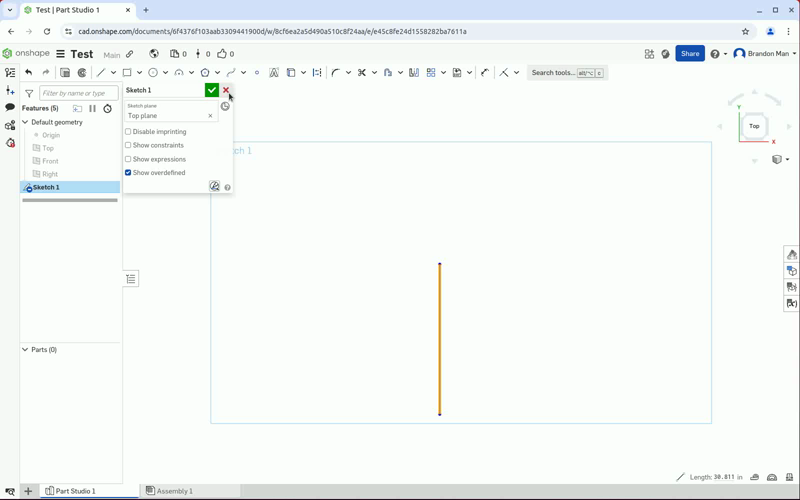
key(shift+h)
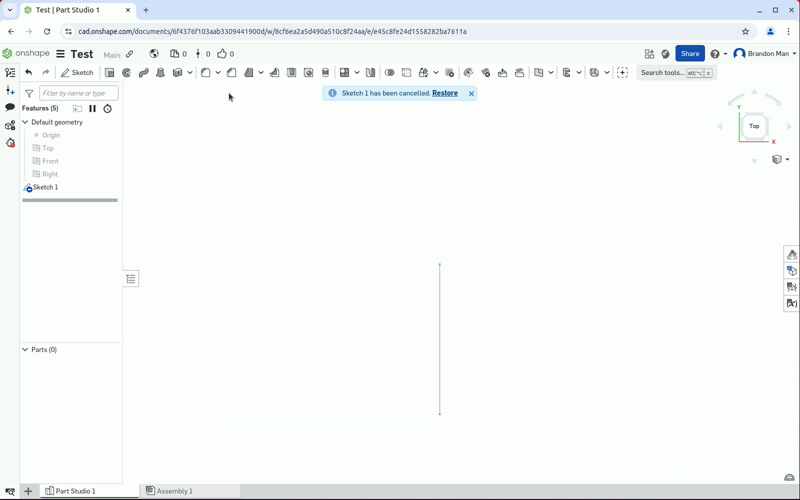
key(shift+s)
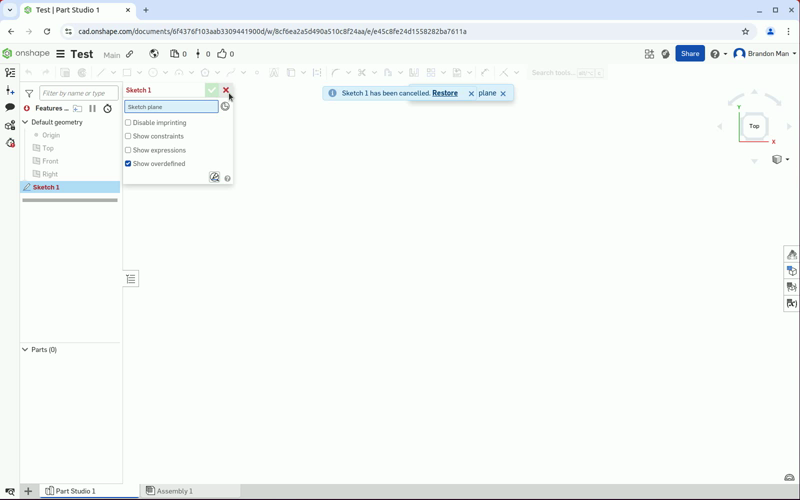
mouse_move(73, 150)
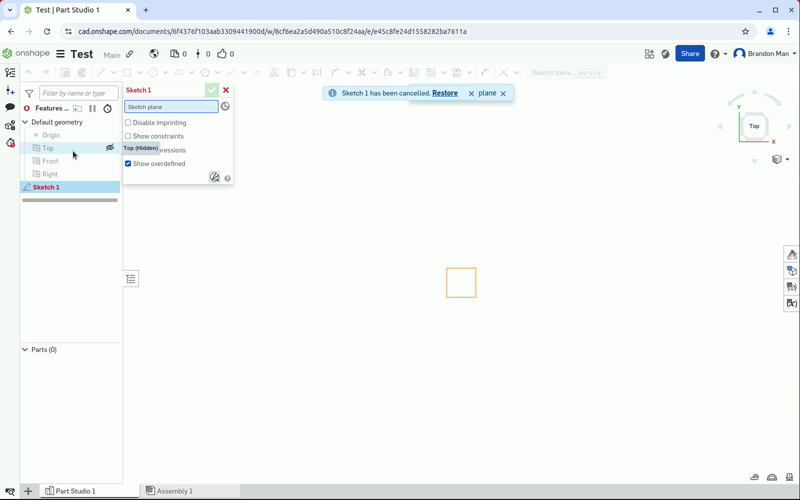
click(73, 150)
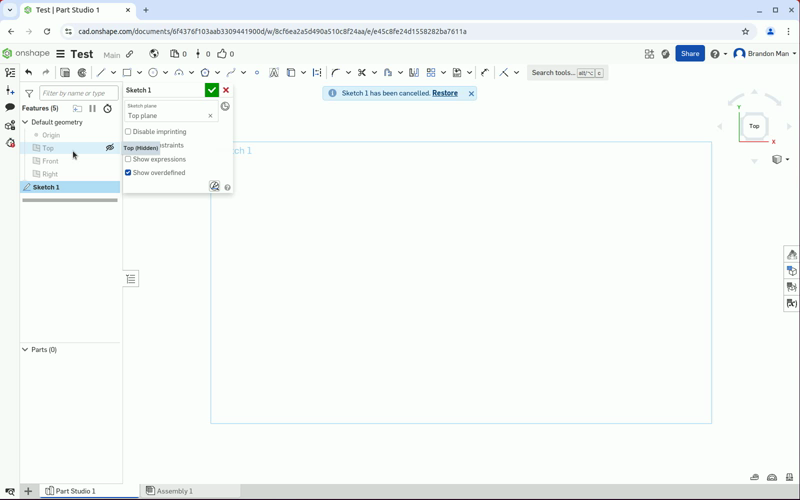
mouse_move(73, 352)
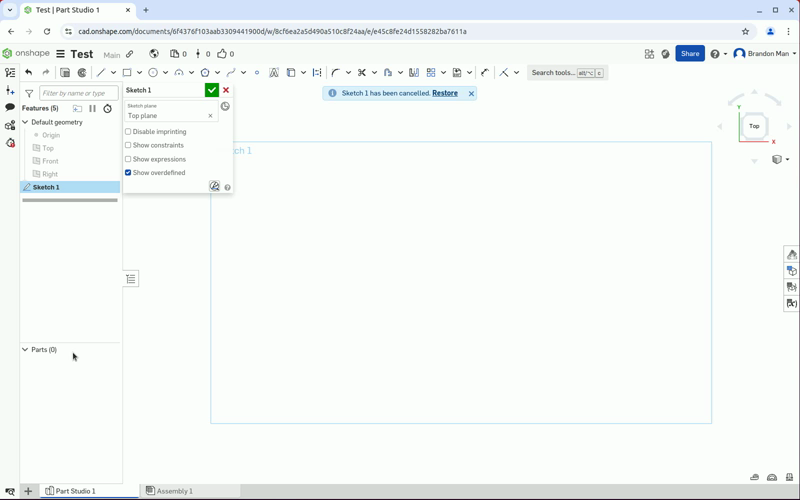
key(y)
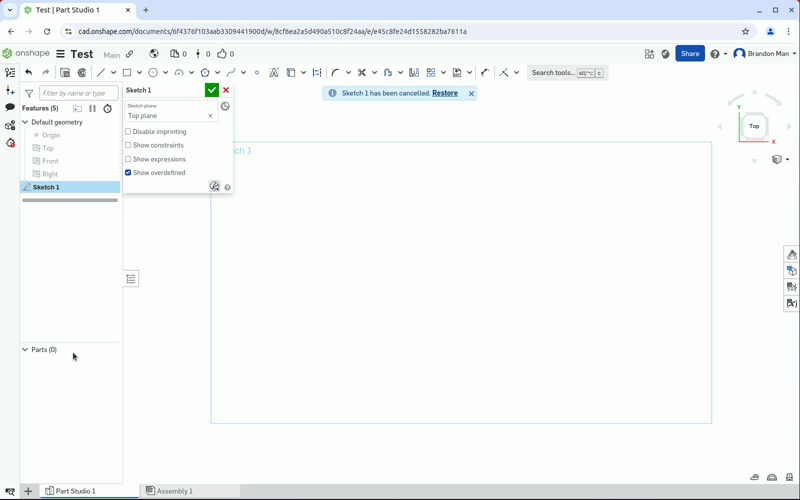
key(l)
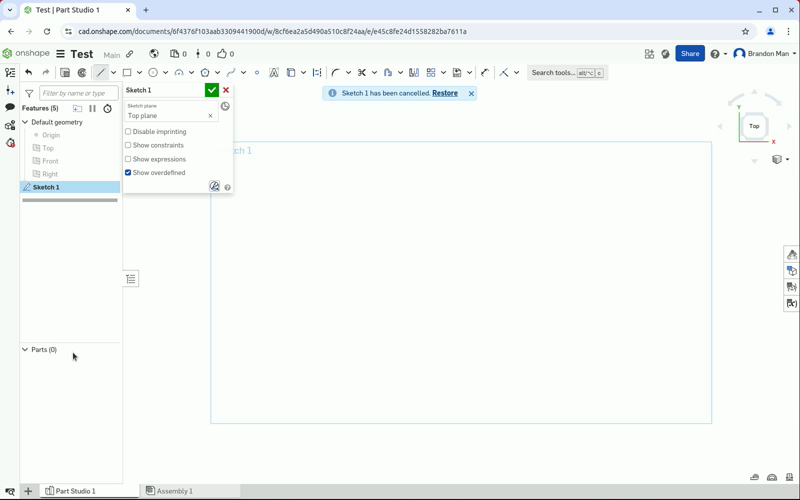
key_down(shift)
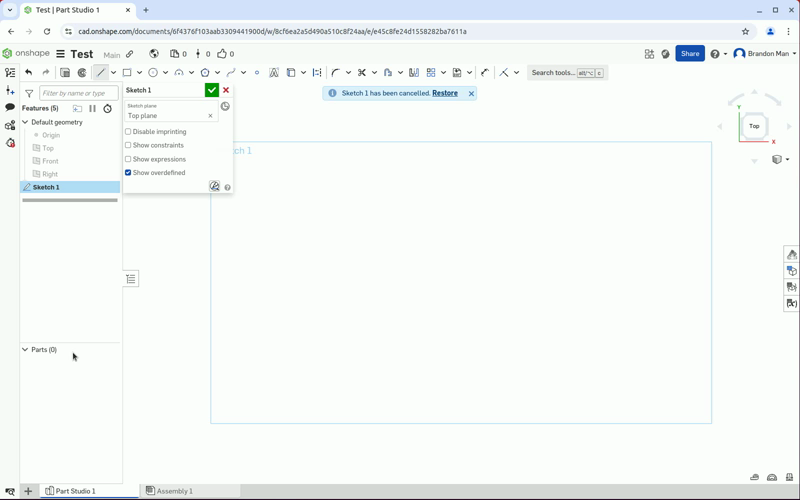
mouse_move(348, 330)
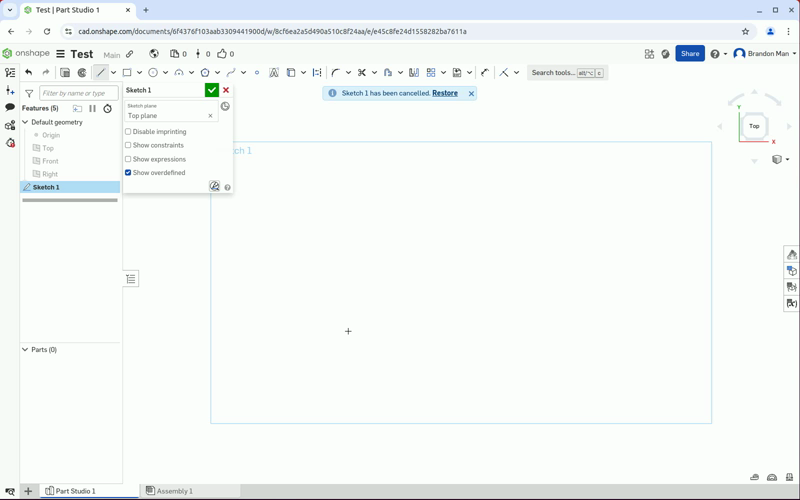
click(348, 330)
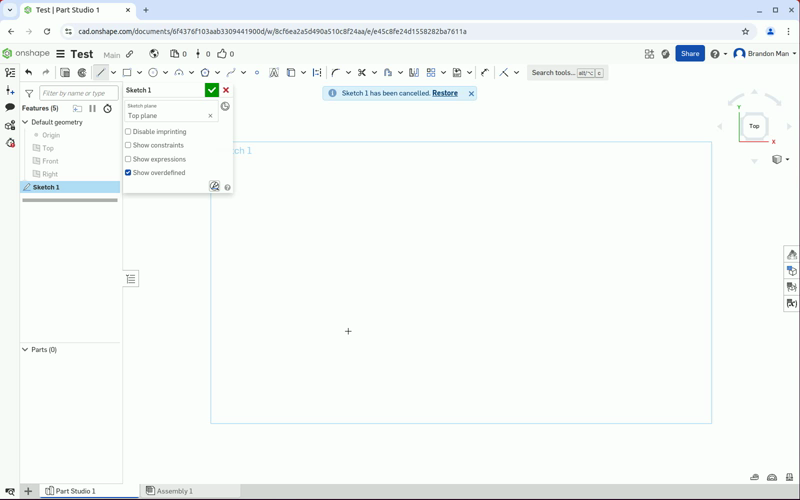
key_up(shift)
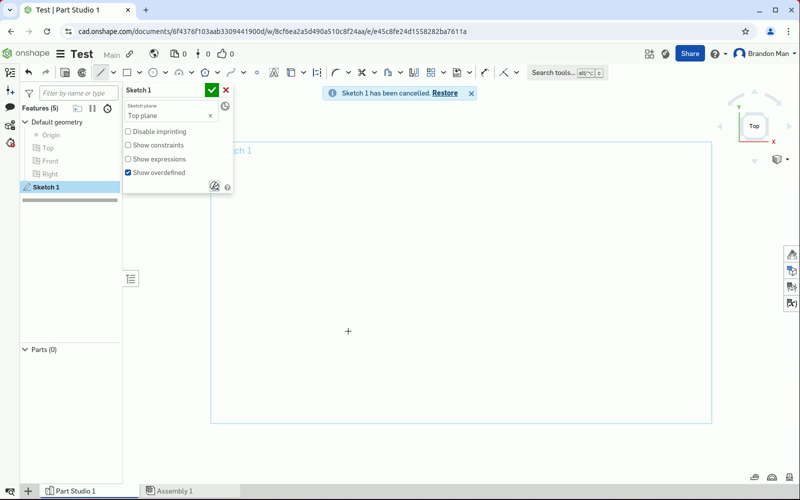
key_down(shift)
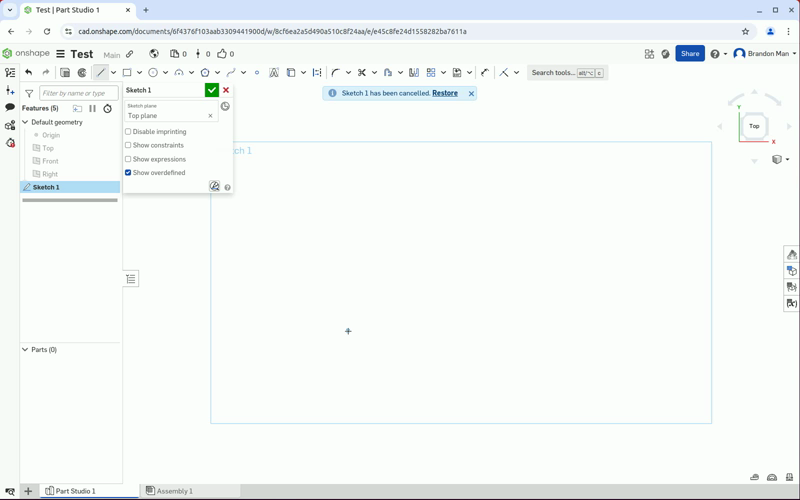
mouse_move(572, 330)
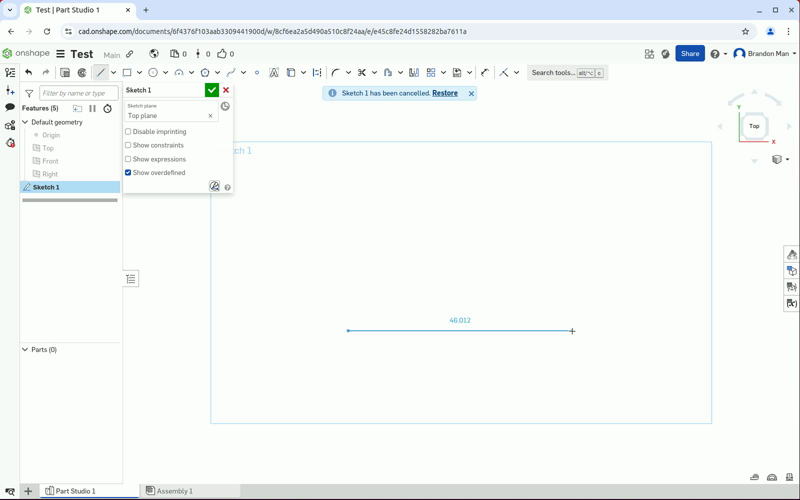
click(572, 330)
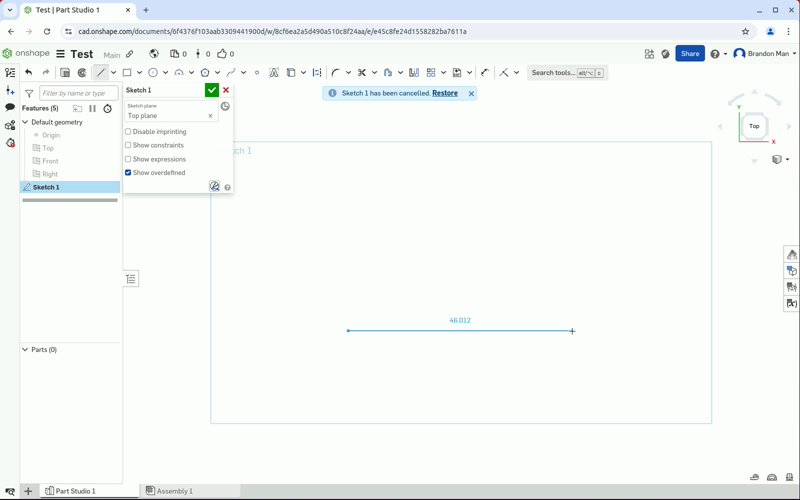
key_up(shift)
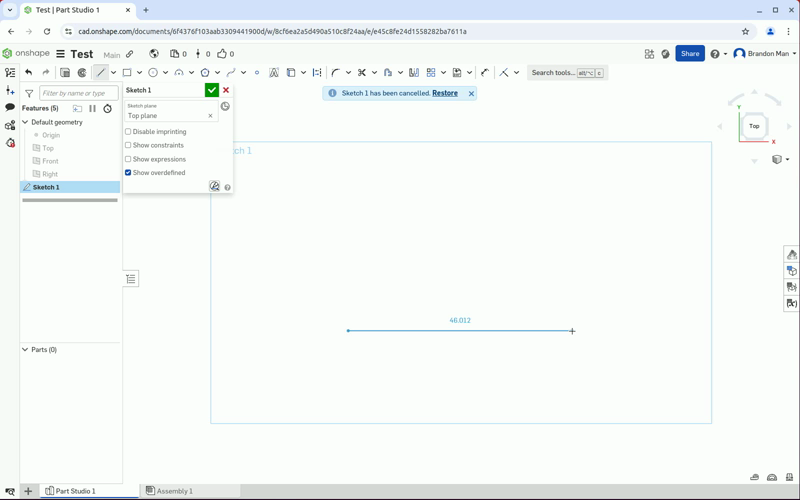
key_down(shift)
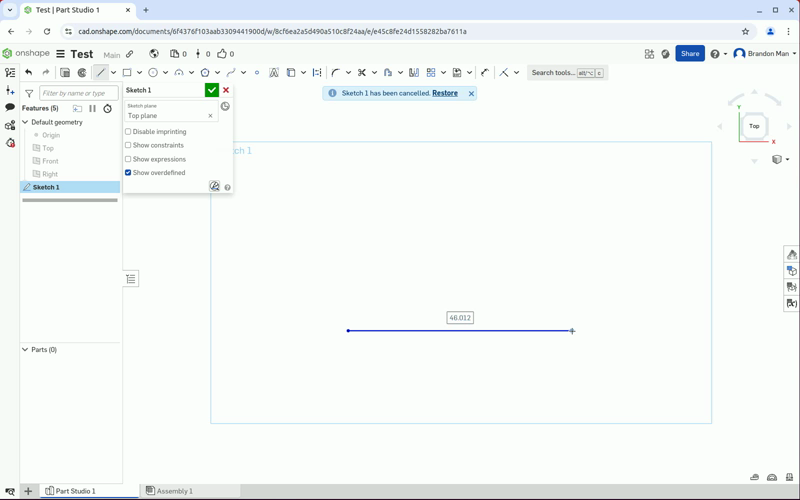
mouse_move(572, 234)
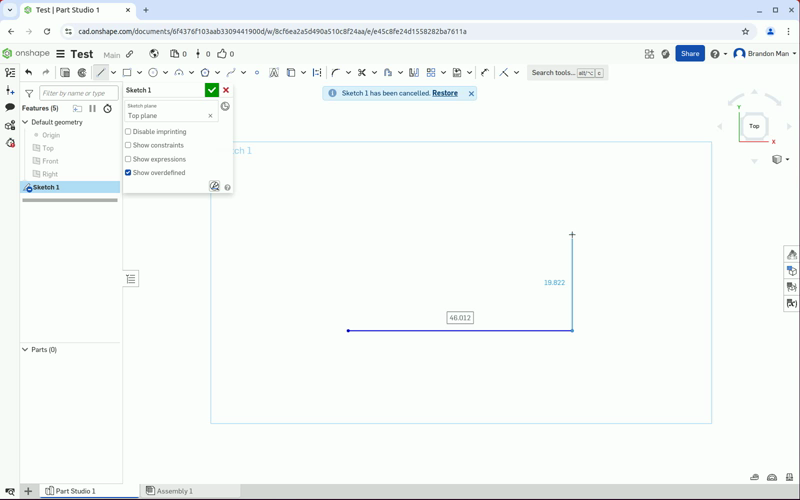
click(572, 234)
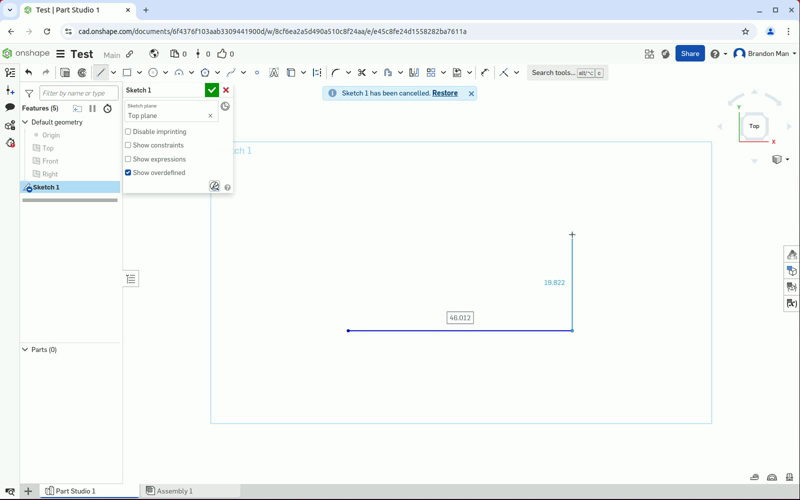
key_up(shift)
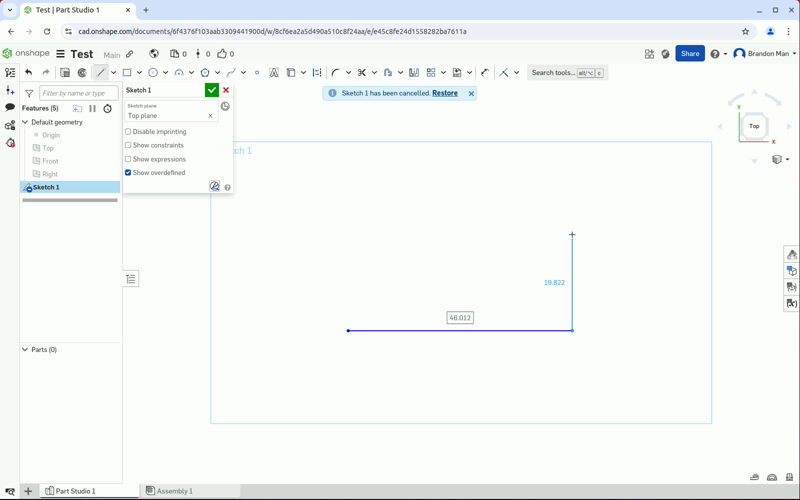
key_down(shift)
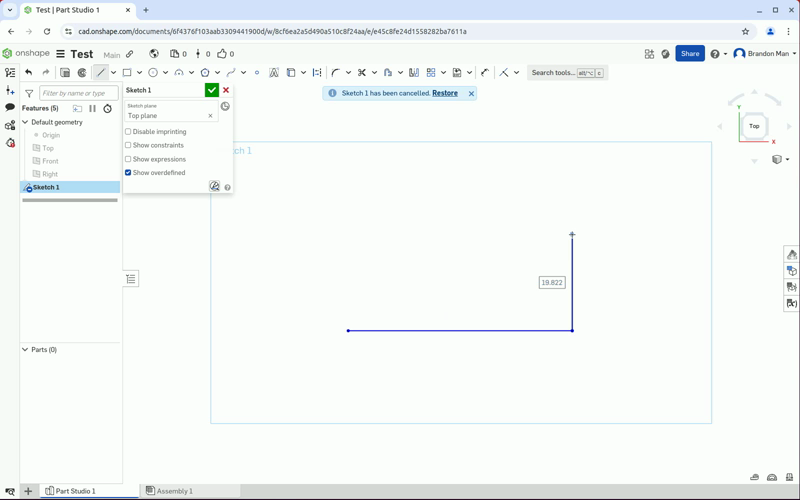
mouse_move(348, 234)
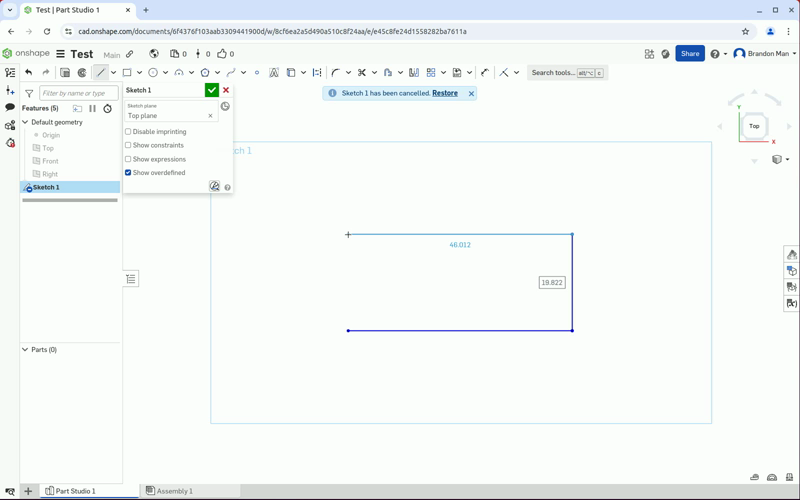
click(348, 234)
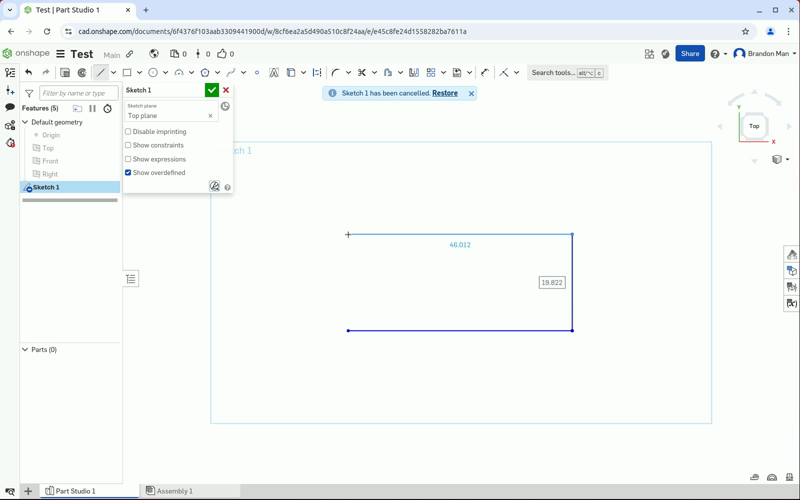
key_up(shift)
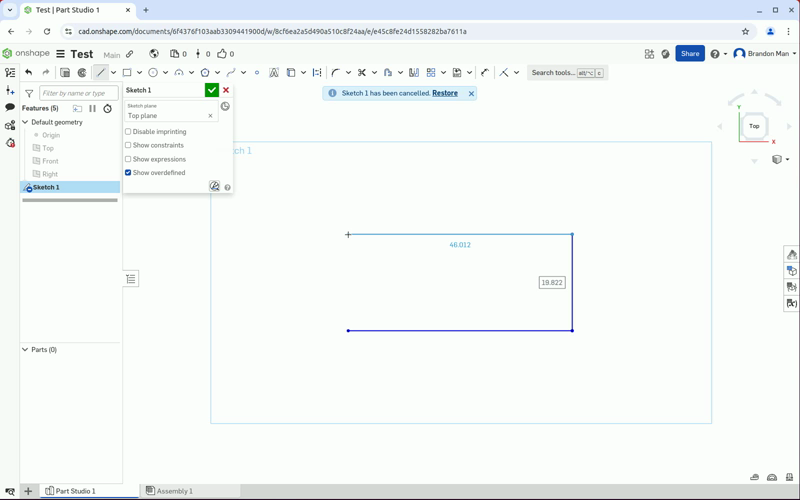
key_down(shift)
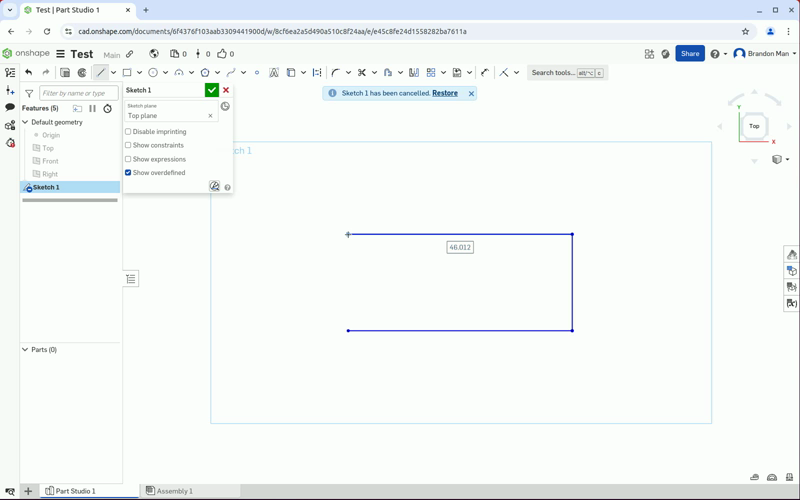
mouse_move(348, 330)
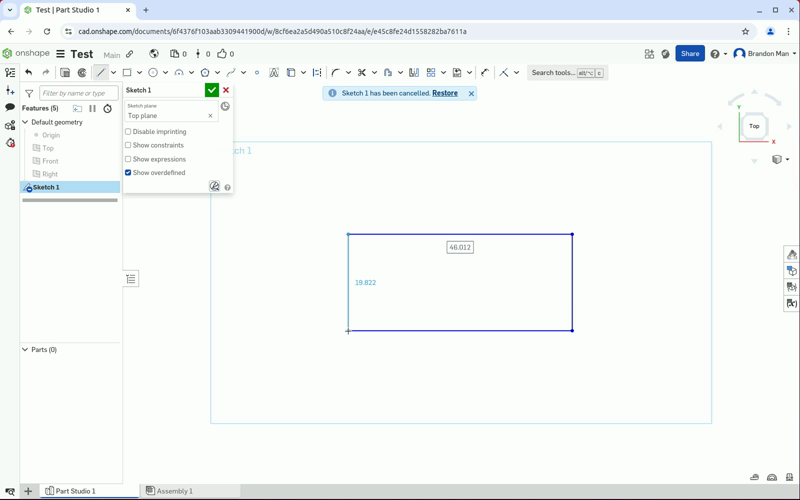
key_up(shift)
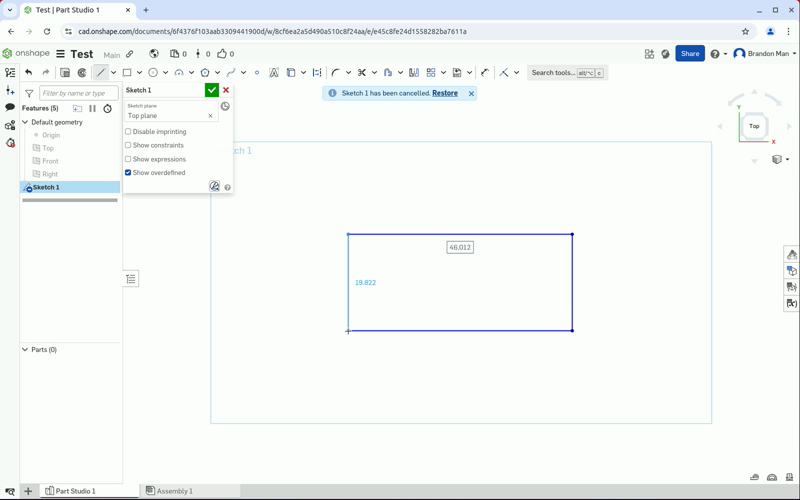
click(348, 330)
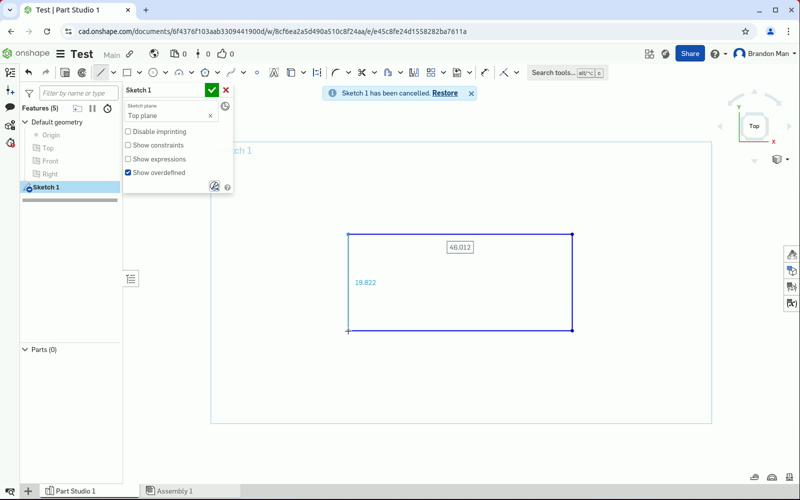
key(esc)
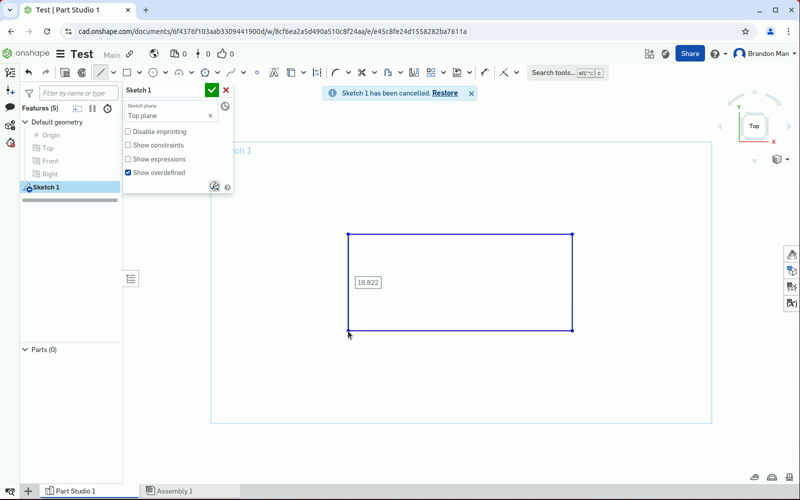
mouse_move(477, 284)
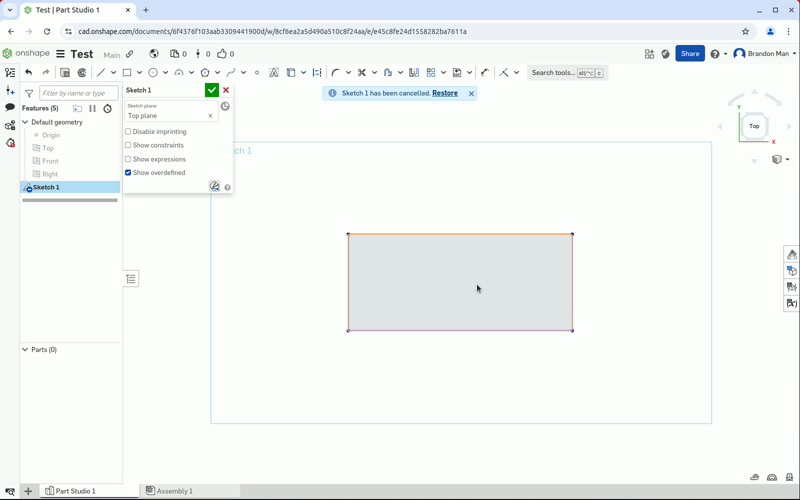
click(477, 284)
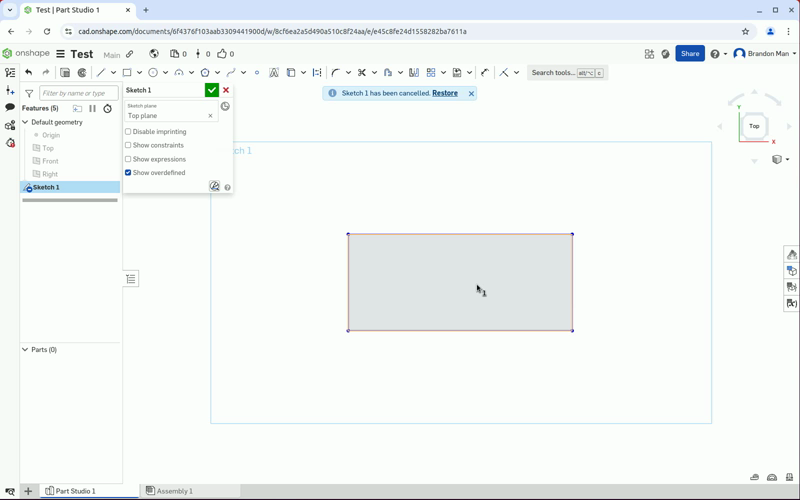
mouse_move(73, 352)
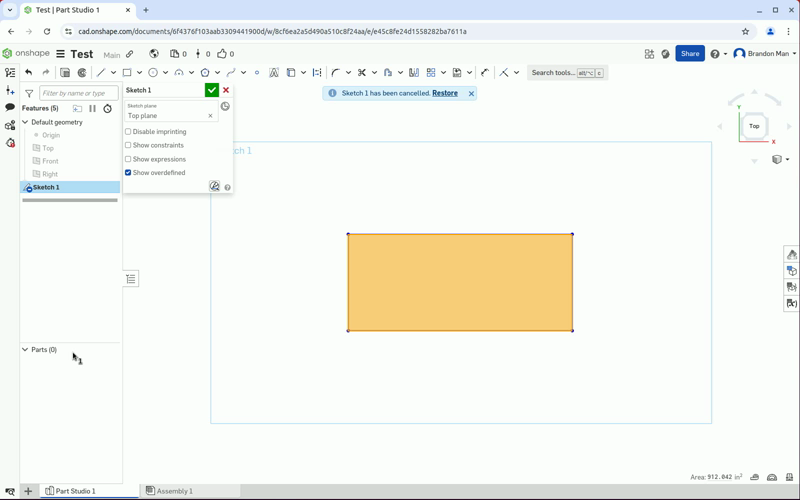
key(shift+y)
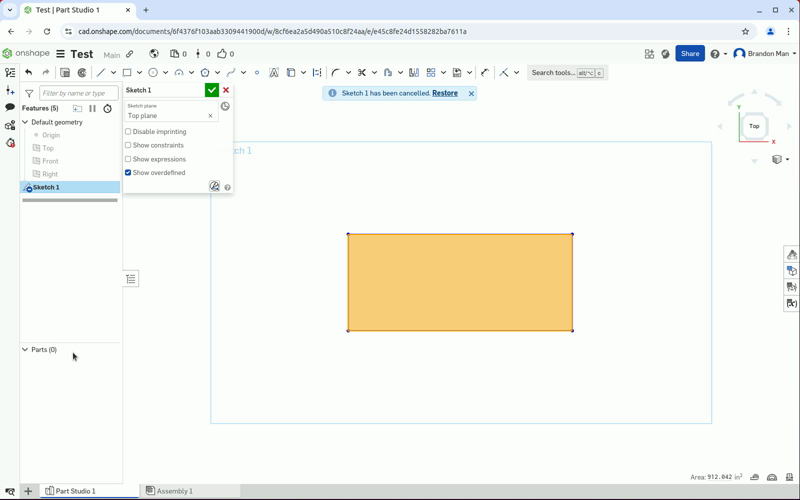
key(shift+e)
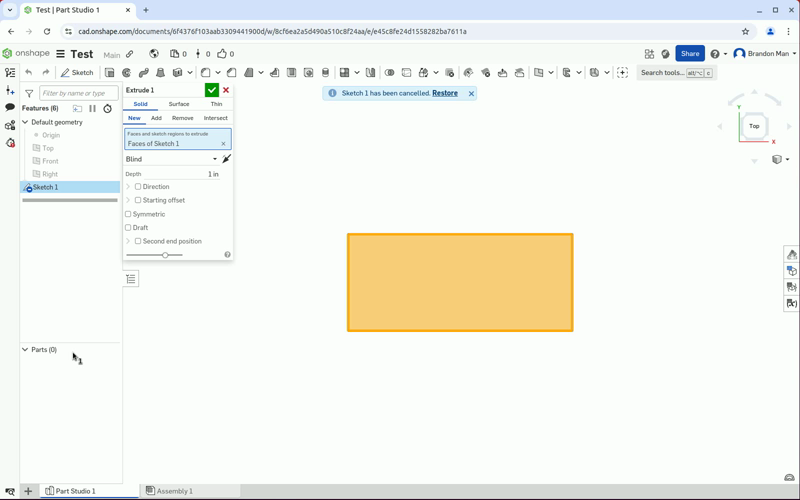
mouse_move(143, 106)
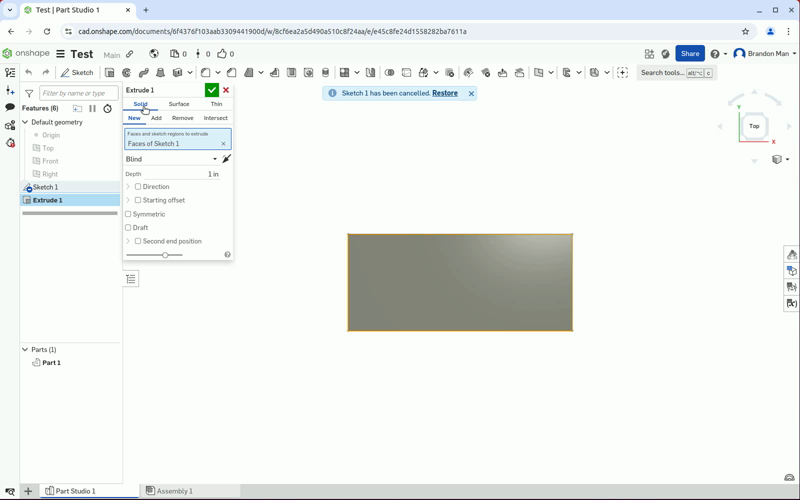
click(143, 106)
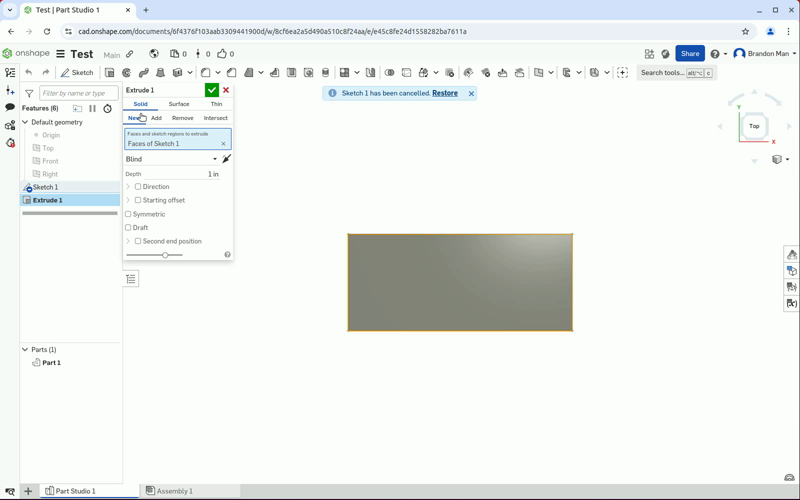
mouse_move(137, 120)
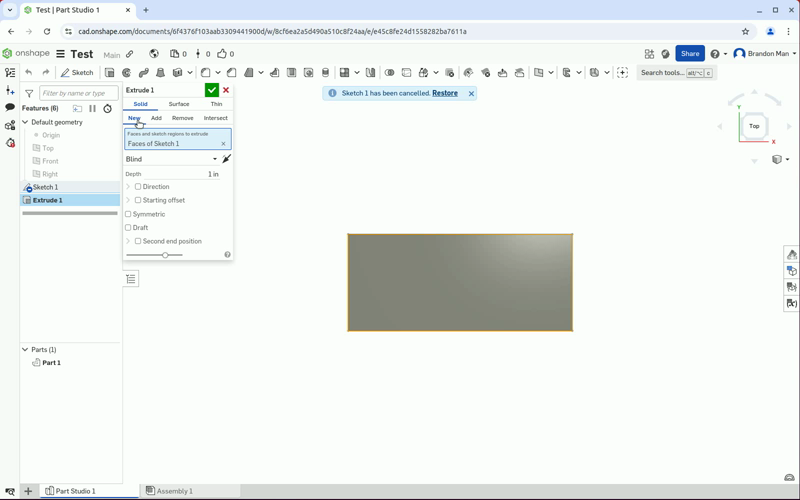
click(137, 120)
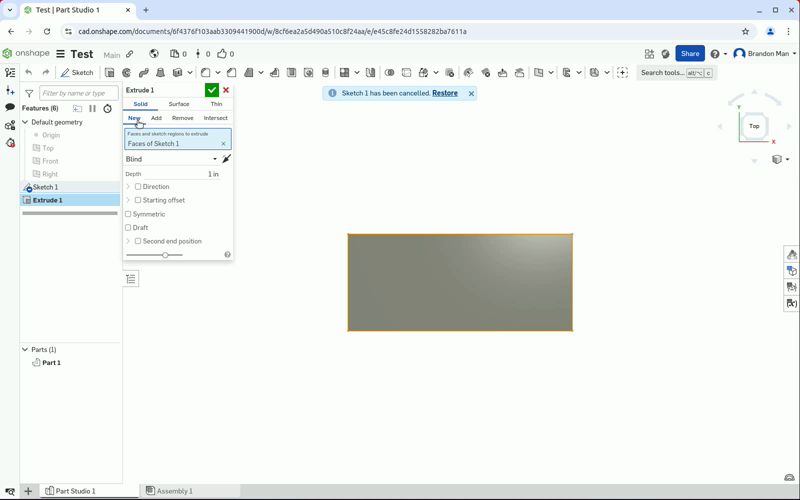
key(tab, 4)
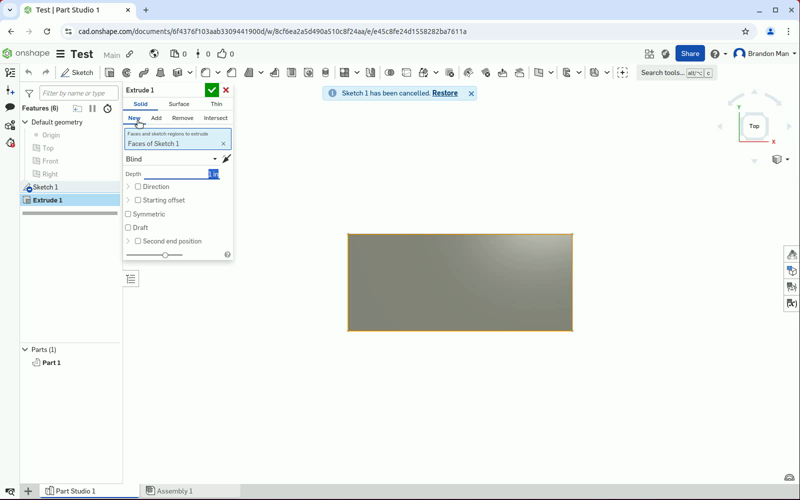
text(2.648)
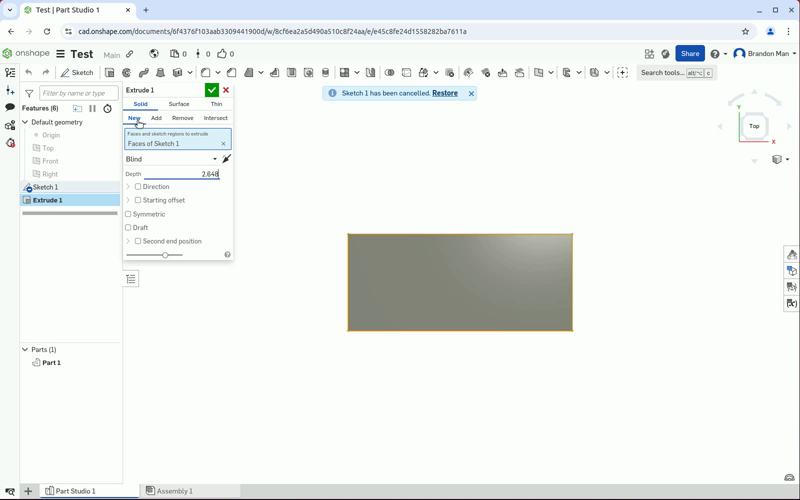
key(enter)
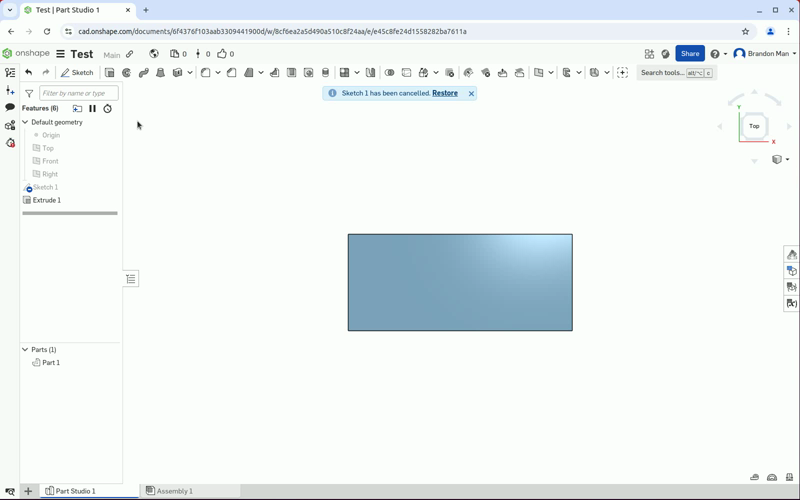
key(shift+h)
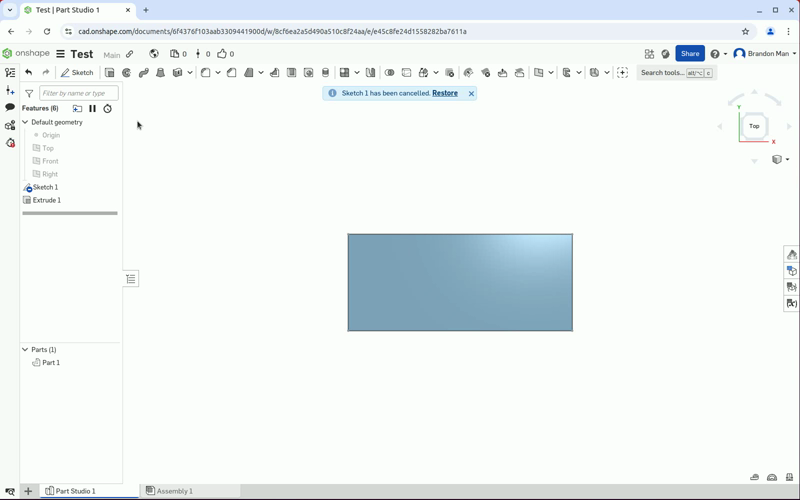
key(shift+h)
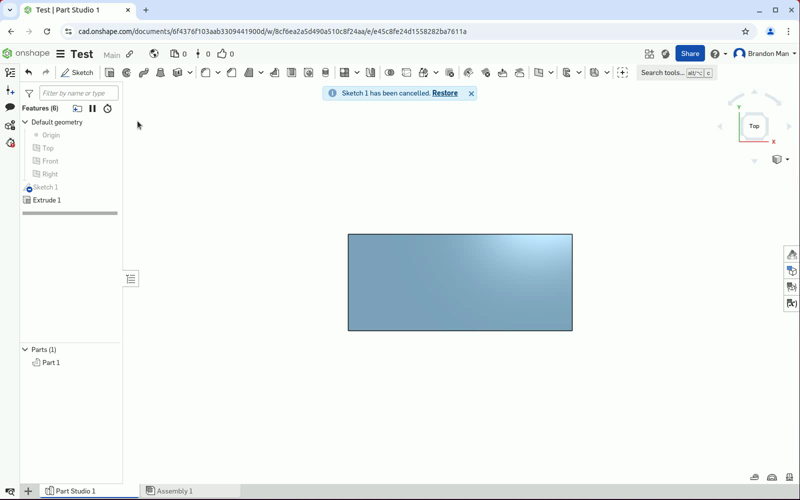
mouse_move(73, 189)
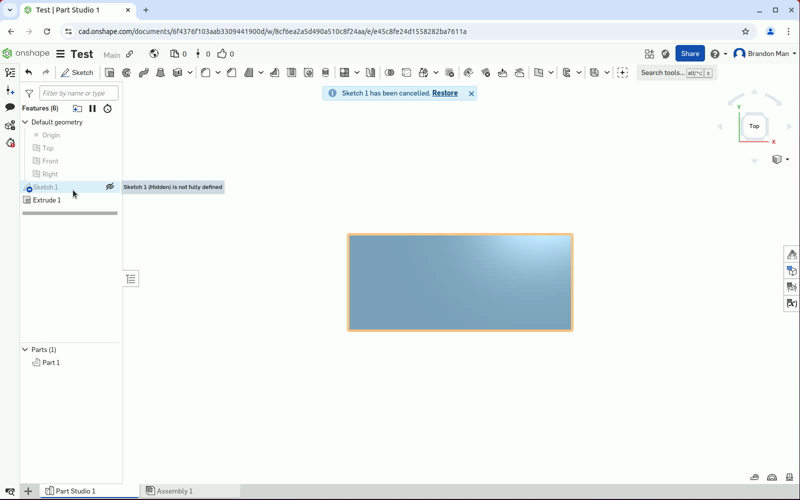
click(73, 189)
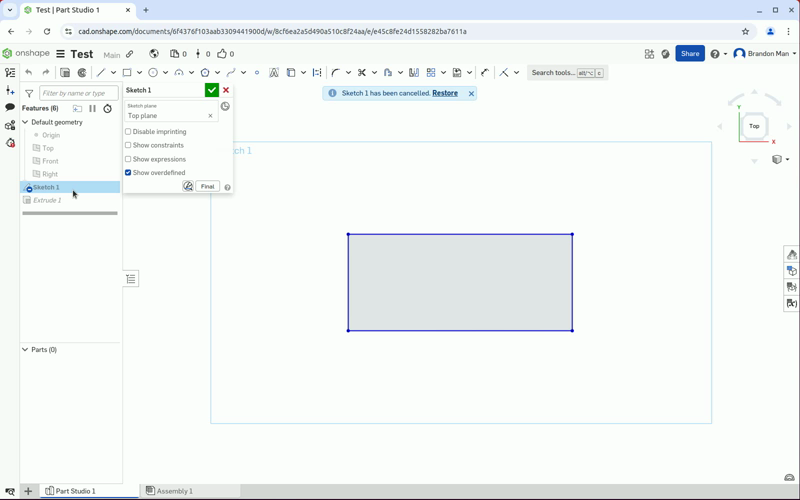
mouse_move(229, 92)
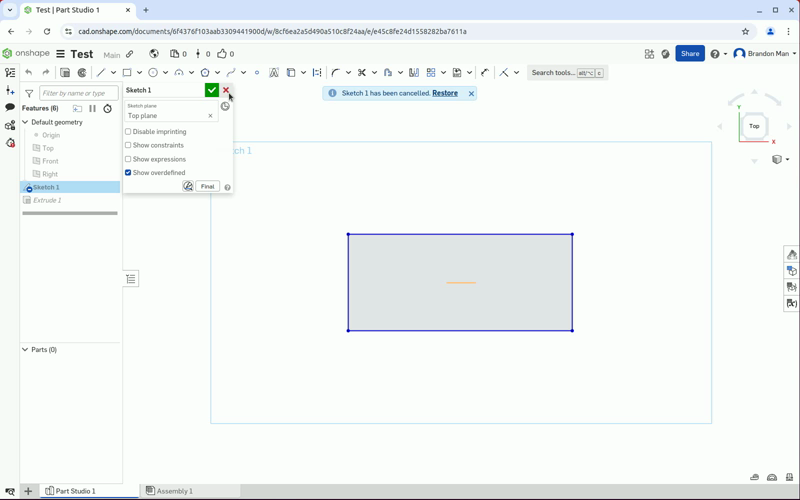
click(229, 92)
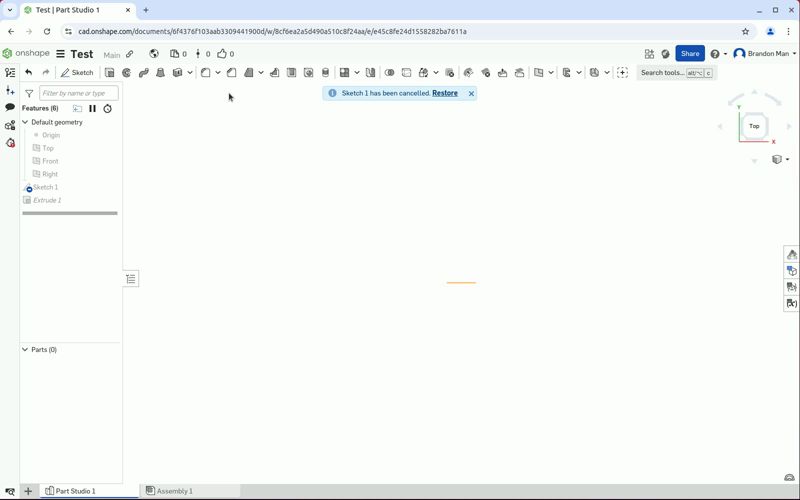
mouse_move(541, 75)
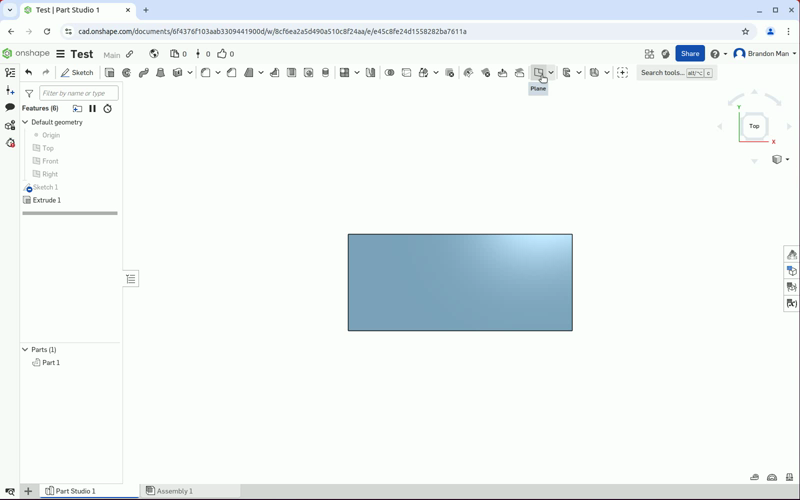
click(541, 75)
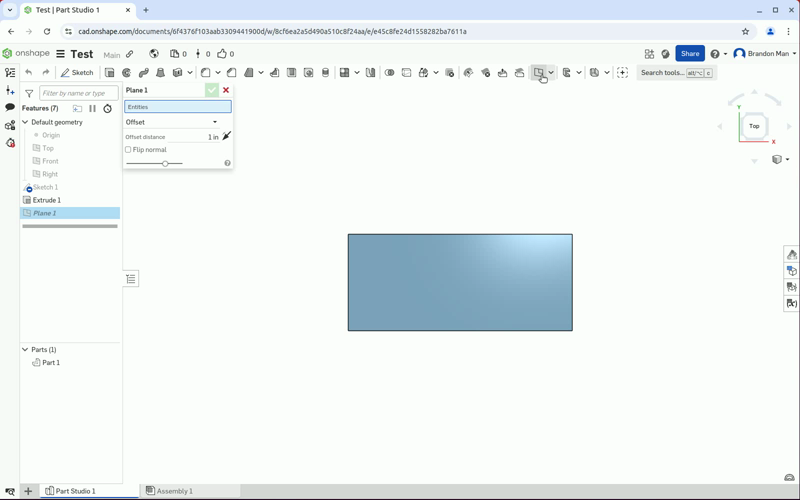
mouse_move(73, 150)
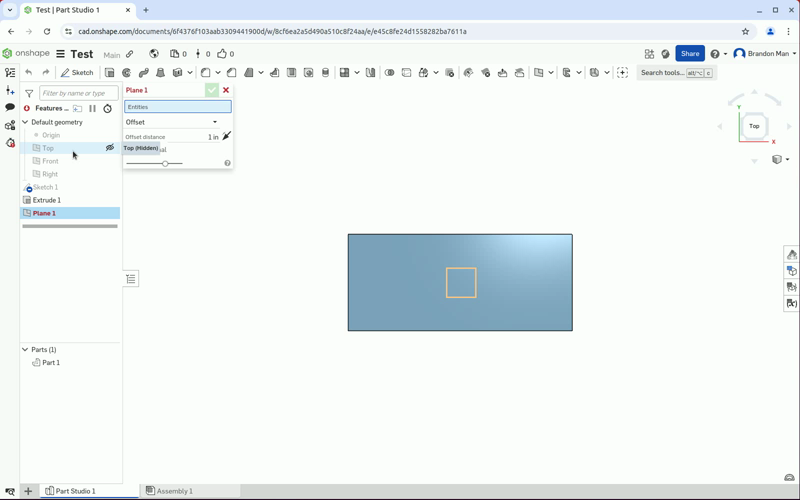
click(73, 150)
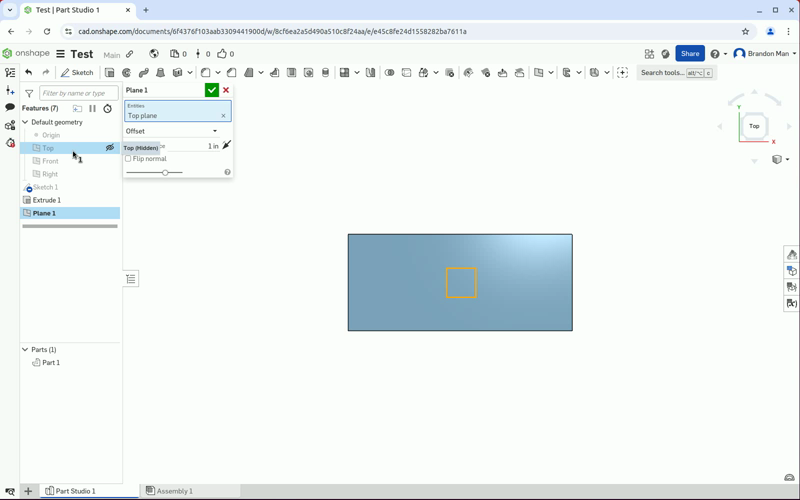
key(tab, 2)
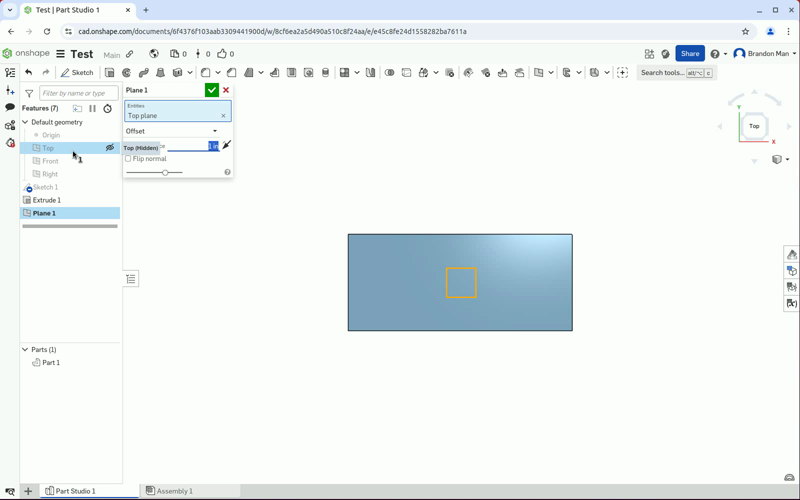
text(2.65)
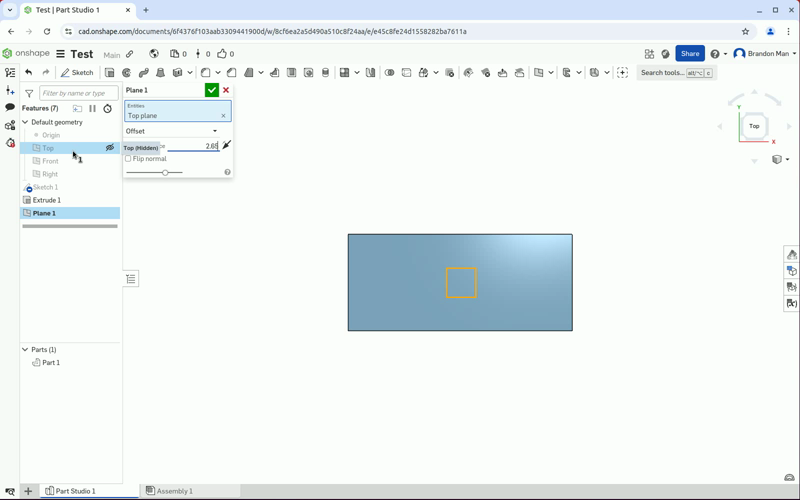
key(enter, 2)
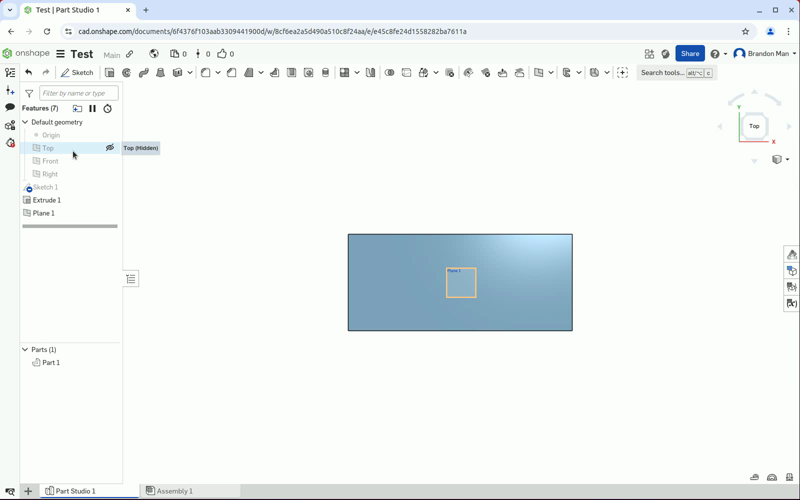
key(shift+s)
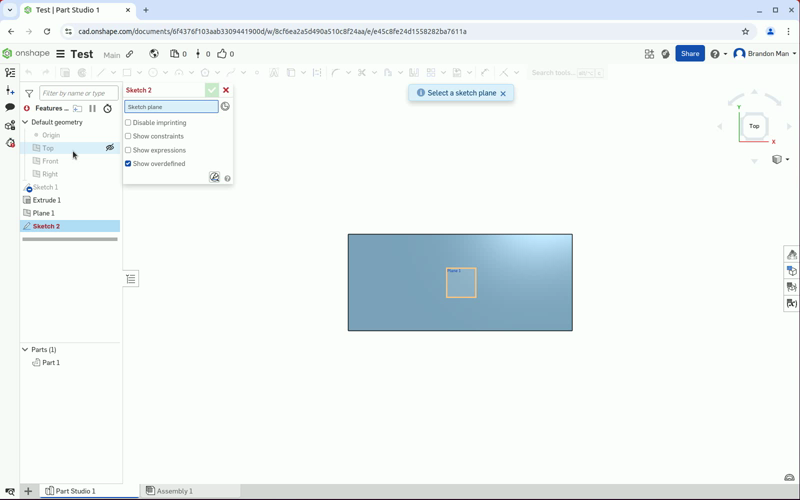
mouse_move(73, 215)
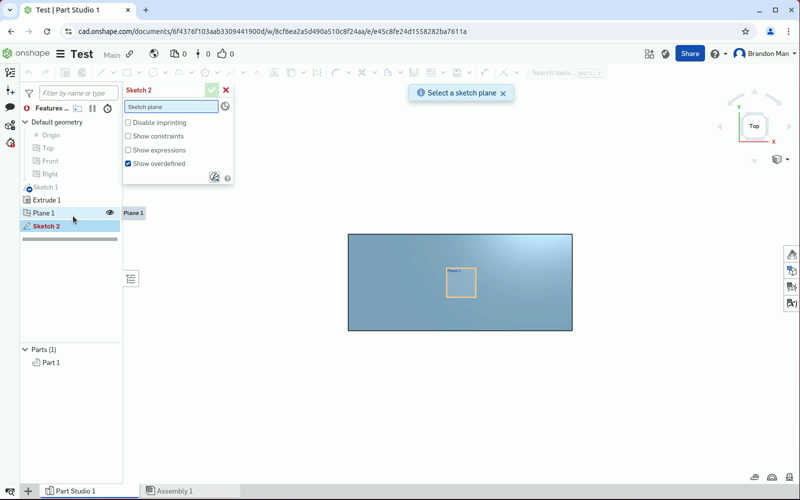
click(73, 215)
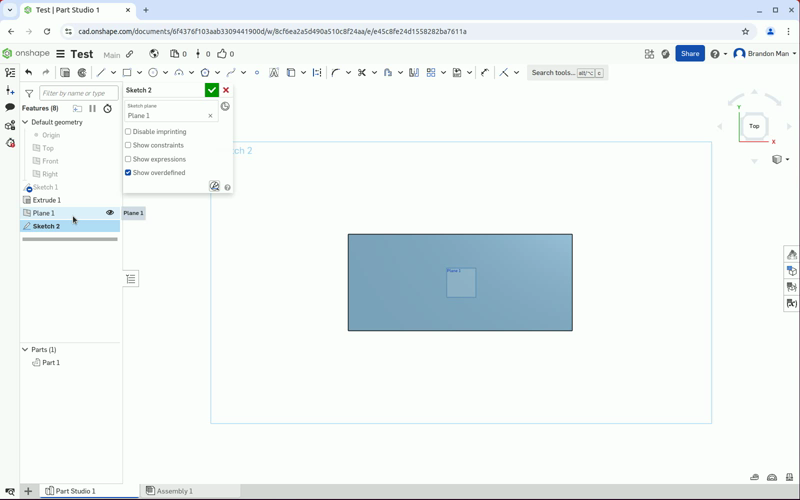
mouse_move(73, 352)
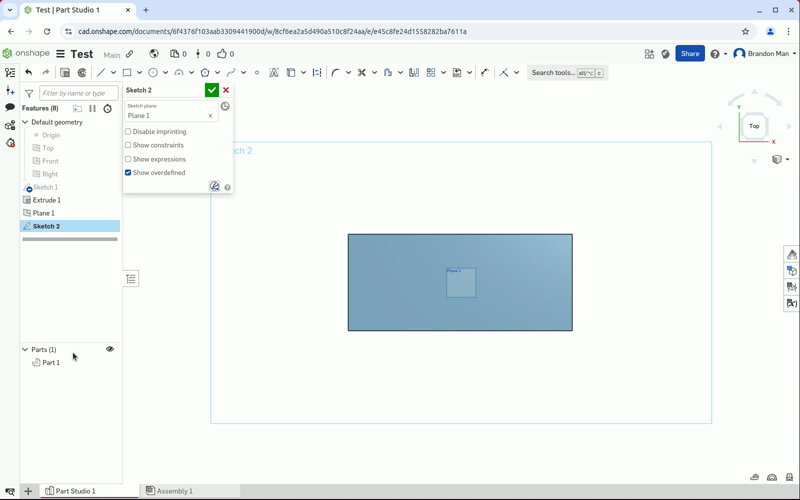
key(y)
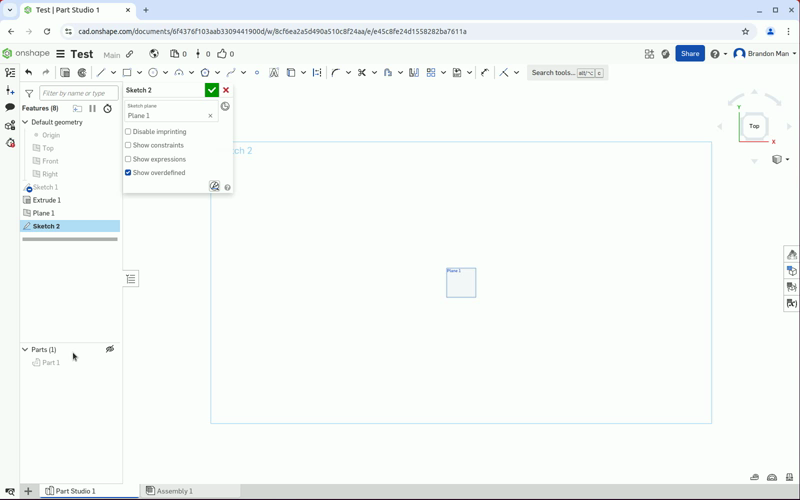
key(l)
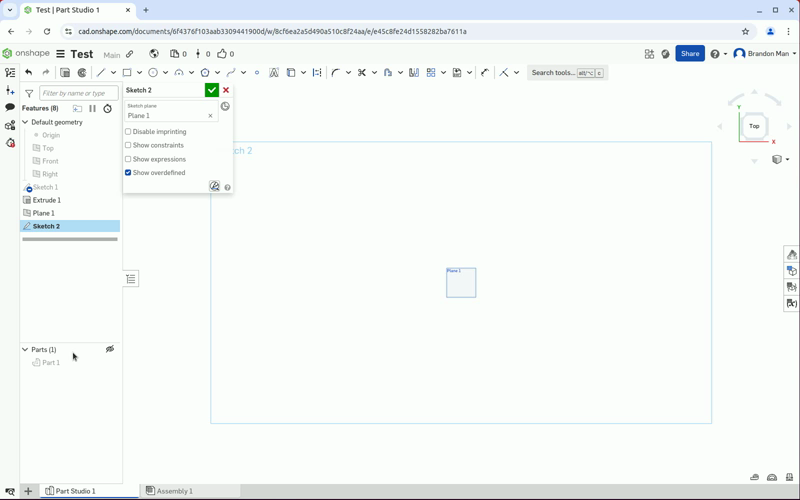
key_down(shift)
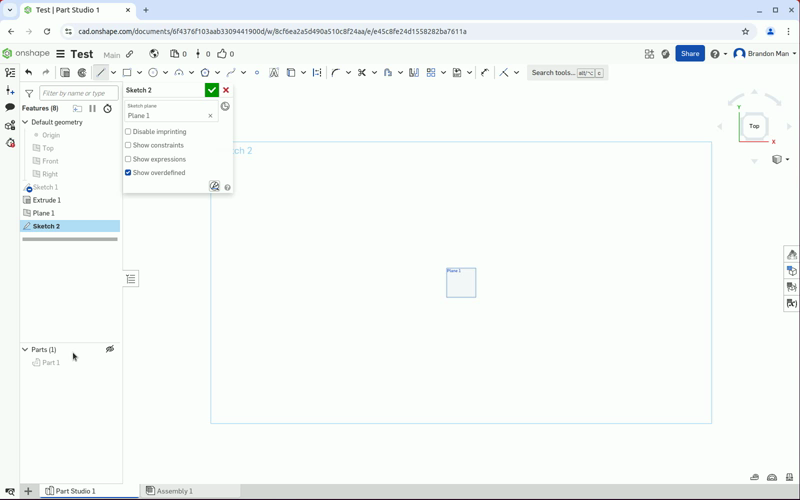
mouse_move(348, 280)
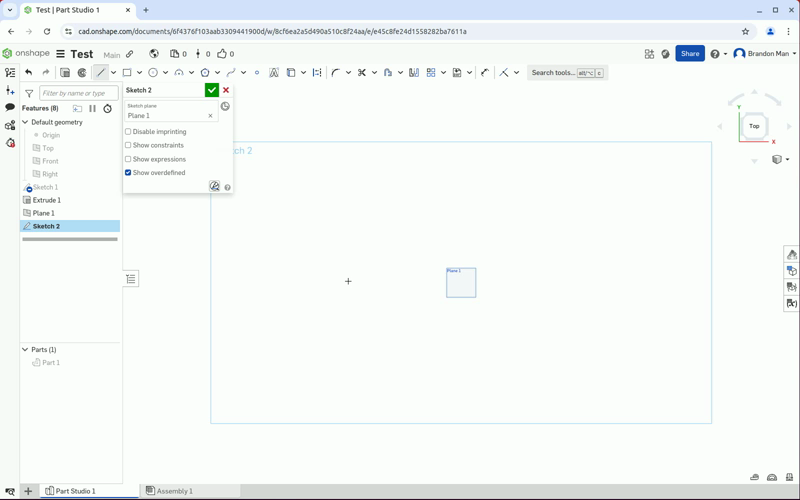
click(348, 280)
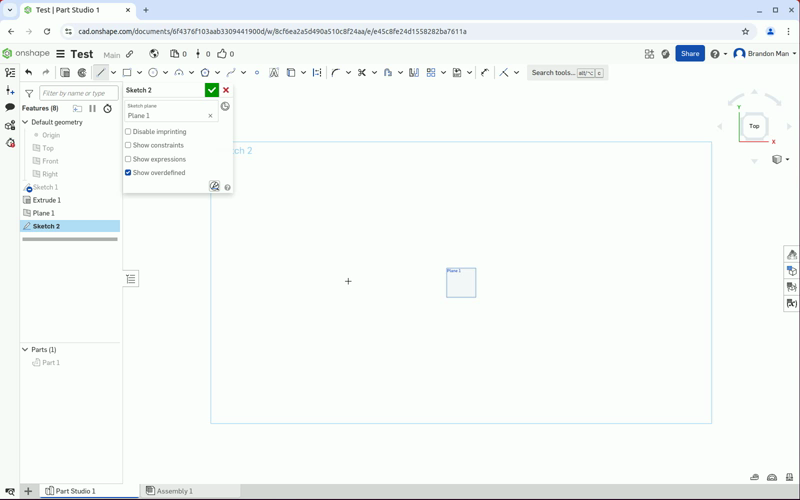
key_up(shift)
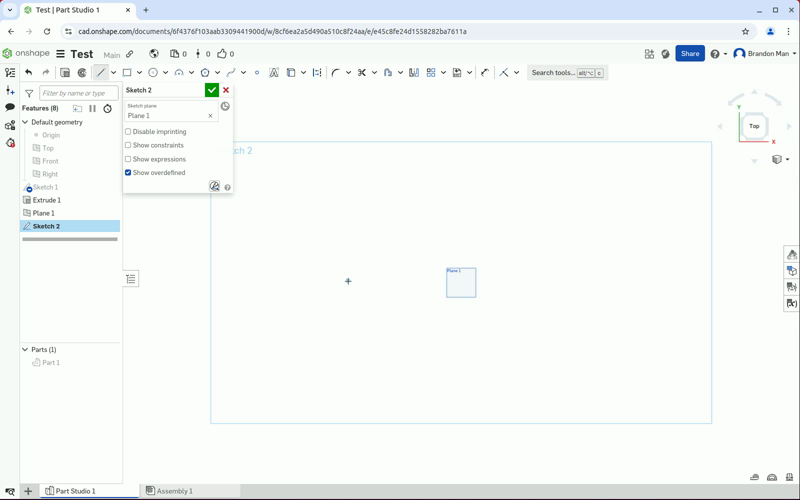
key_down(shift)
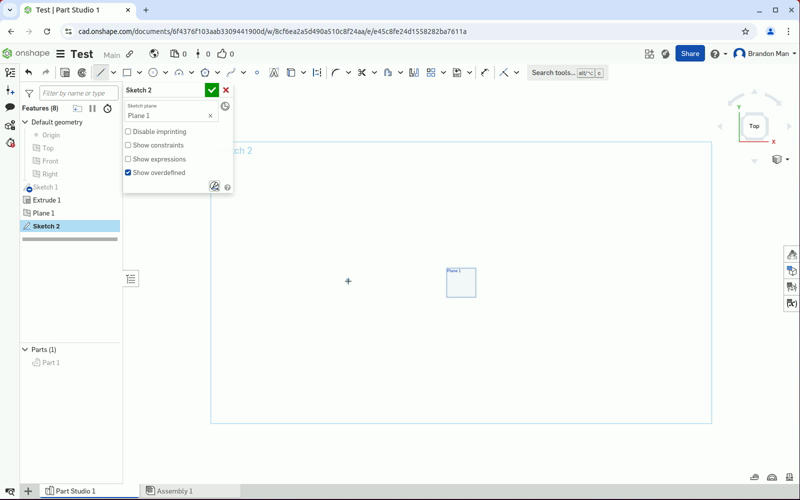
mouse_move(378, 280)
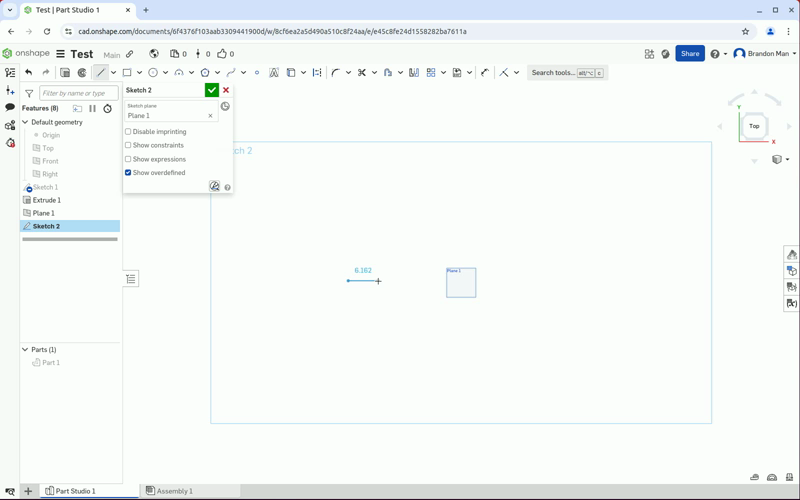
mouse_move(369, 280)
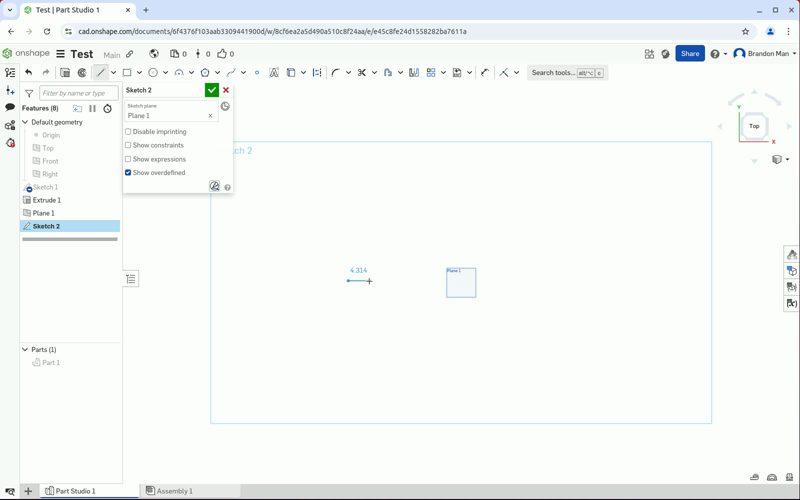
click(369, 280)
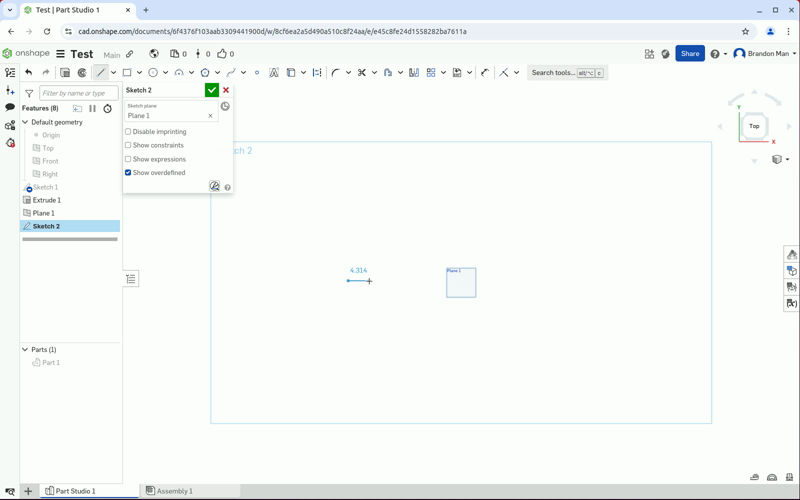
key_up(shift)
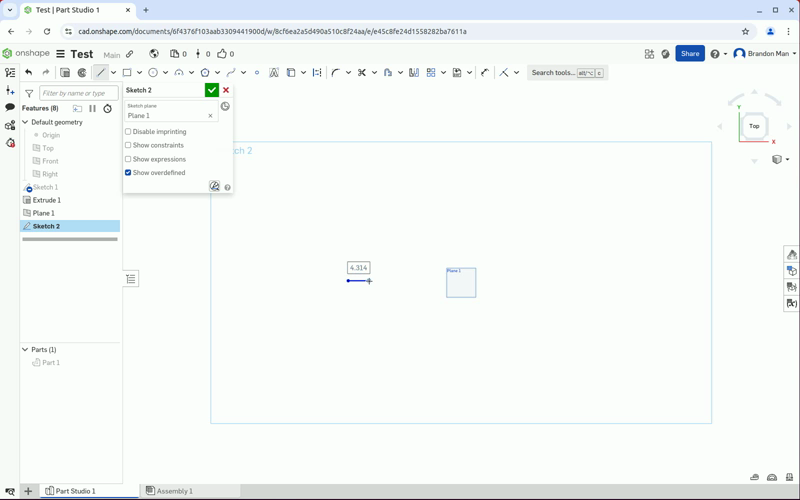
key_down(shift)
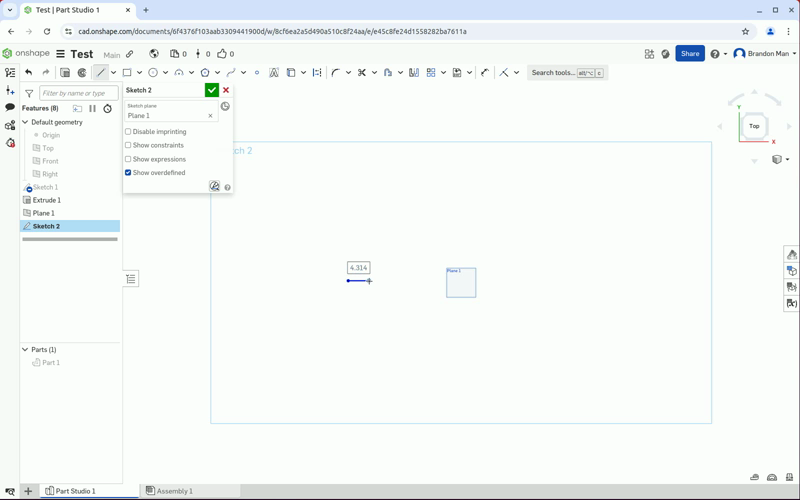
mouse_move(438, 280)
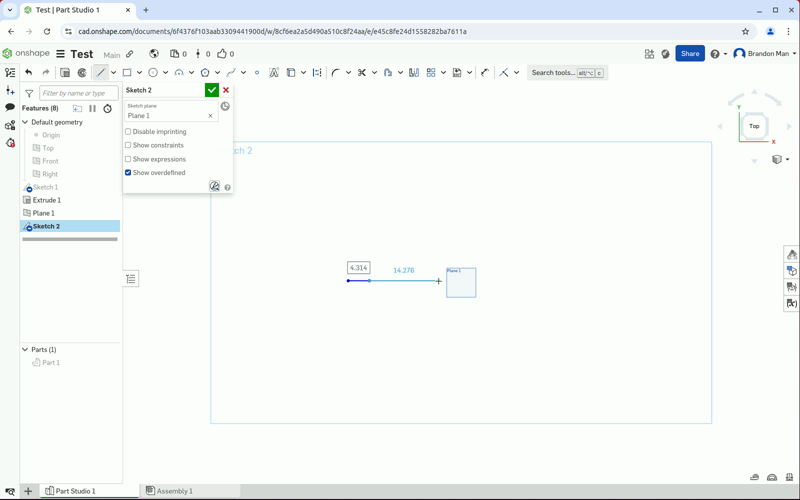
click(438, 280)
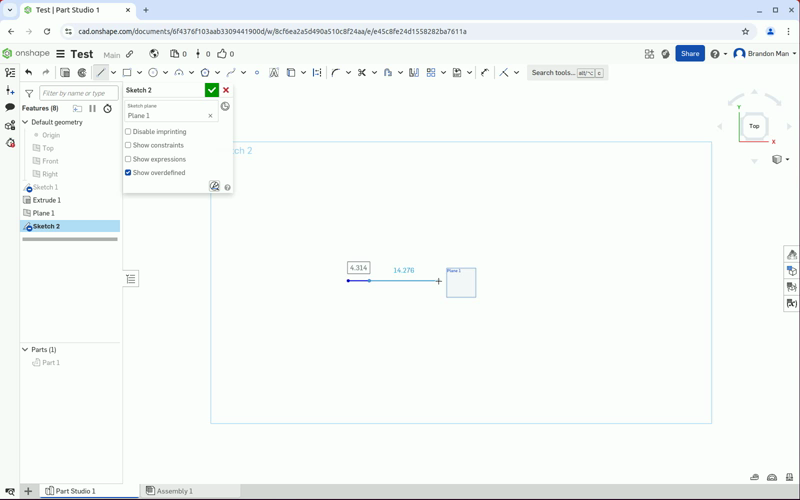
key_up(shift)
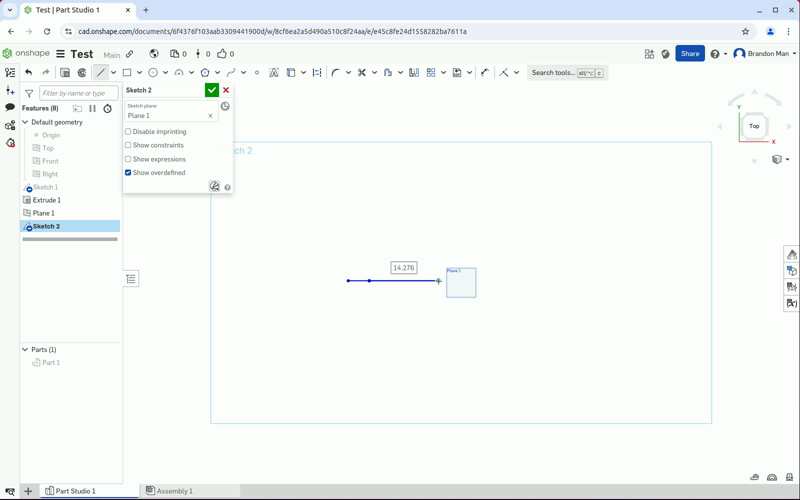
key_down(shift)
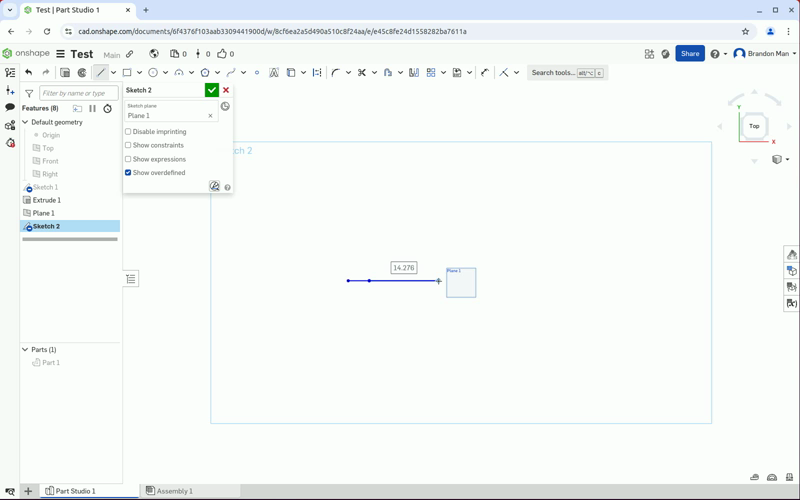
mouse_move(468, 280)
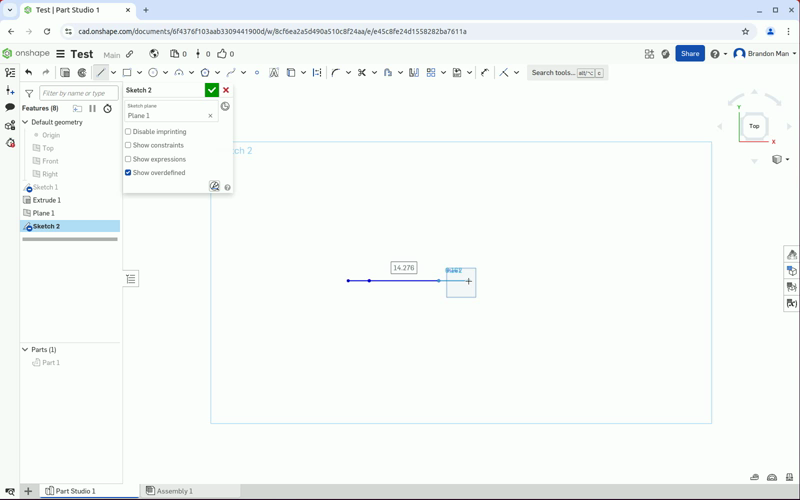
mouse_move(438, 240)
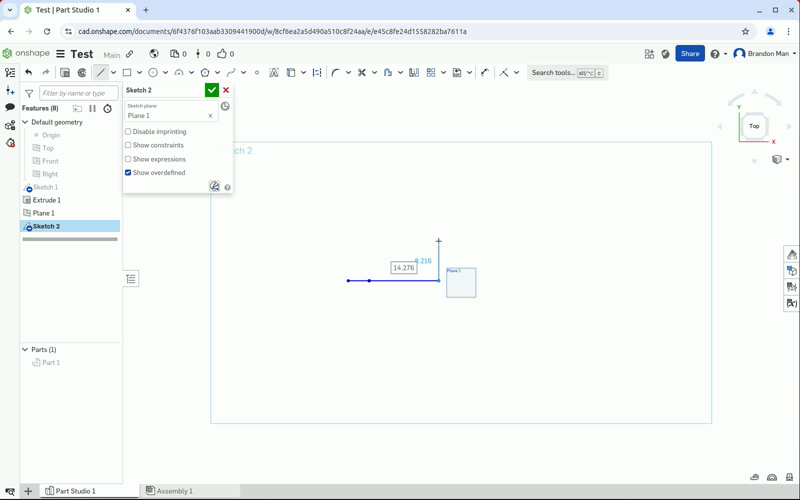
click(438, 240)
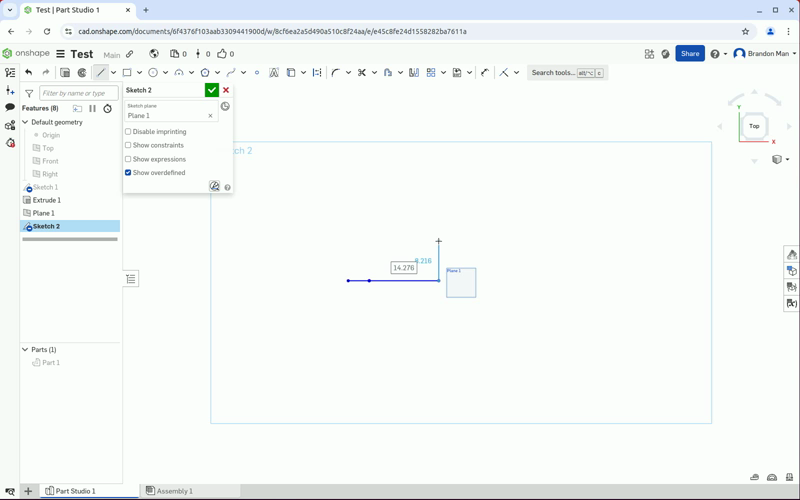
key_up(shift)
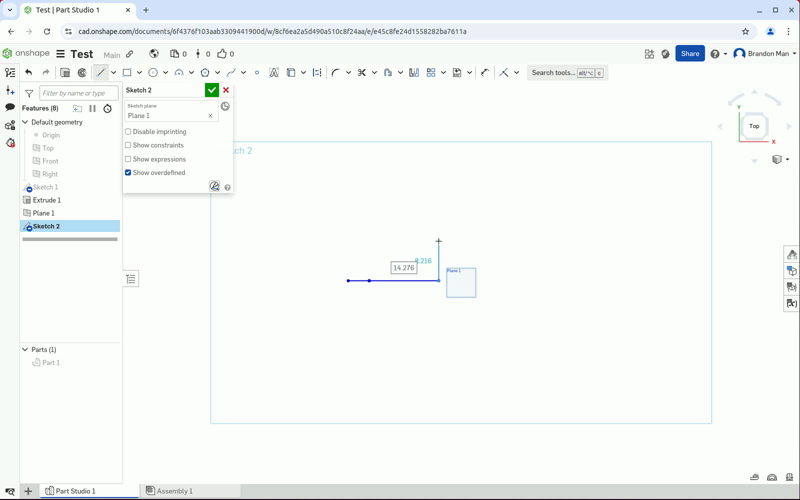
key_down(shift)
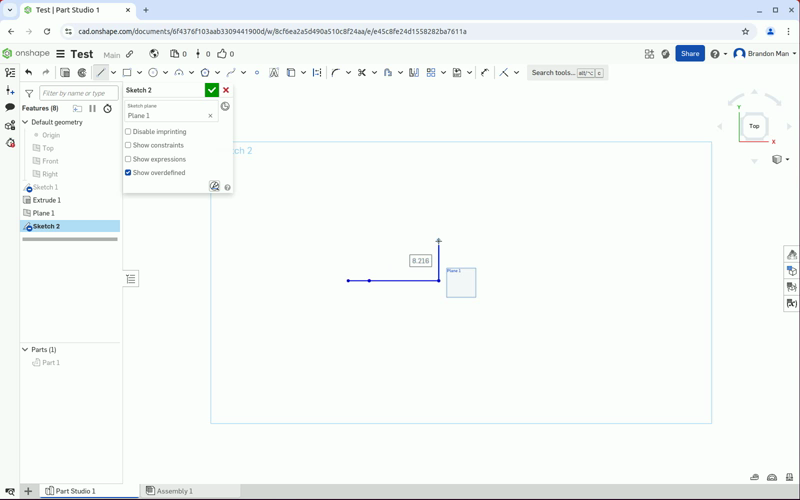
mouse_move(468, 240)
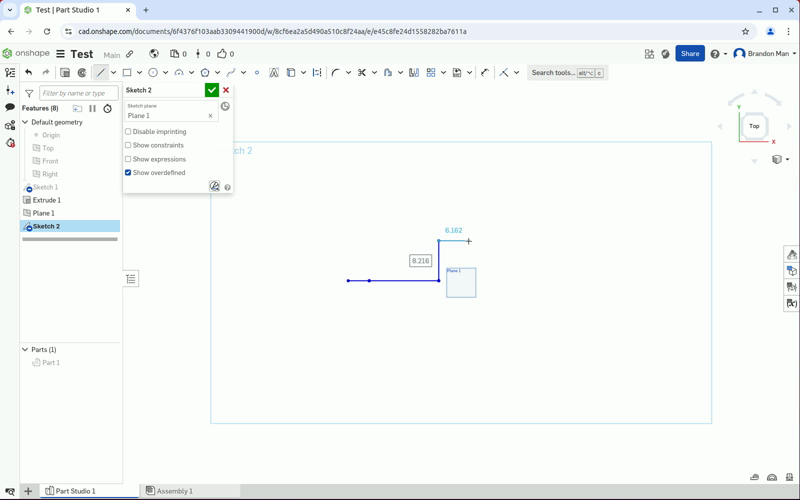
mouse_move(438, 234)
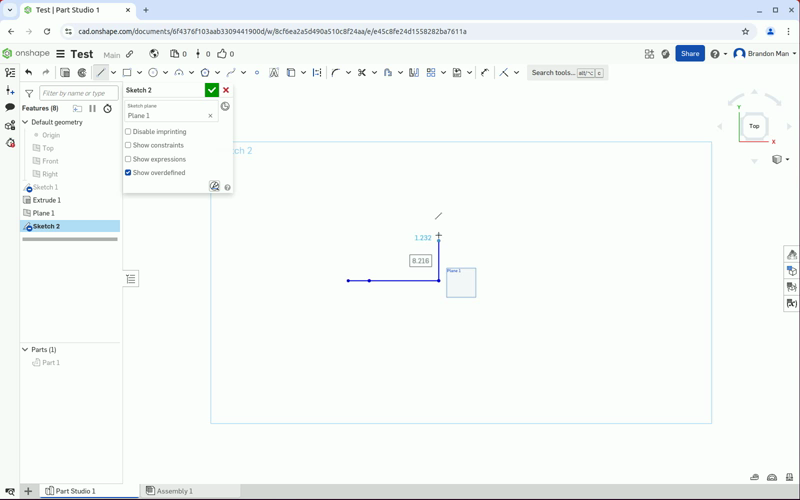
scroll(6)
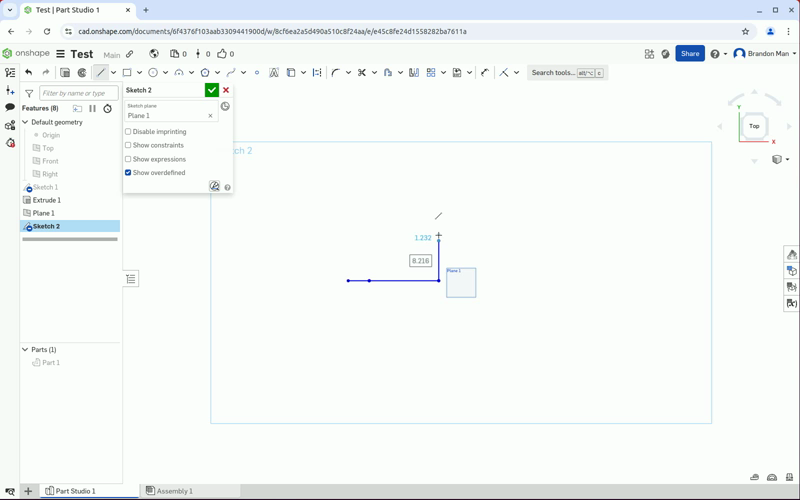
scroll(6)
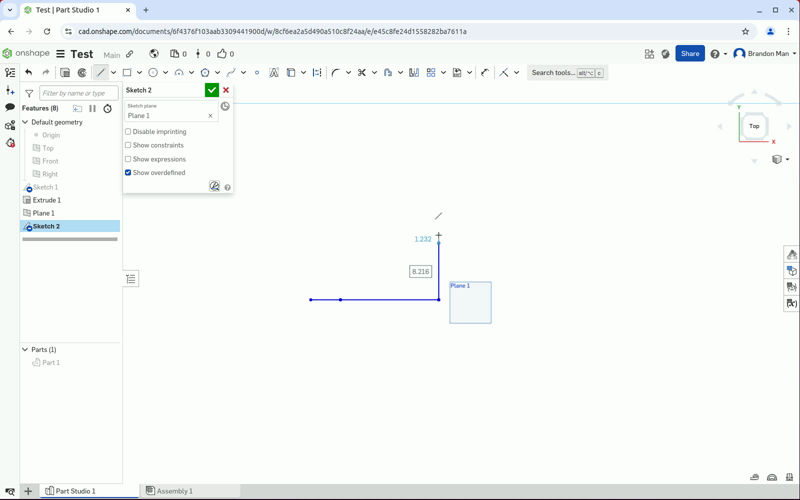
scroll(6)
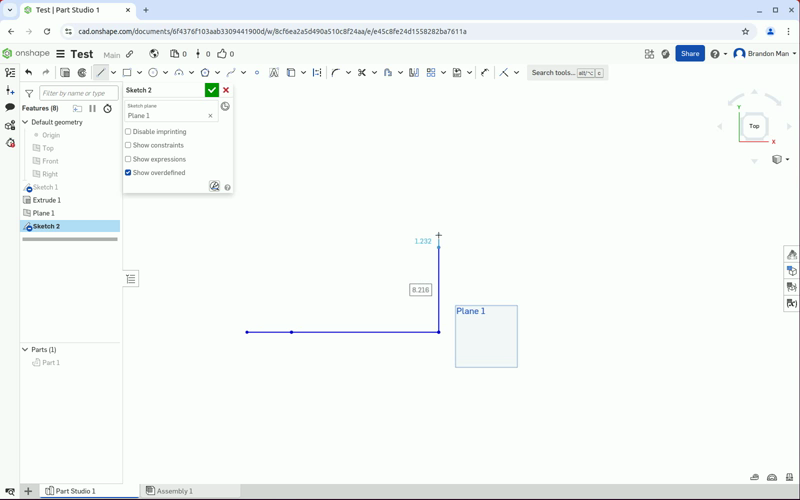
scroll(6)
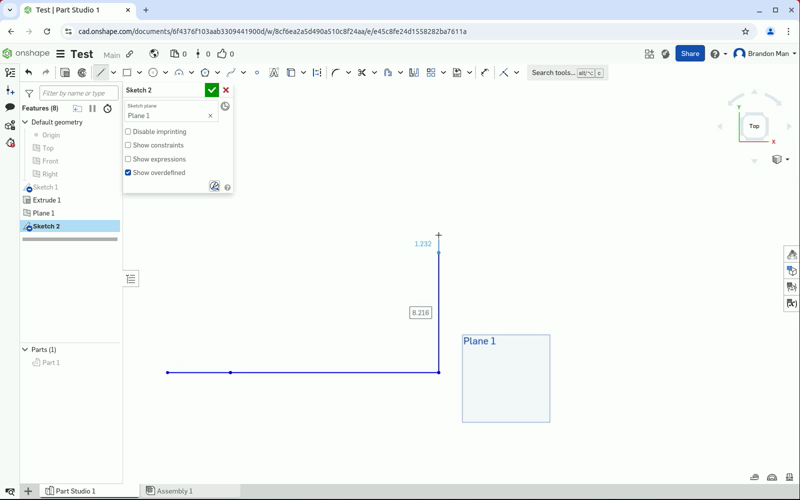
scroll(6)
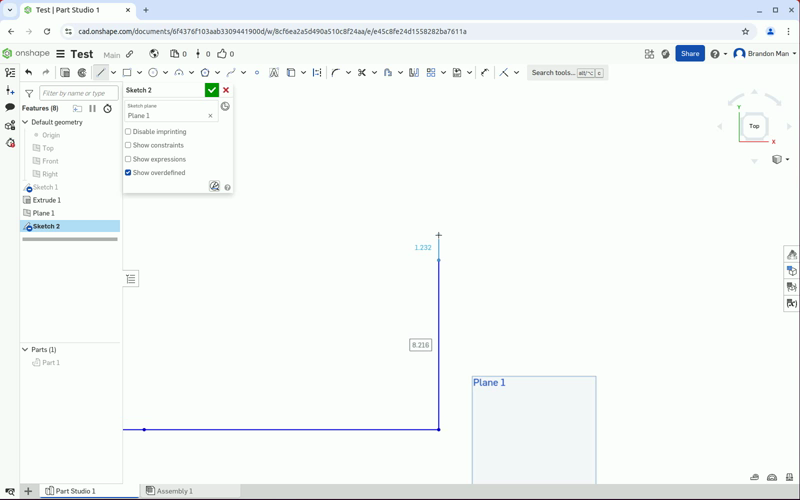
scroll(6)
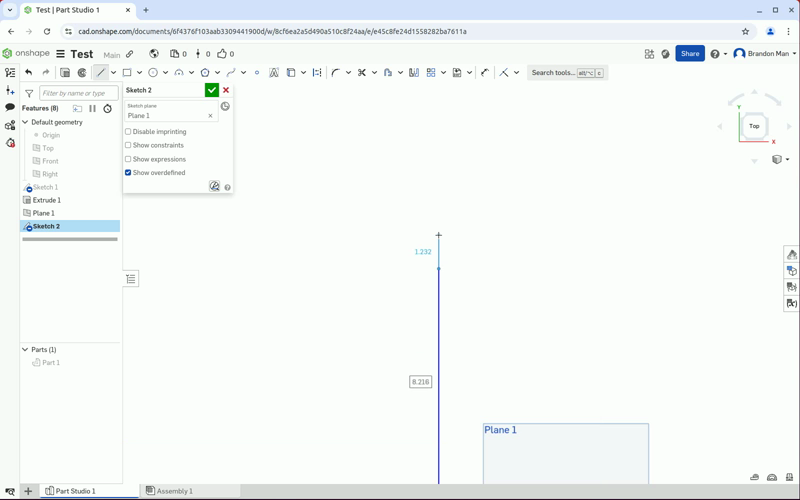
scroll(6)
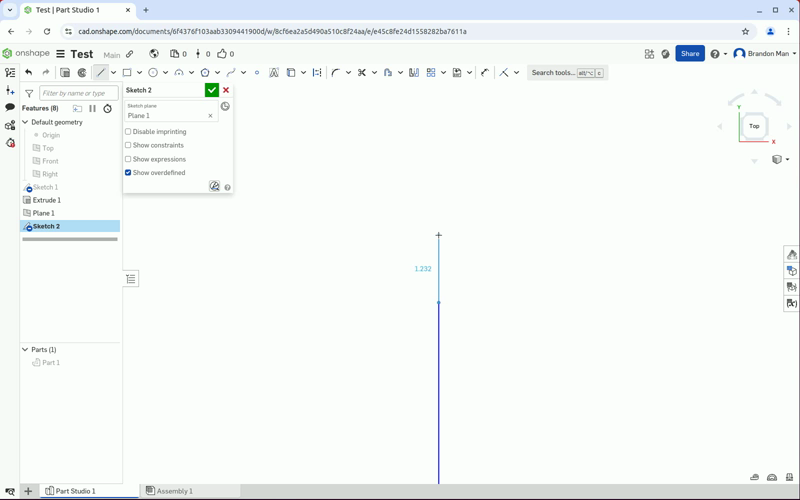
click(438, 234)
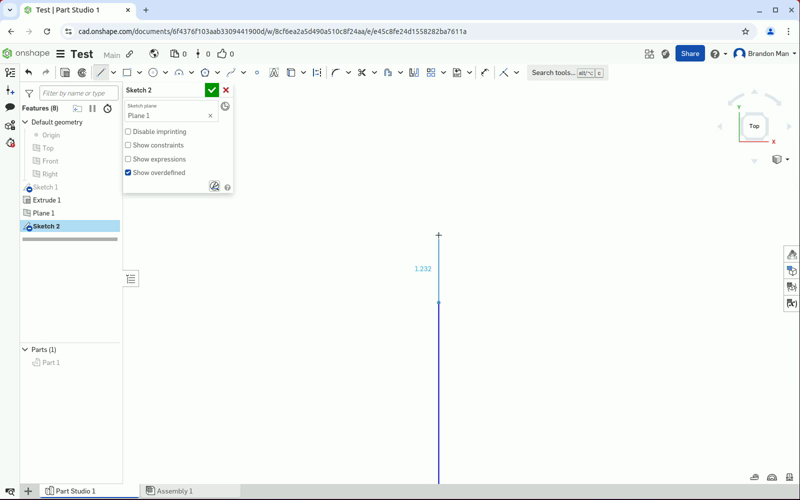
scroll(-6)
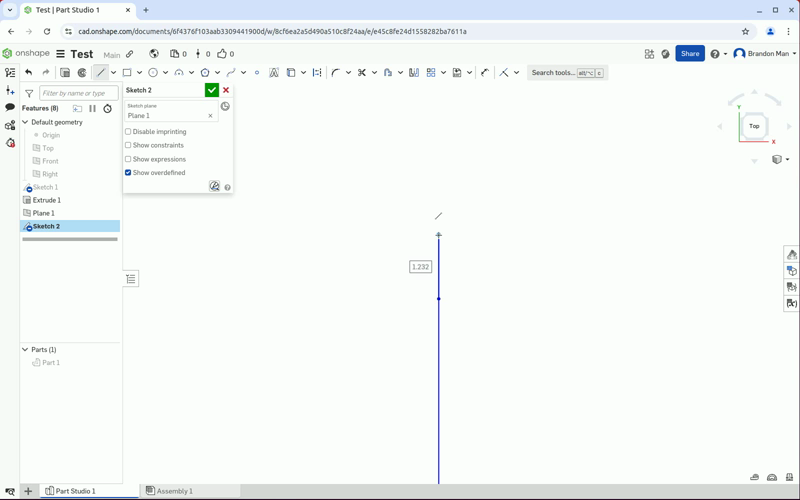
scroll(-6)
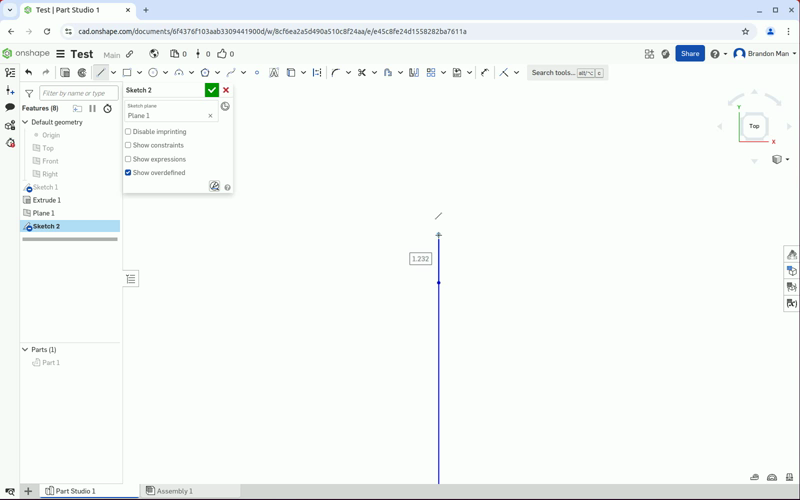
scroll(-6)
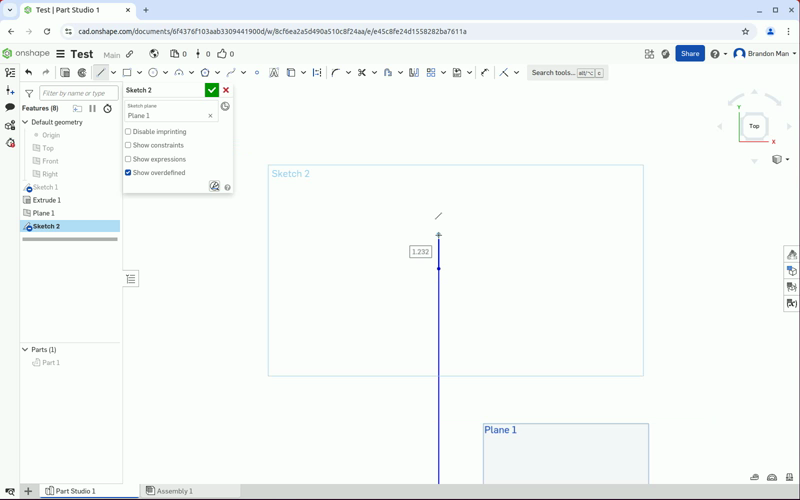
scroll(-6)
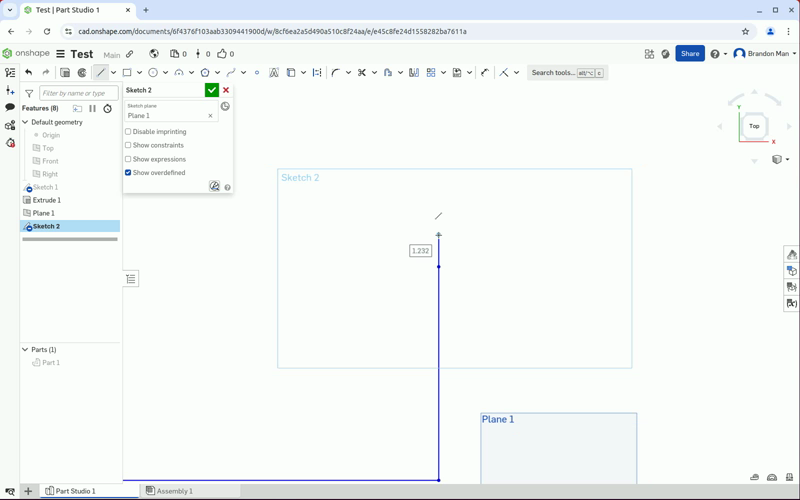
scroll(-6)
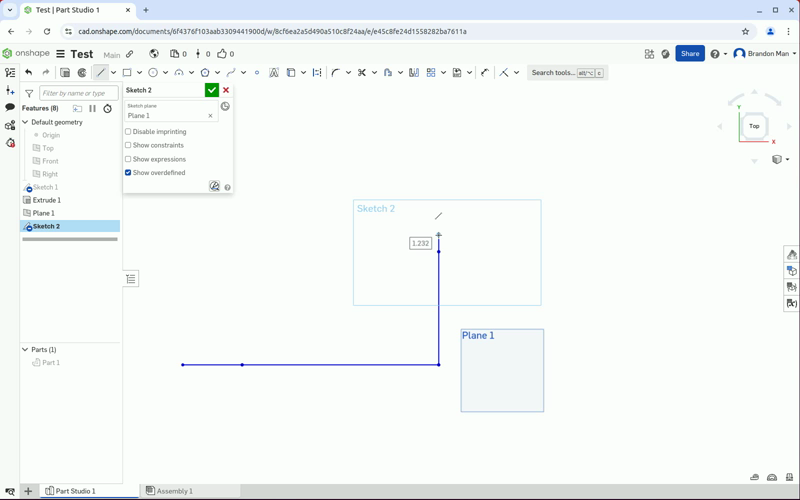
scroll(-6)
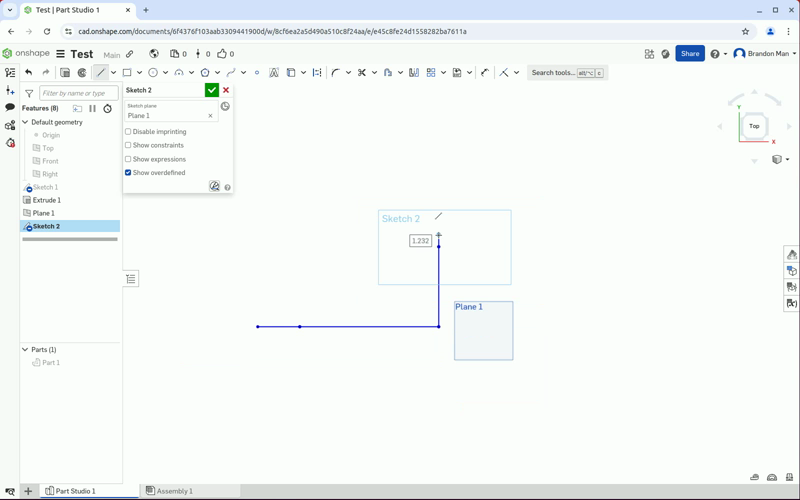
scroll(-6)
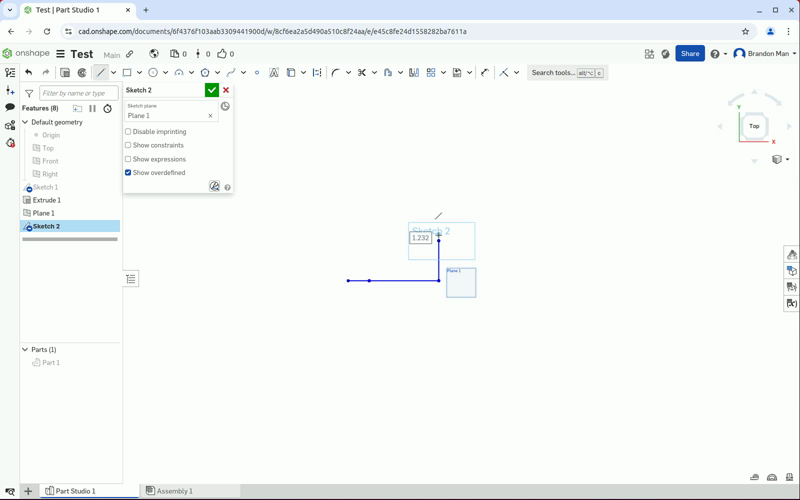
key_up(shift)
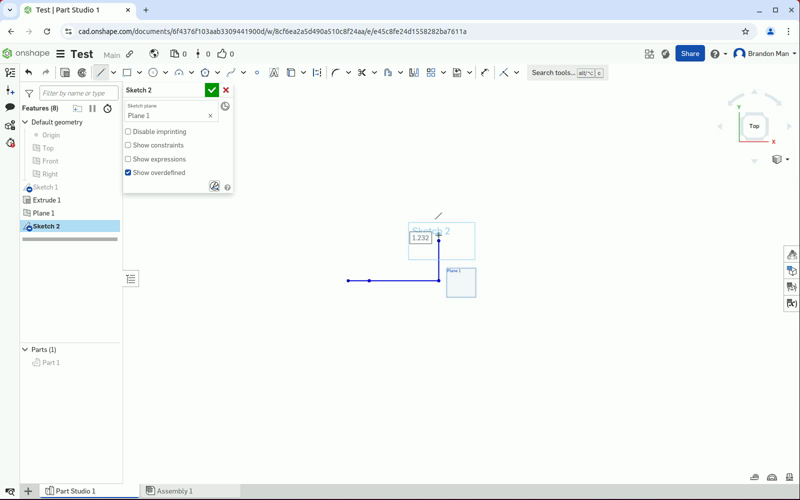
key_down(shift)
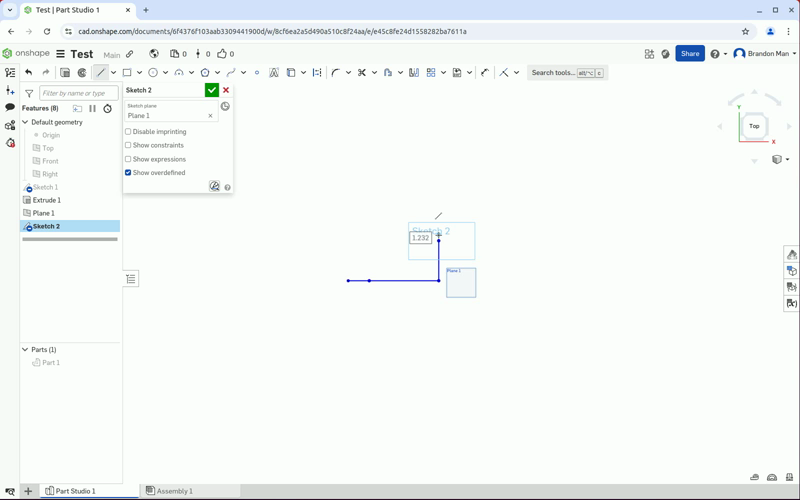
mouse_move(468, 234)
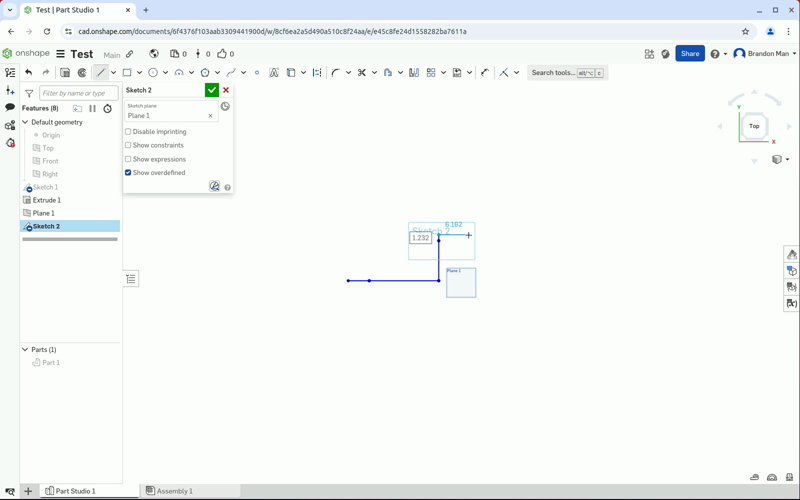
mouse_move(431, 234)
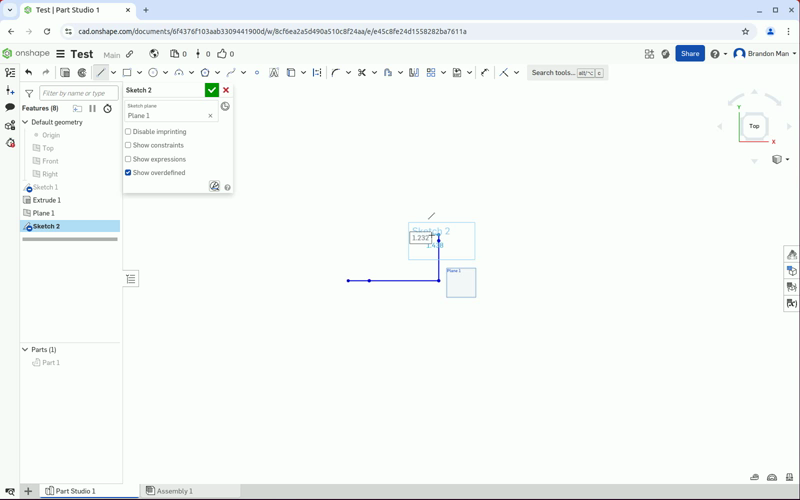
scroll(6)
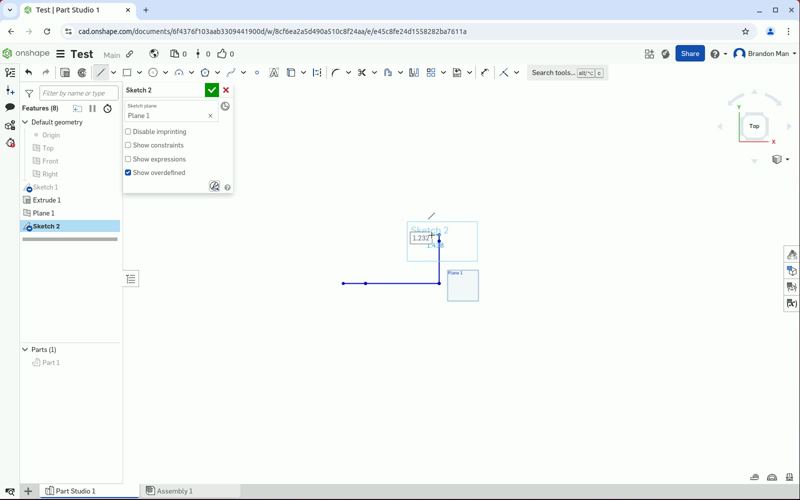
scroll(6)
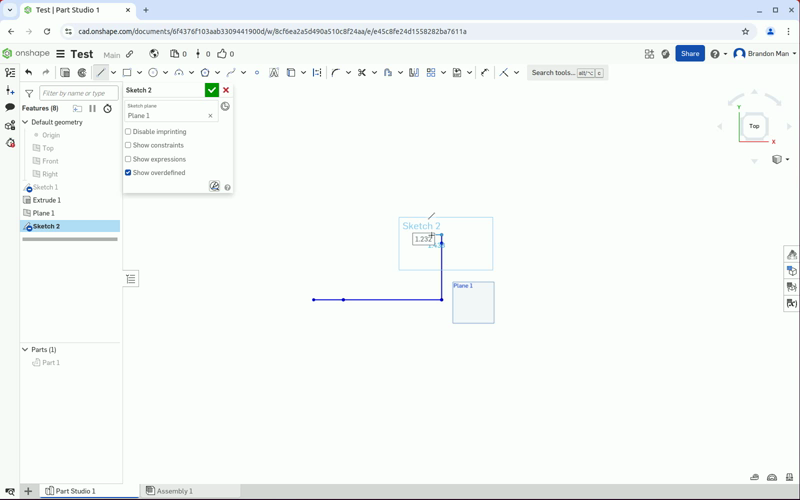
scroll(6)
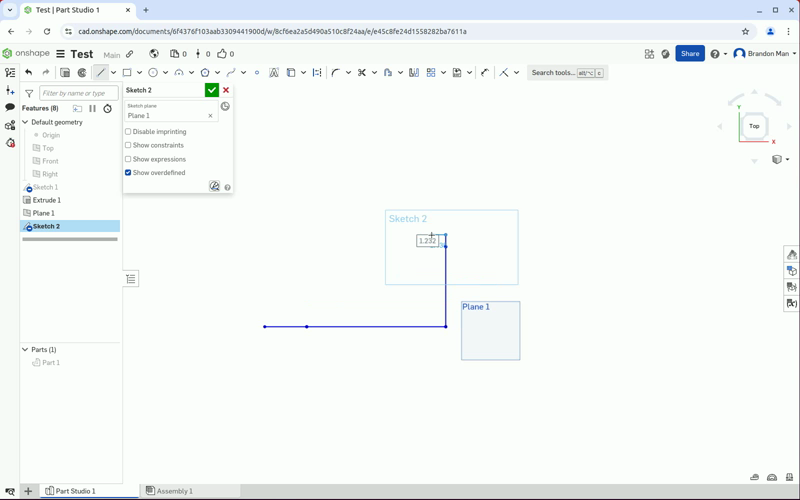
scroll(6)
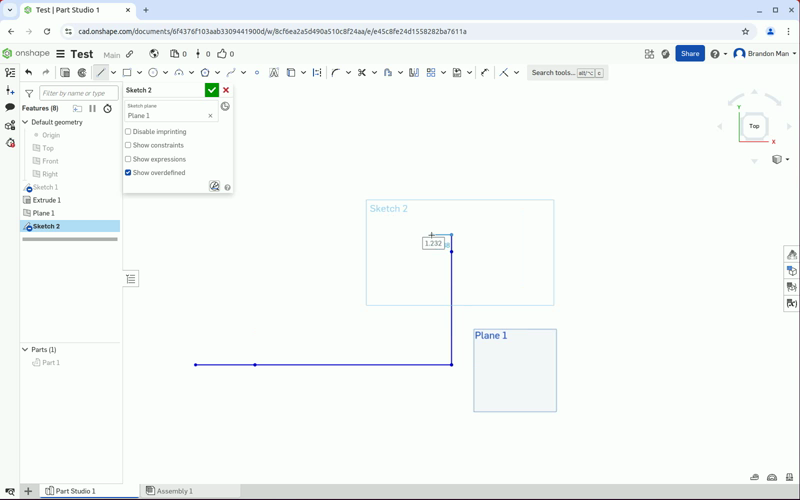
scroll(6)
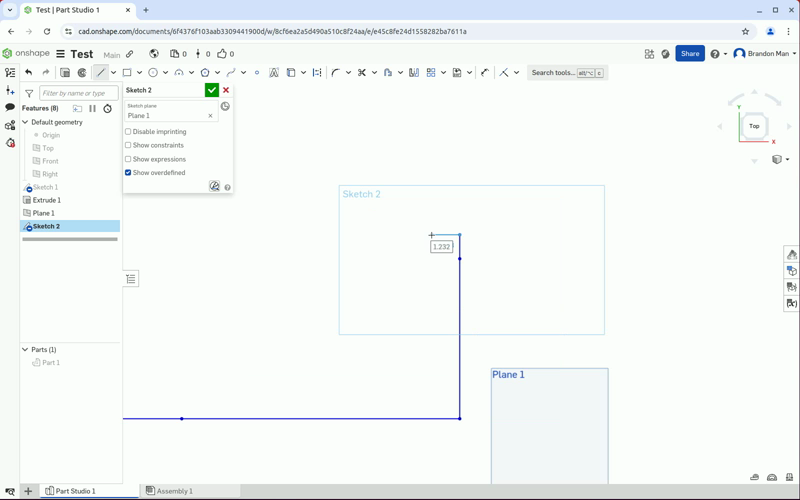
scroll(6)
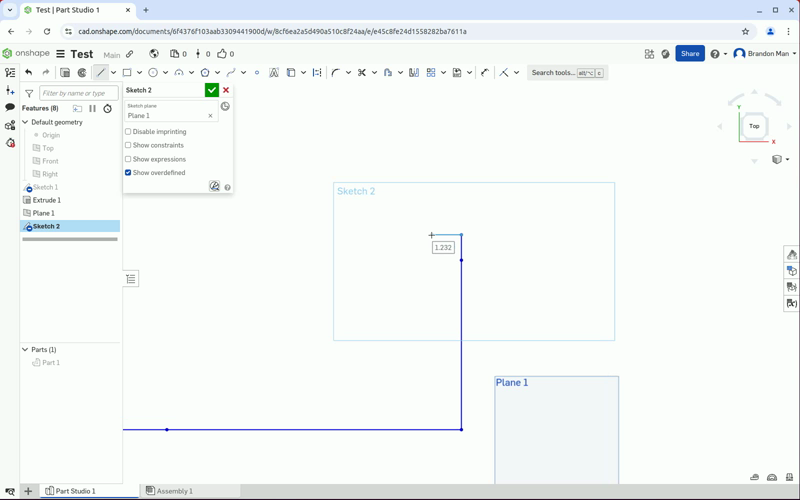
scroll(6)
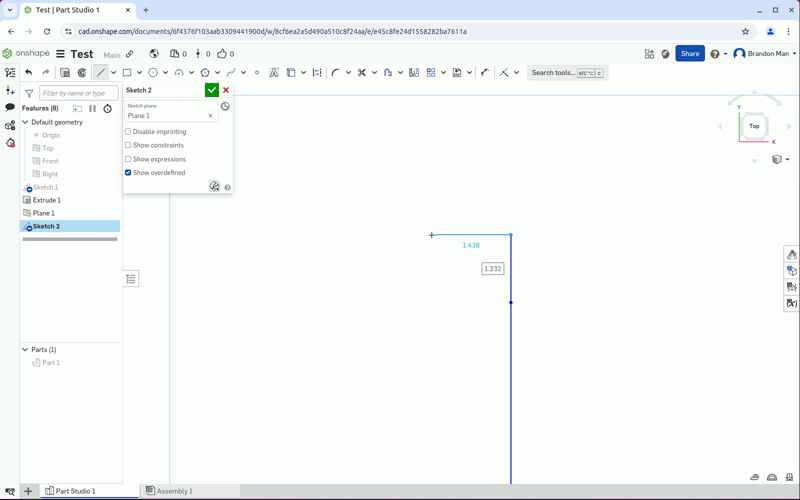
click(431, 234)
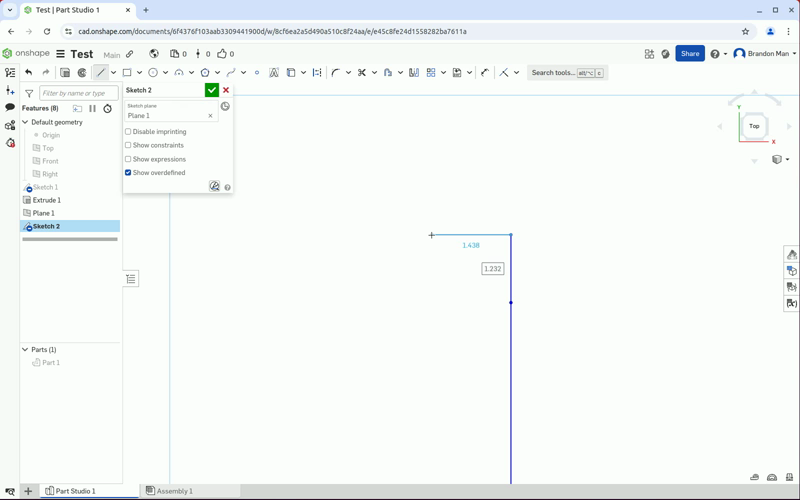
scroll(-6)
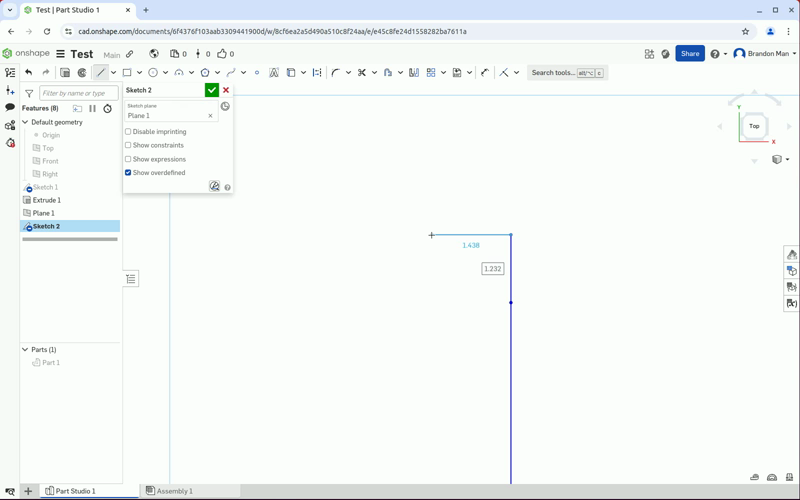
scroll(-6)
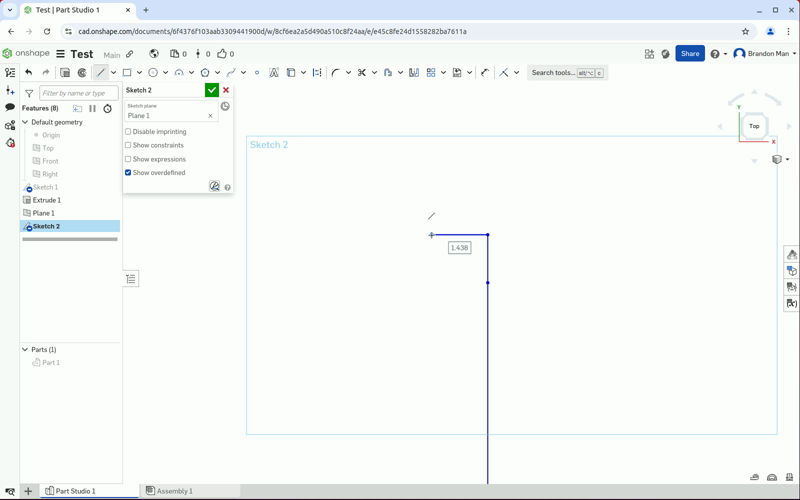
scroll(-6)
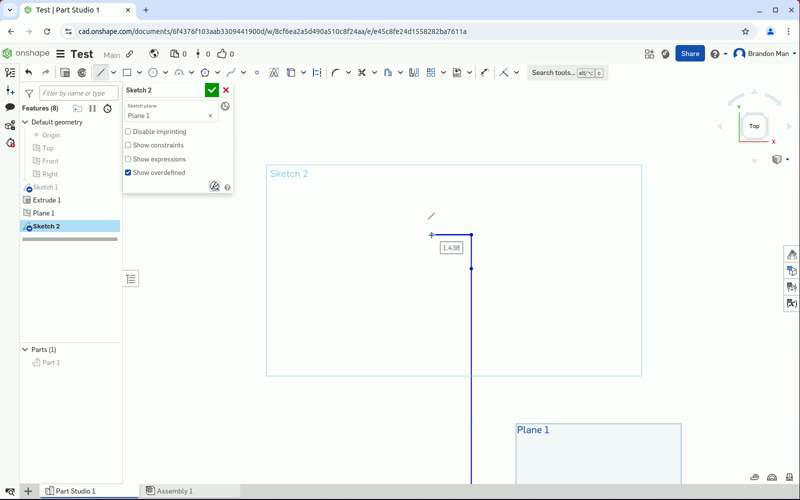
scroll(-6)
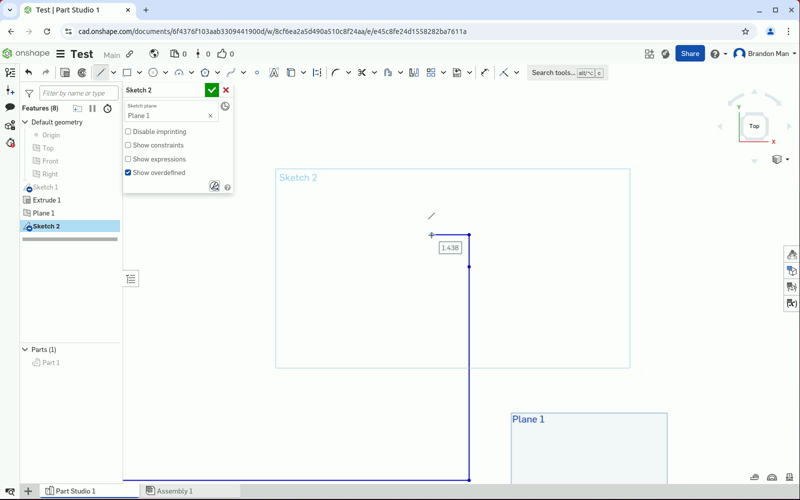
scroll(-6)
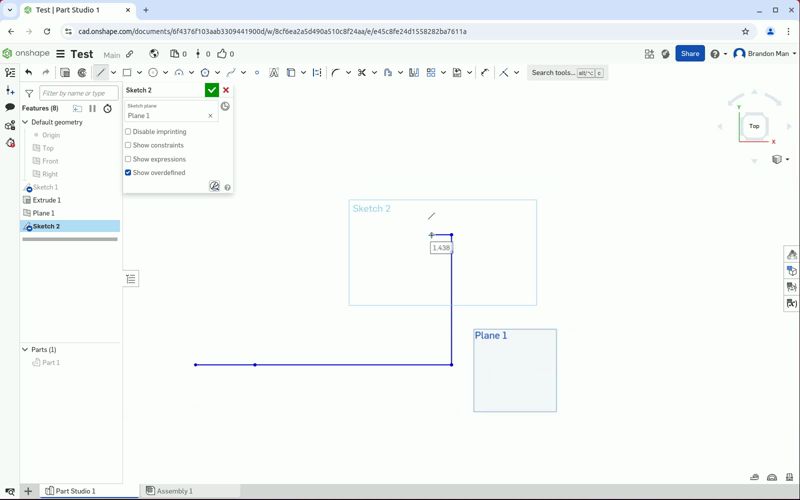
scroll(-6)
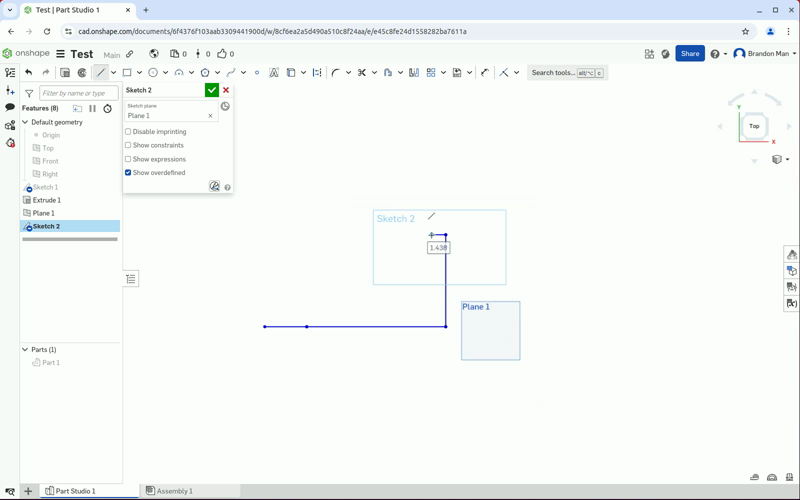
scroll(-6)
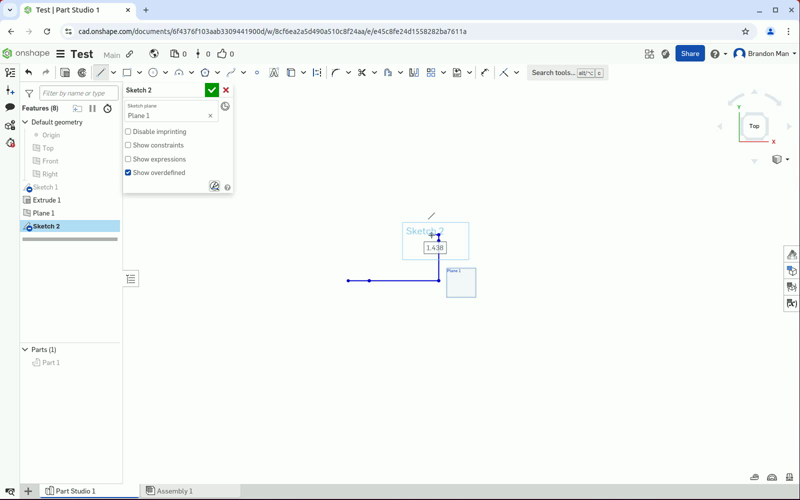
key_up(shift)
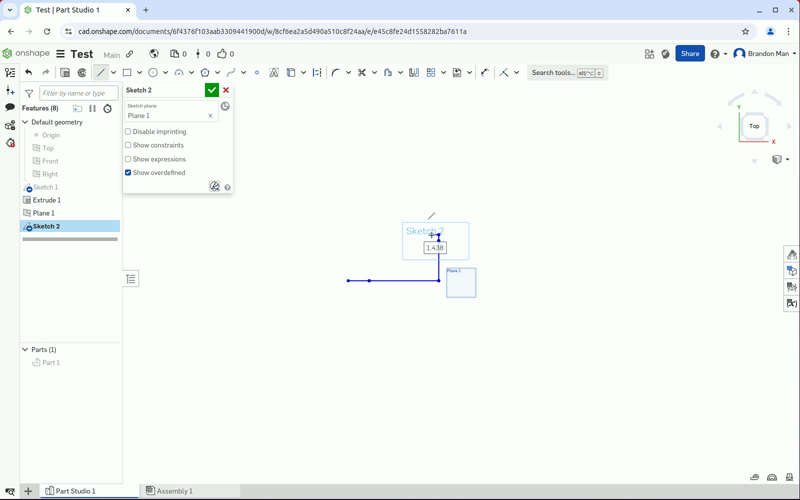
key_down(shift)
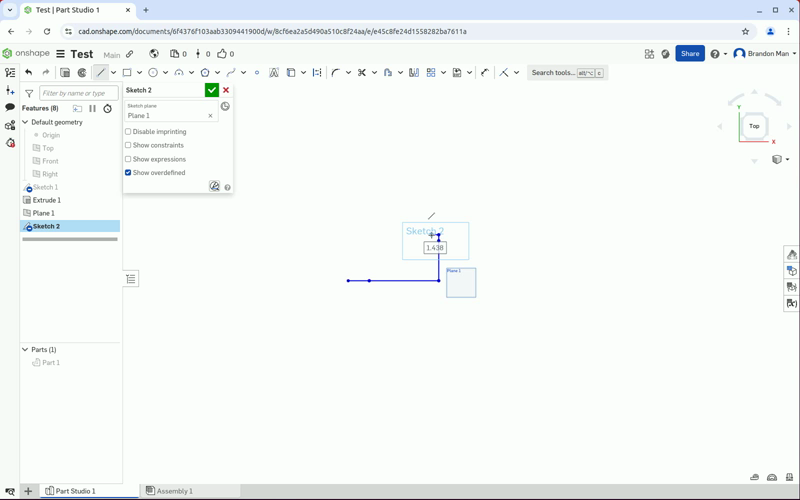
mouse_move(461, 234)
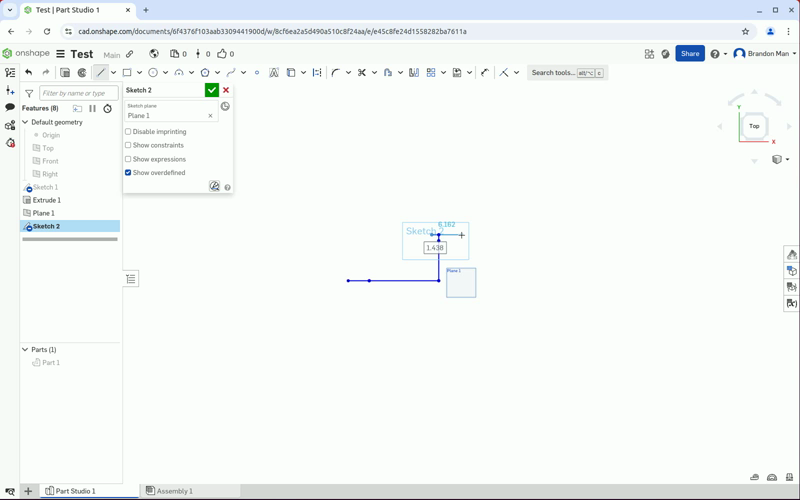
mouse_move(408, 234)
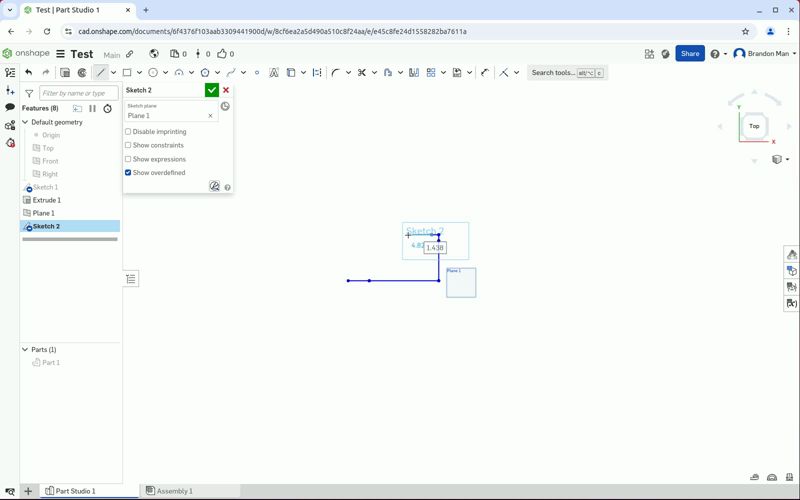
click(408, 234)
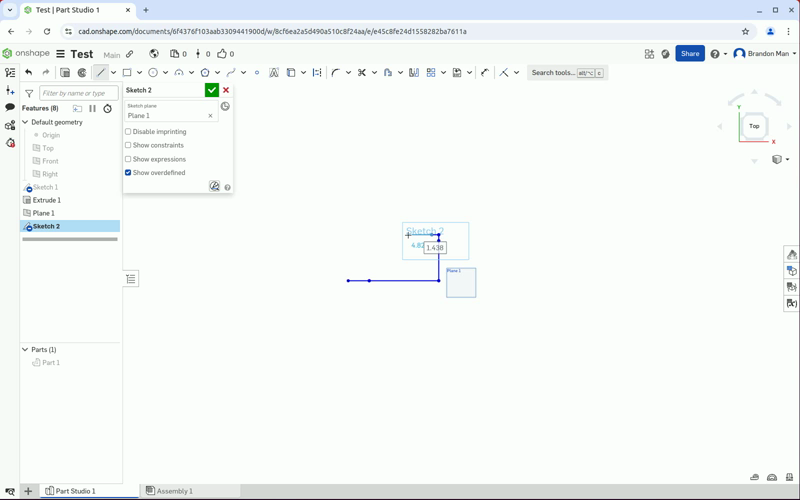
key_up(shift)
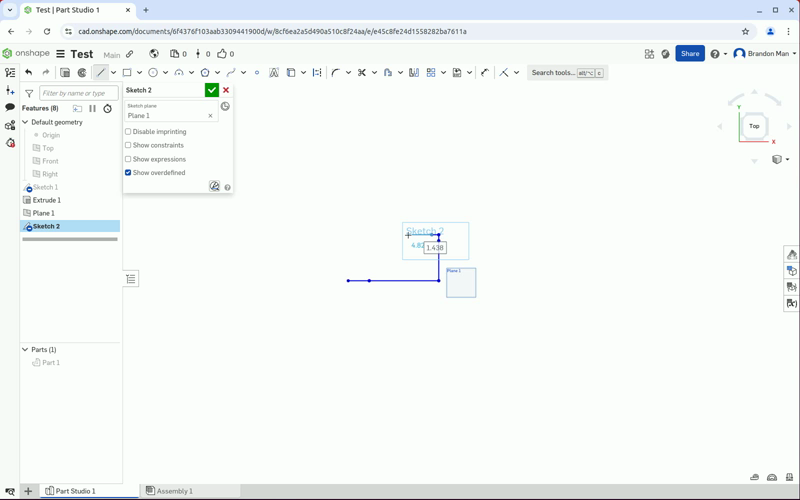
key_down(shift)
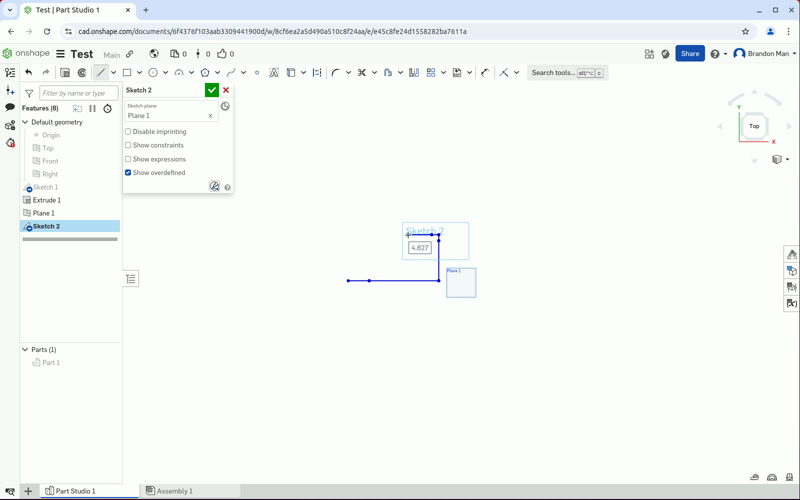
mouse_move(438, 234)
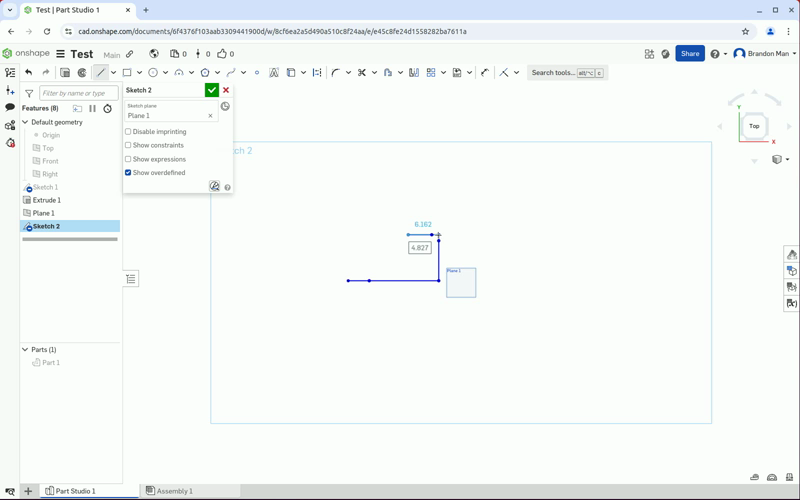
mouse_move(408, 269)
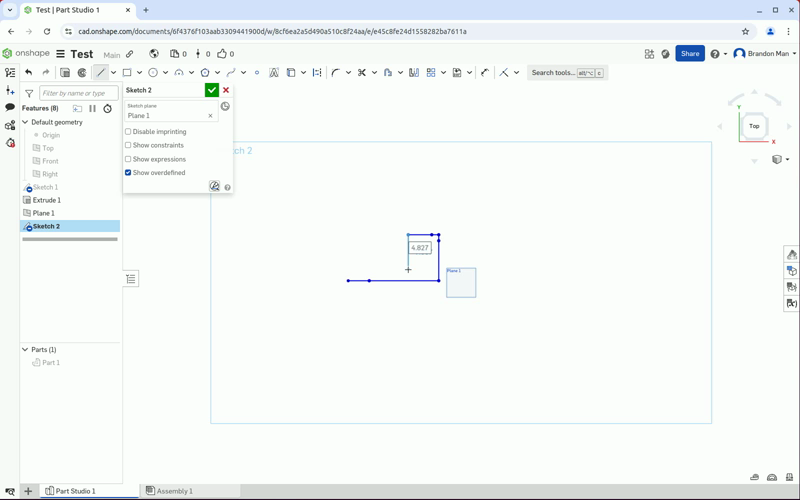
click(408, 269)
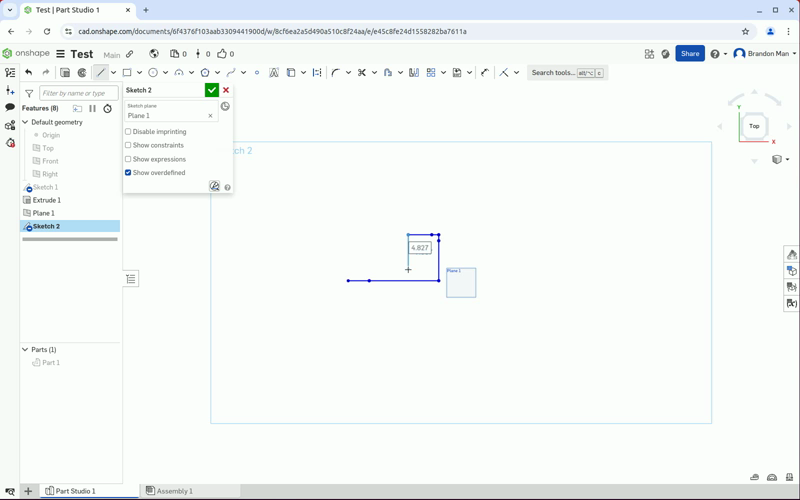
key_up(shift)
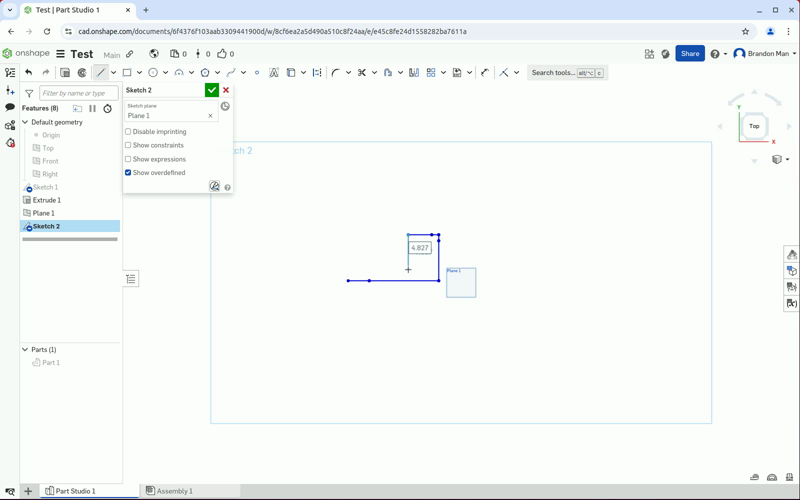
key_down(shift)
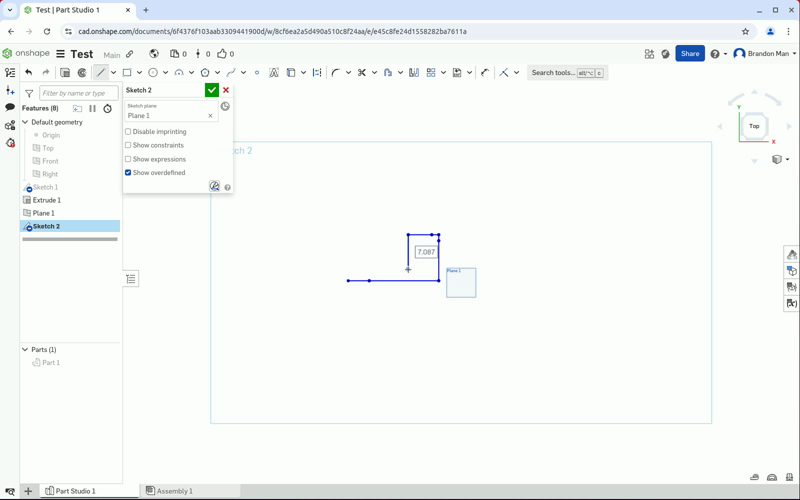
mouse_move(438, 269)
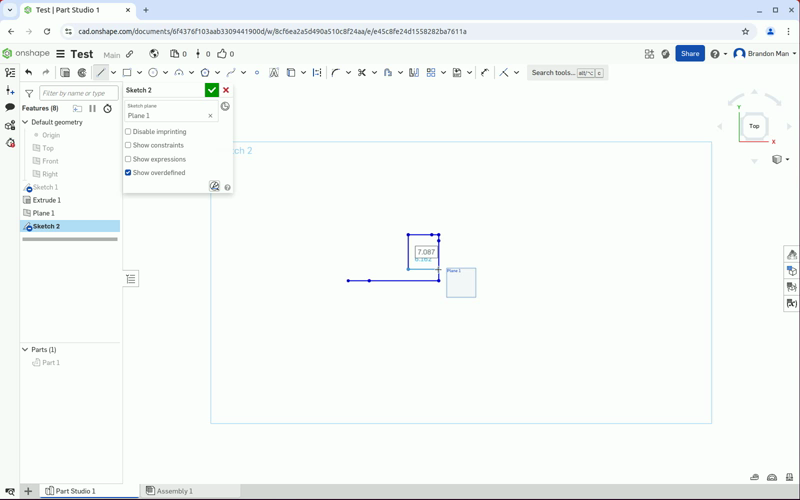
mouse_move(378, 269)
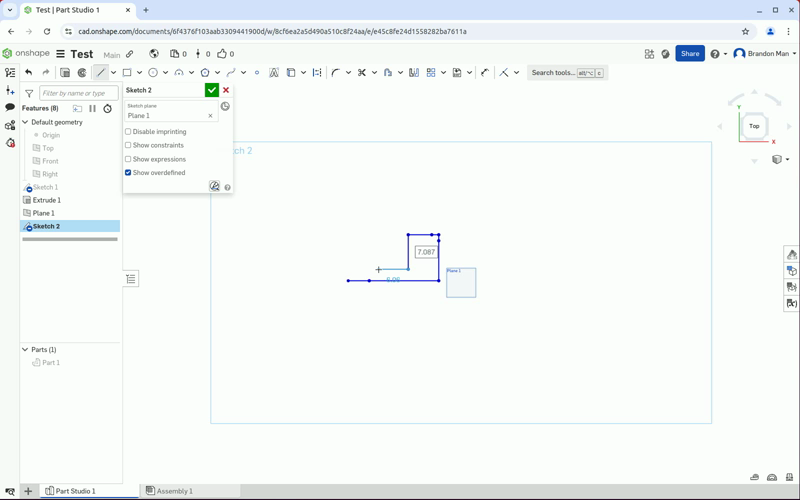
click(378, 269)
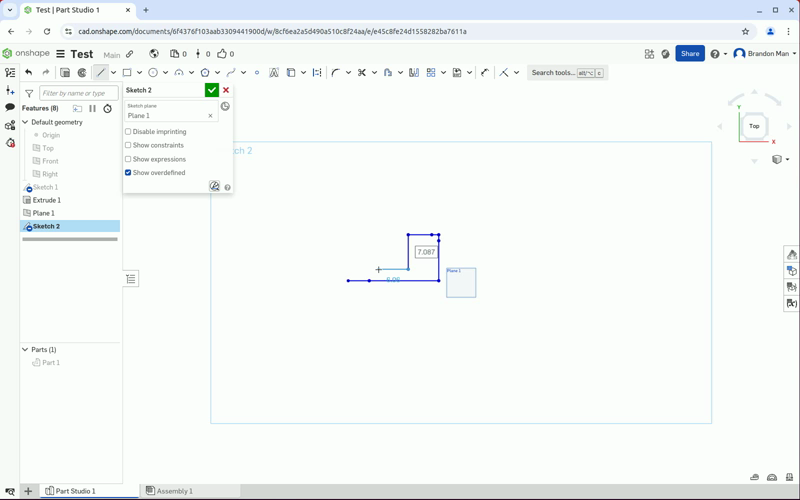
key_up(shift)
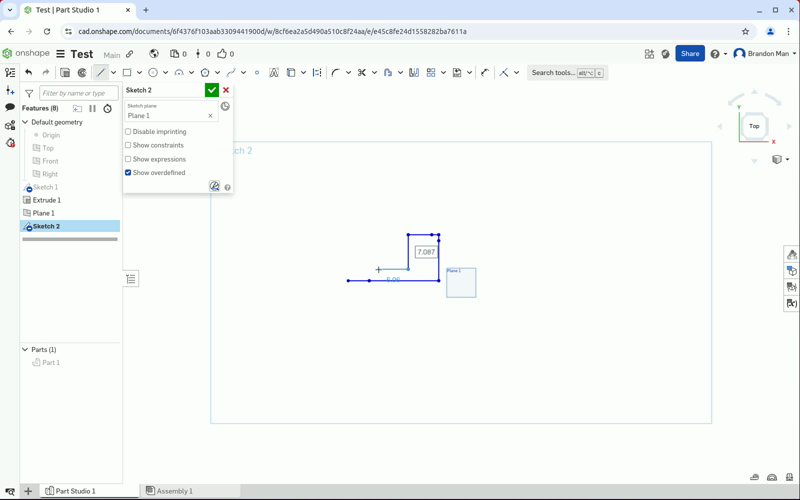
key_down(shift)
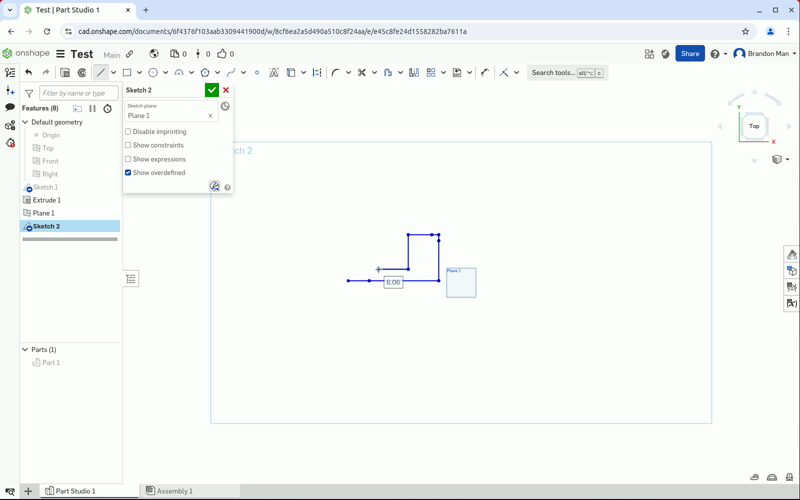
mouse_move(408, 269)
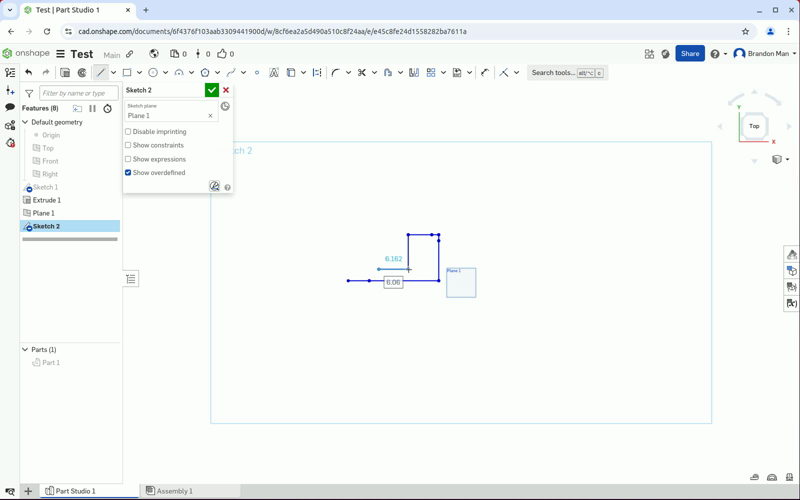
mouse_move(378, 234)
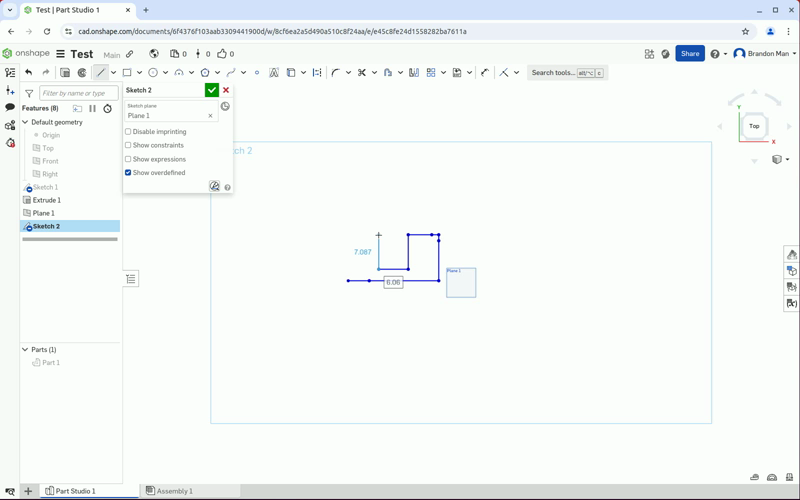
click(378, 234)
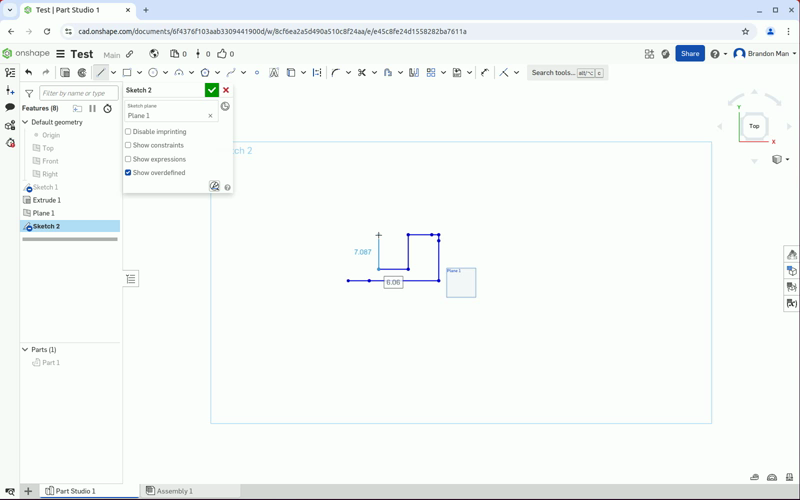
key_up(shift)
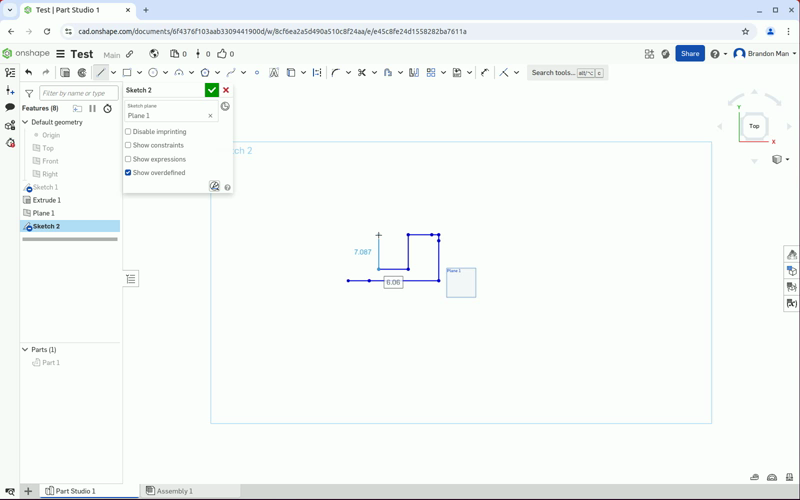
key_down(shift)
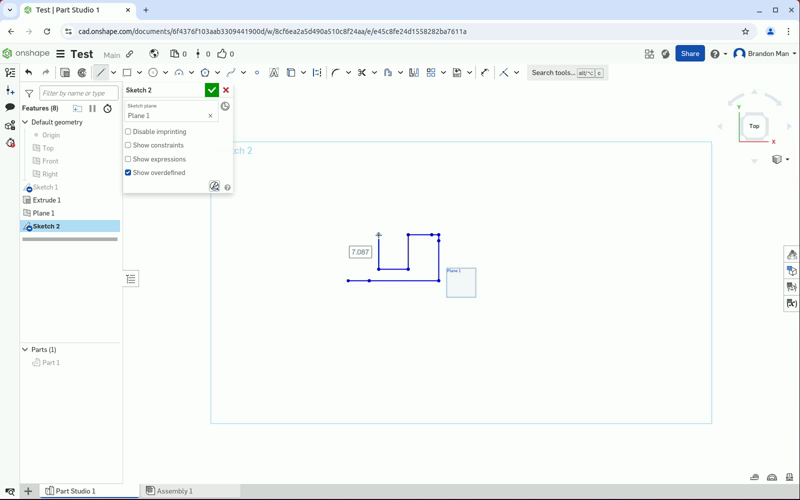
mouse_move(408, 234)
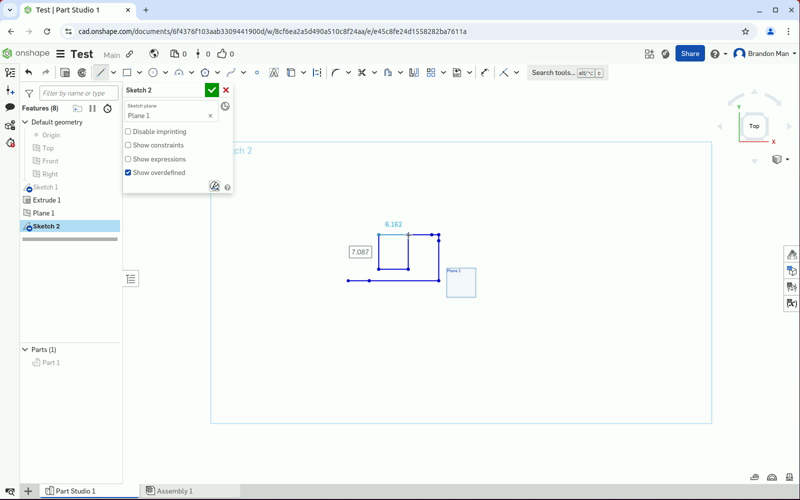
mouse_move(354, 234)
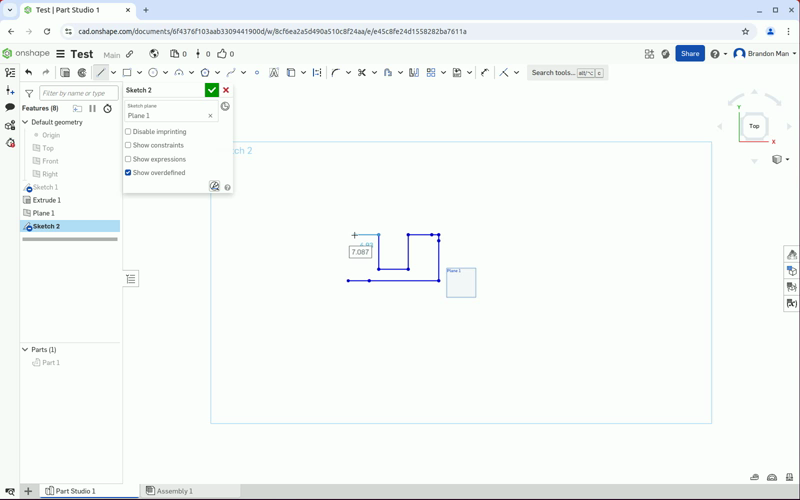
click(354, 234)
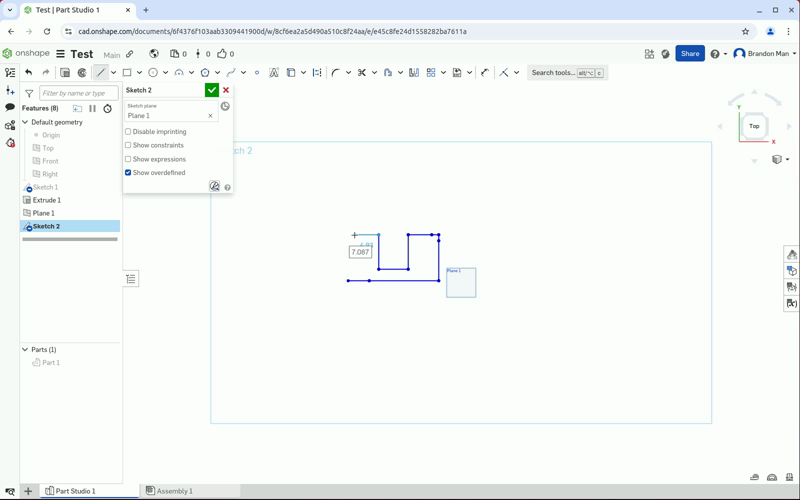
key_up(shift)
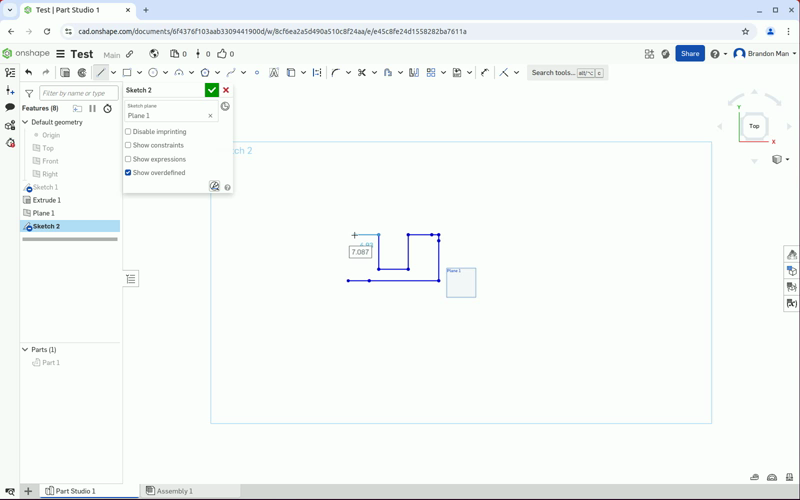
key_down(shift)
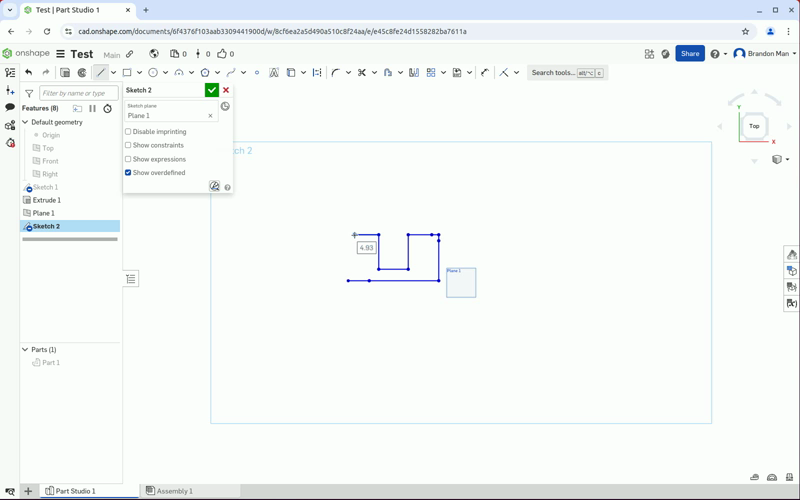
mouse_move(384, 234)
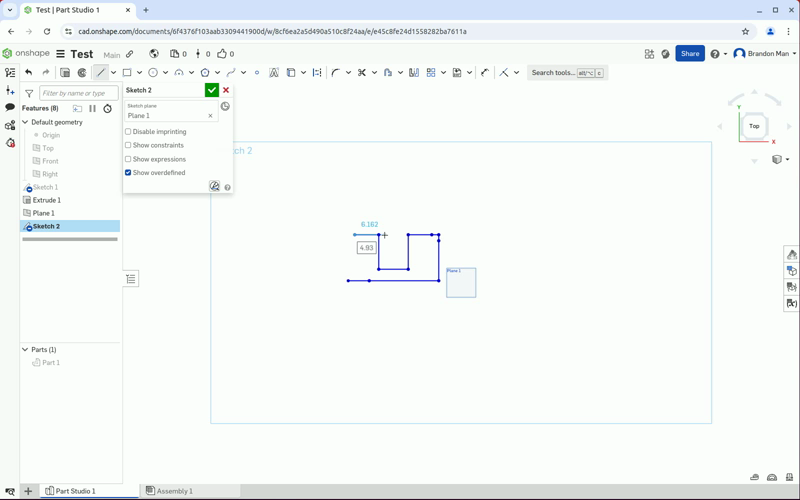
mouse_move(348, 234)
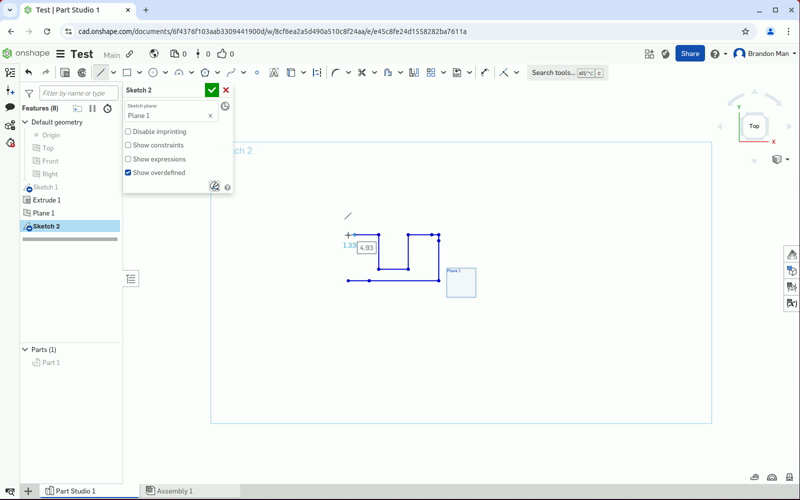
scroll(6)
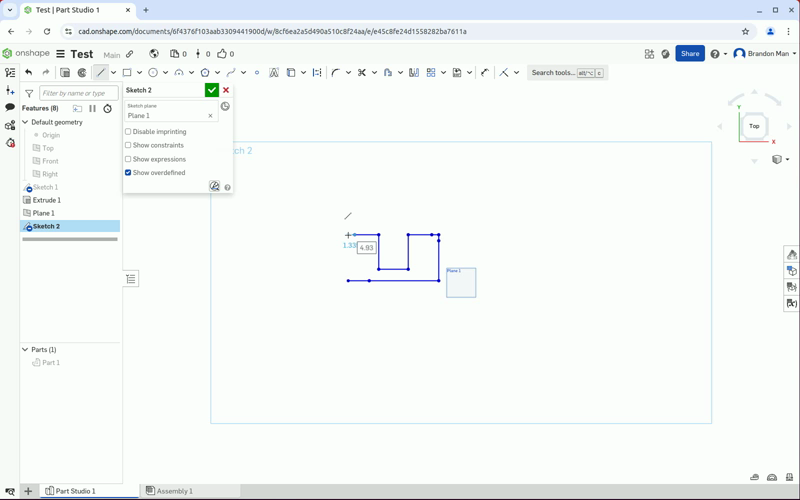
scroll(6)
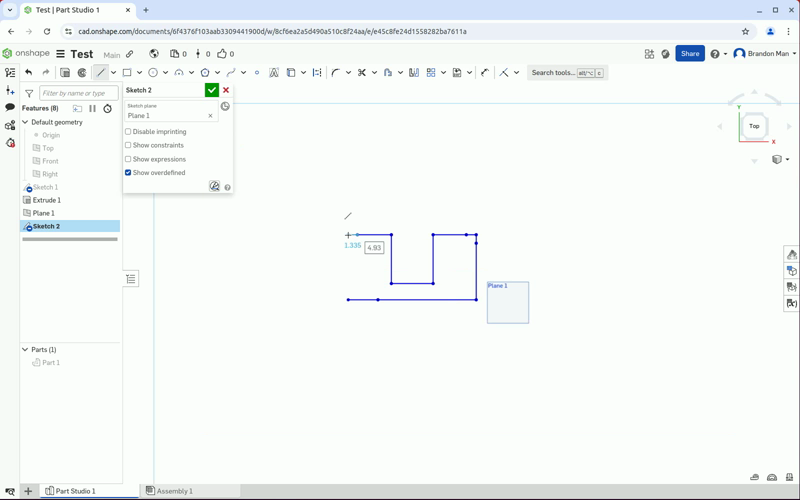
scroll(6)
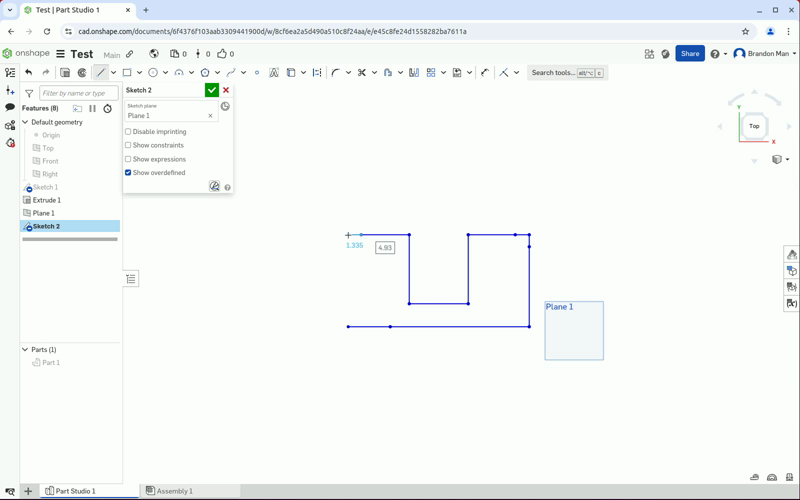
scroll(6)
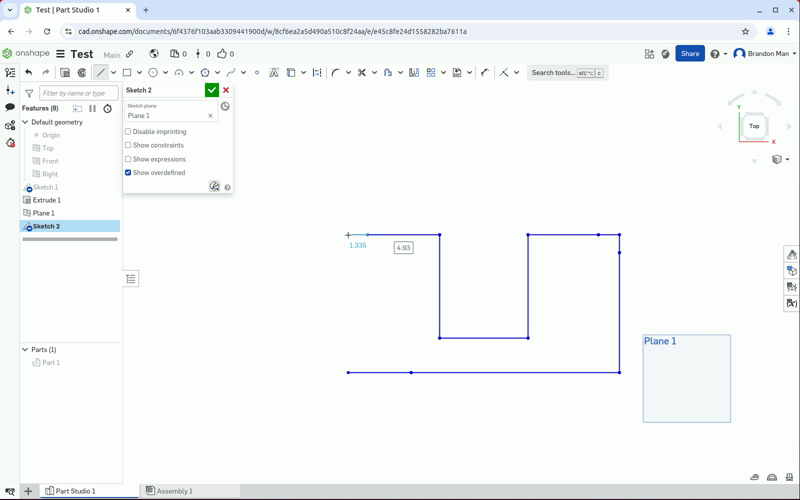
scroll(6)
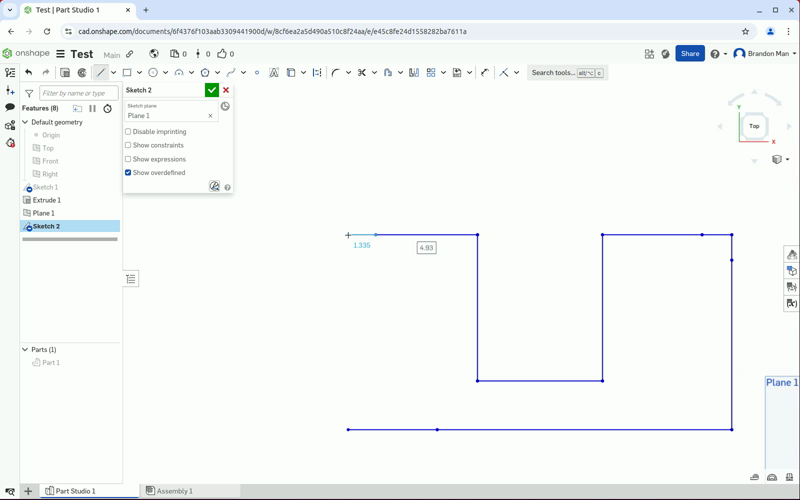
scroll(6)
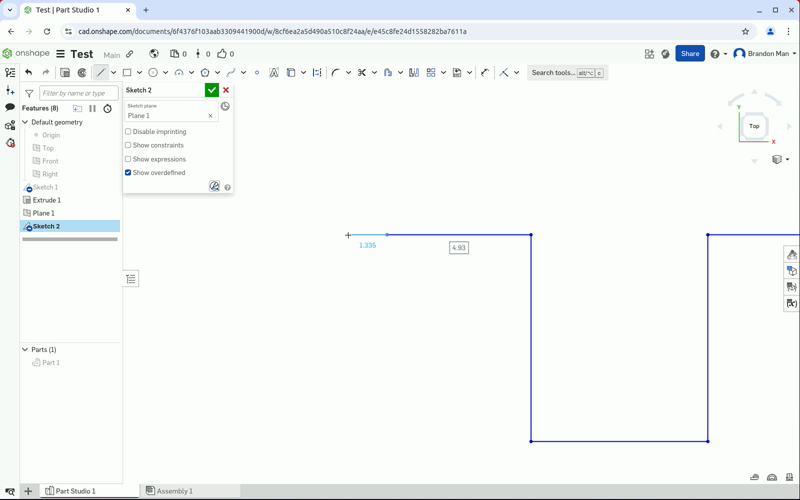
scroll(6)
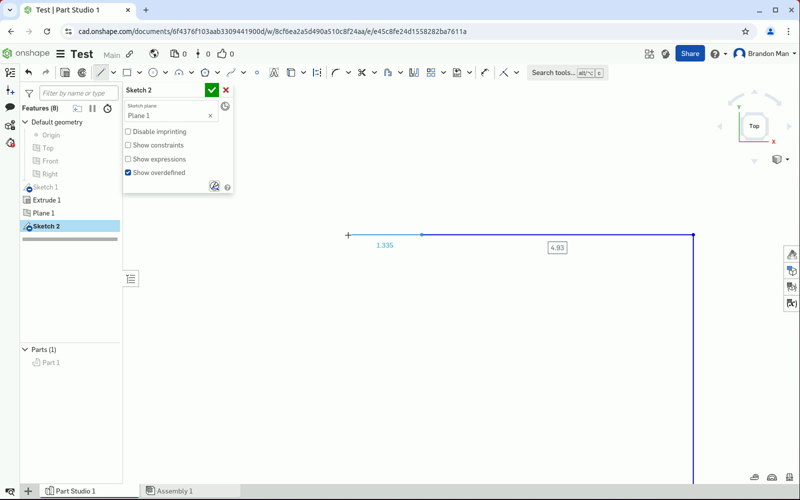
click(348, 234)
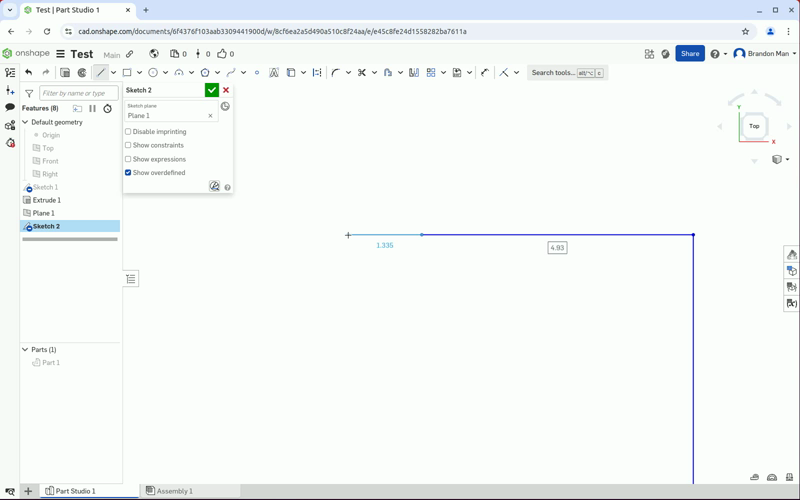
scroll(-6)
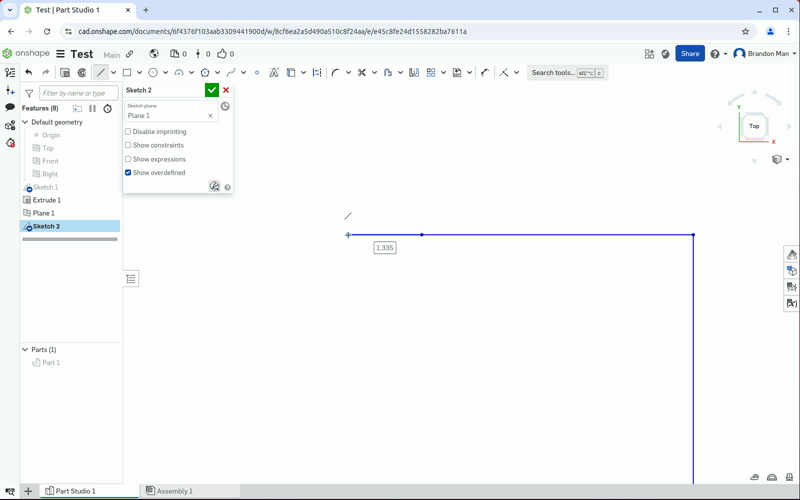
scroll(-6)
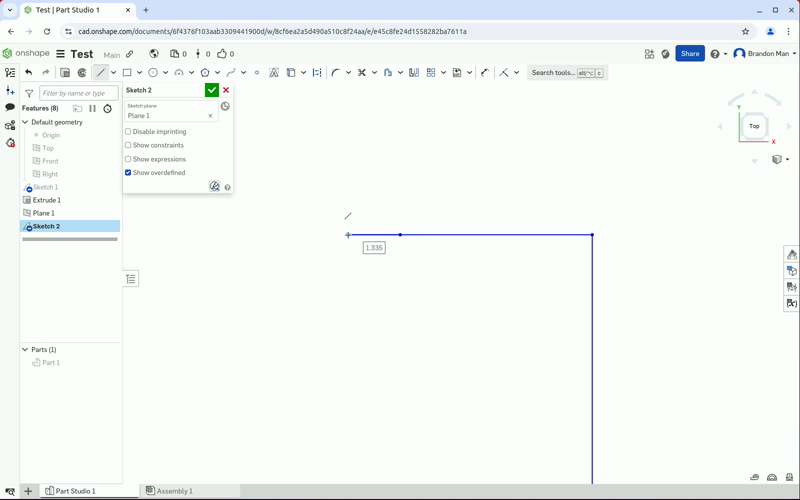
scroll(-6)
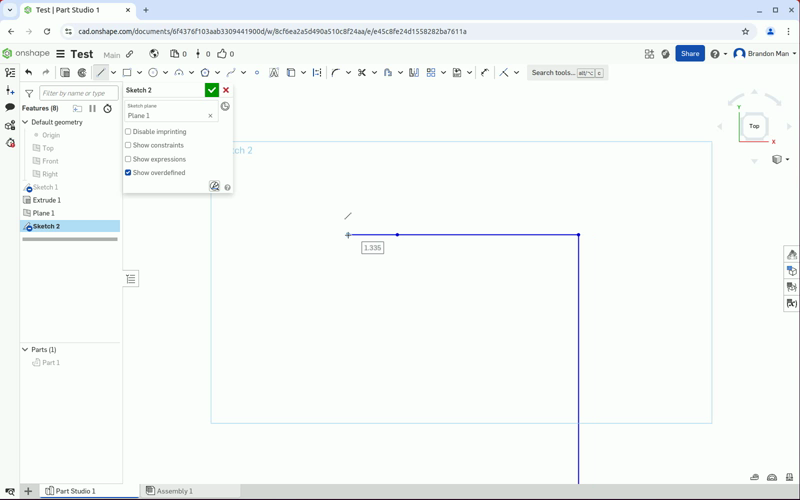
scroll(-6)
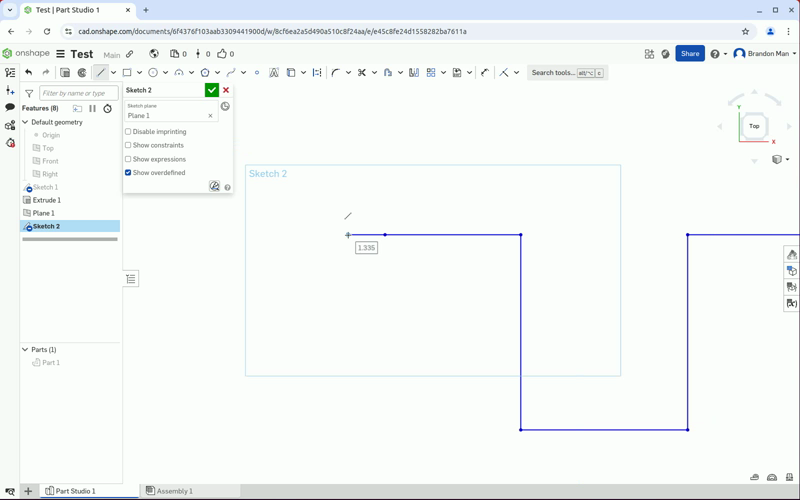
scroll(-6)
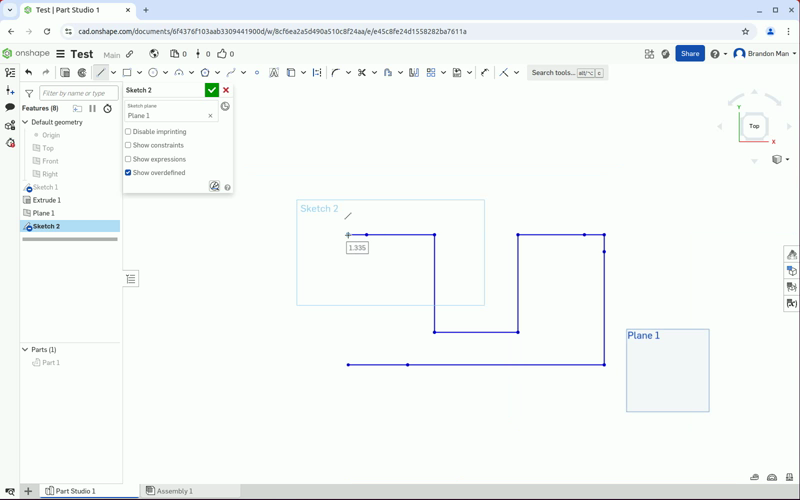
scroll(-6)
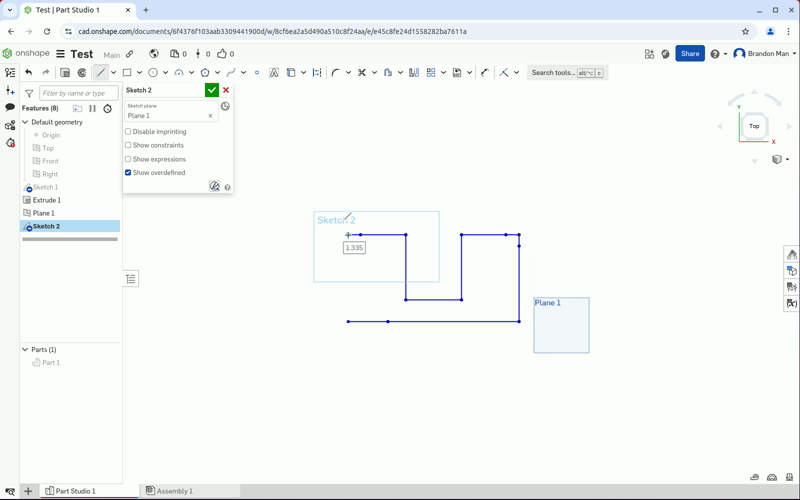
scroll(-6)
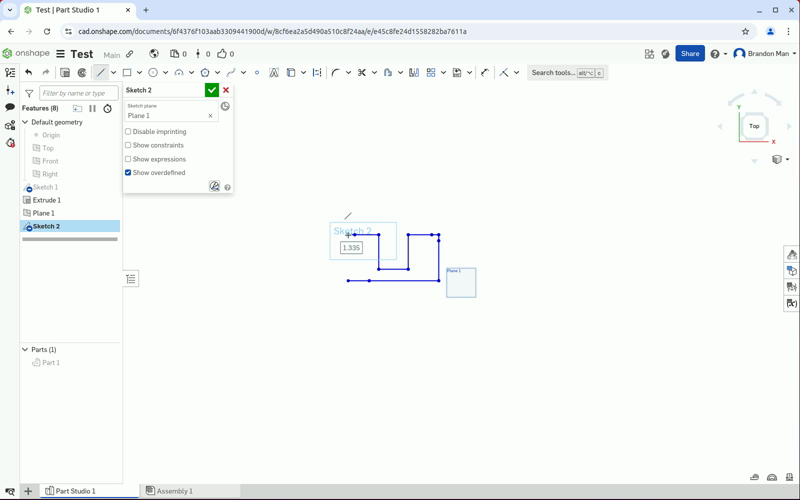
key_up(shift)
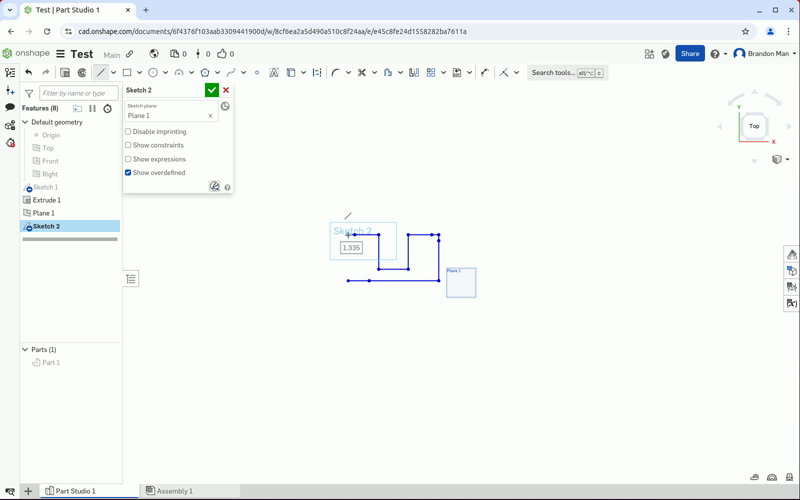
key_down(shift)
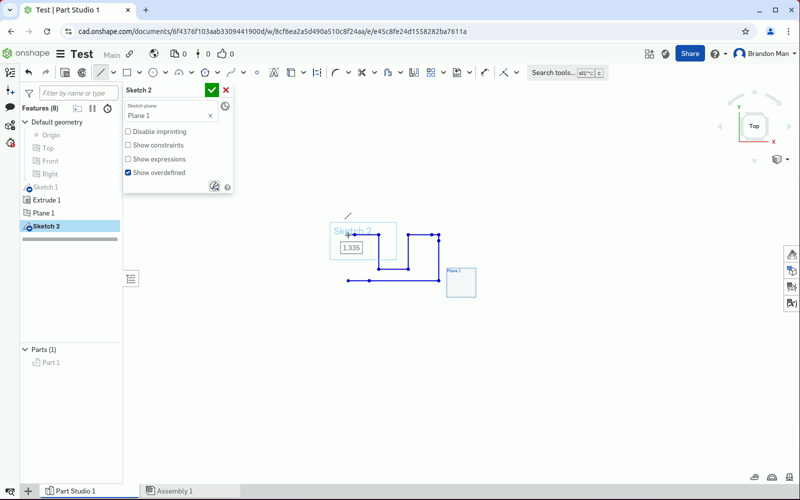
mouse_move(378, 234)
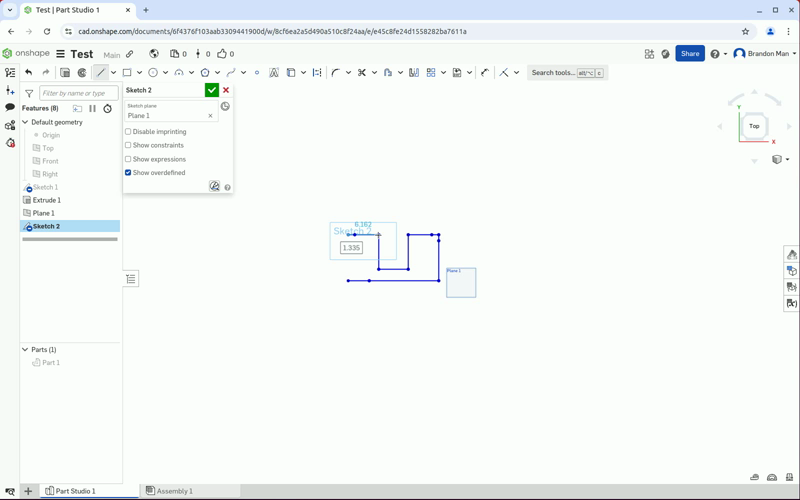
mouse_move(348, 240)
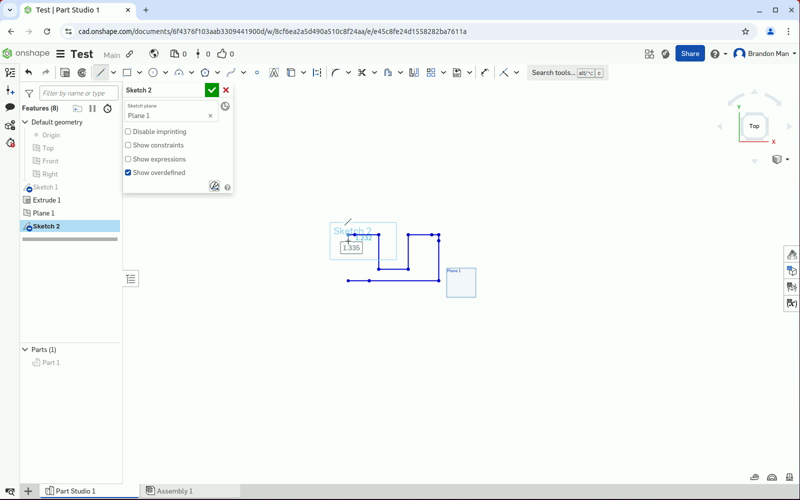
scroll(6)
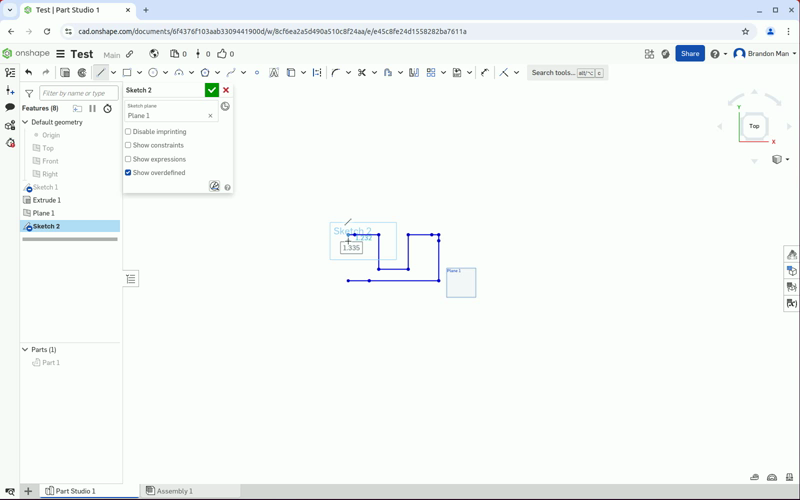
scroll(6)
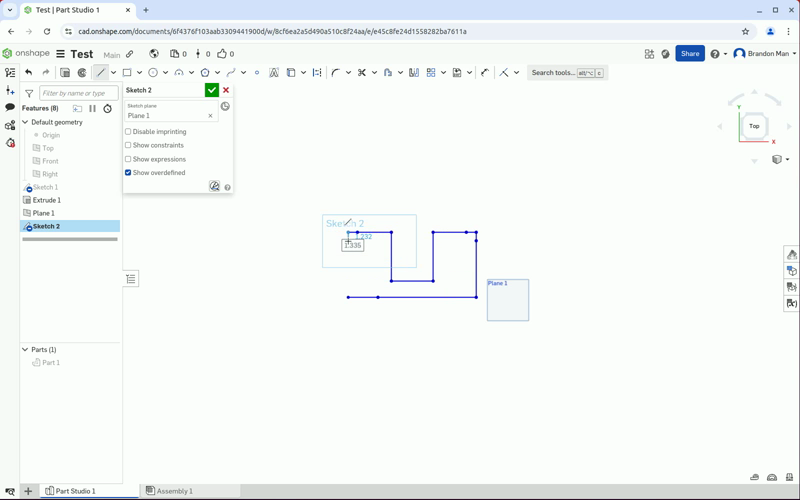
scroll(6)
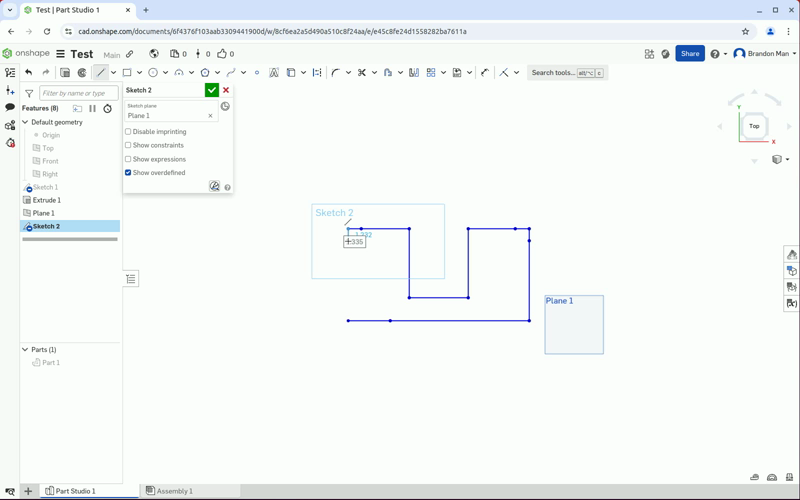
scroll(6)
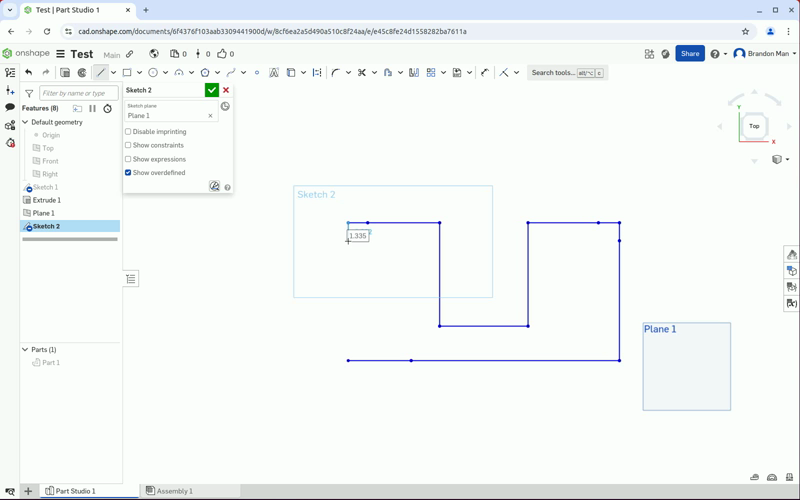
scroll(6)
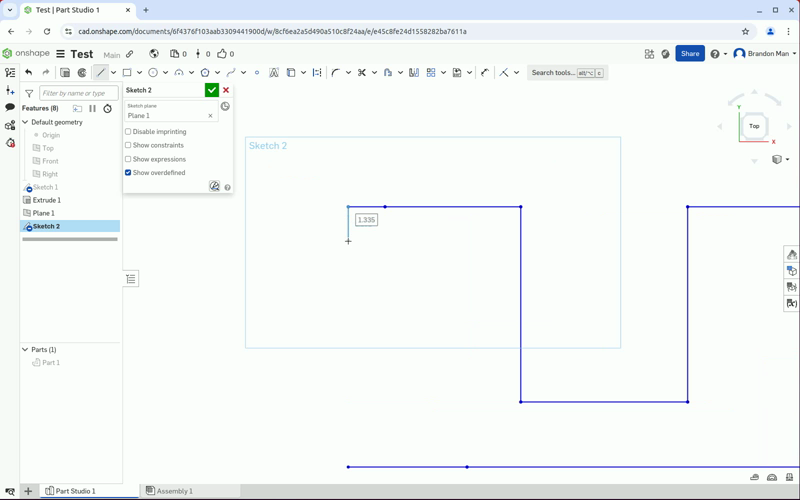
scroll(6)
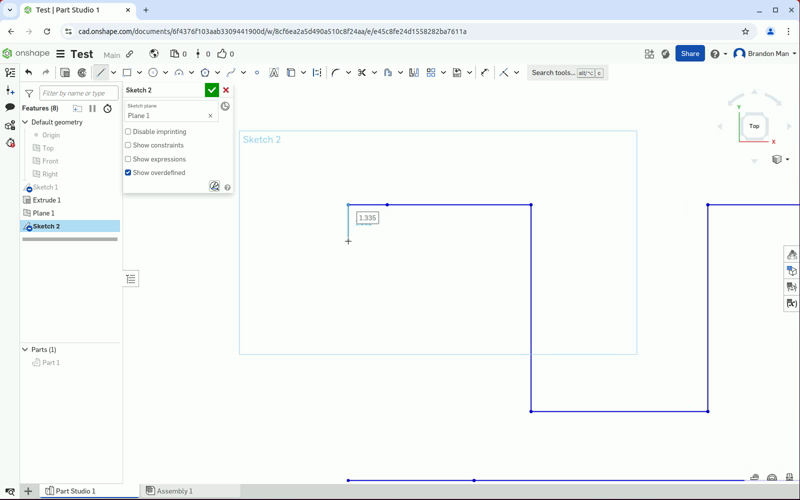
scroll(6)
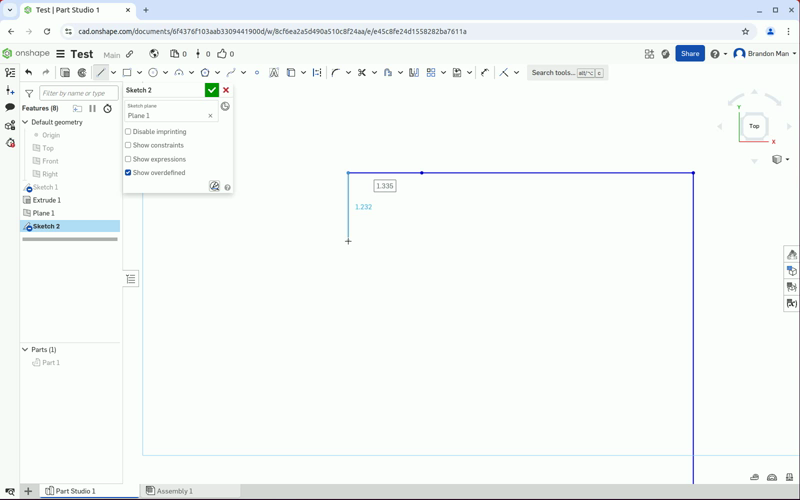
click(348, 240)
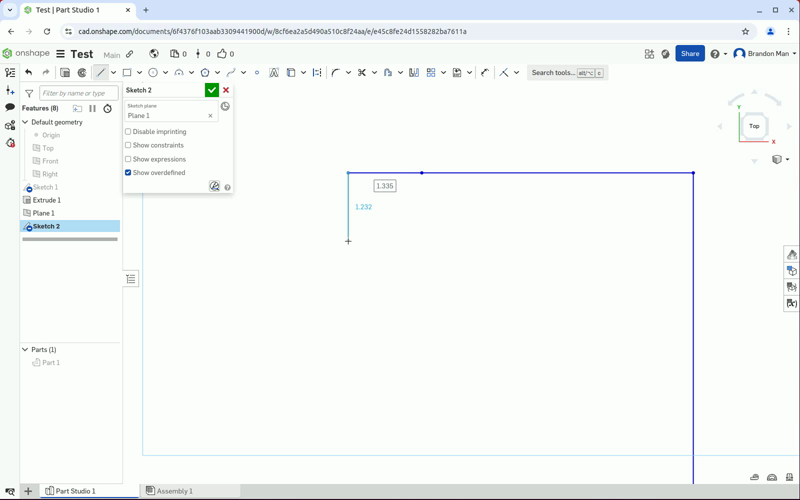
scroll(-6)
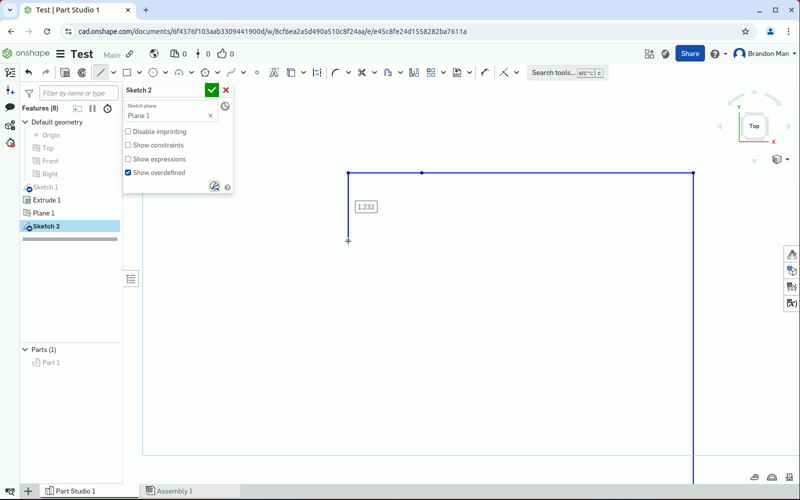
scroll(-6)
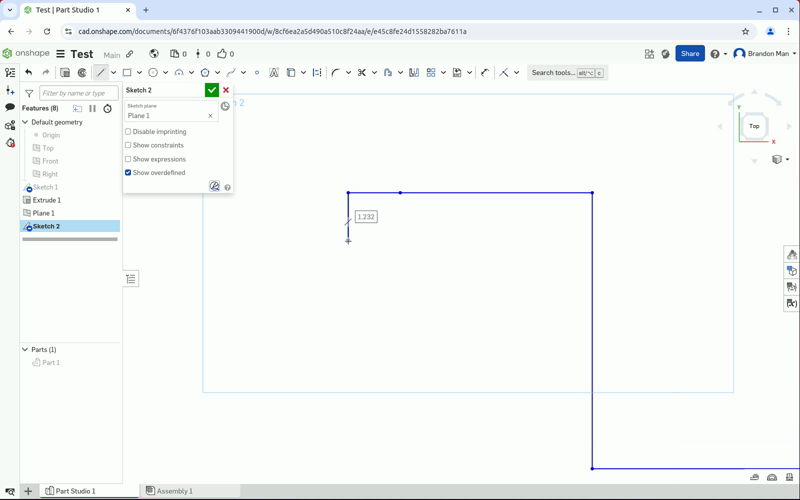
scroll(-6)
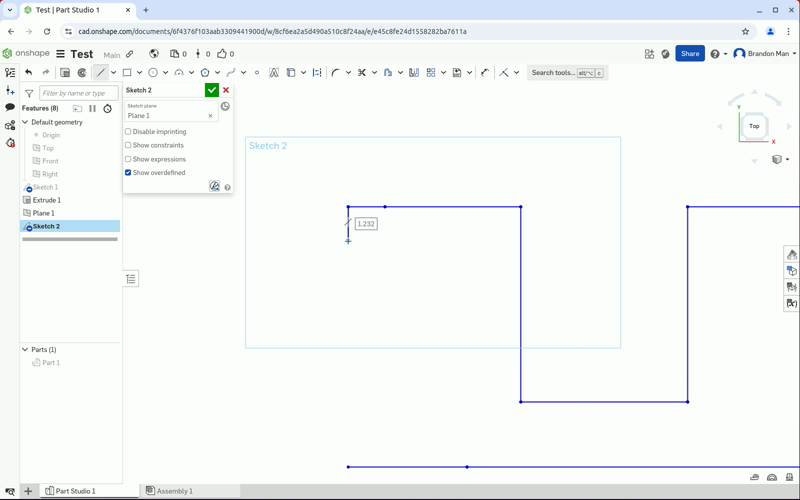
scroll(-6)
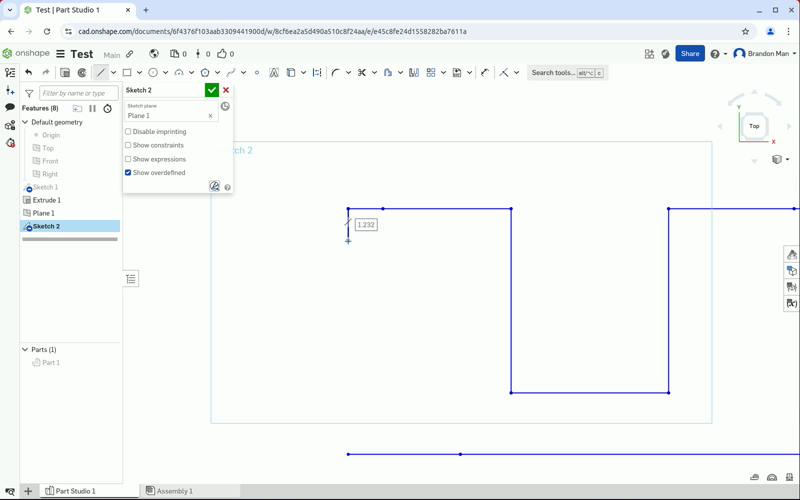
scroll(-6)
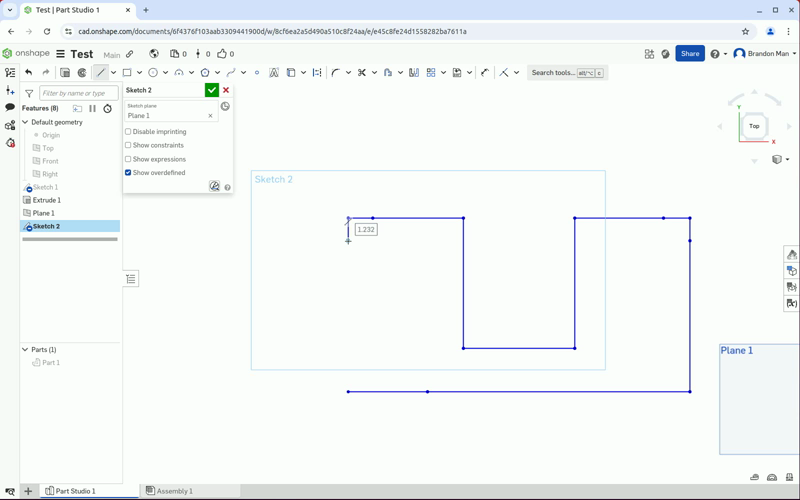
scroll(-6)
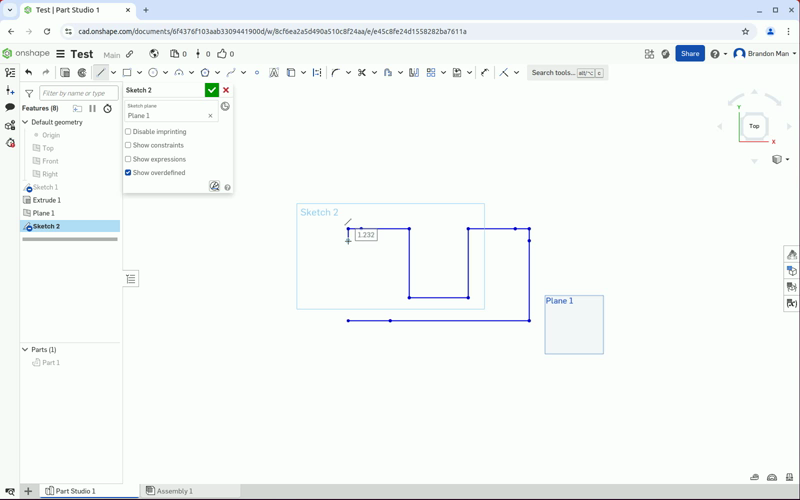
scroll(-6)
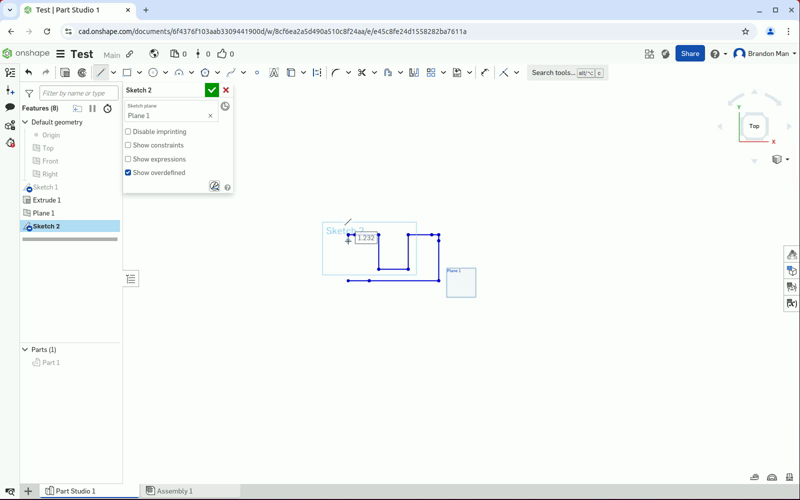
key_up(shift)
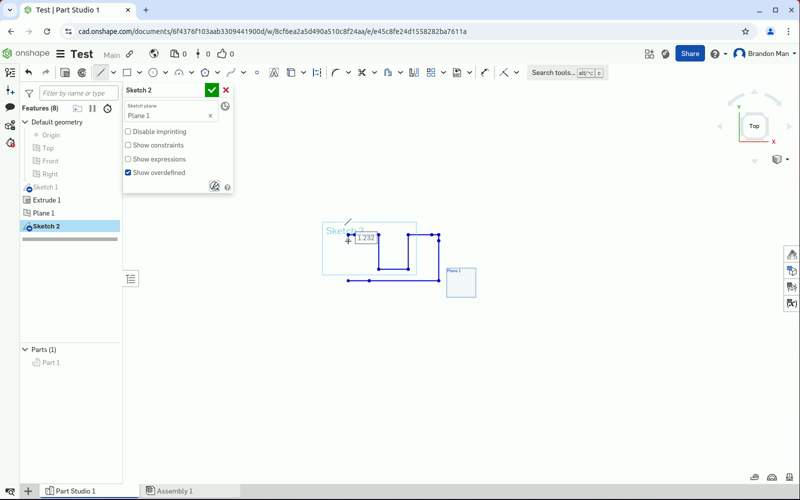
mouse_move(378, 240)
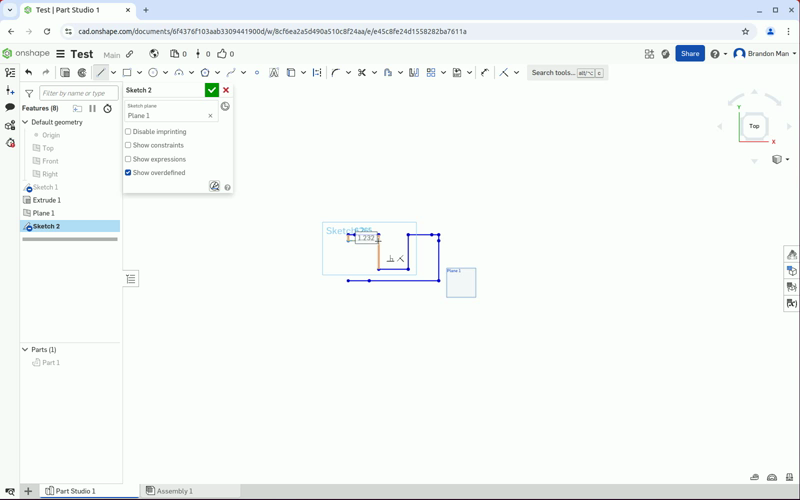
key_down(shift)
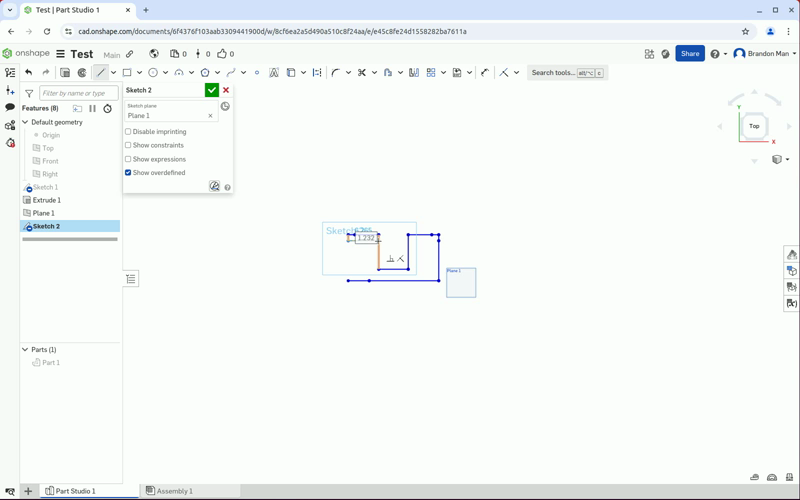
mouse_move(348, 280)
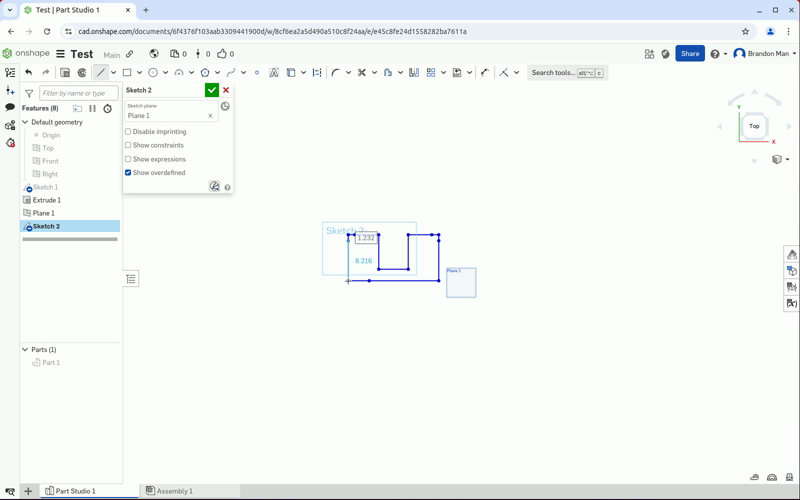
key_up(shift)
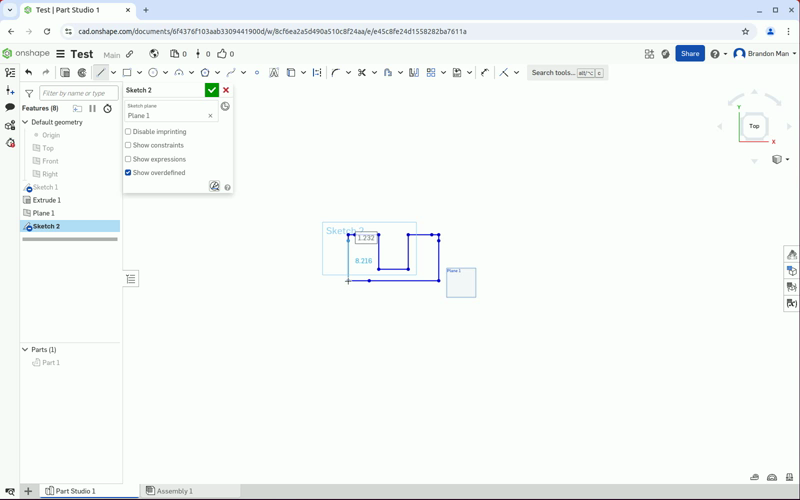
click(348, 280)
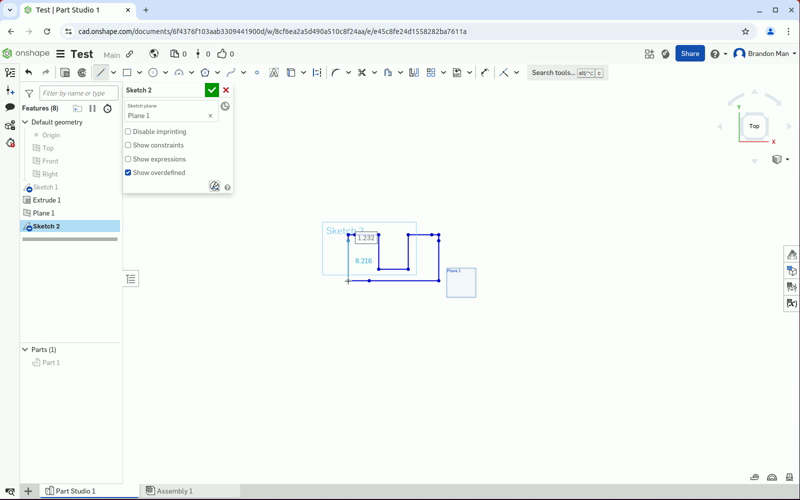
key(esc)
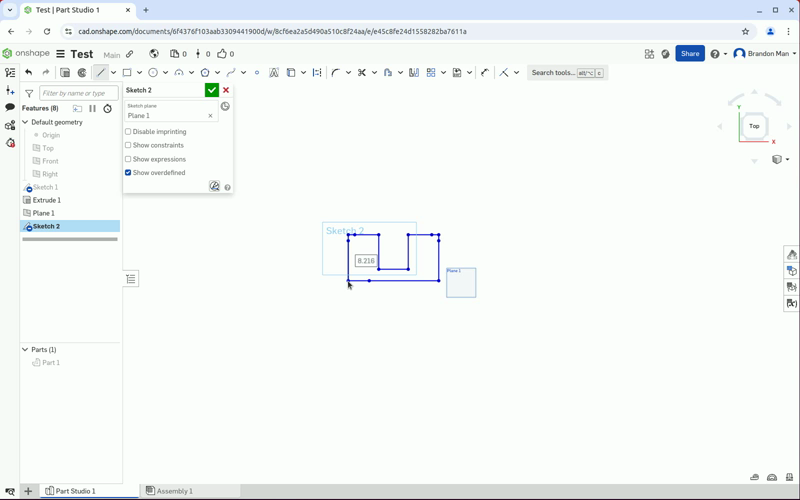
mouse_move(422, 244)
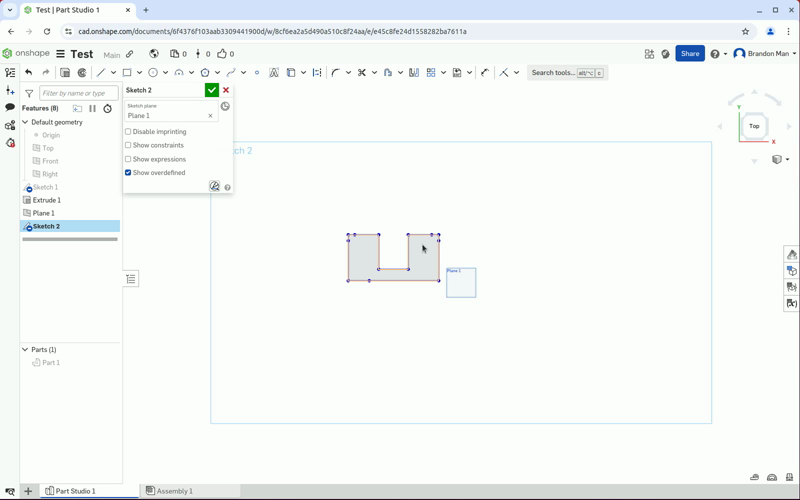
click(422, 244)
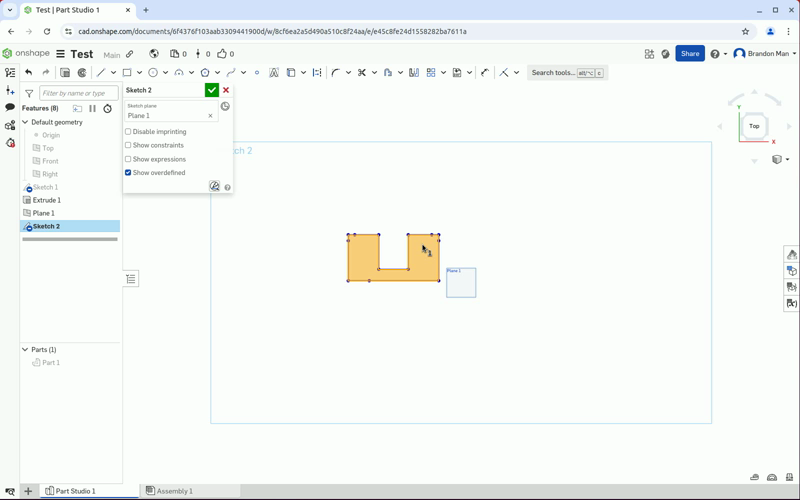
mouse_move(73, 352)
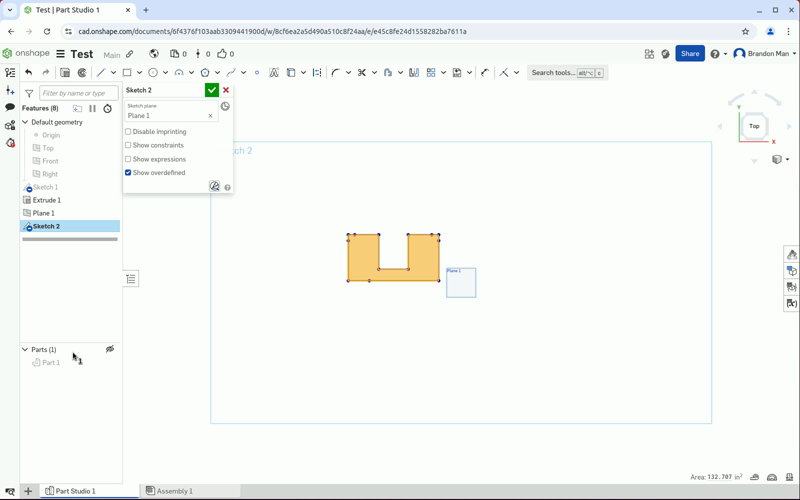
key(shift+y)
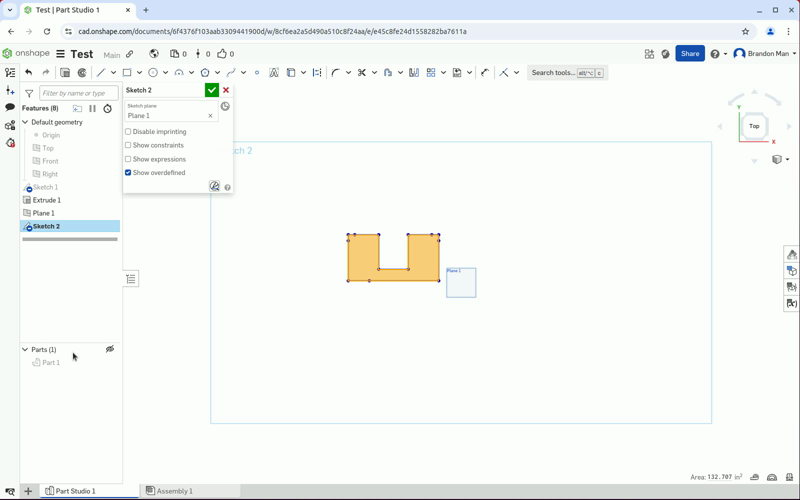
key(shift+e)
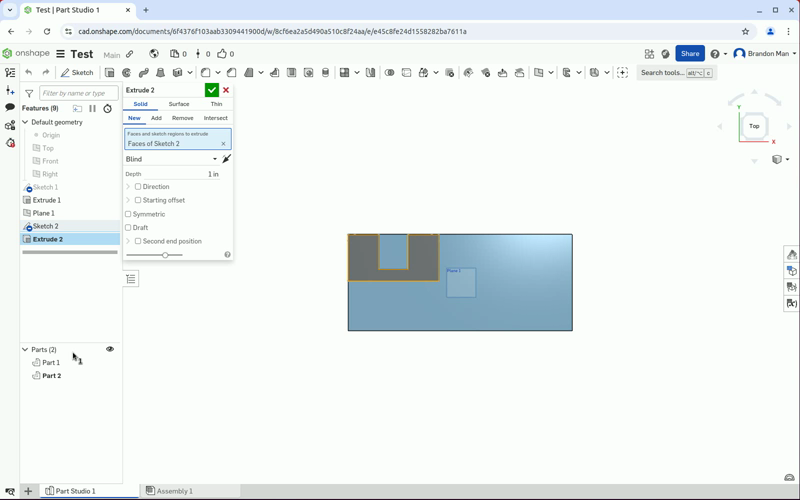
mouse_move(143, 106)
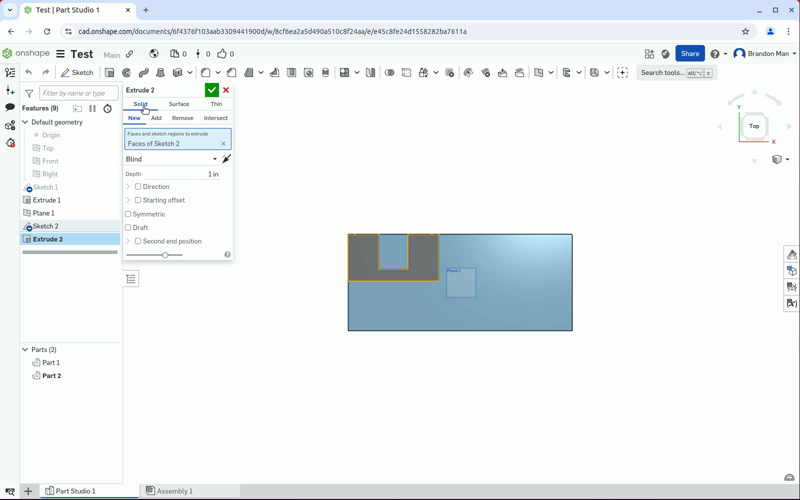
click(143, 106)
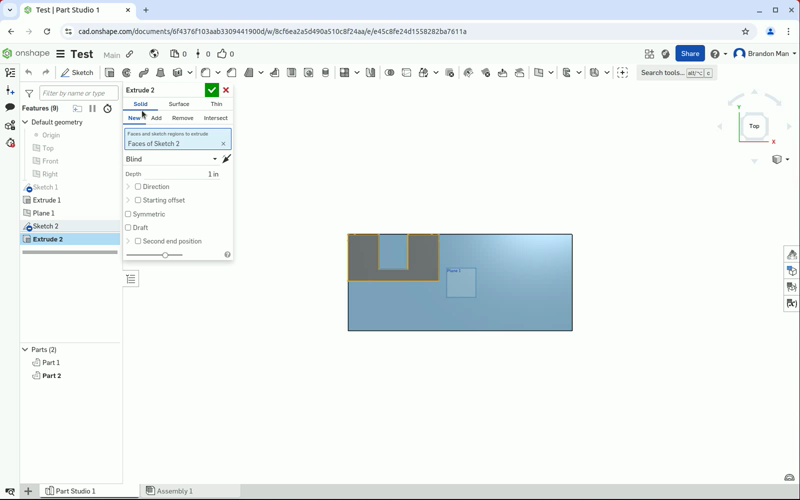
mouse_move(137, 120)
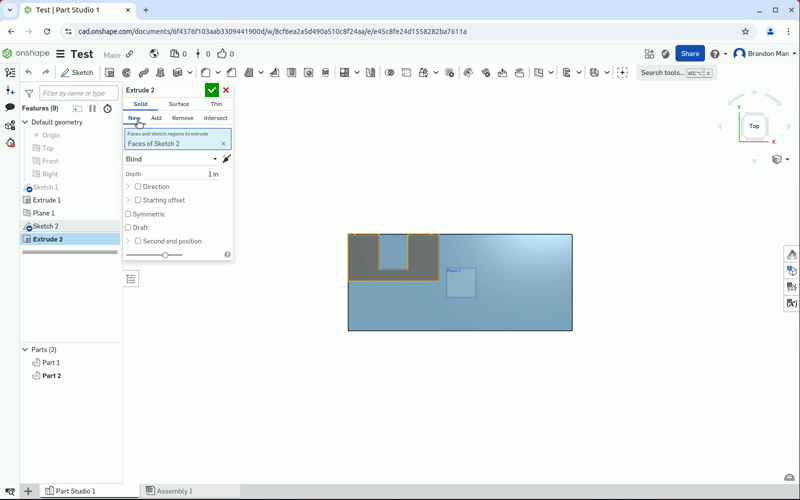
click(137, 120)
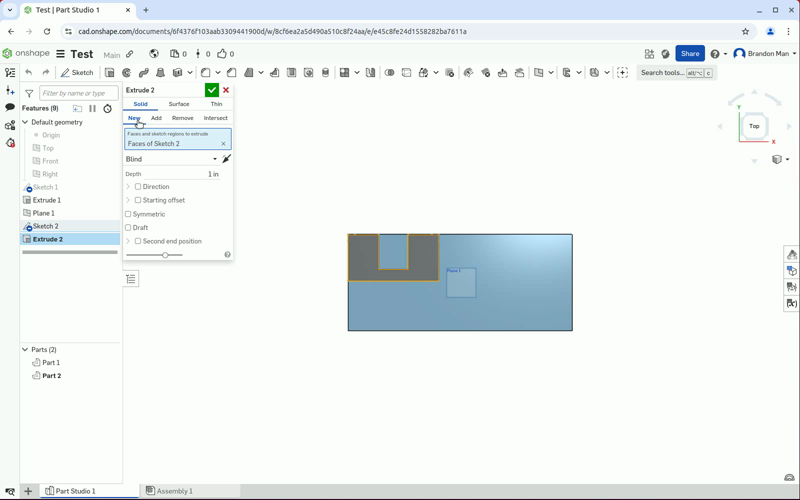
key(tab, 4)
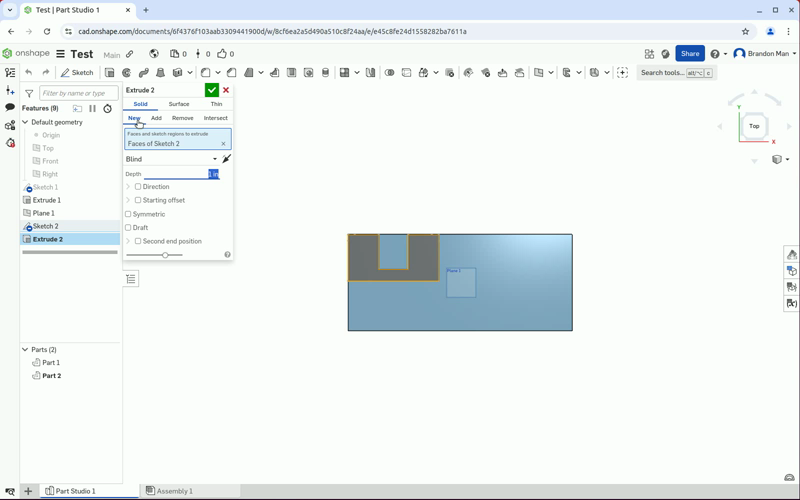
text(1.204)
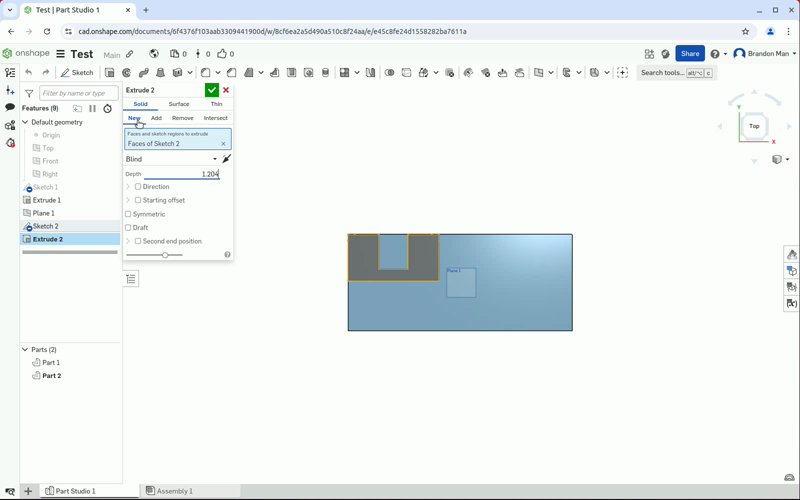
key(enter)
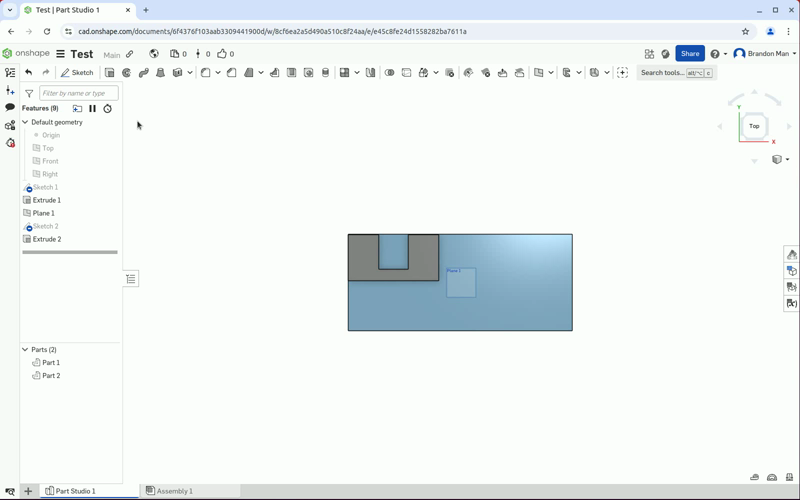
key(shift+h)
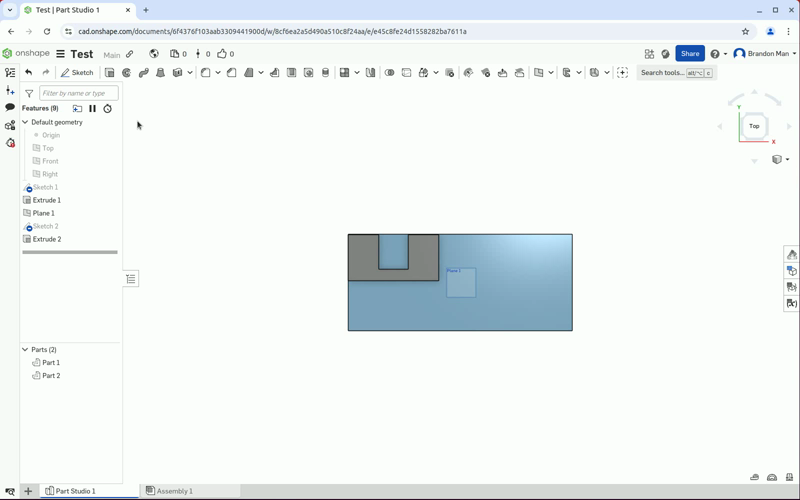
key(shift+h)
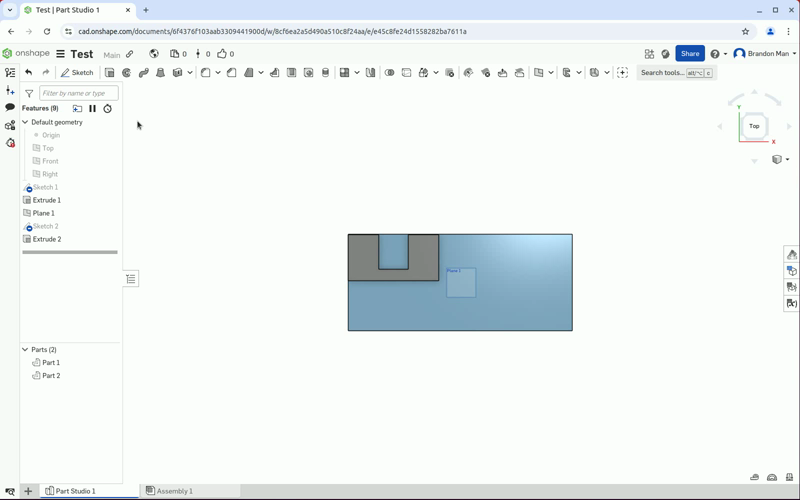
mouse_move(73, 189)
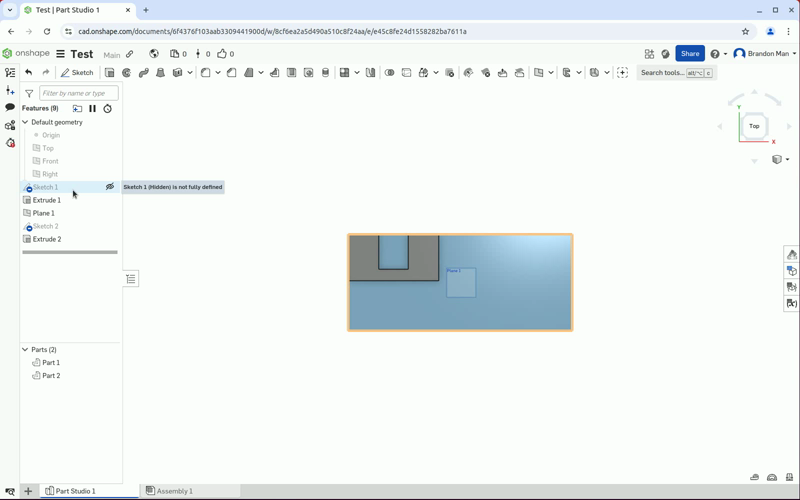
click(73, 189)
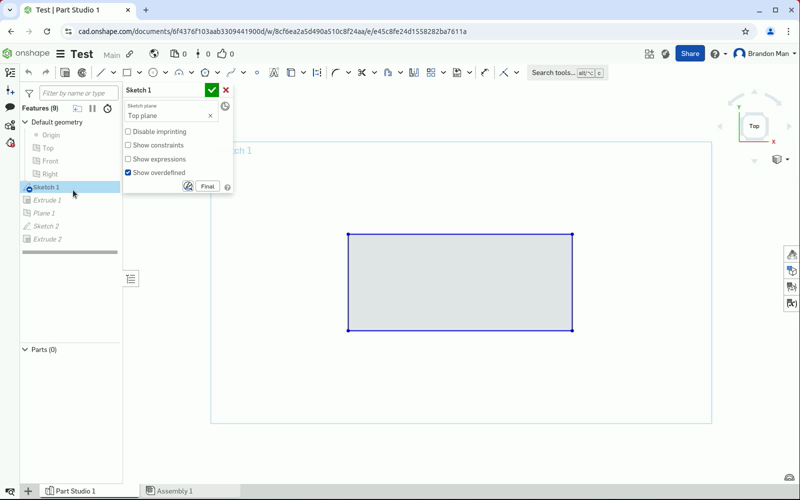
mouse_move(229, 92)
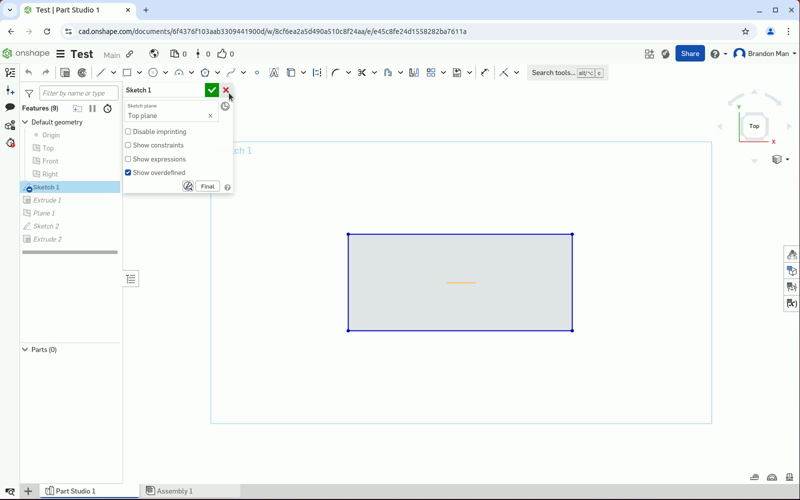
click(229, 92)
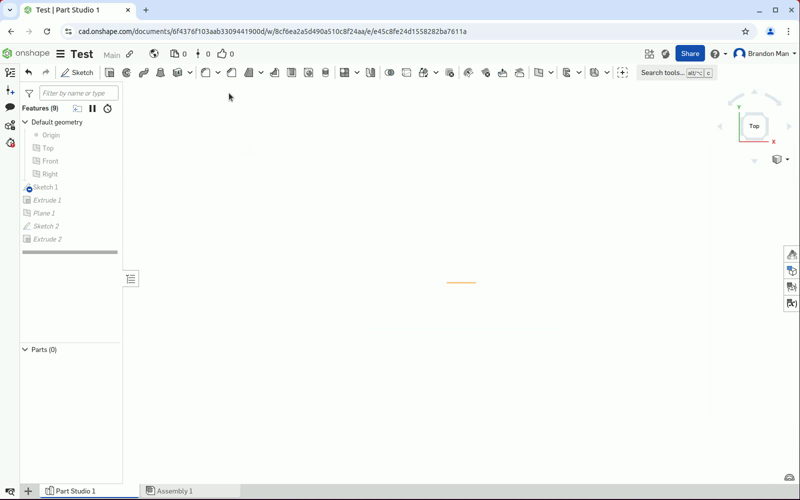
key(shift+s)
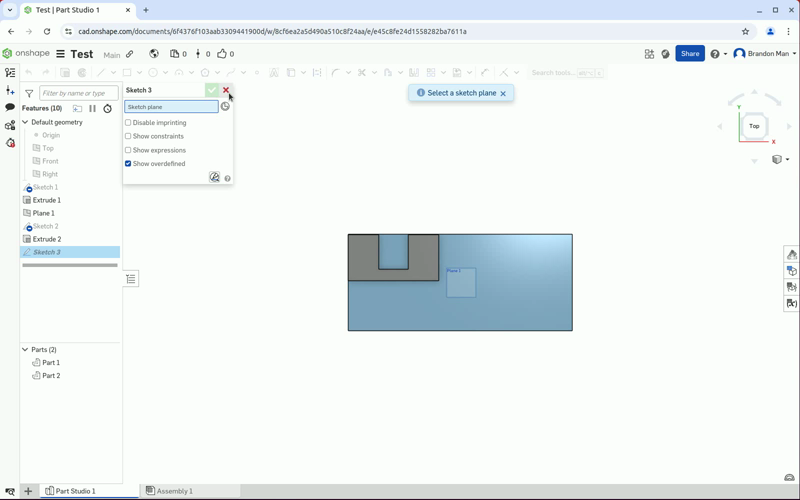
mouse_move(73, 215)
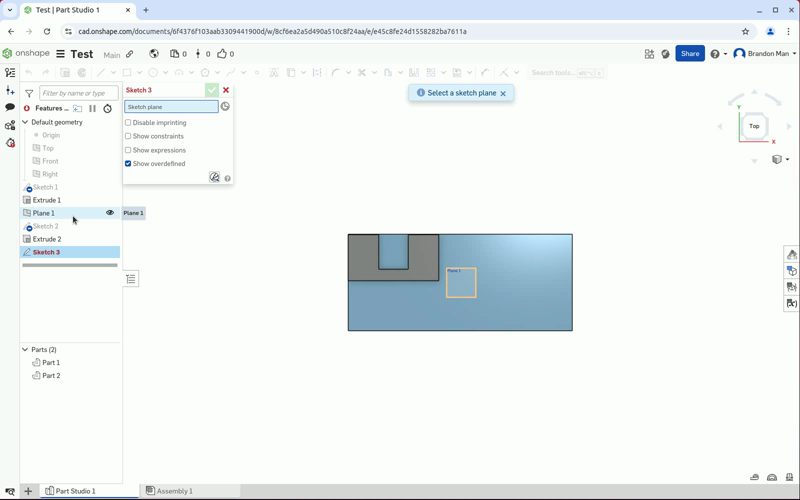
click(73, 215)
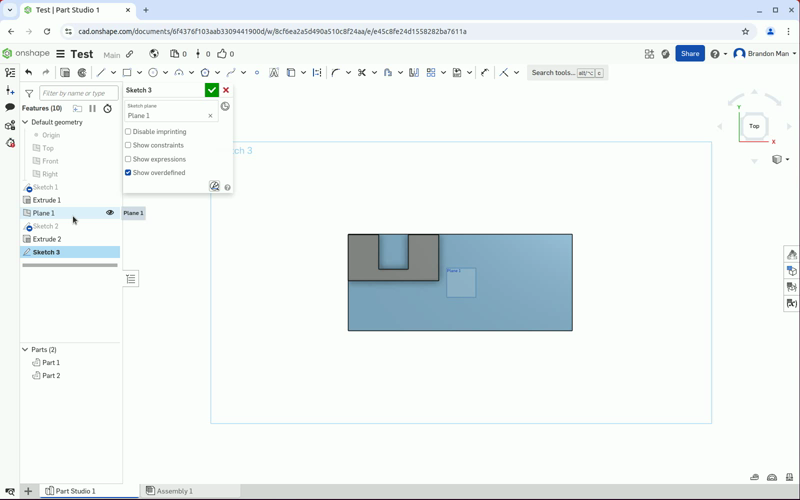
mouse_move(73, 352)
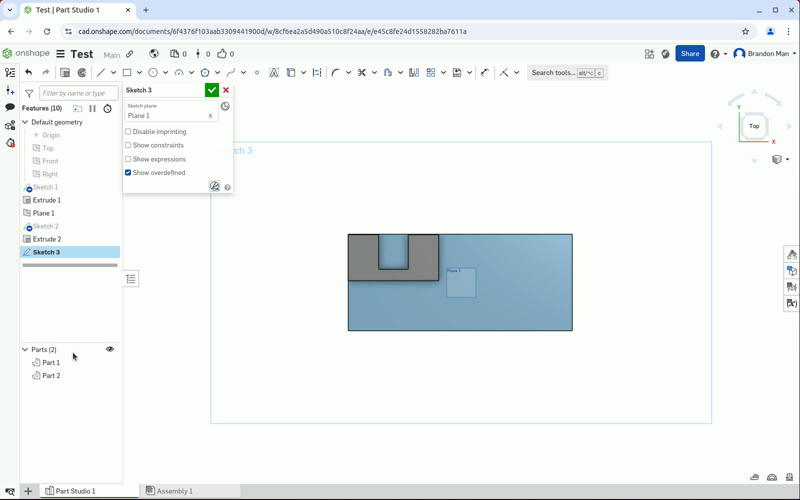
key(y)
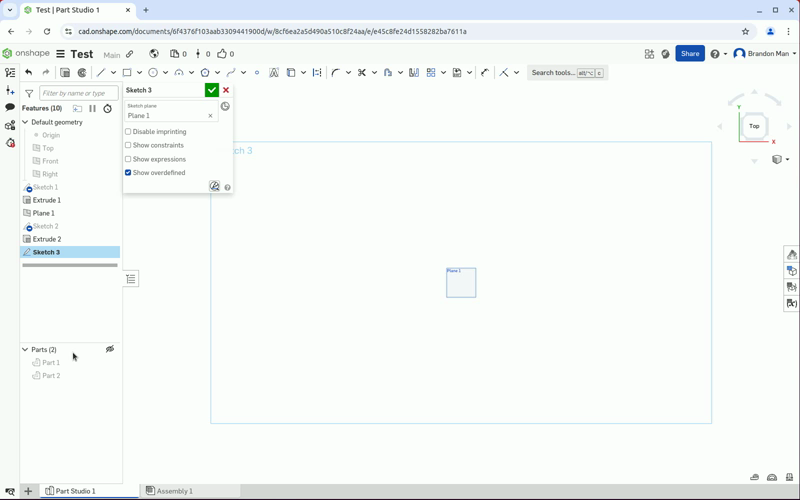
key(l)
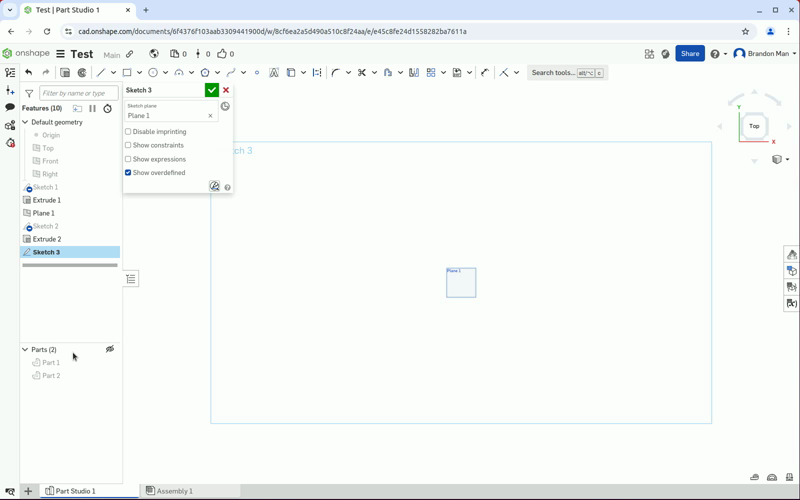
key_down(shift)
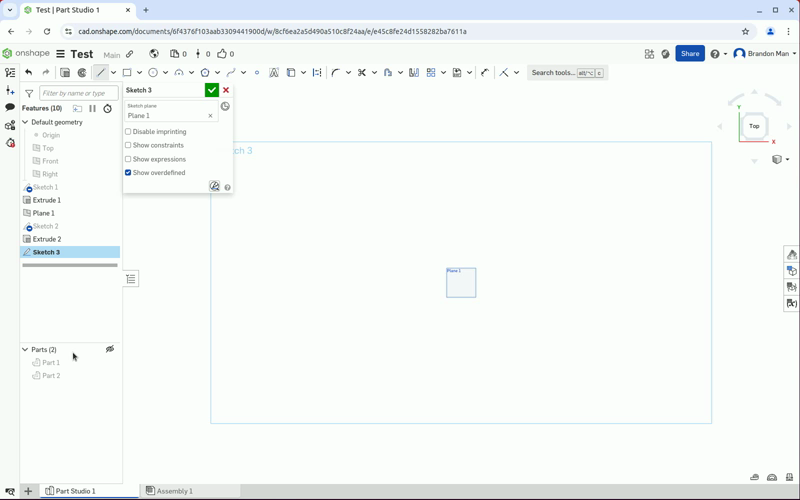
mouse_move(348, 330)
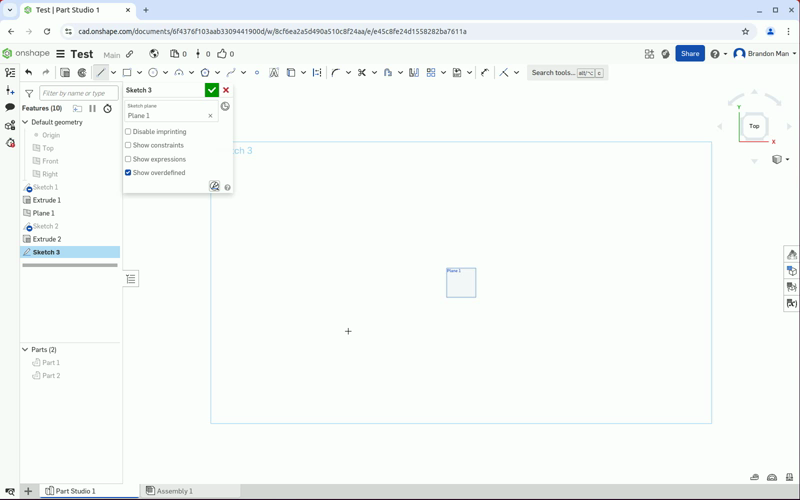
click(348, 330)
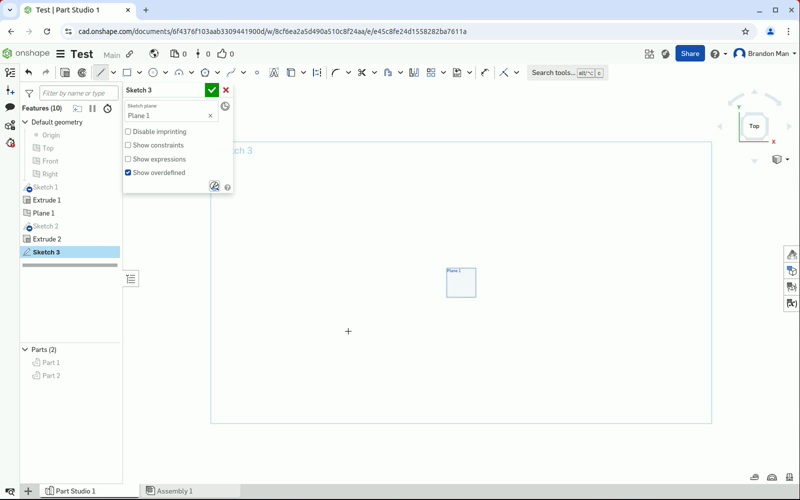
key_up(shift)
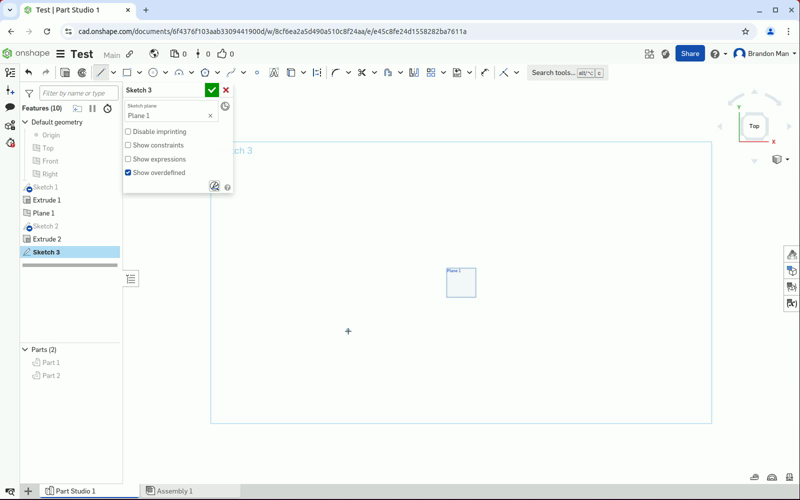
key_down(shift)
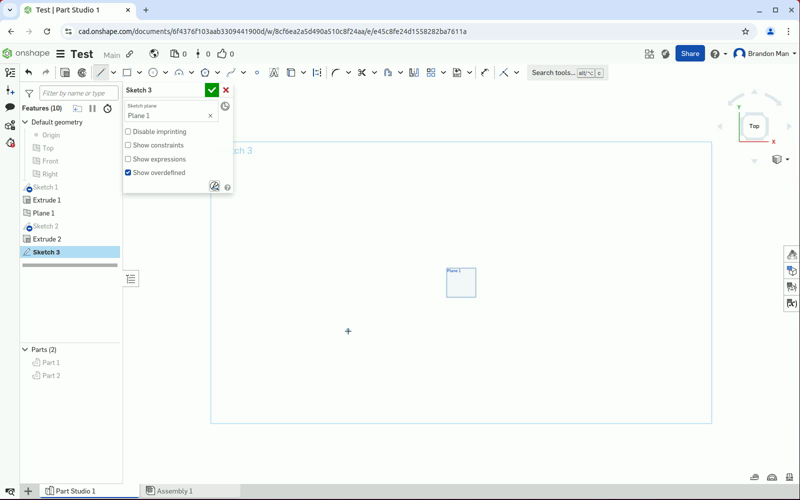
mouse_move(378, 330)
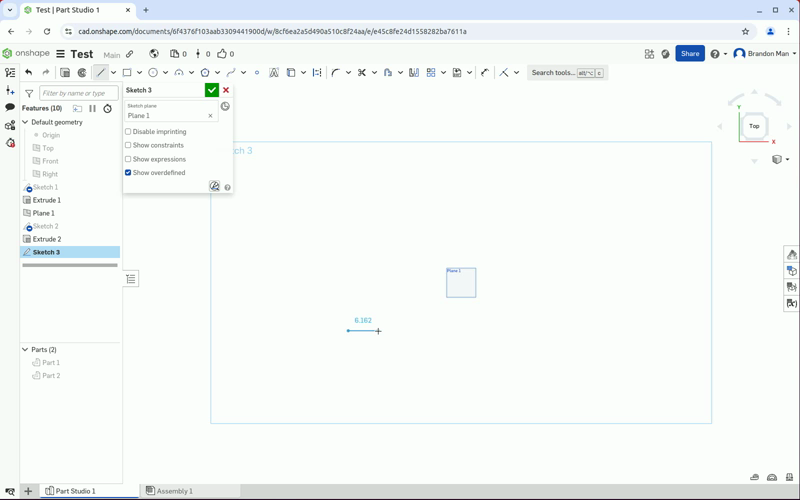
mouse_move(378, 330)
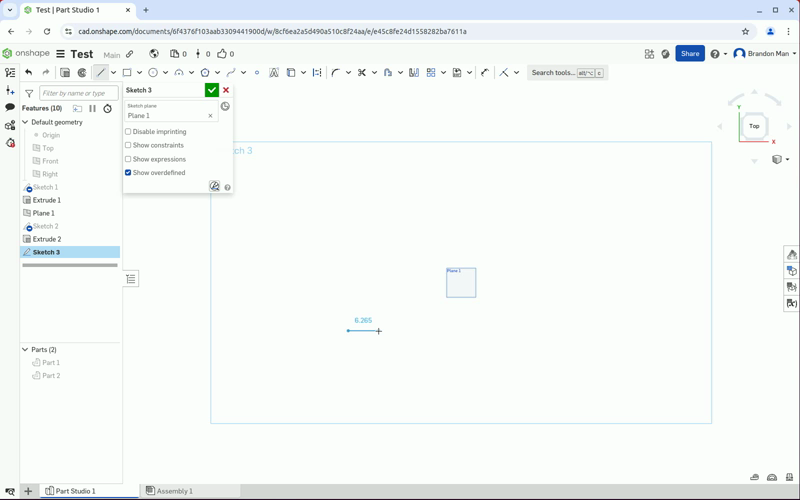
click(378, 330)
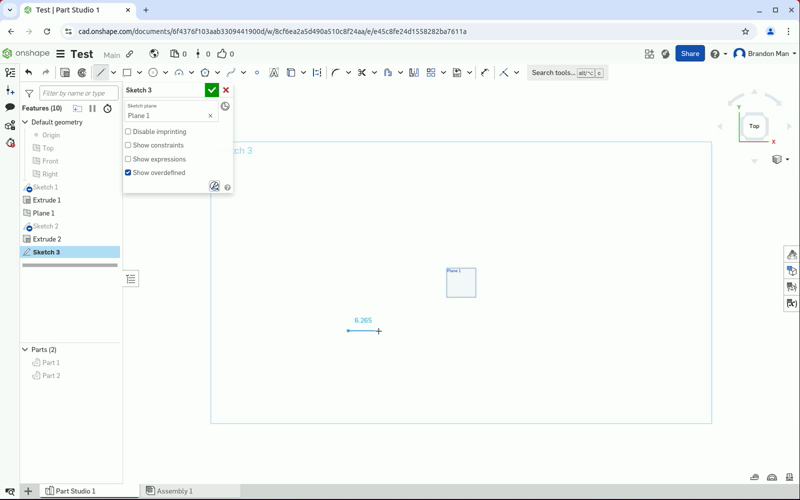
key_up(shift)
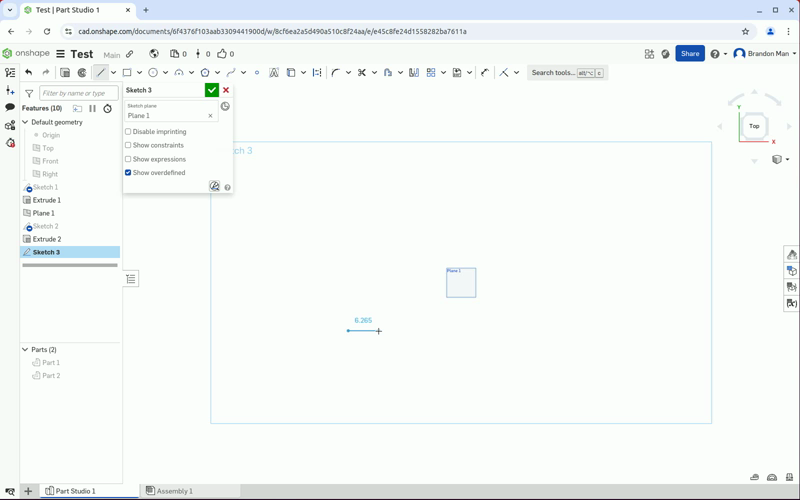
key_down(shift)
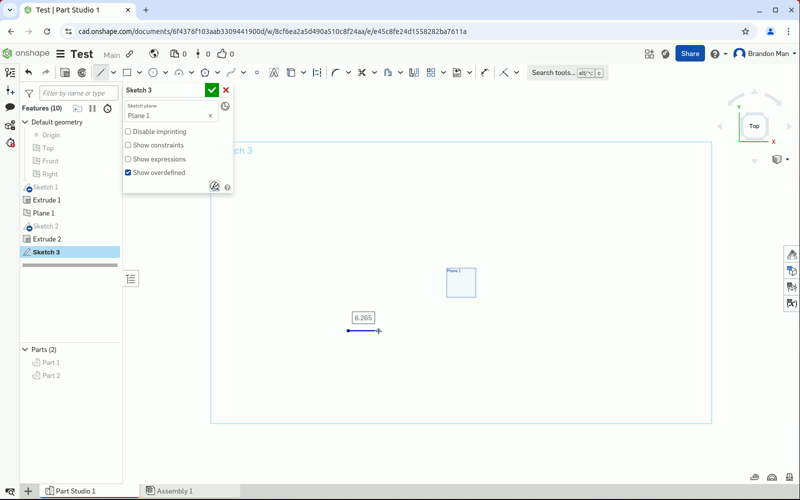
mouse_move(408, 330)
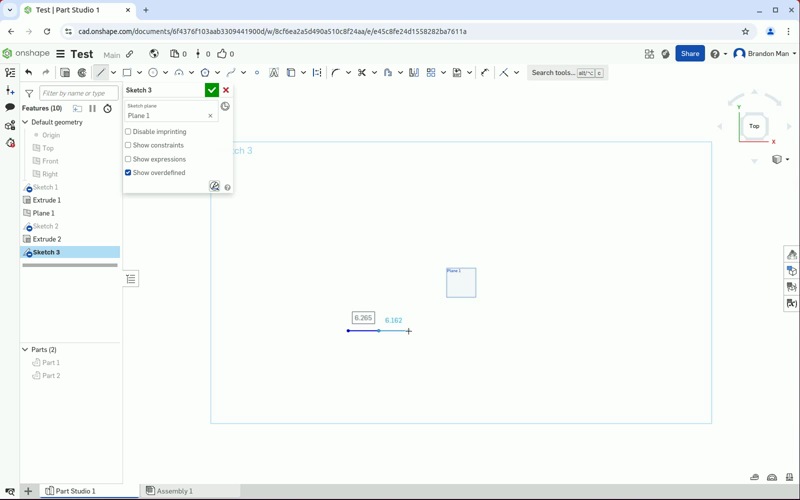
mouse_move(378, 296)
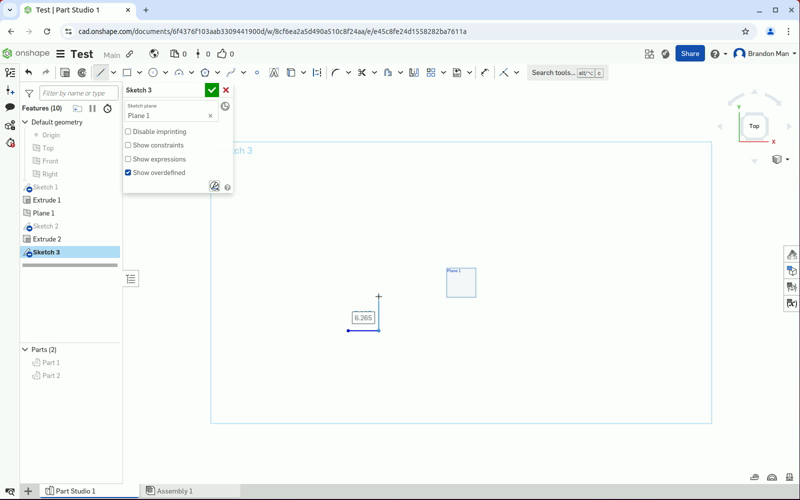
click(378, 296)
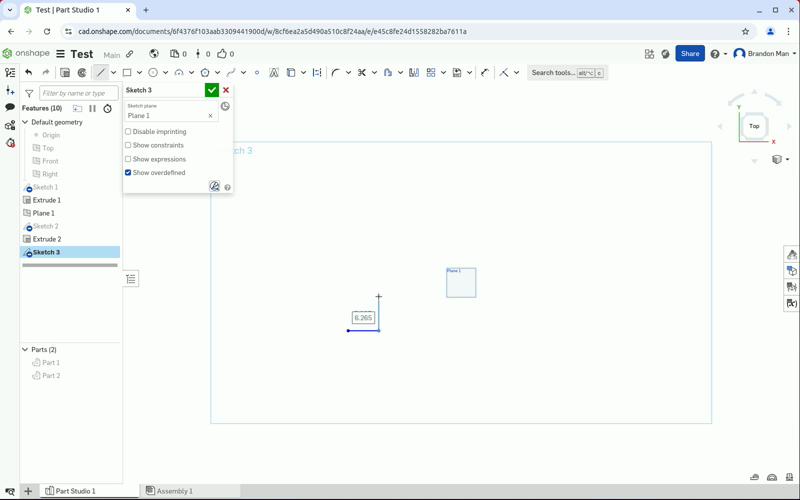
key_up(shift)
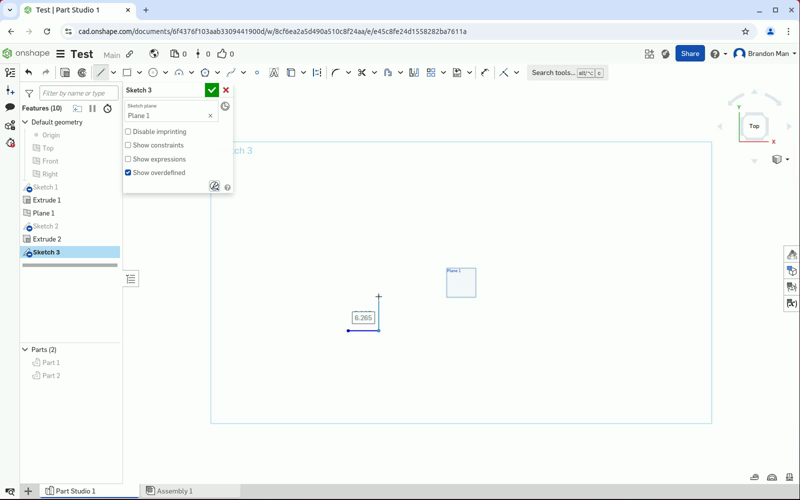
key_down(shift)
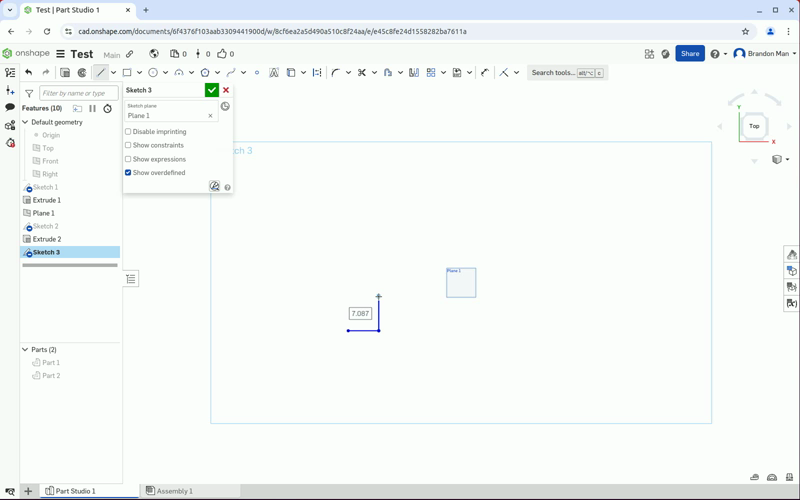
mouse_move(408, 296)
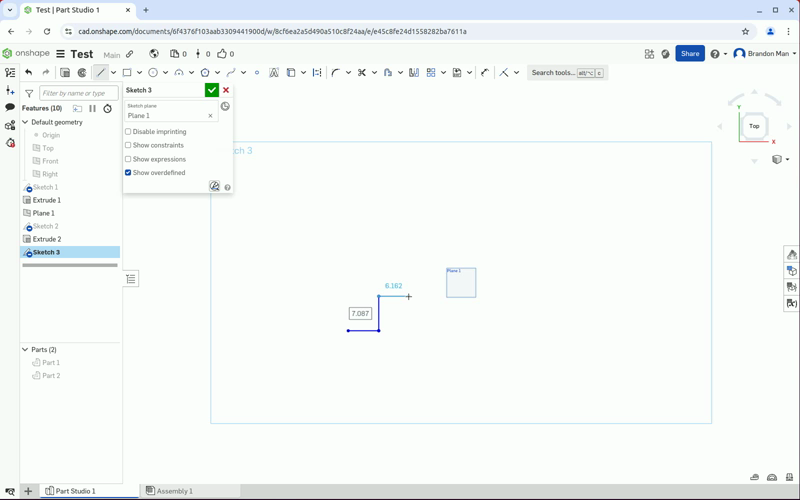
mouse_move(408, 296)
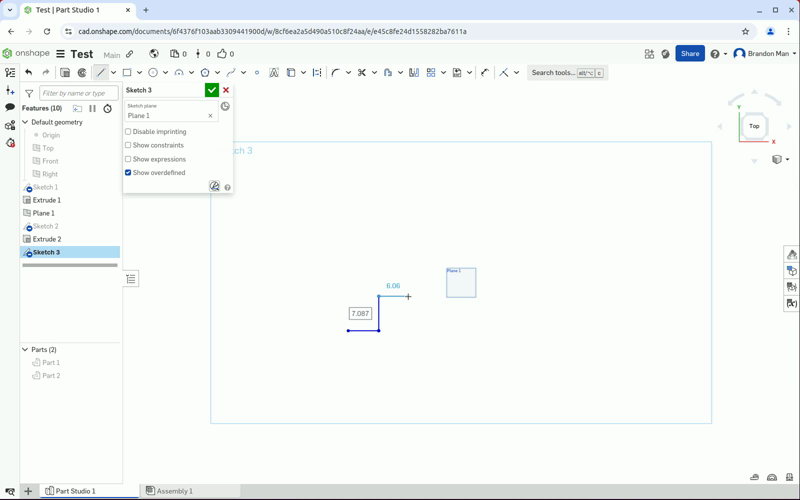
click(408, 296)
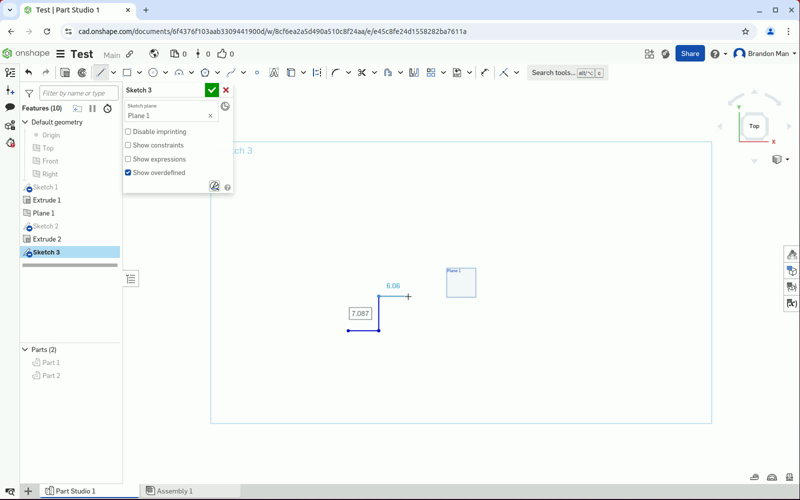
key_up(shift)
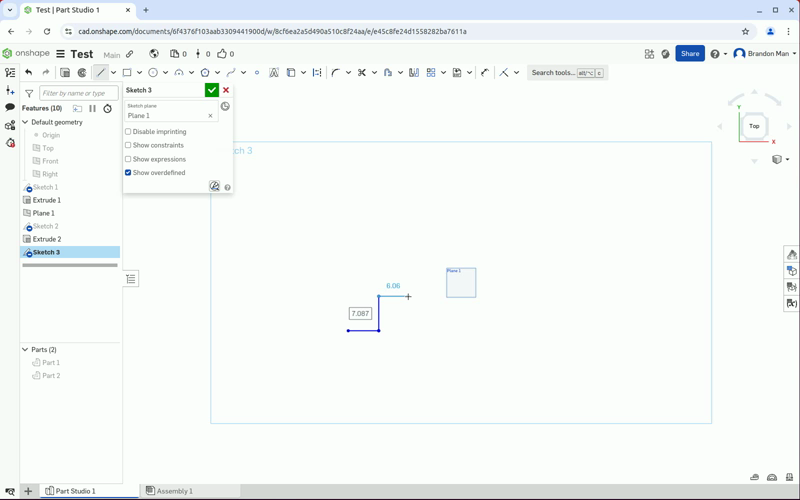
key_down(shift)
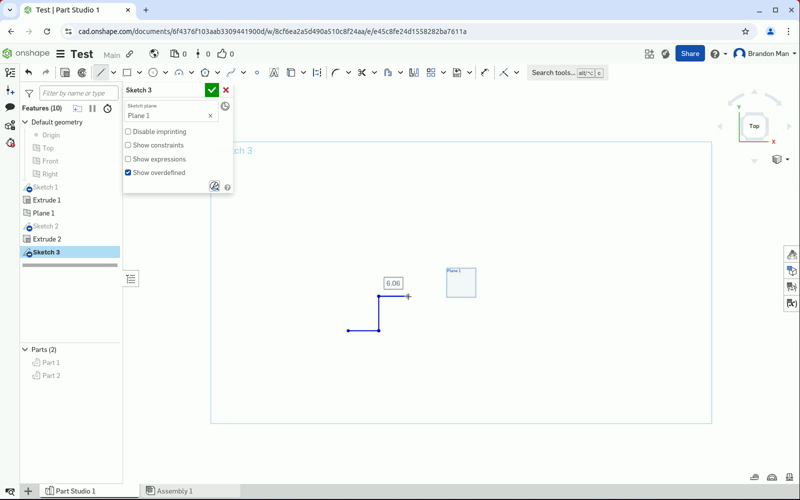
mouse_move(438, 296)
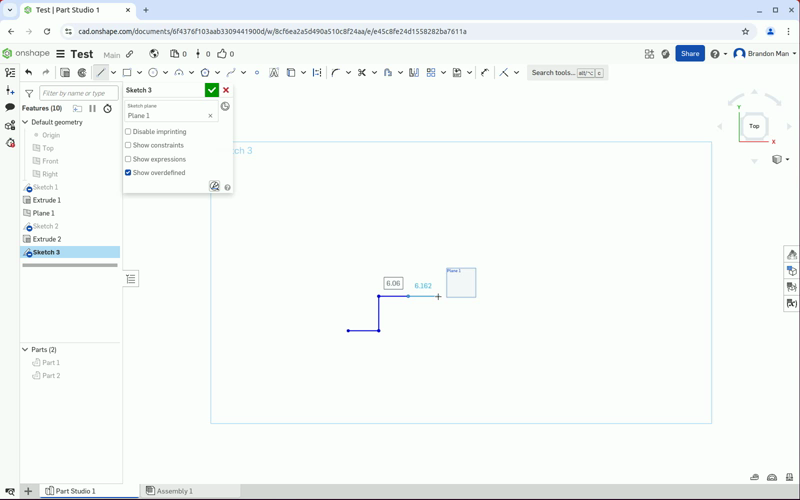
mouse_move(408, 300)
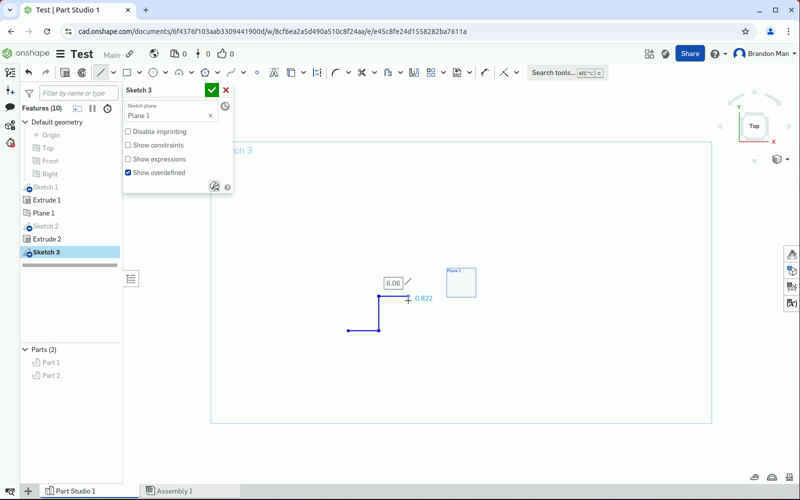
scroll(6)
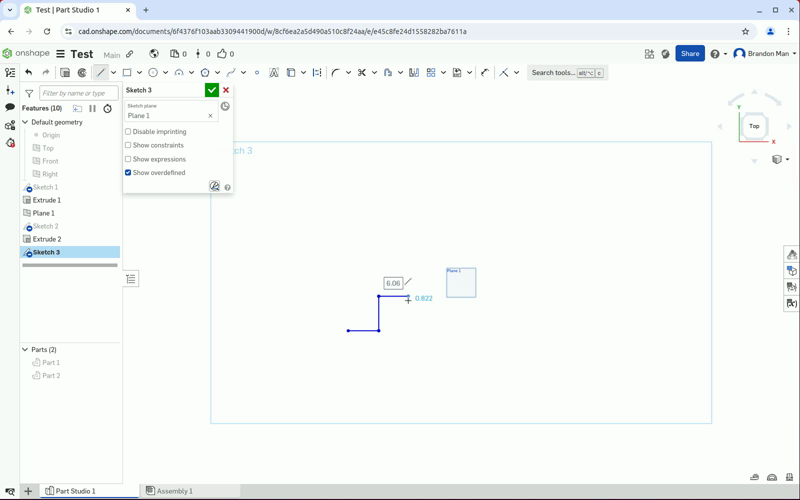
scroll(6)
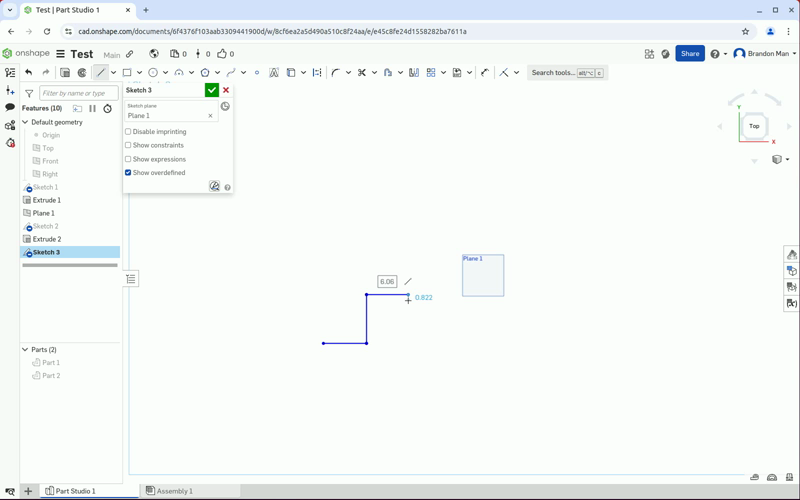
scroll(6)
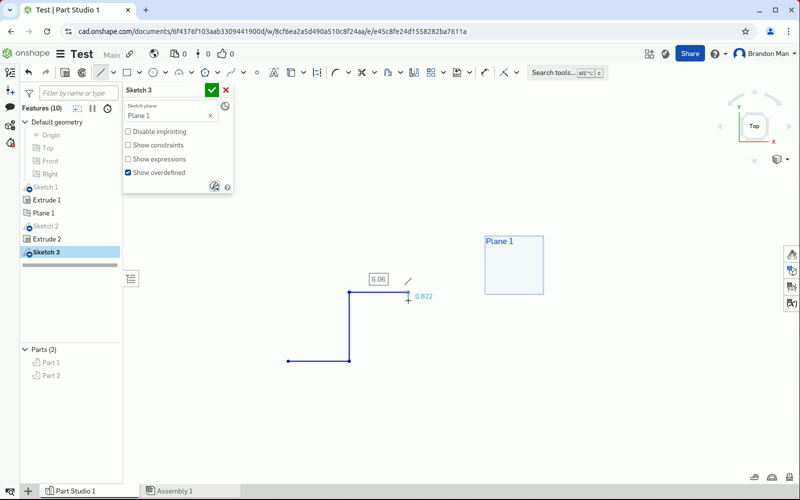
scroll(6)
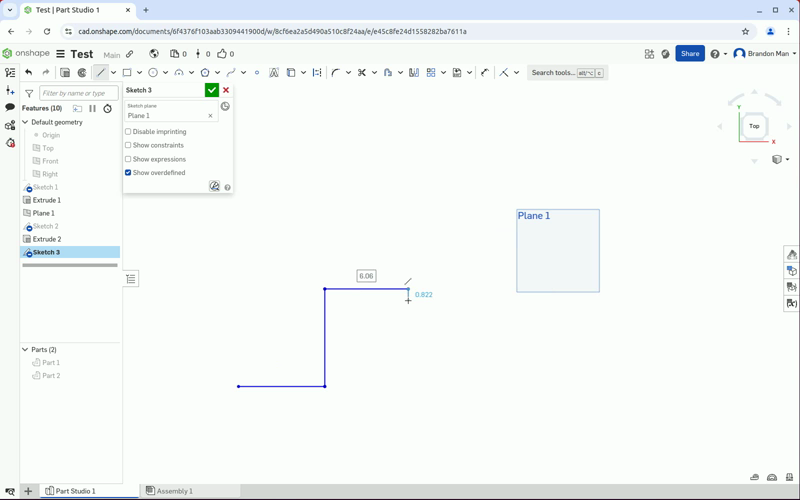
scroll(6)
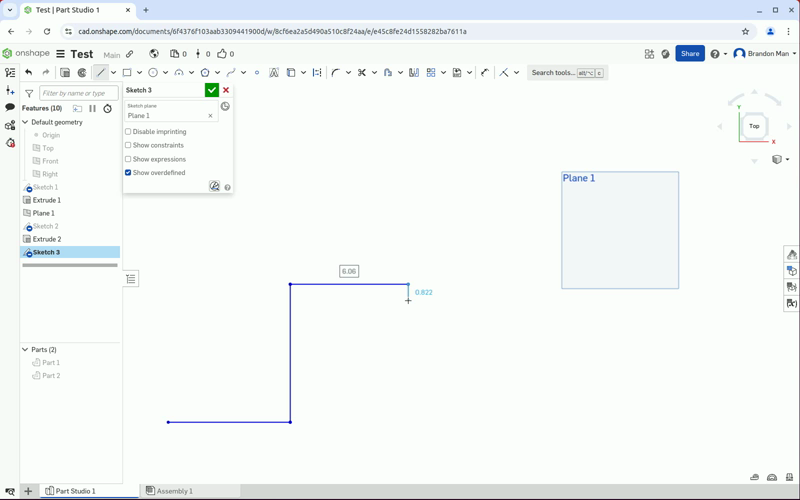
scroll(6)
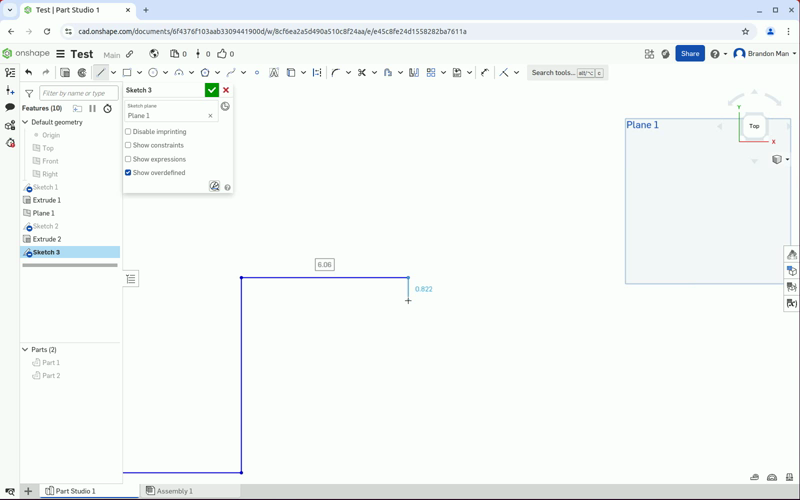
scroll(6)
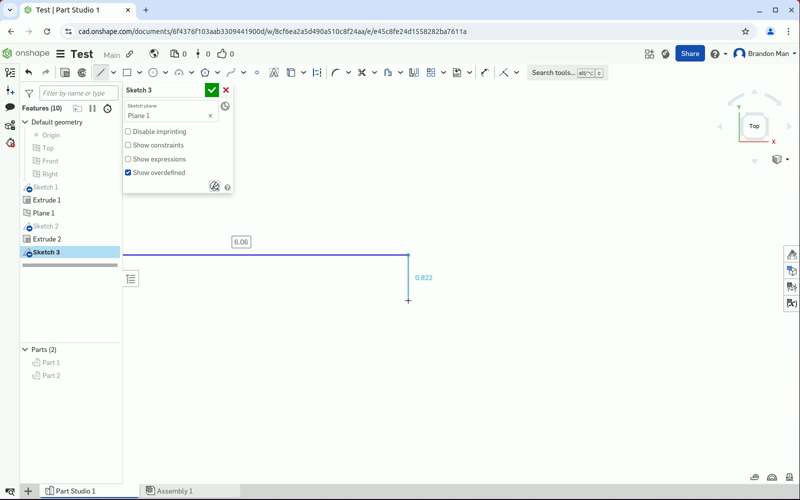
click(408, 300)
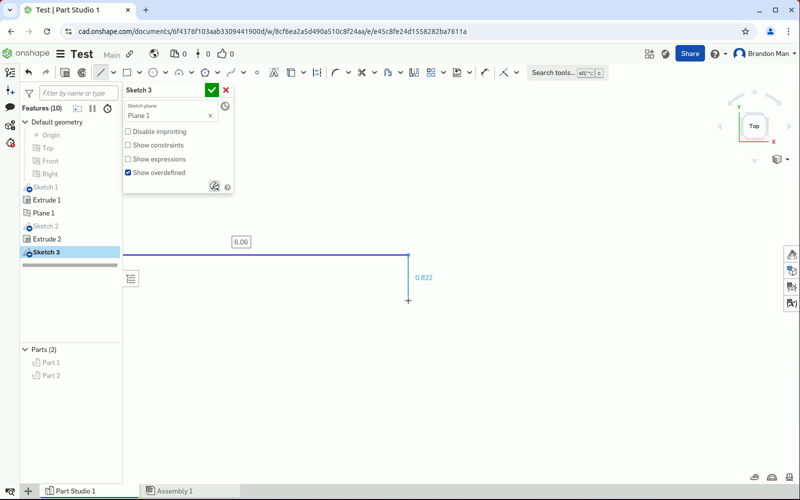
scroll(-6)
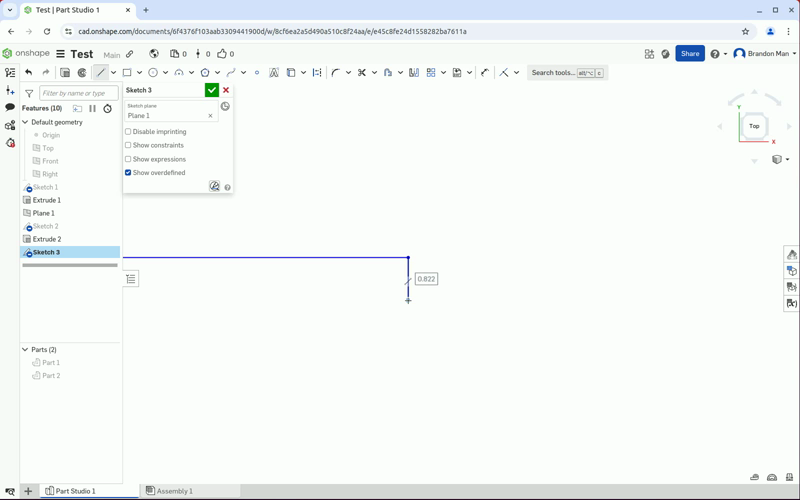
scroll(-6)
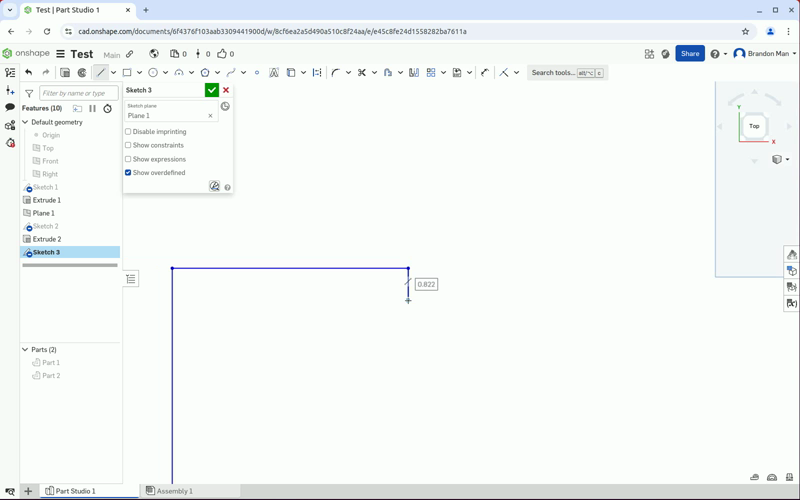
scroll(-6)
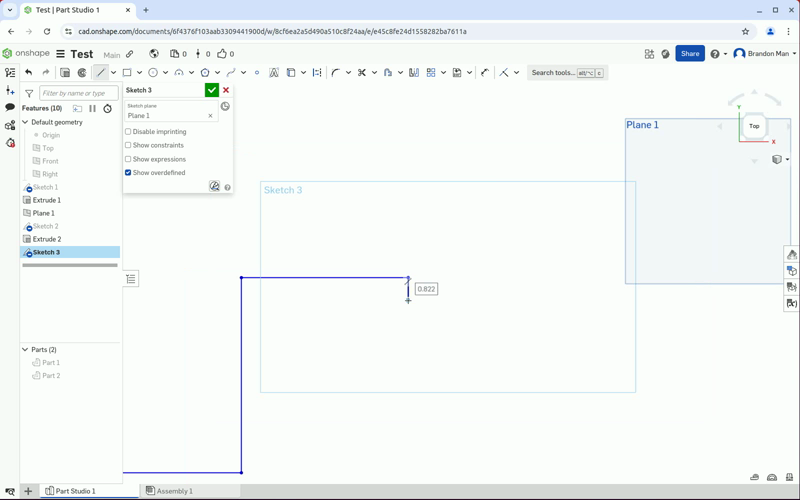
scroll(-6)
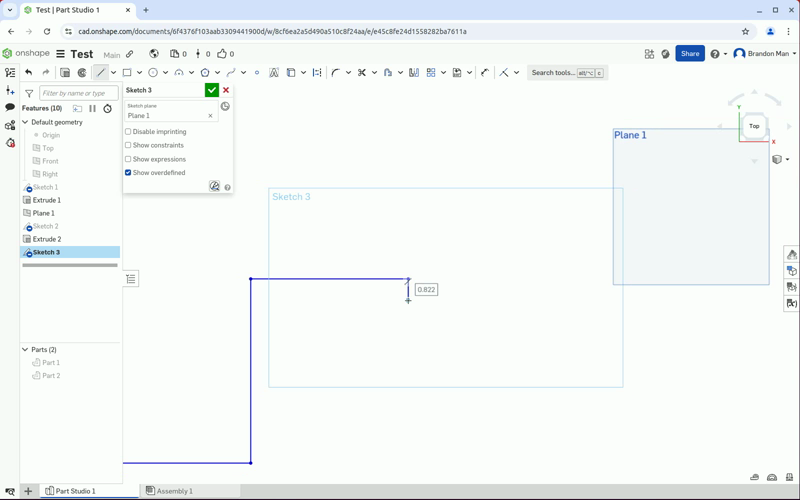
scroll(-6)
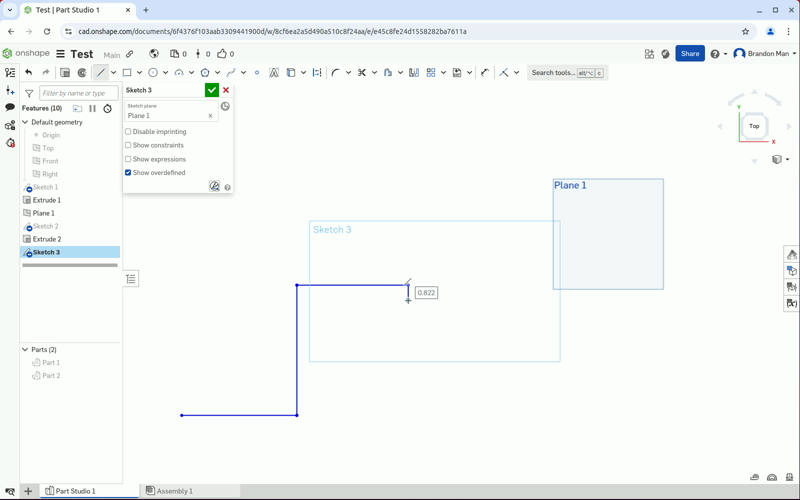
scroll(-6)
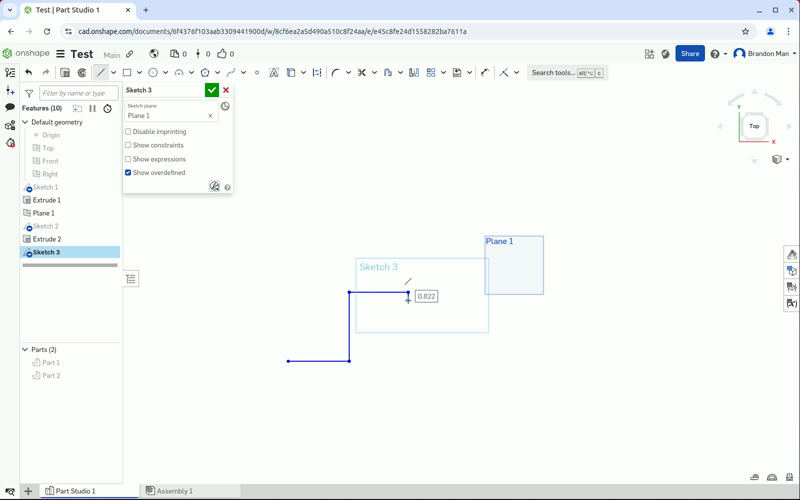
scroll(-6)
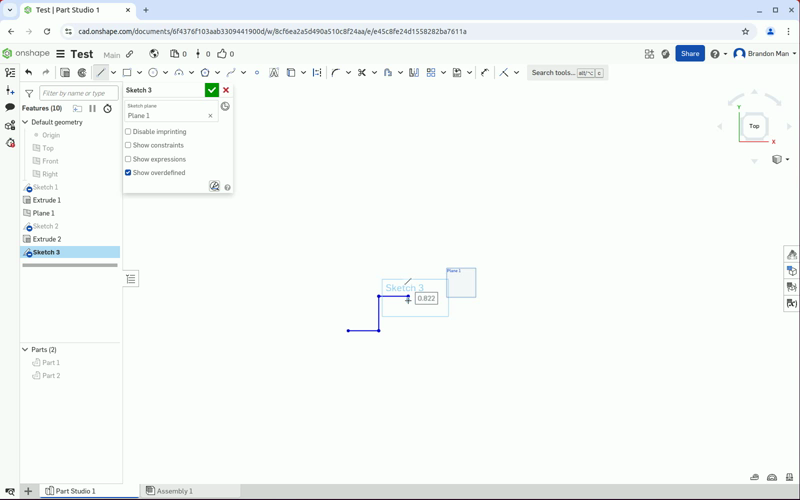
key_up(shift)
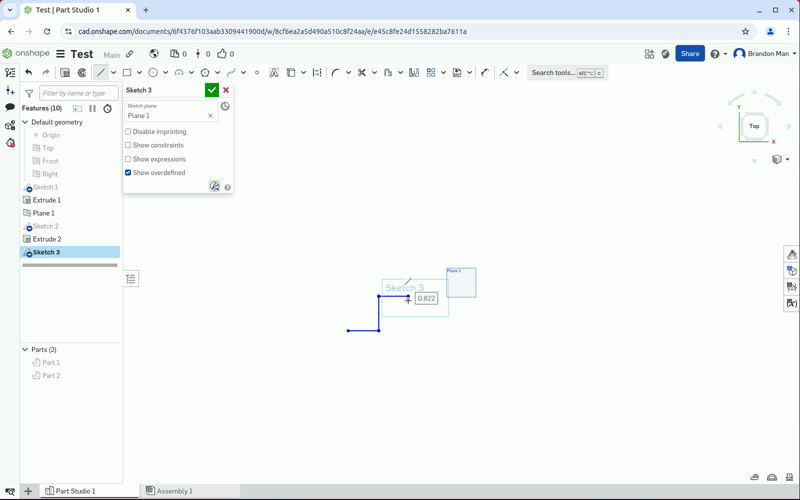
key(esc)
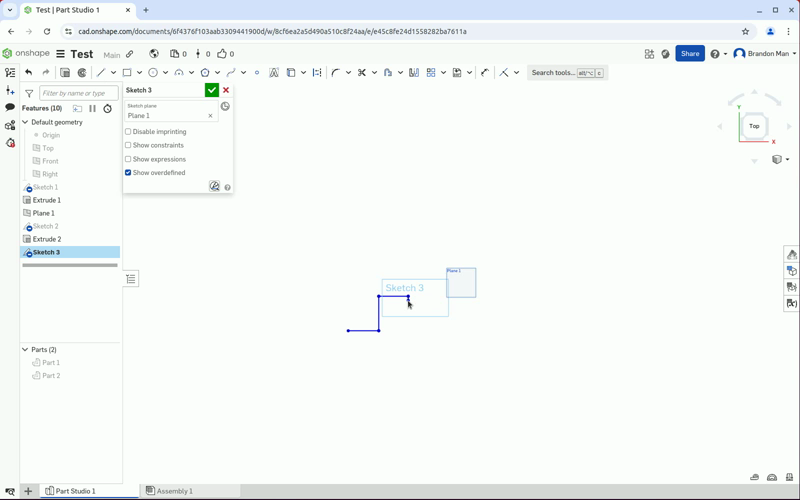
key(a)
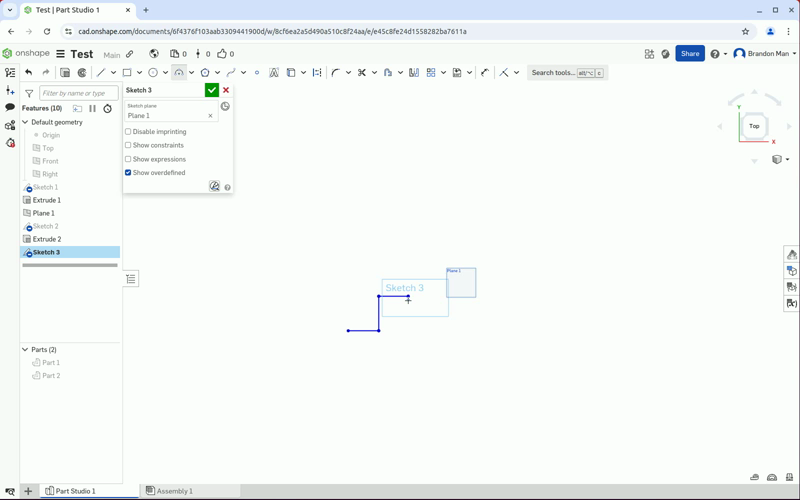
mouse_move(408, 300)
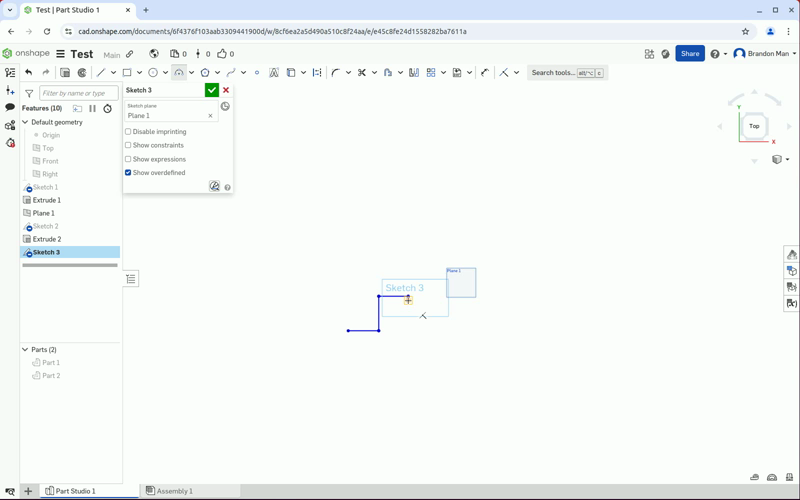
scroll(6)
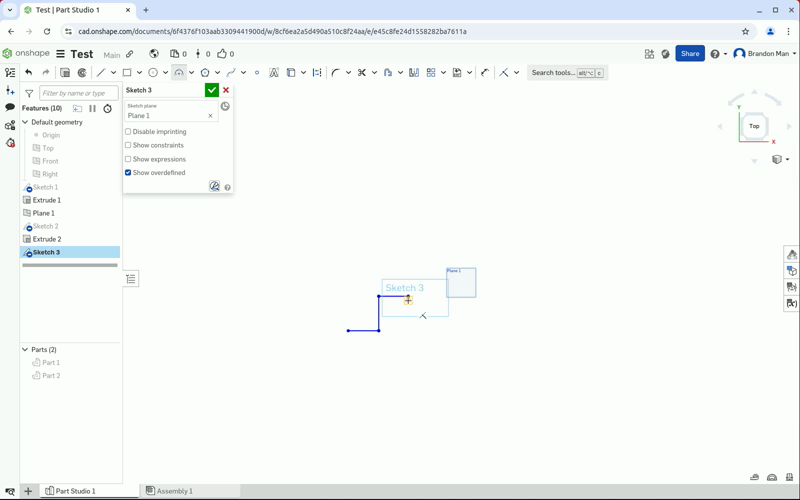
scroll(6)
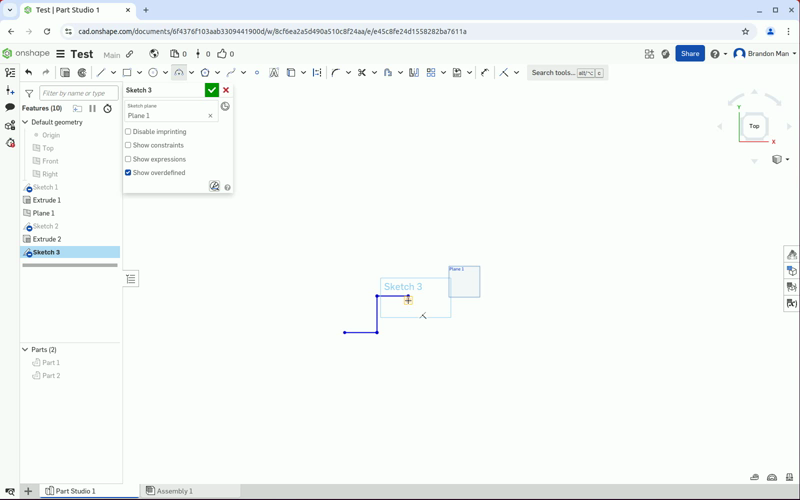
scroll(6)
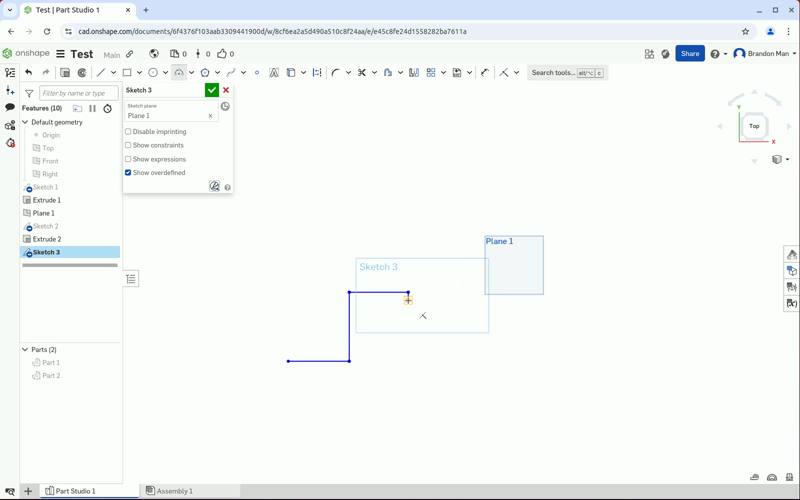
scroll(6)
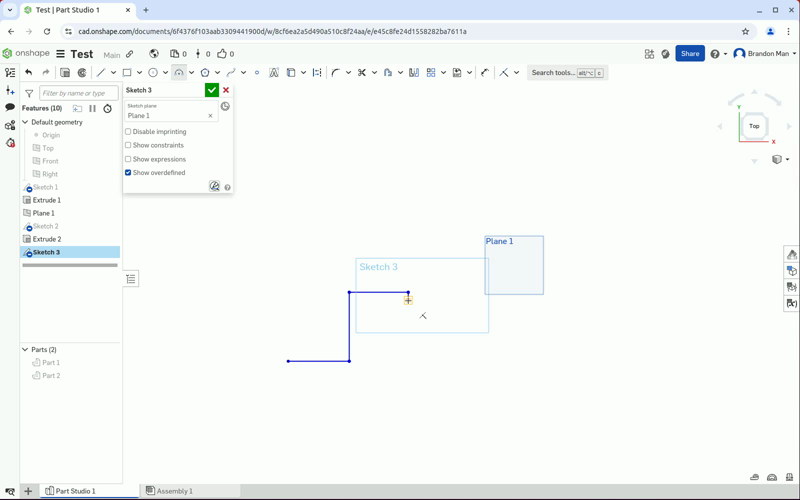
scroll(6)
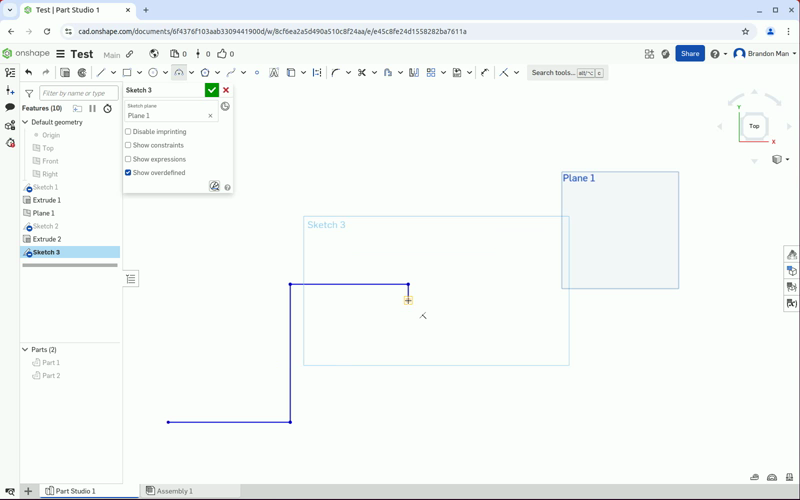
scroll(6)
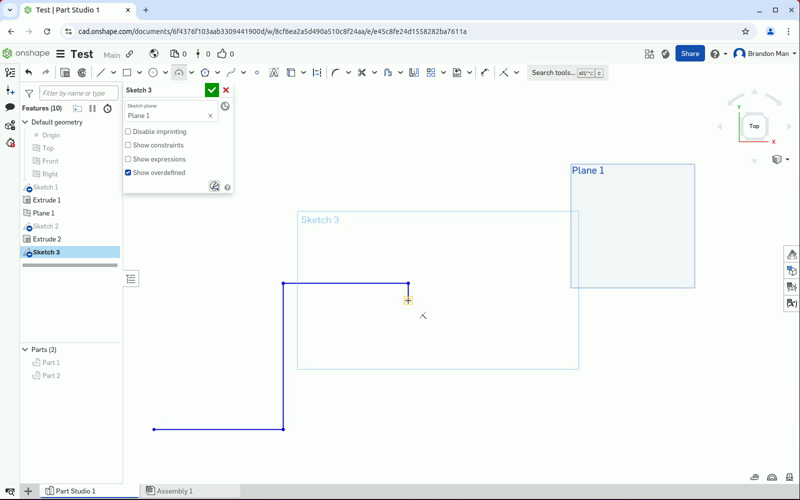
scroll(6)
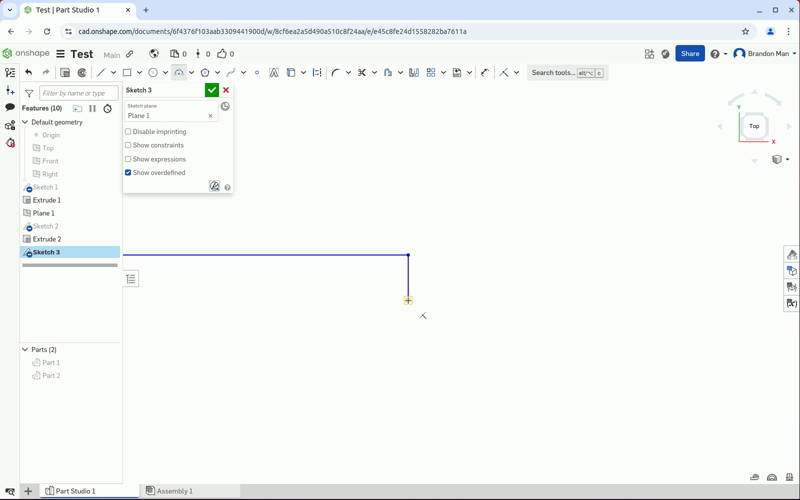
click(408, 300)
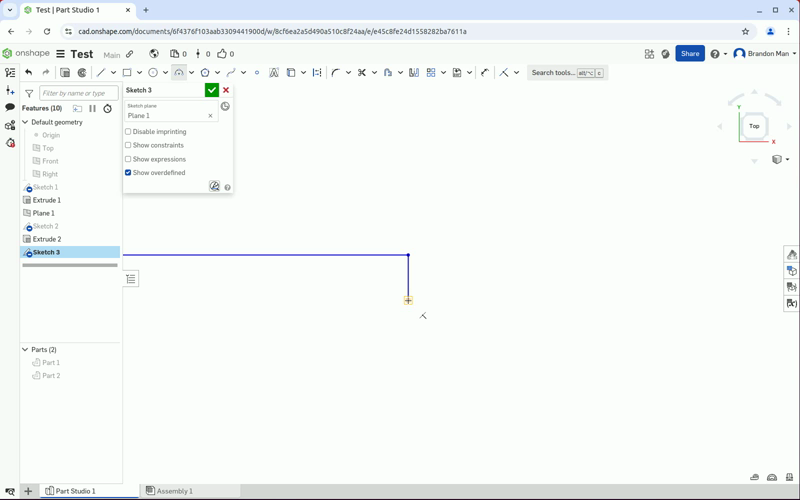
scroll(-6)
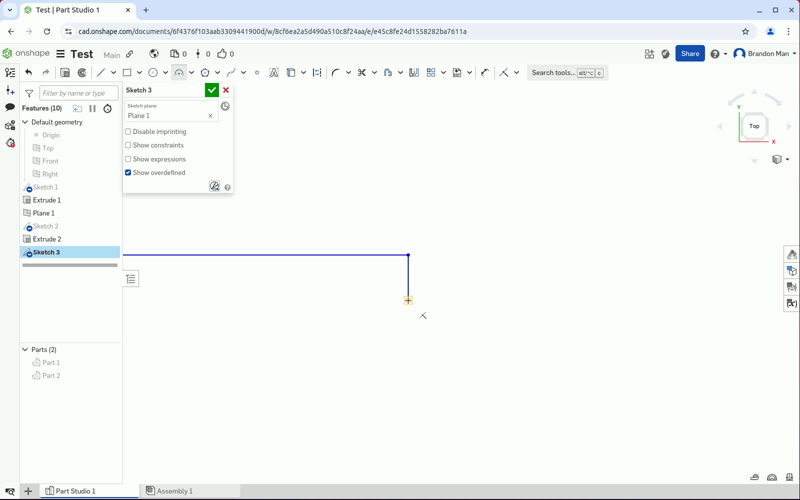
scroll(-6)
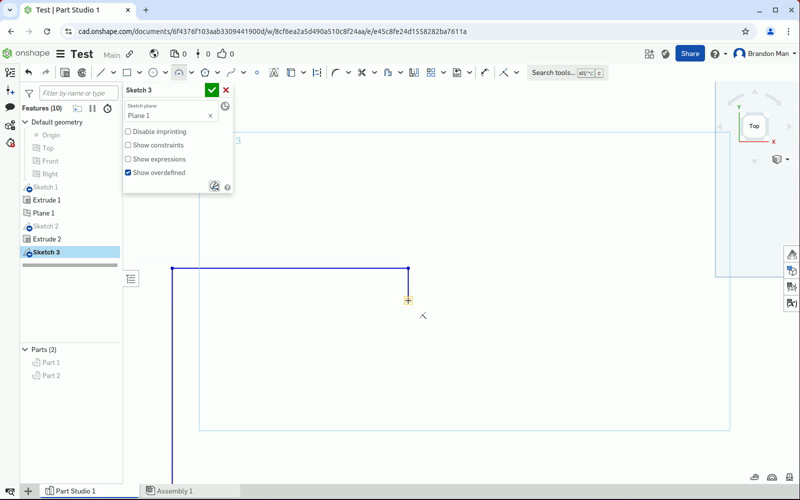
scroll(-6)
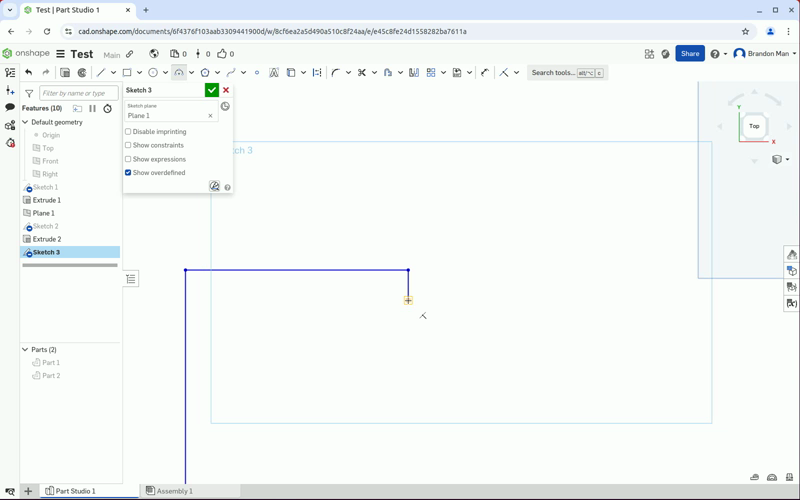
scroll(-6)
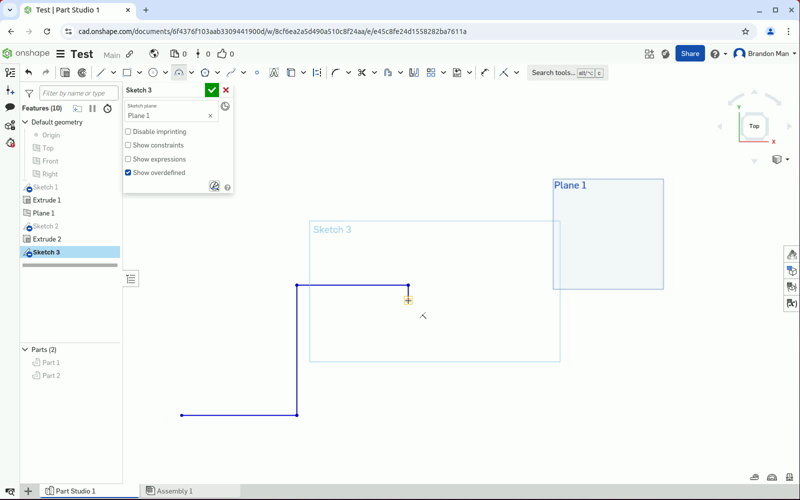
scroll(-6)
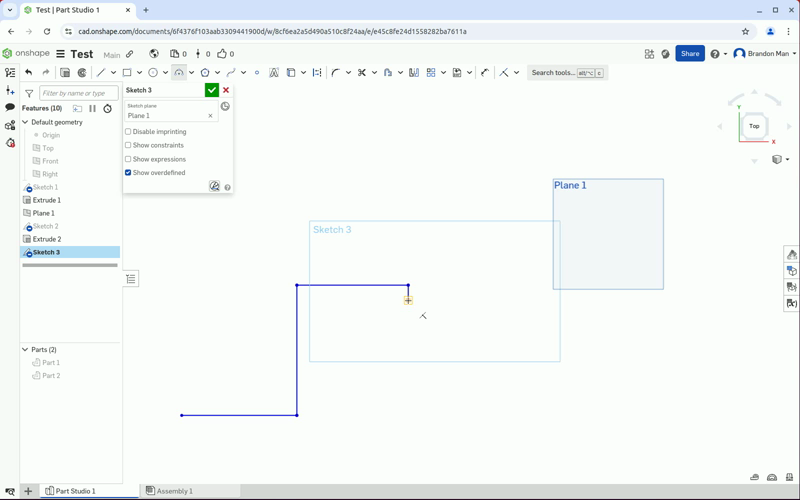
scroll(-6)
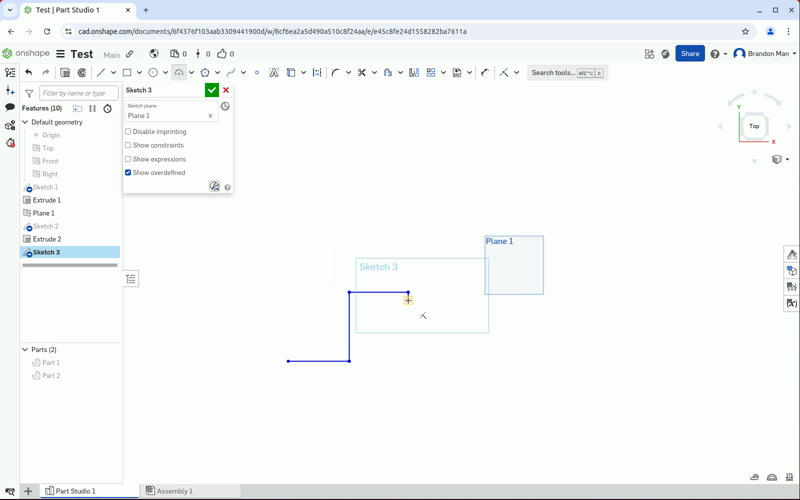
scroll(-6)
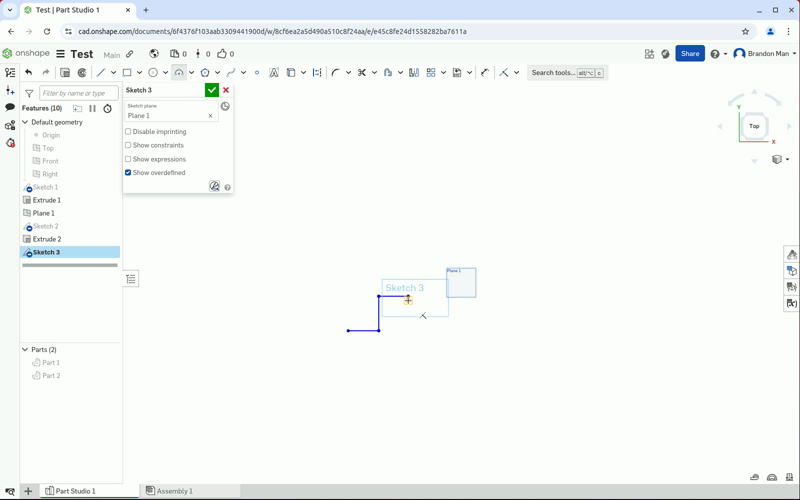
key_down(shift)
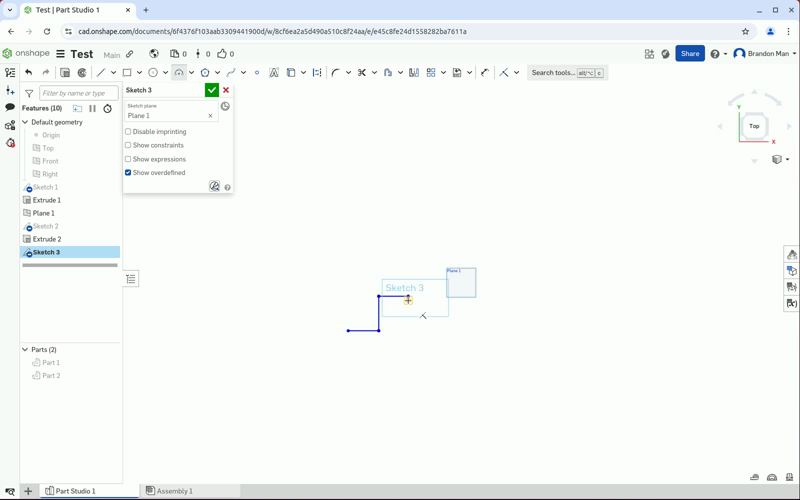
mouse_move(438, 330)
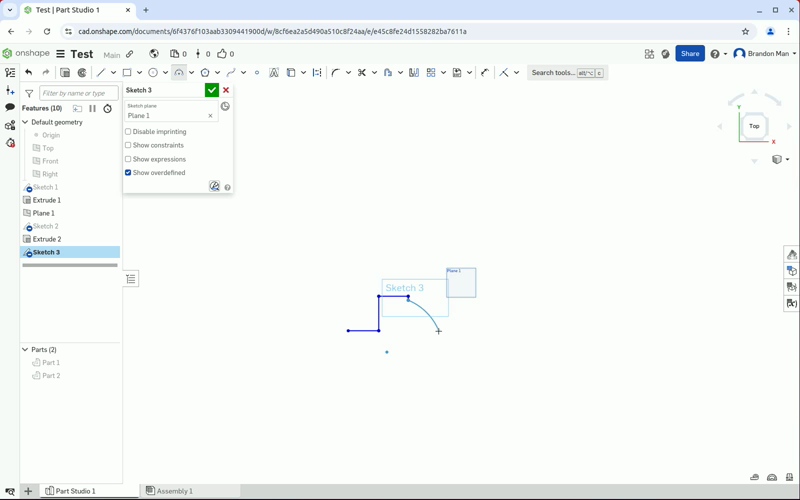
click(438, 330)
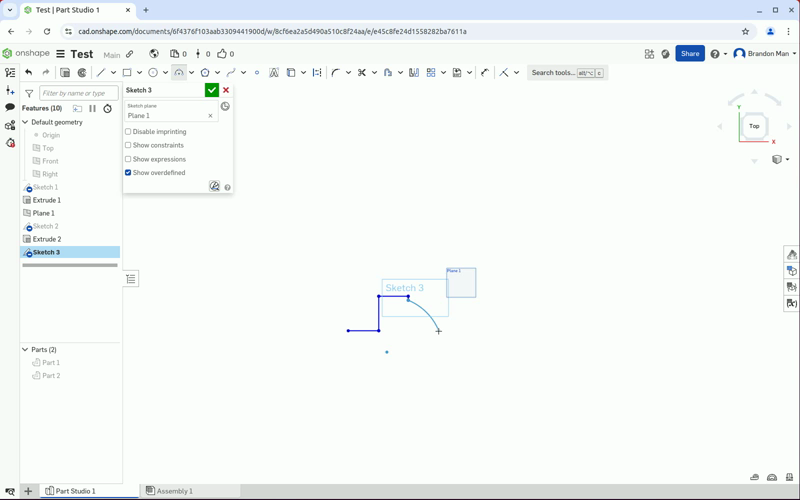
mouse_move(416, 321)
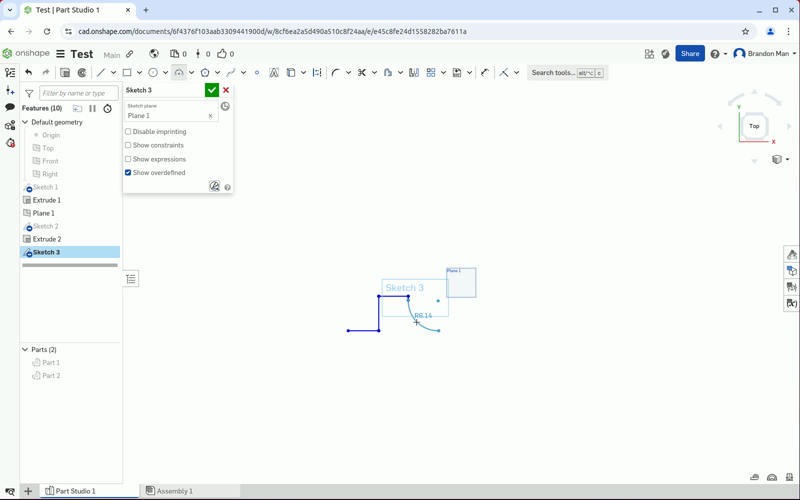
click(416, 321)
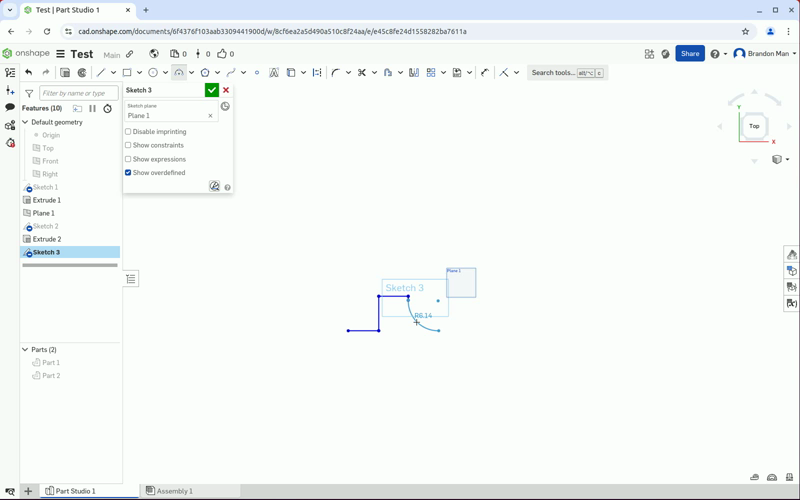
key_up(shift)
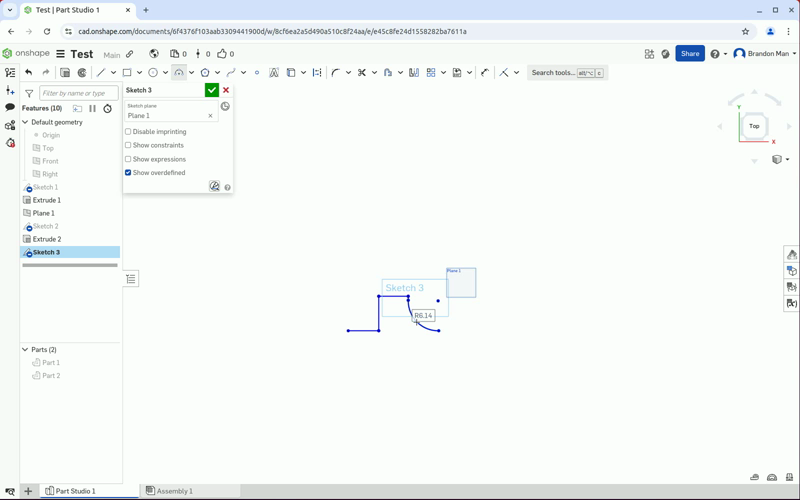
key(esc)
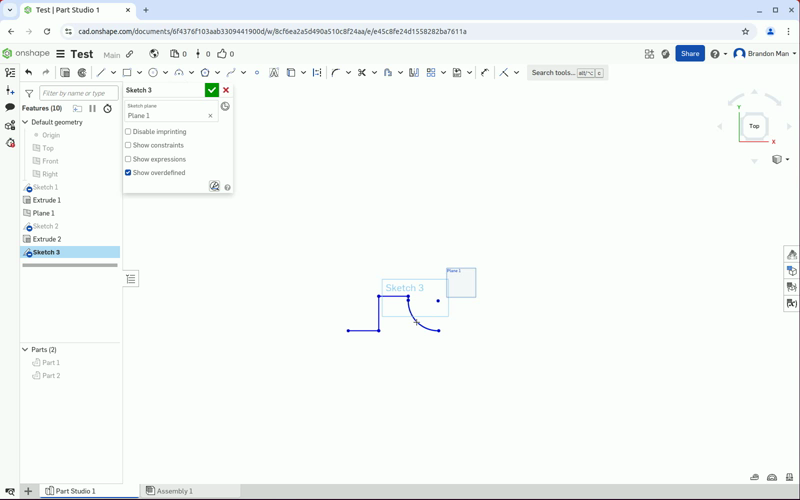
key(l)
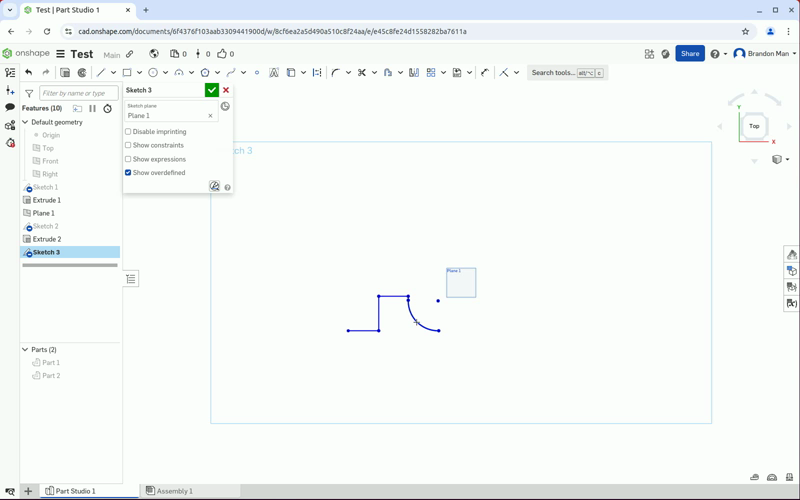
mouse_move(438, 330)
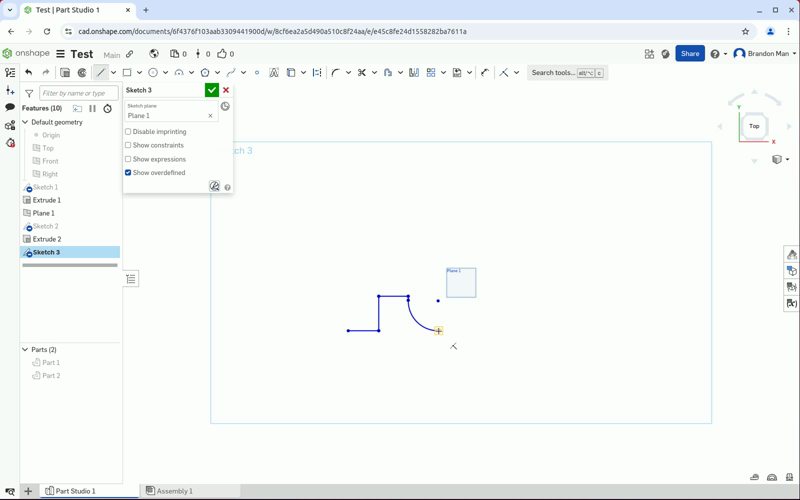
click(438, 330)
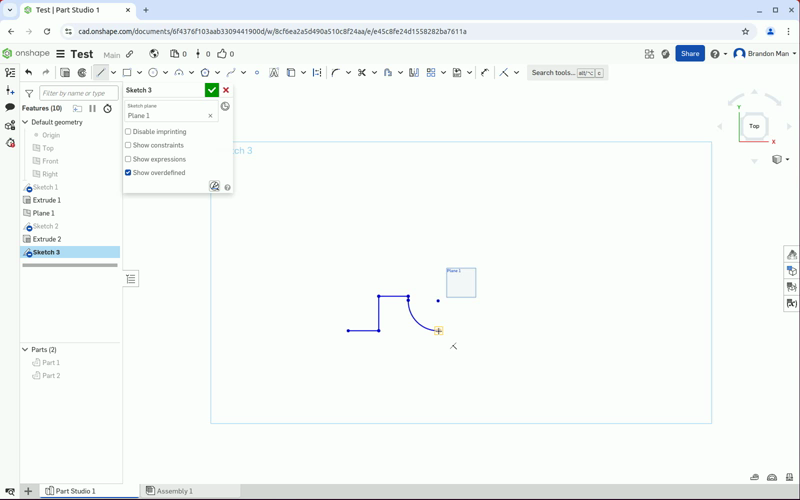
key_down(shift)
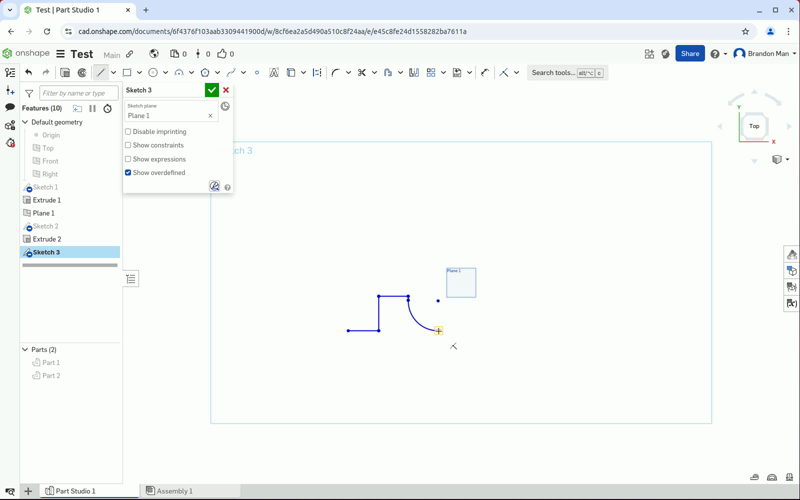
mouse_move(468, 330)
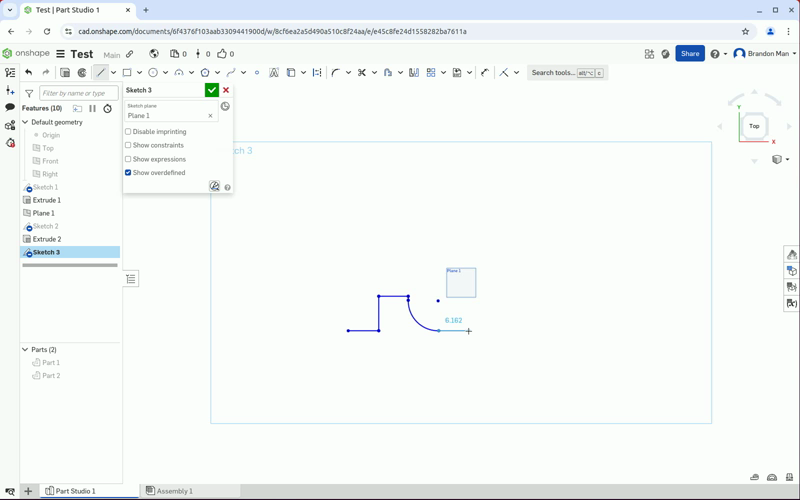
mouse_move(474, 330)
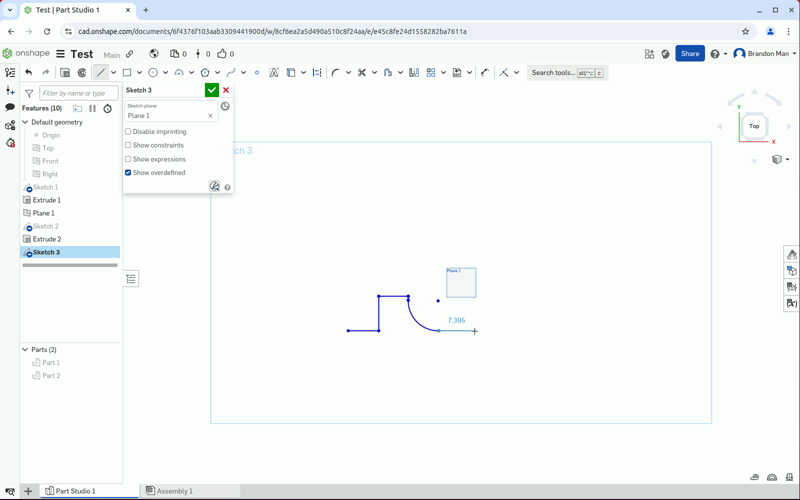
click(474, 330)
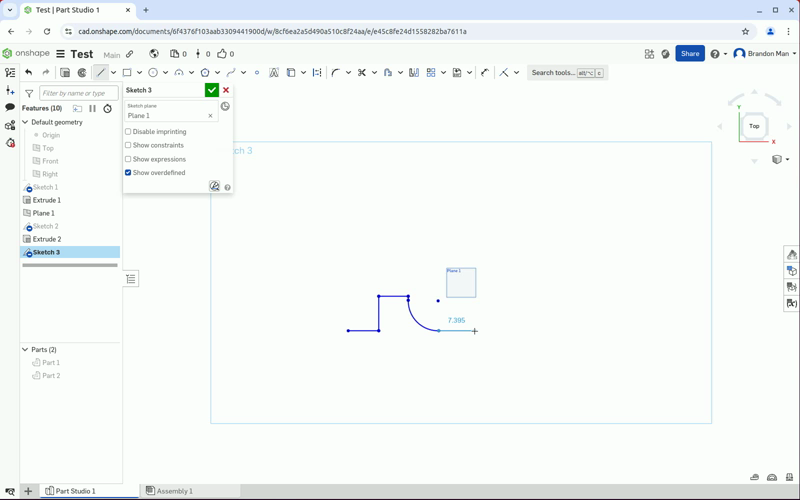
key_up(shift)
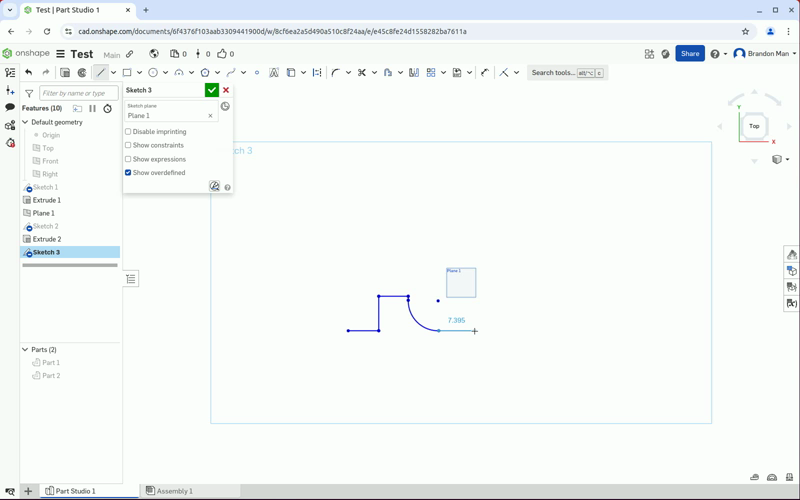
key_down(shift)
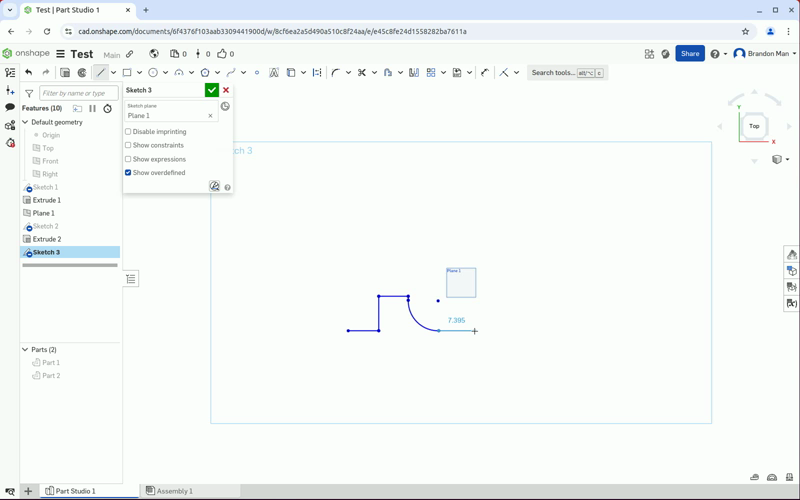
mouse_move(504, 330)
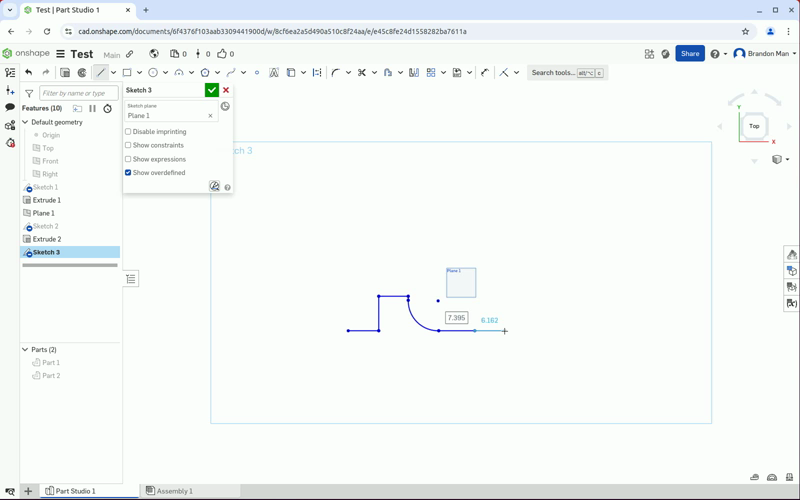
mouse_move(474, 284)
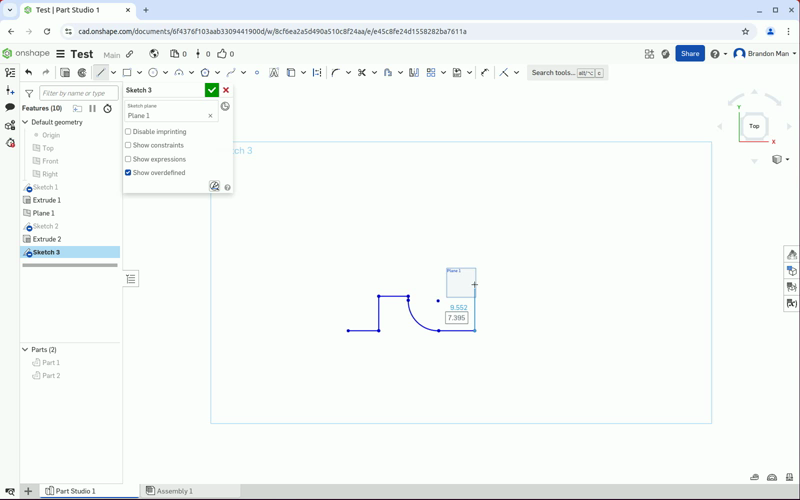
click(474, 284)
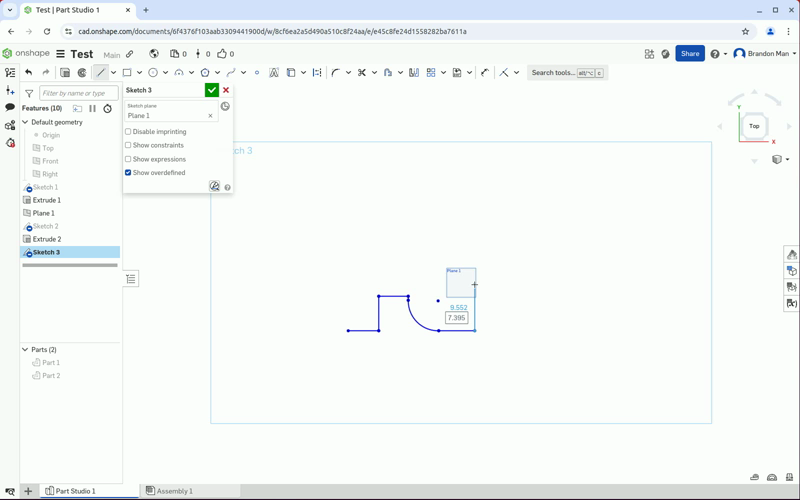
key_up(shift)
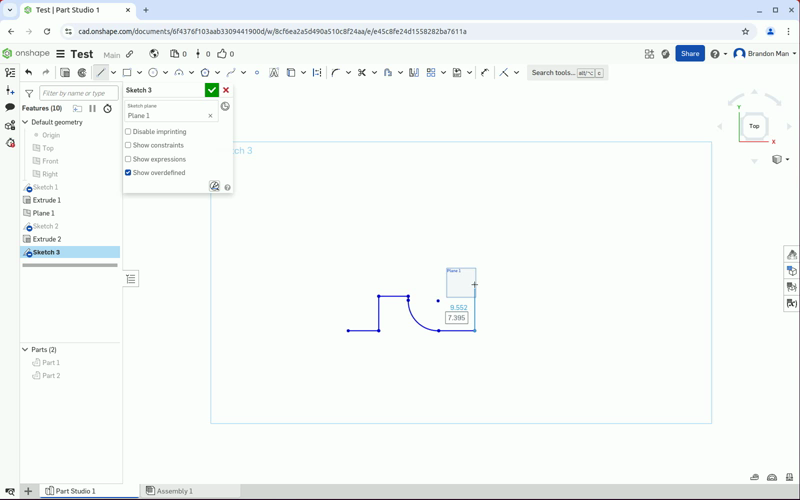
key_down(shift)
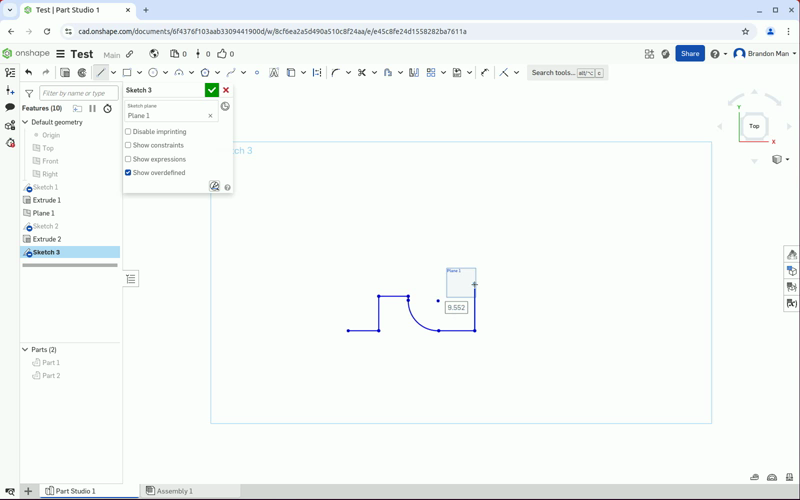
mouse_move(504, 284)
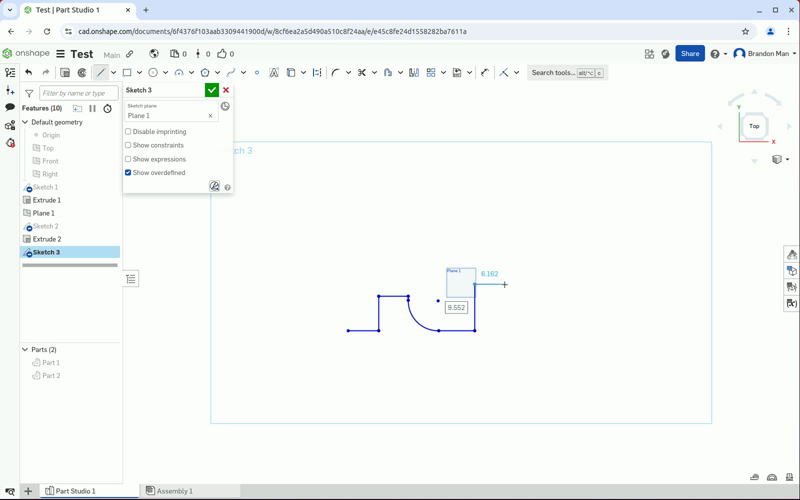
mouse_move(444, 284)
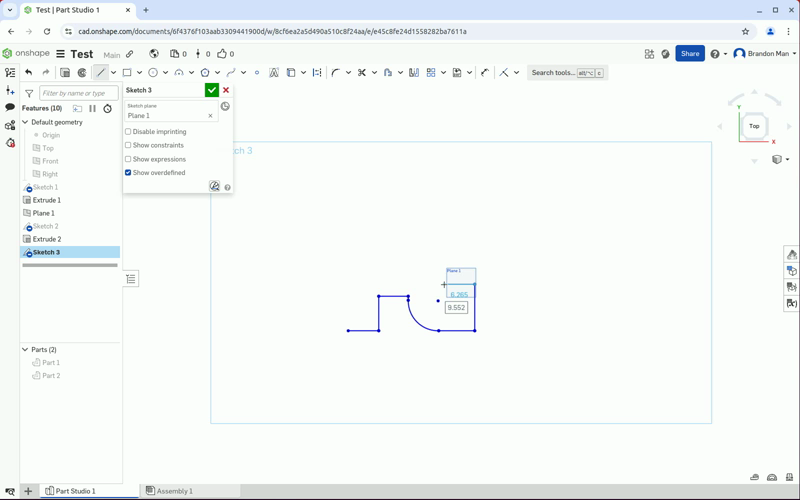
click(444, 284)
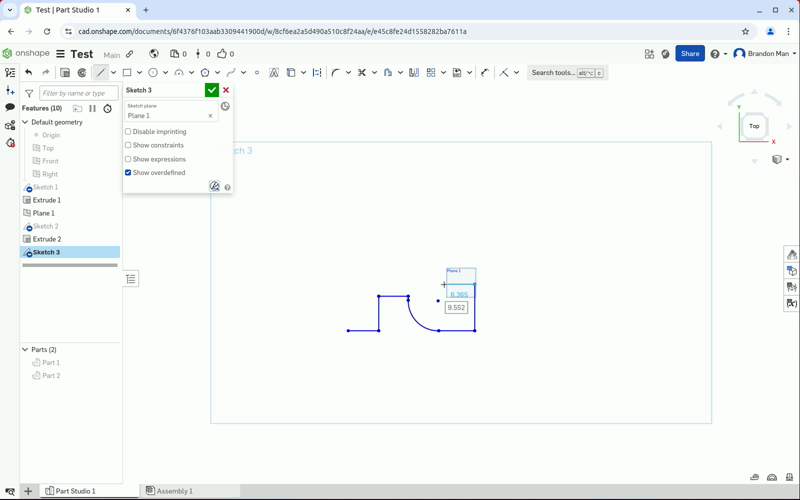
key_up(shift)
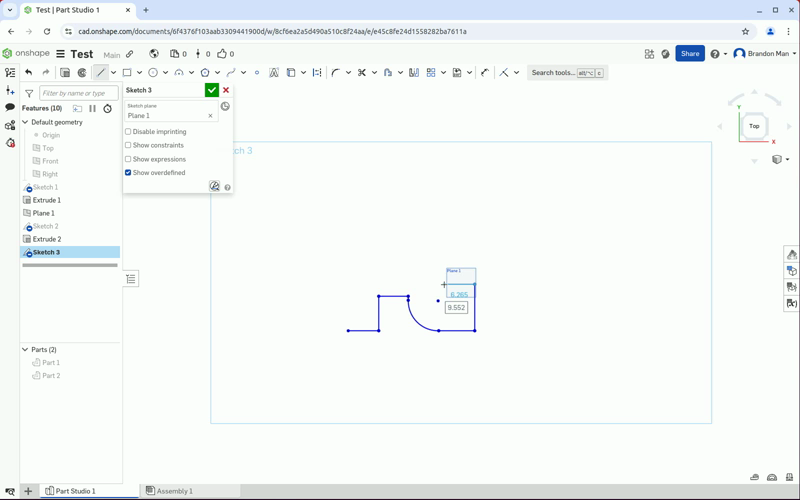
key_down(shift)
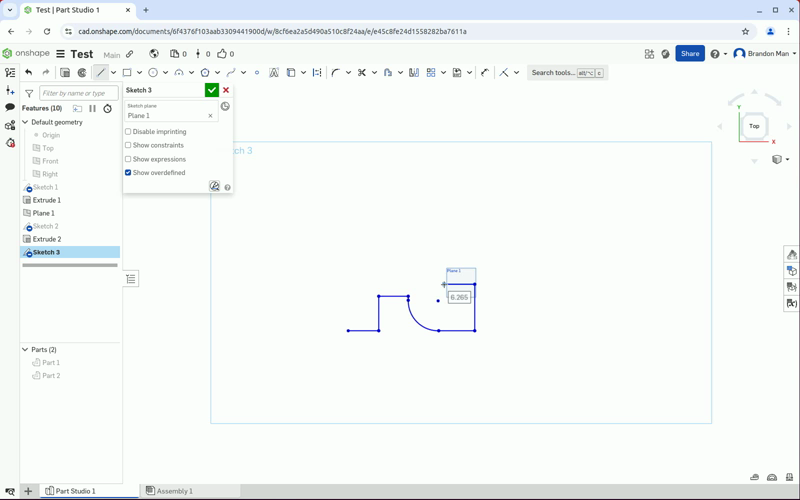
mouse_move(474, 284)
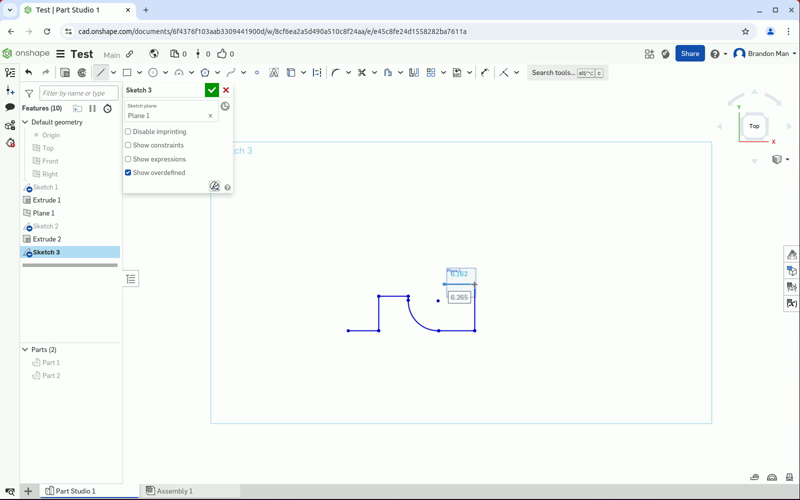
mouse_move(444, 296)
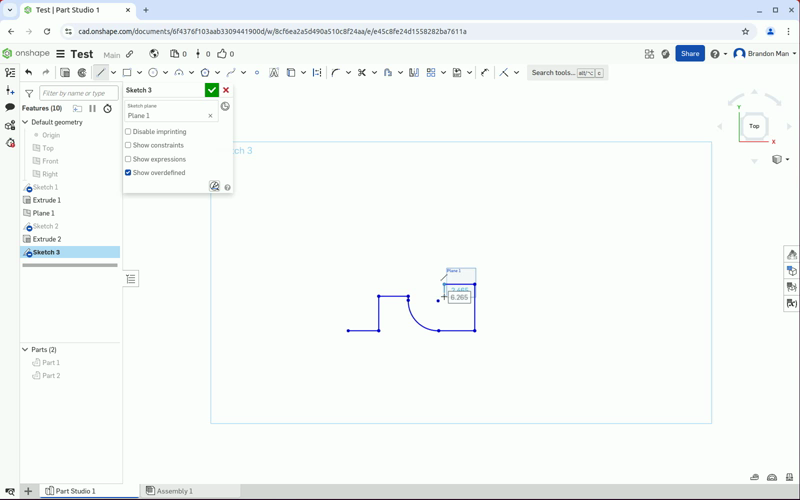
click(444, 296)
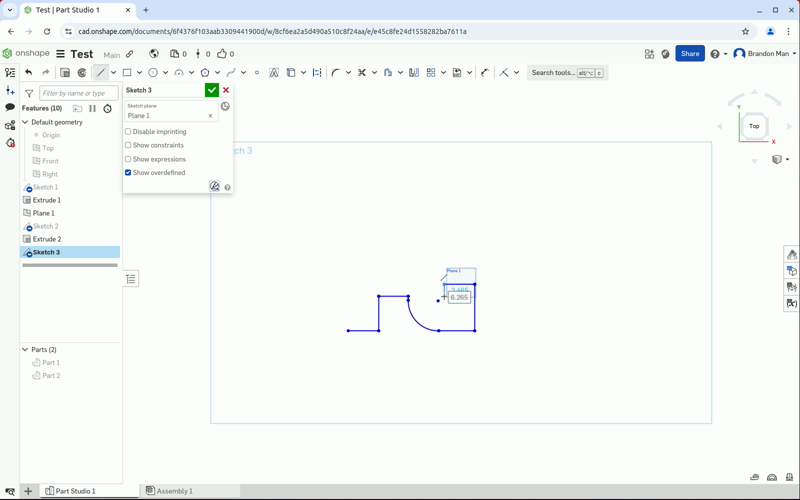
key_up(shift)
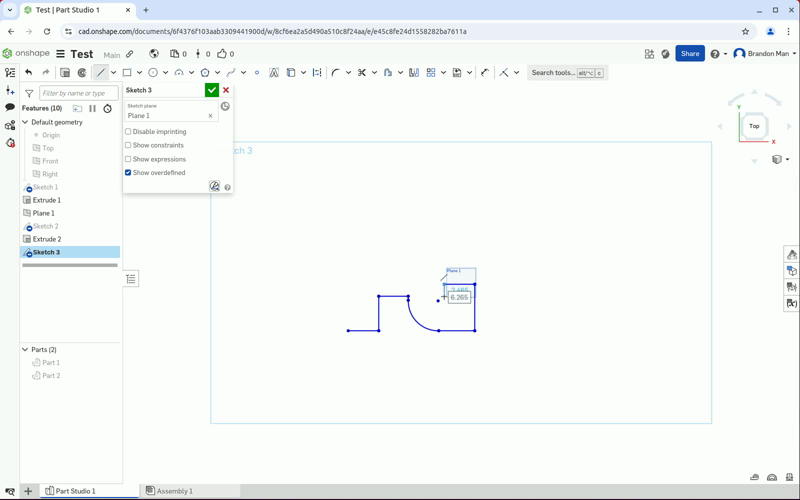
key(esc)
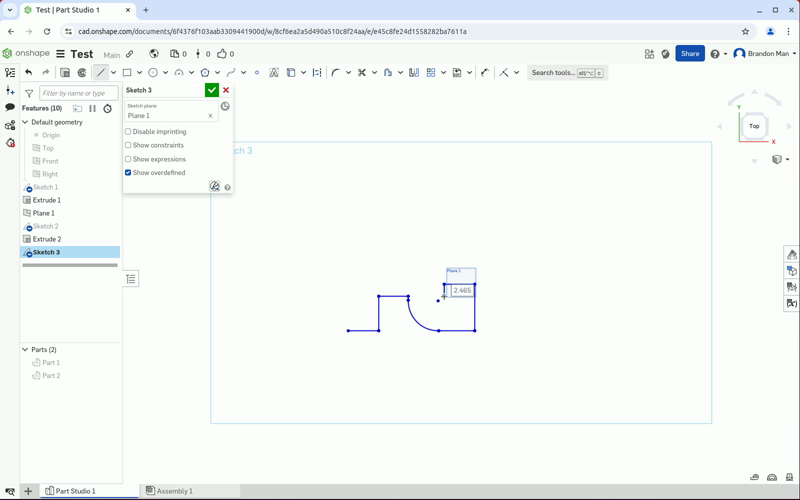
key(a)
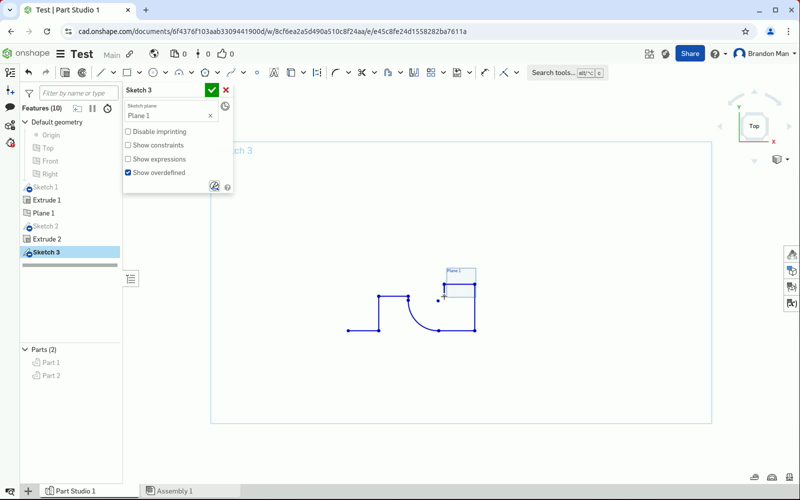
mouse_move(444, 296)
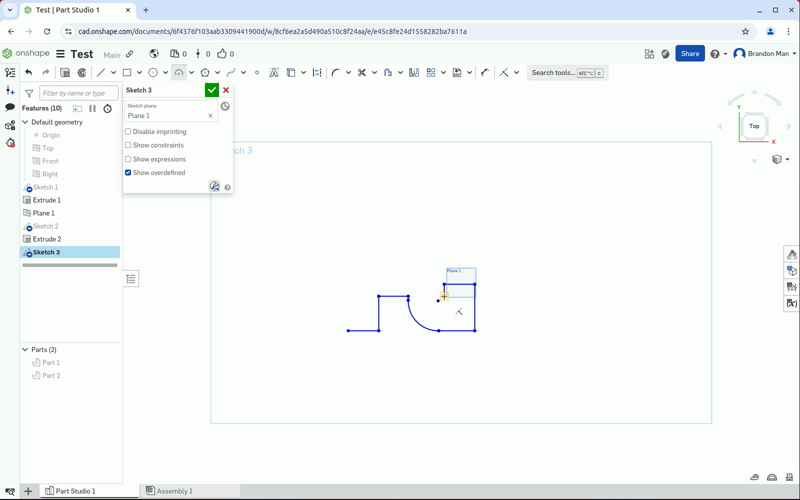
click(444, 296)
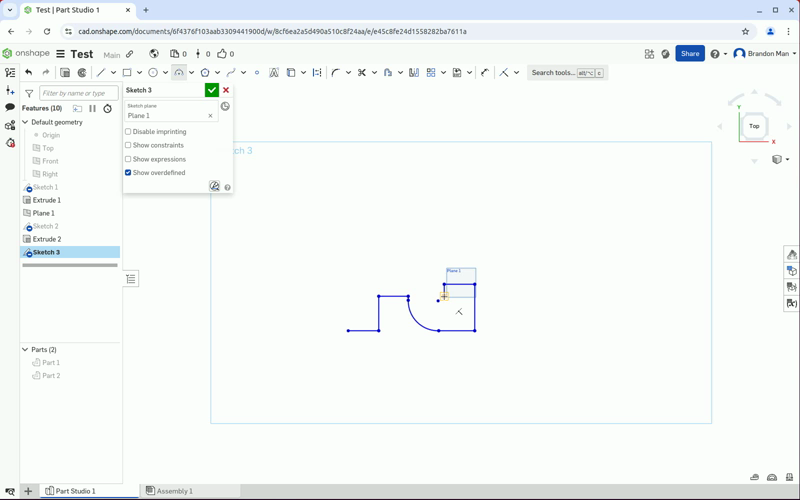
key_down(shift)
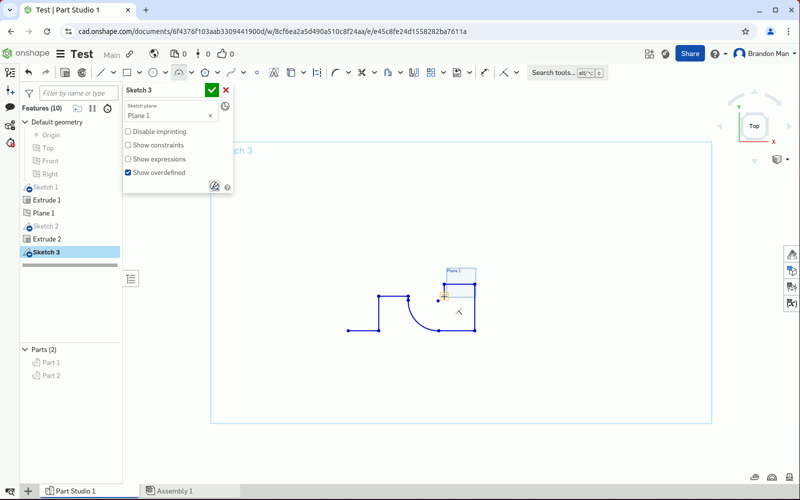
mouse_move(438, 289)
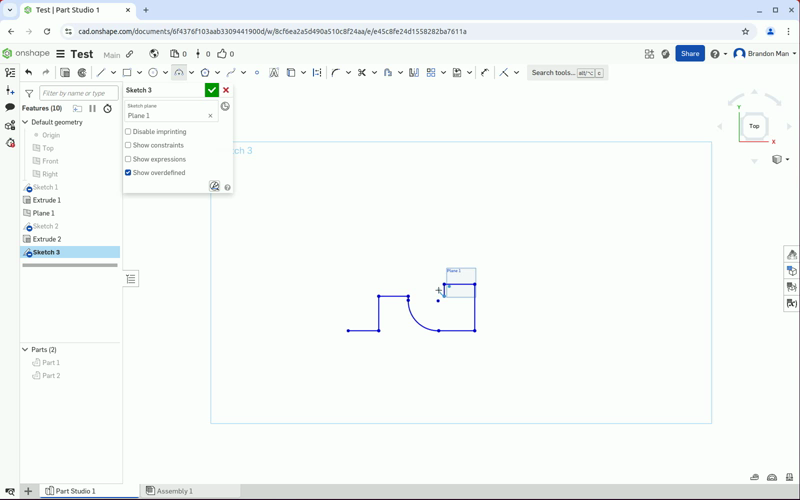
click(438, 289)
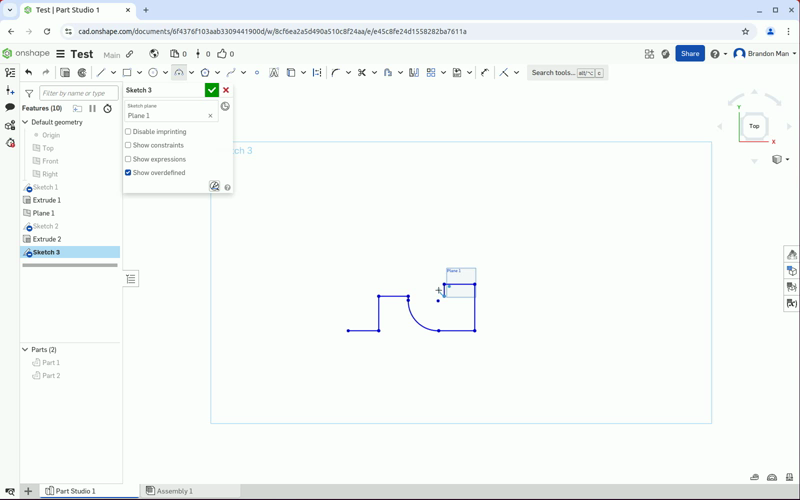
mouse_move(440, 294)
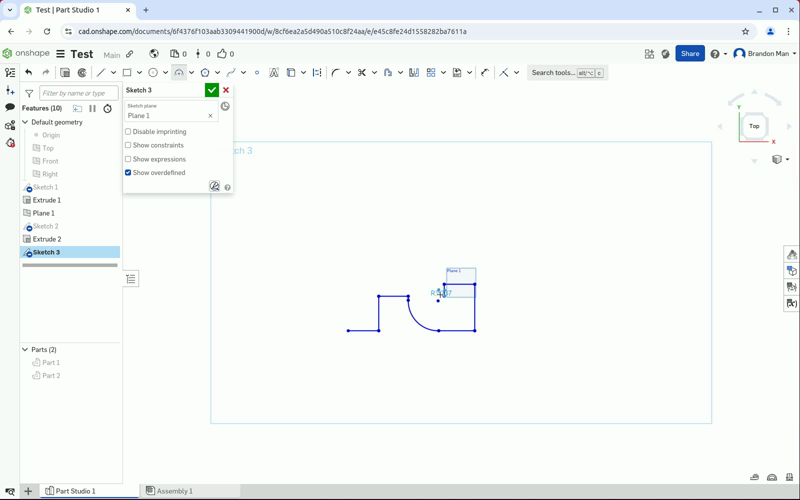
click(440, 294)
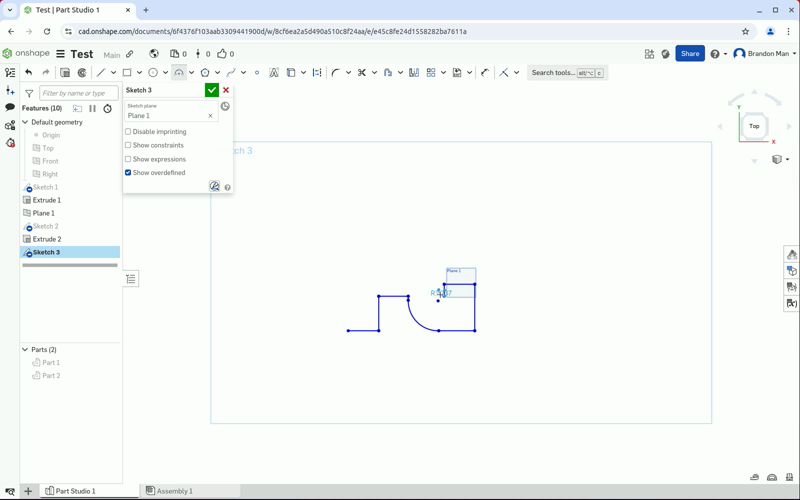
key_up(shift)
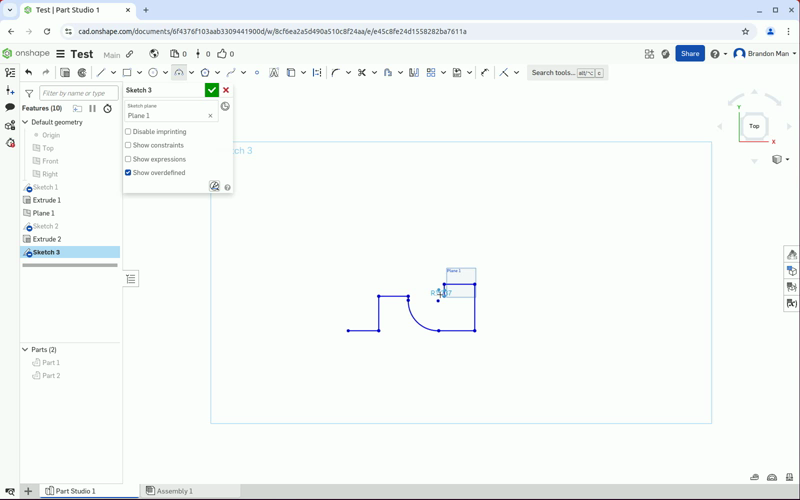
key(esc)
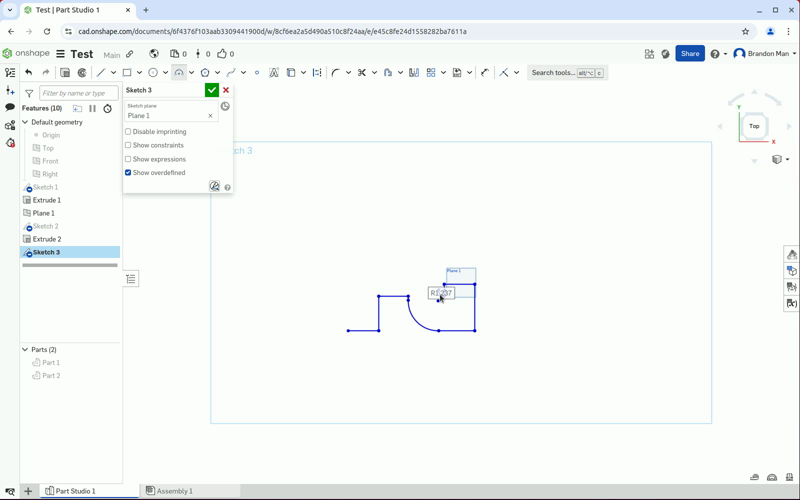
key(l)
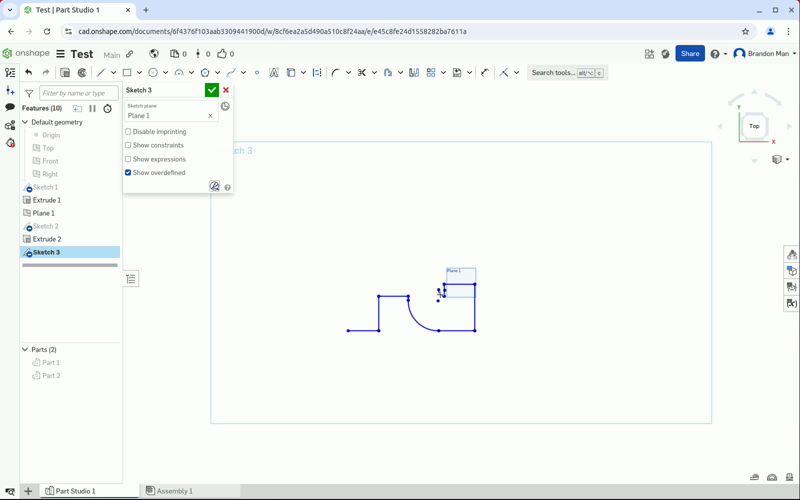
mouse_move(438, 289)
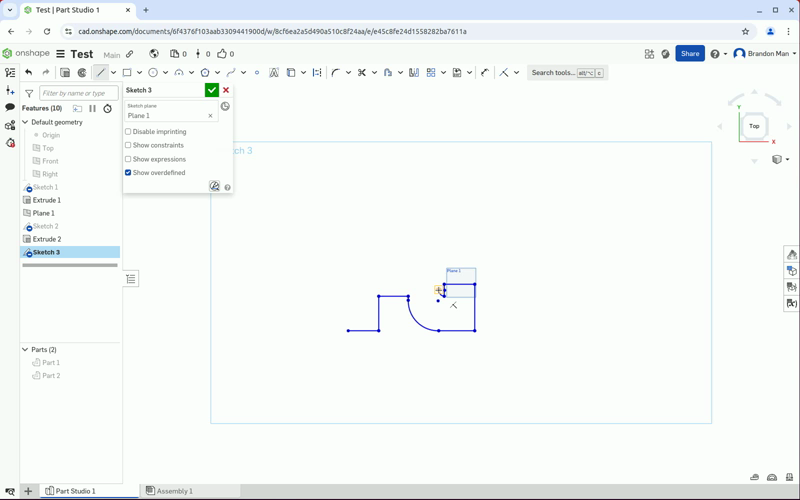
scroll(6)
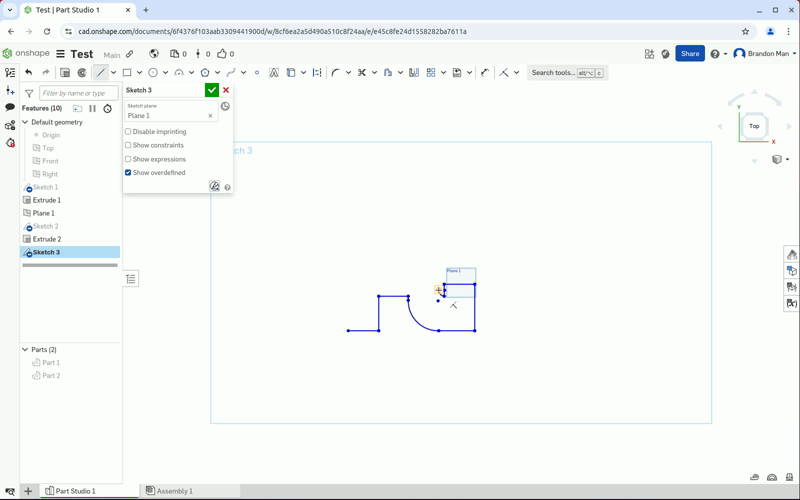
scroll(6)
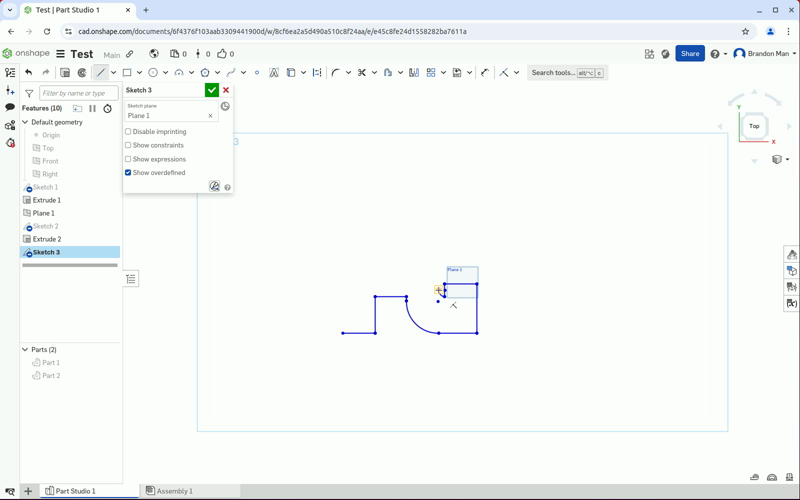
scroll(6)
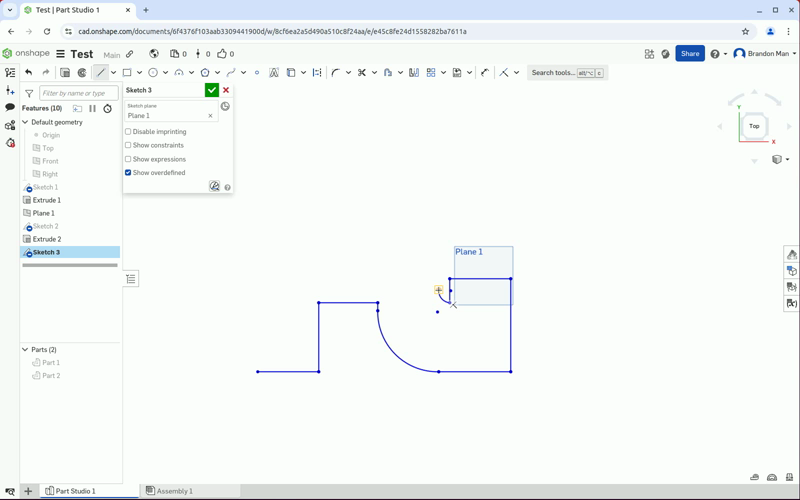
scroll(6)
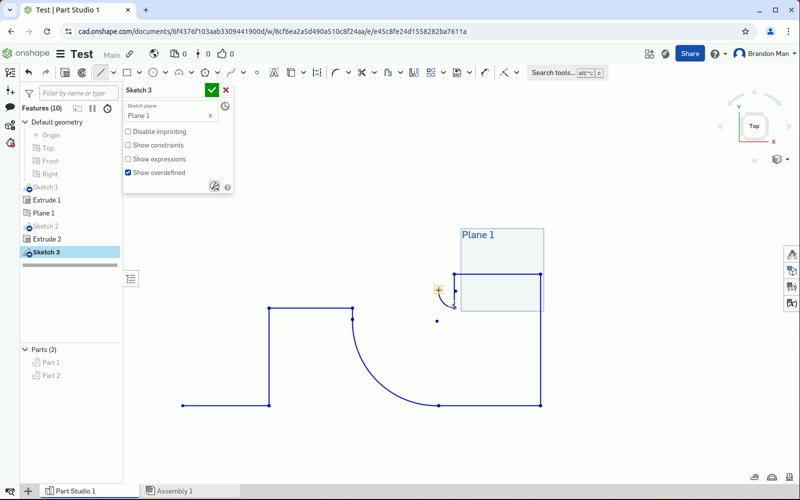
scroll(6)
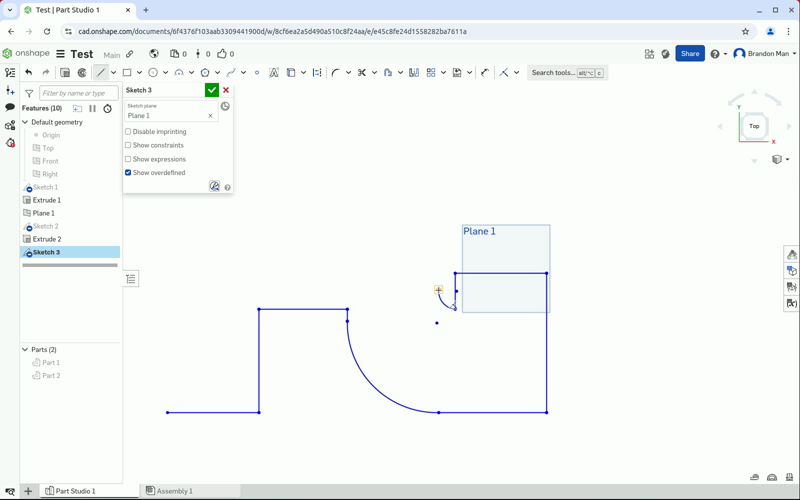
scroll(6)
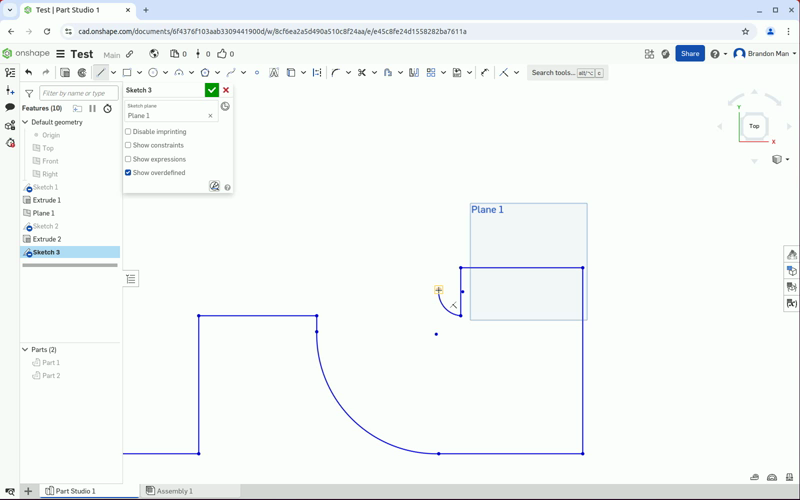
scroll(6)
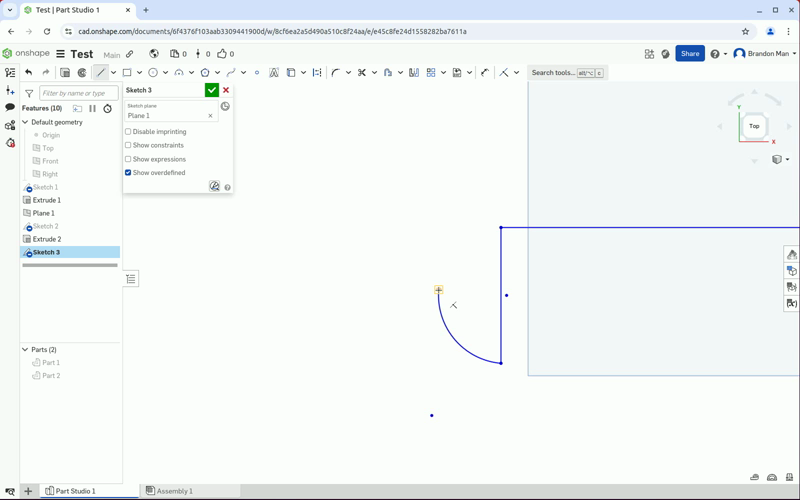
click(438, 289)
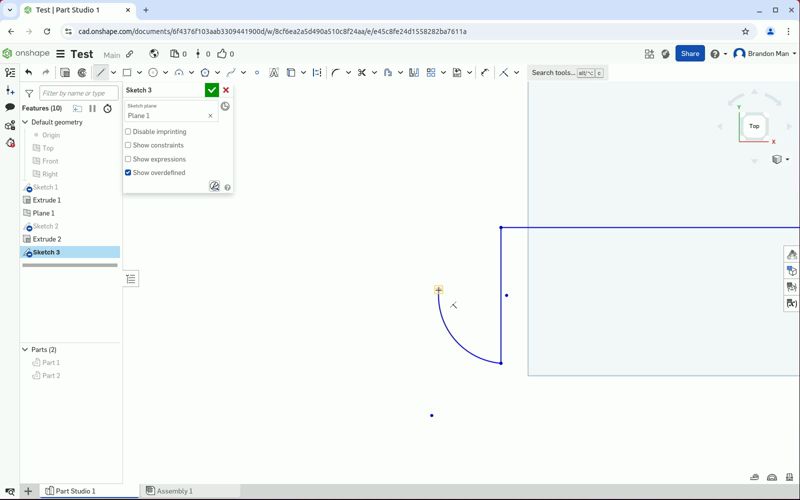
scroll(-6)
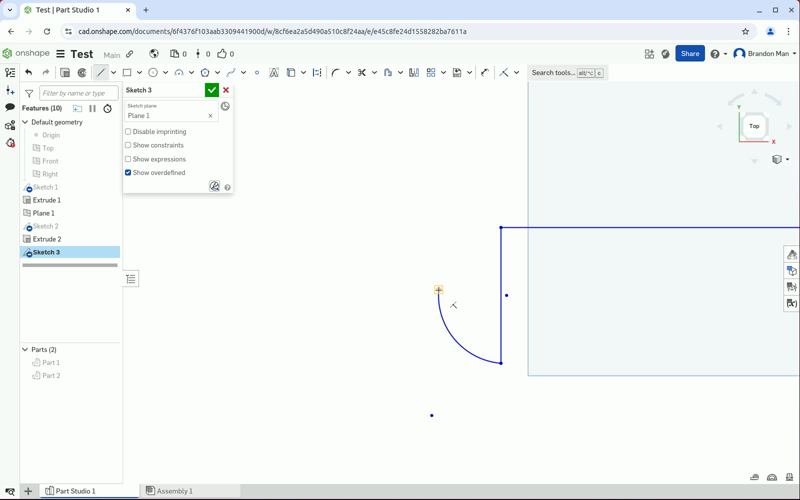
scroll(-6)
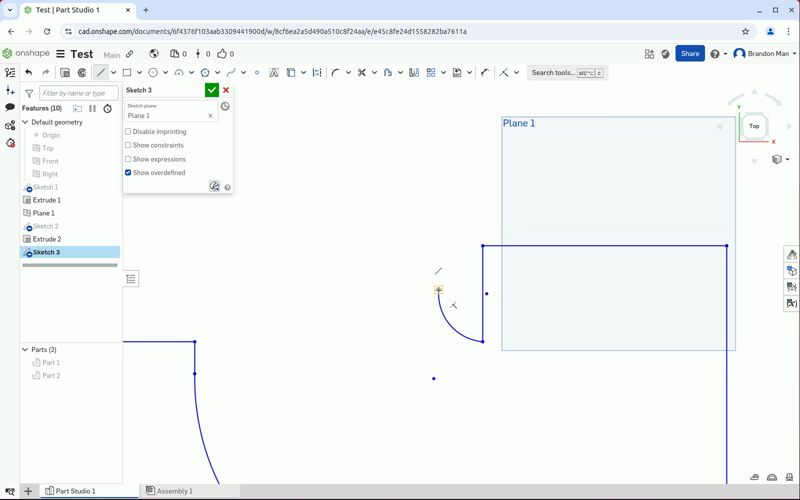
scroll(-6)
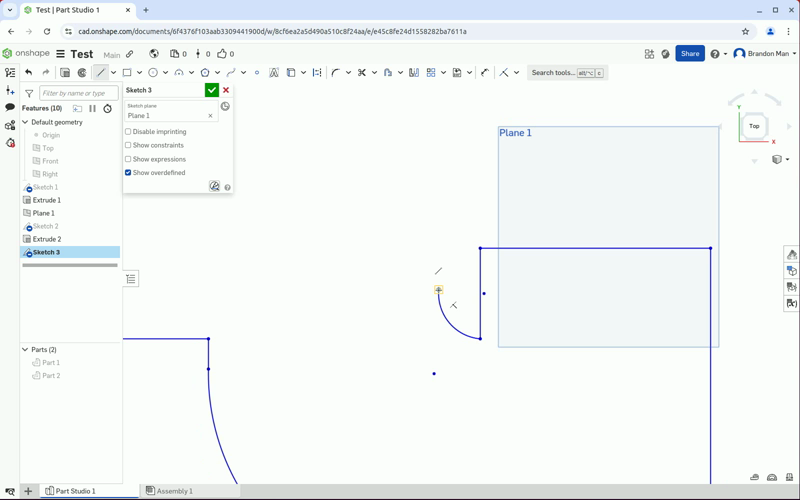
scroll(-6)
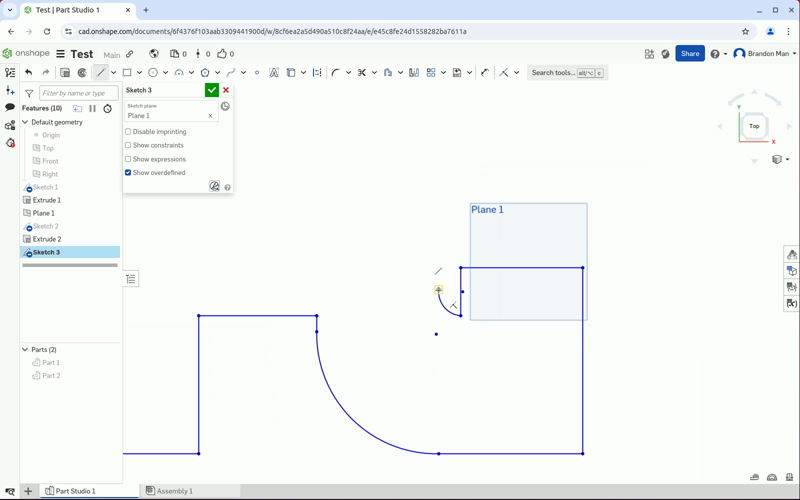
scroll(-6)
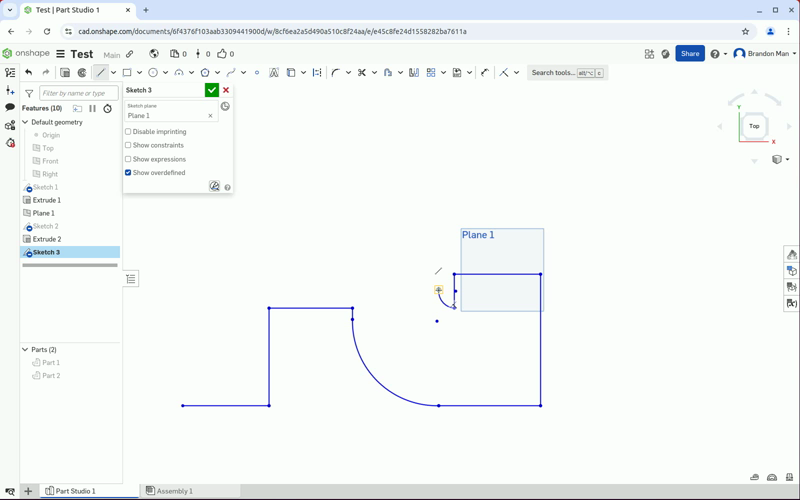
scroll(-6)
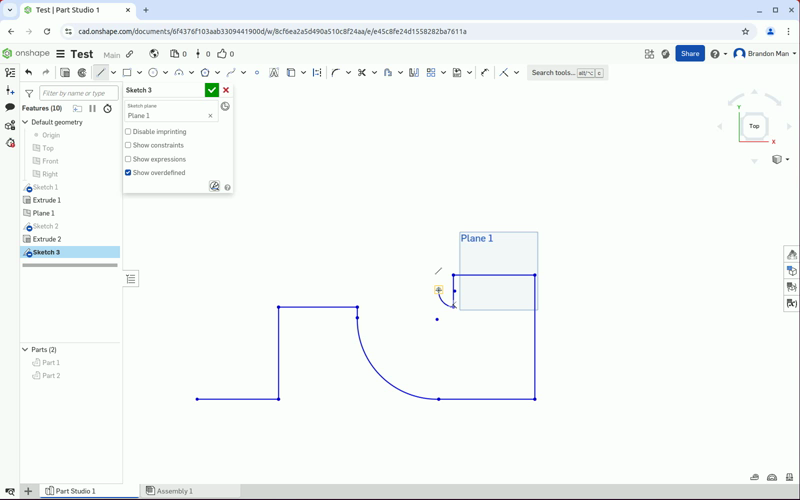
scroll(-6)
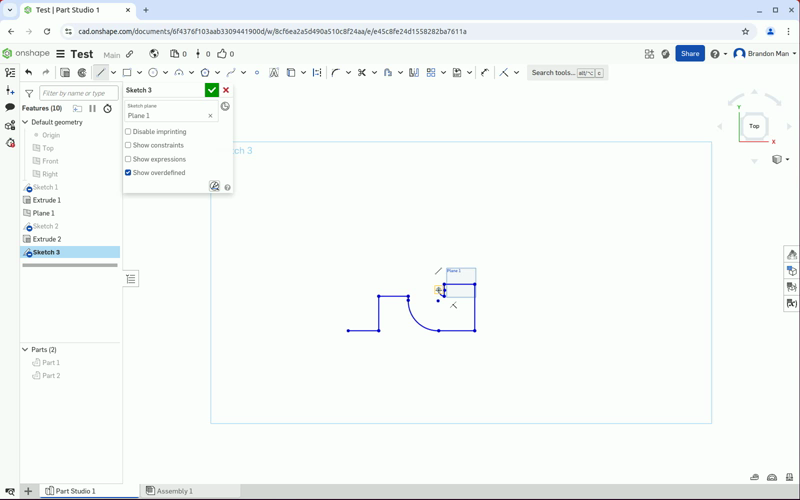
key_down(shift)
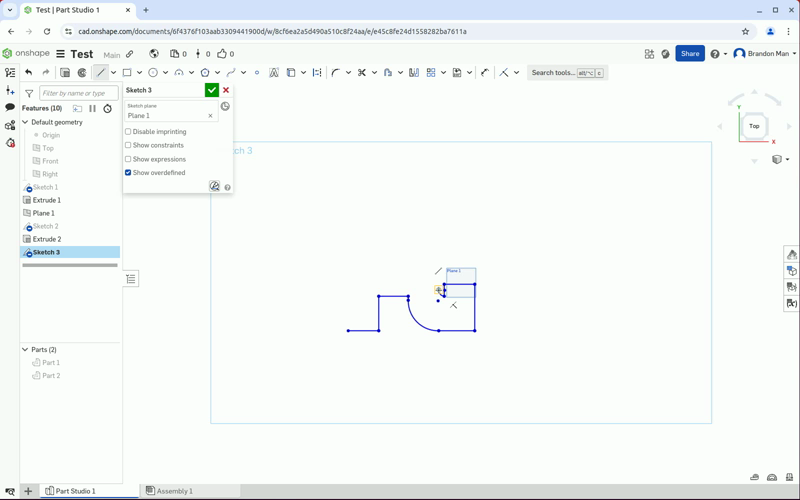
mouse_move(468, 289)
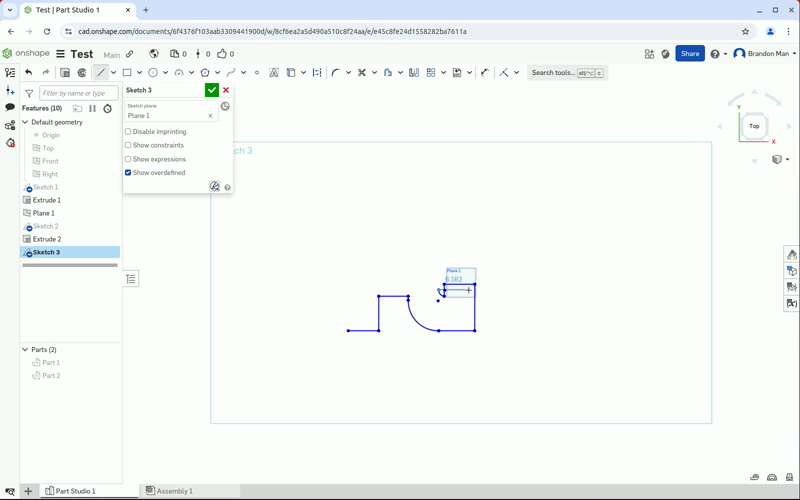
mouse_move(438, 284)
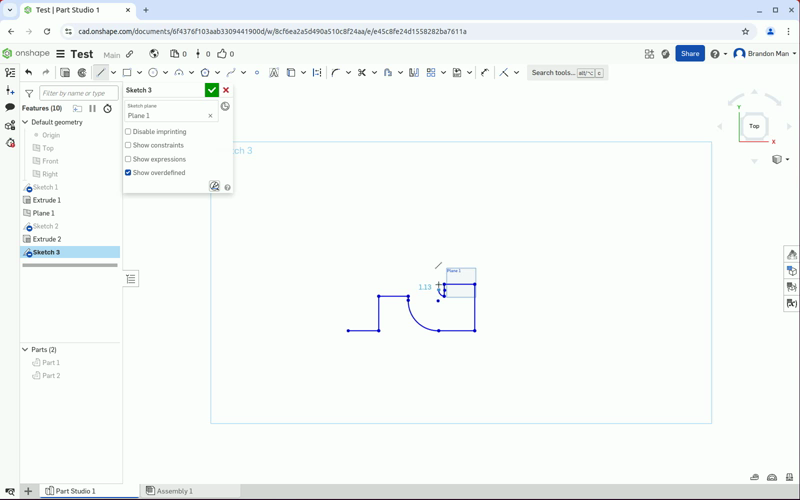
scroll(6)
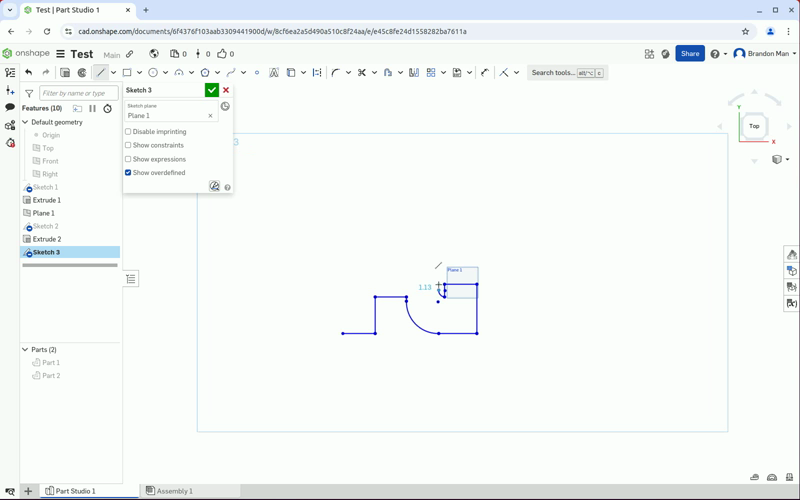
scroll(6)
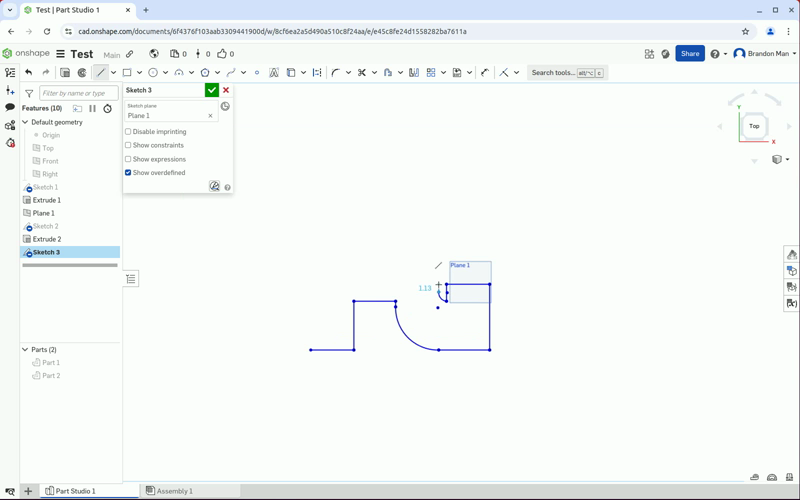
scroll(6)
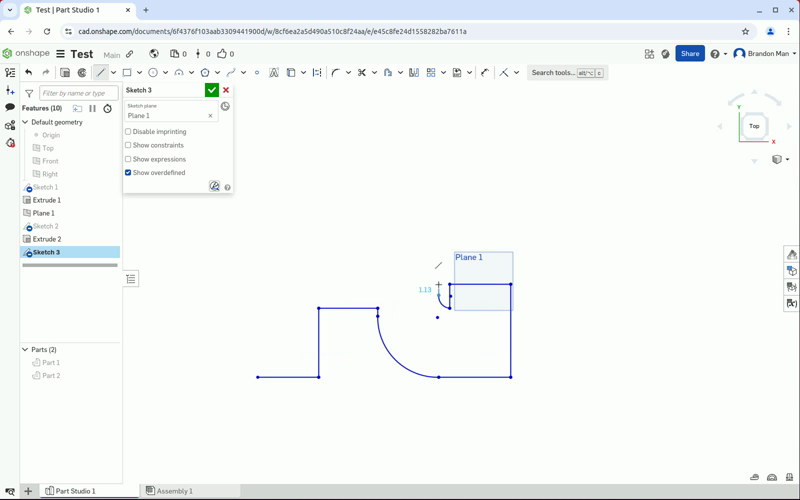
scroll(6)
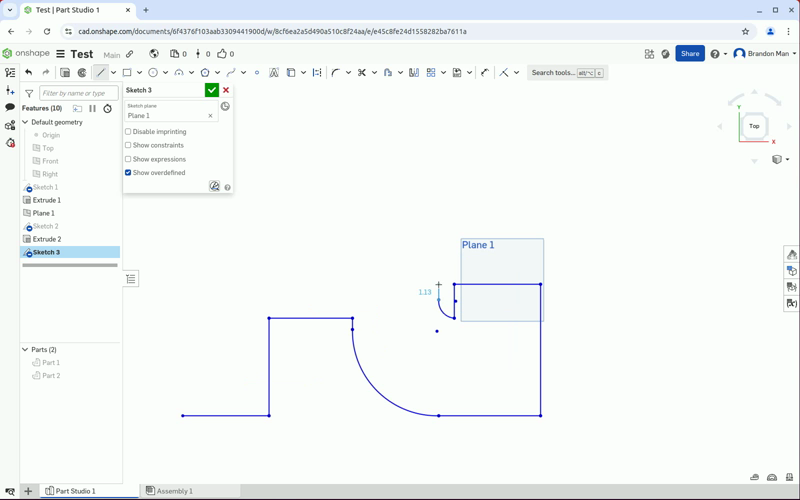
scroll(6)
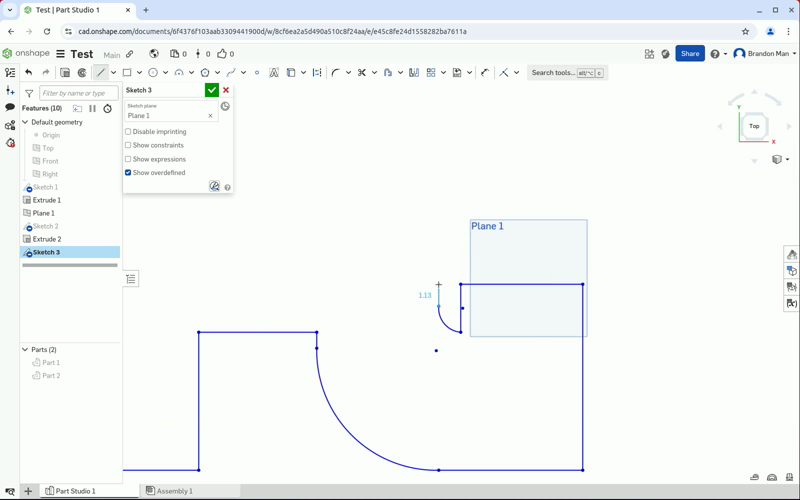
scroll(6)
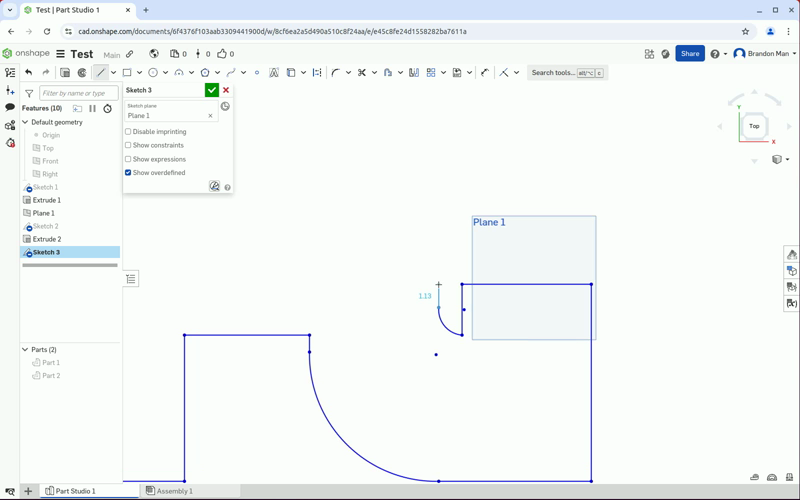
scroll(6)
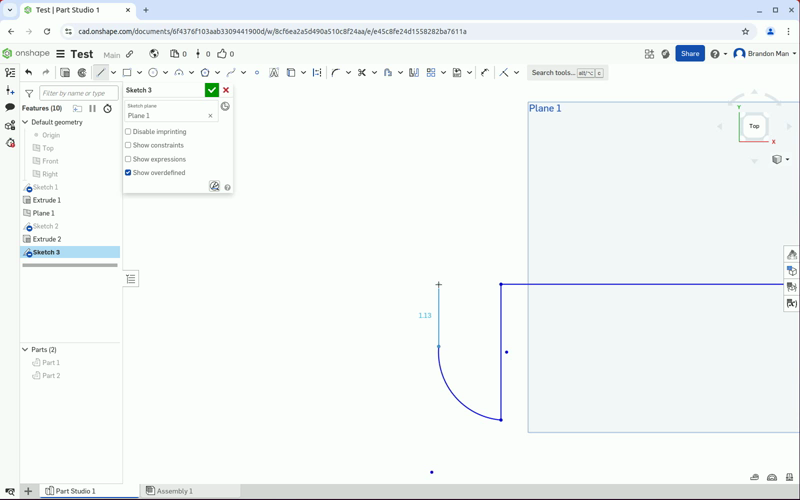
click(438, 284)
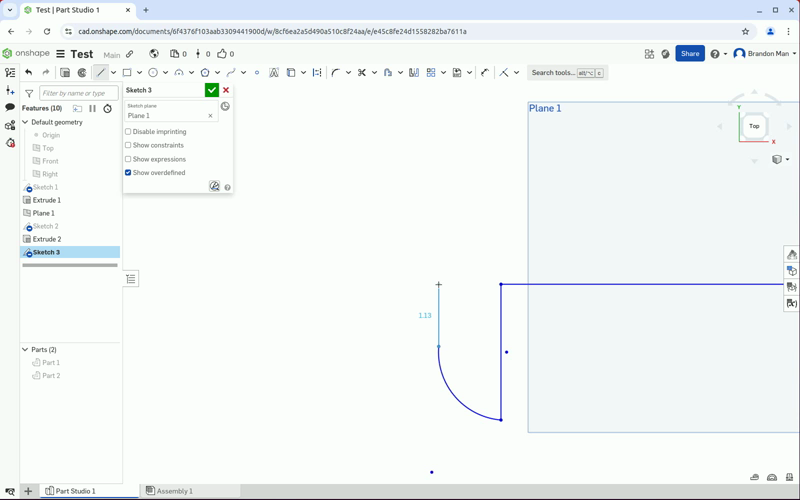
scroll(-6)
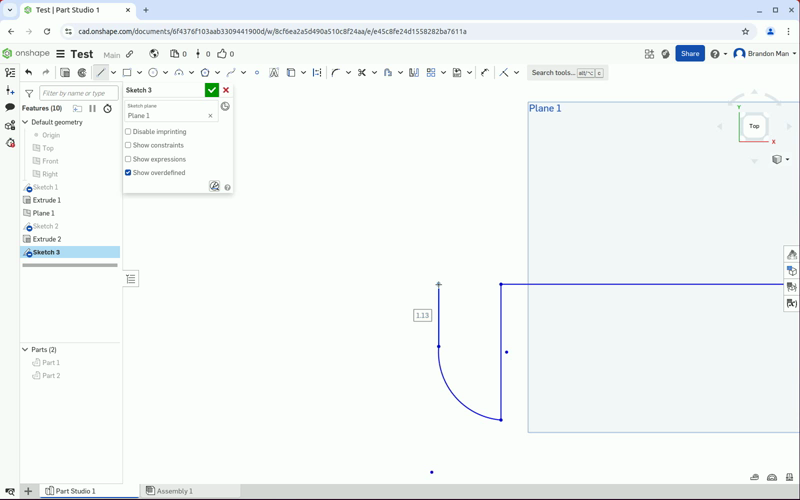
scroll(-6)
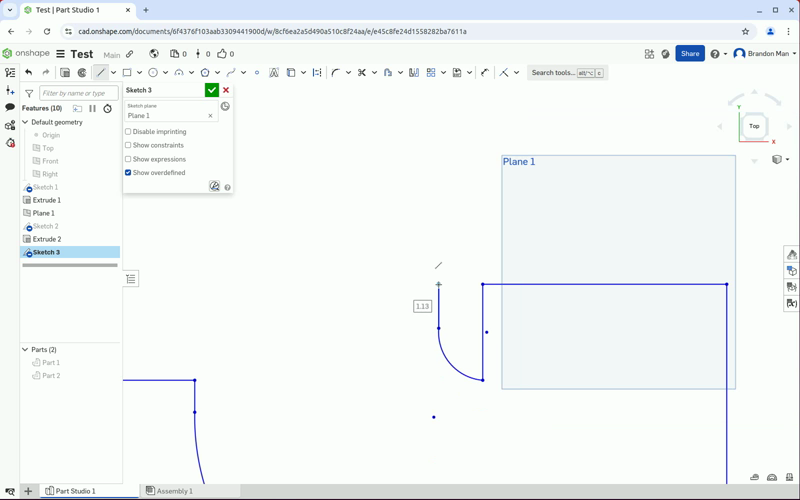
scroll(-6)
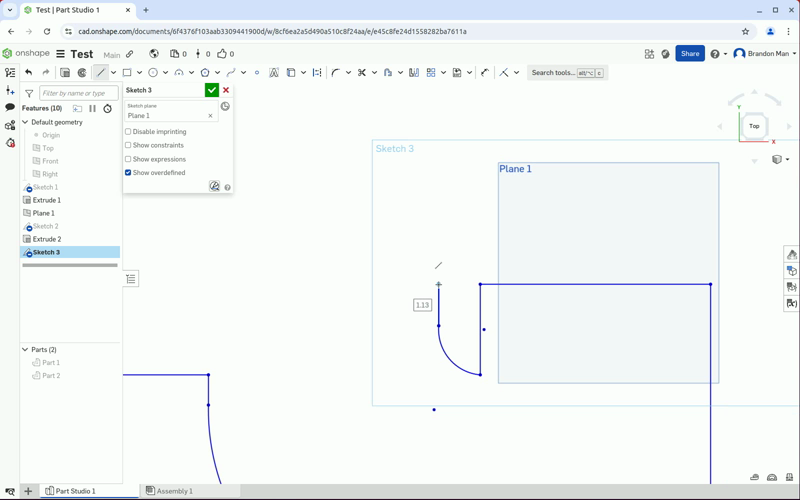
scroll(-6)
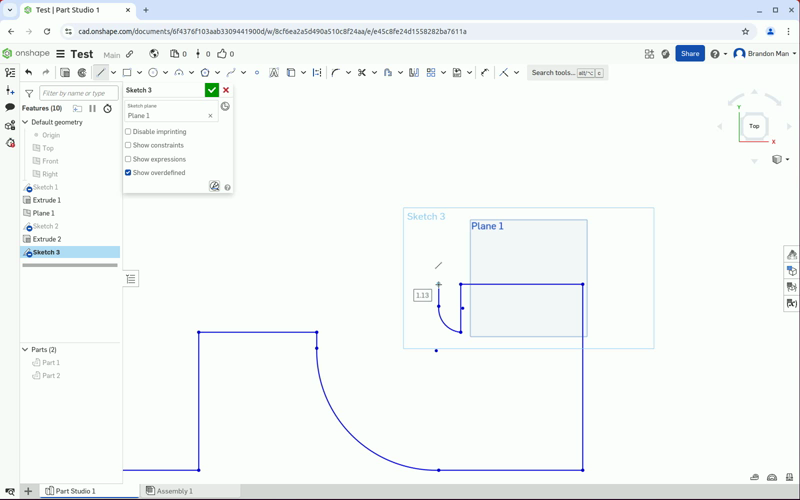
scroll(-6)
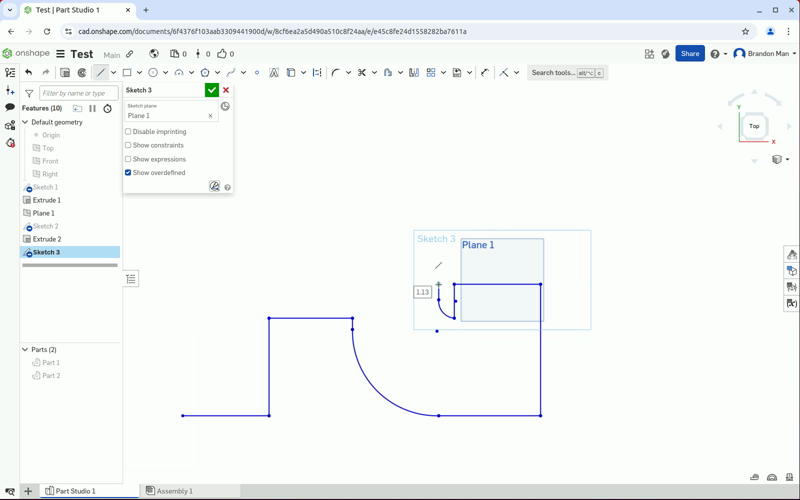
scroll(-6)
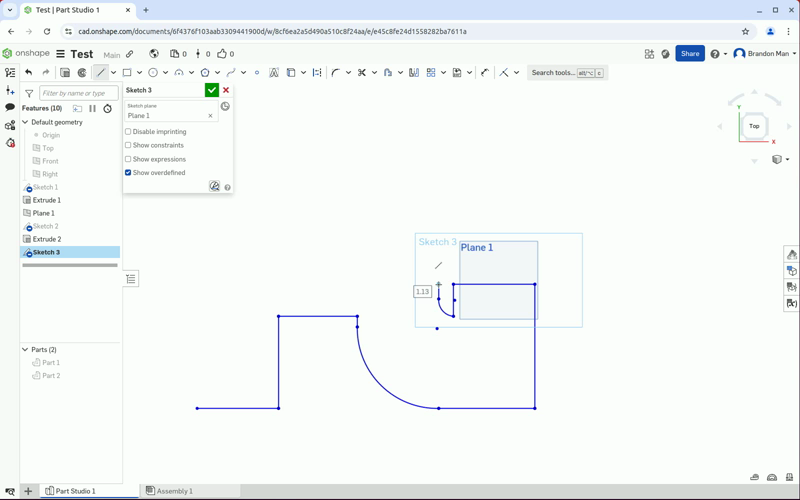
scroll(-6)
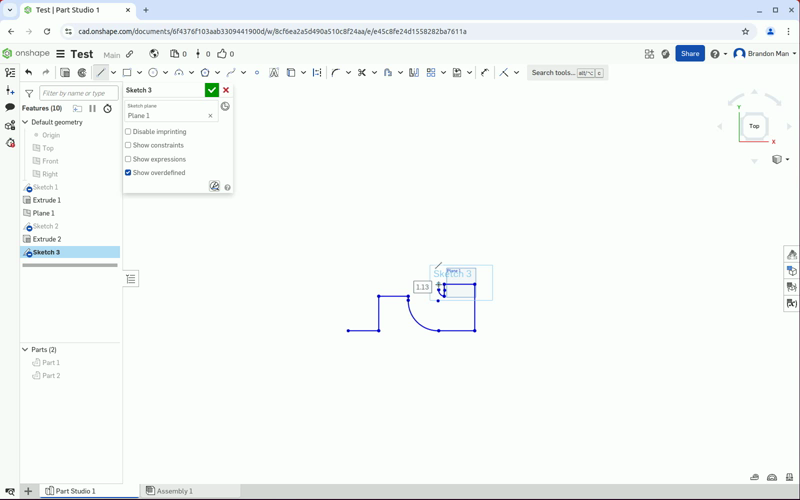
key_up(shift)
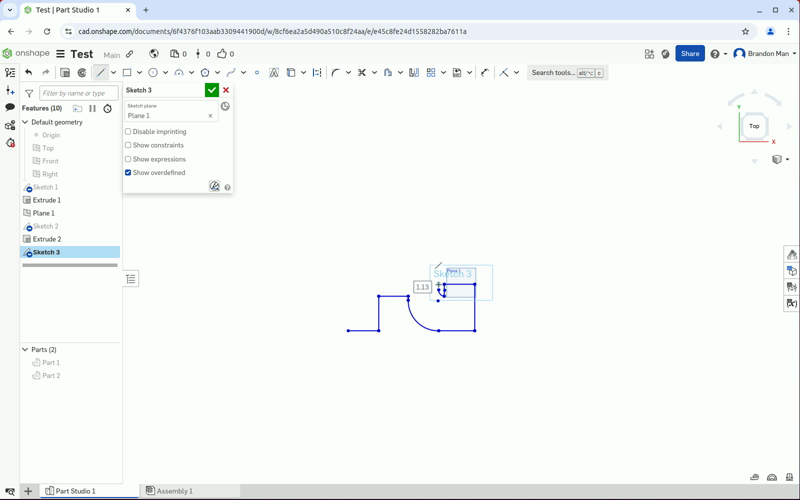
key_down(shift)
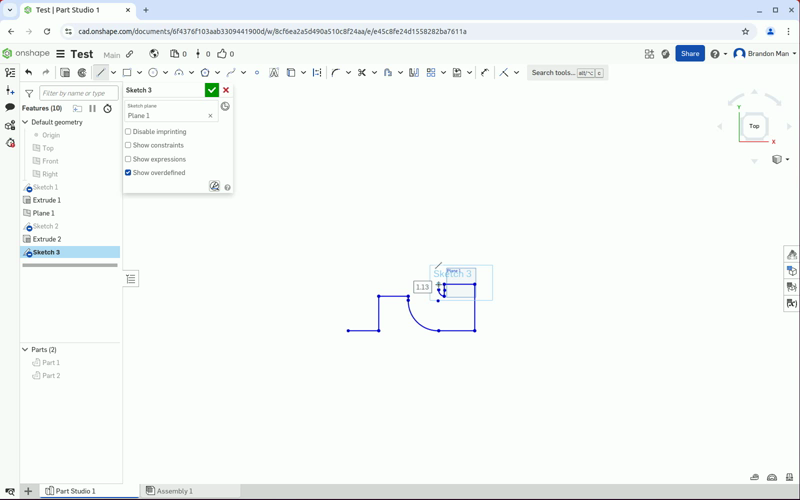
mouse_move(348, 284)
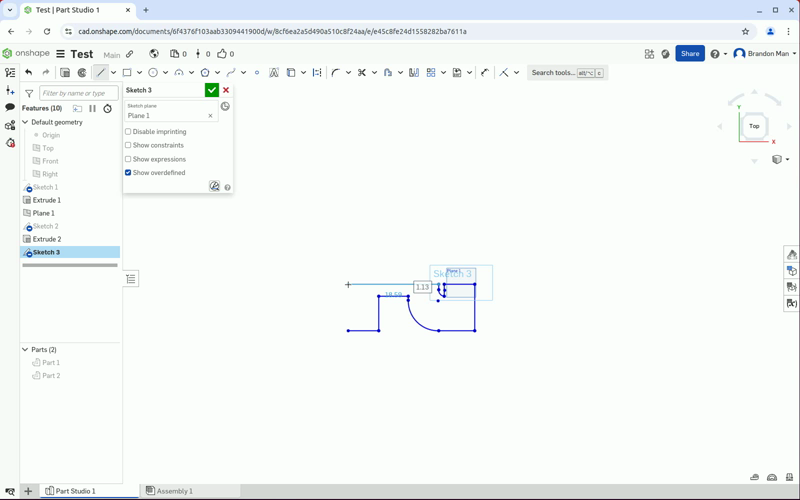
click(348, 284)
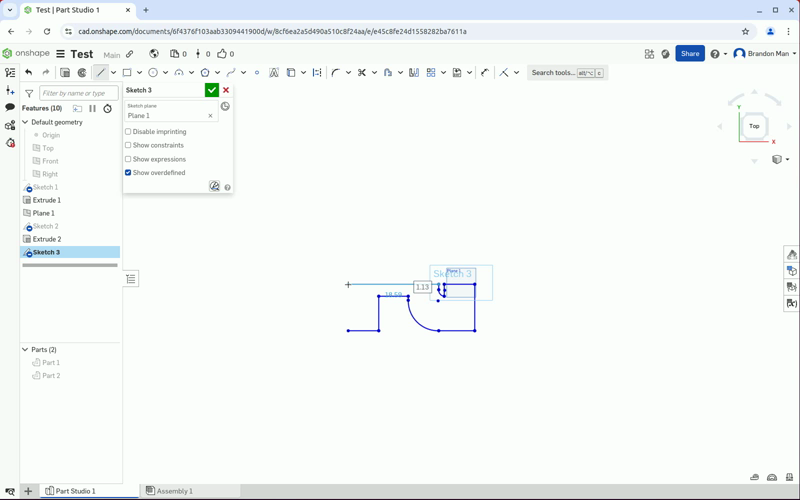
key_up(shift)
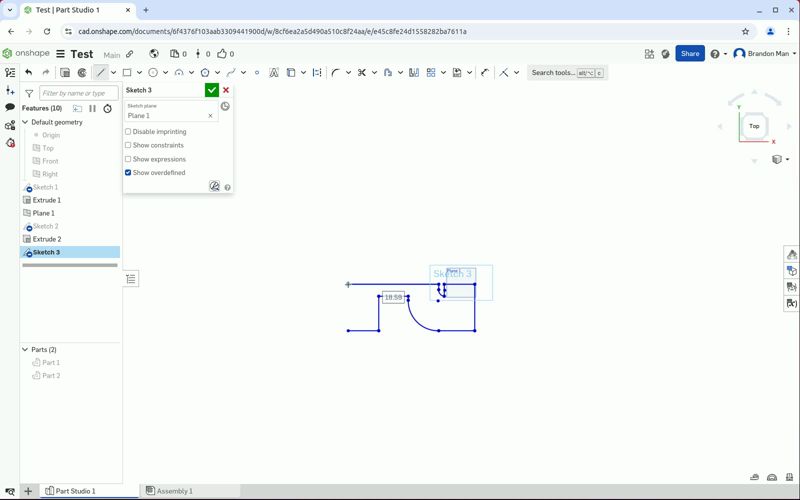
mouse_move(378, 284)
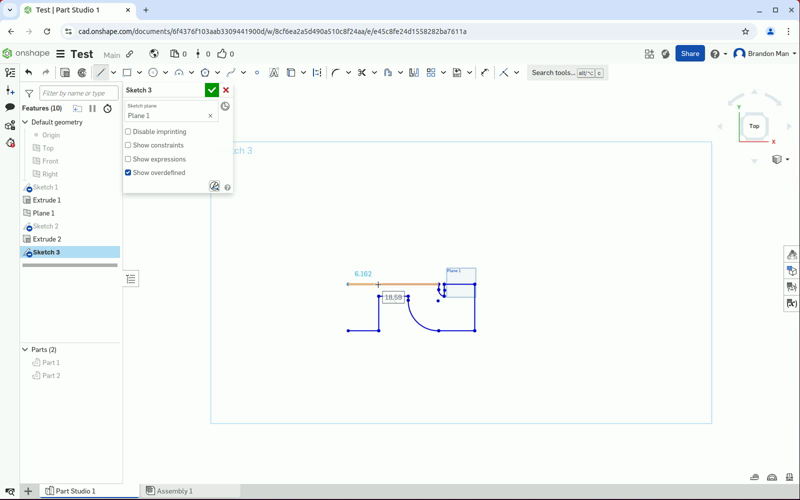
key_down(shift)
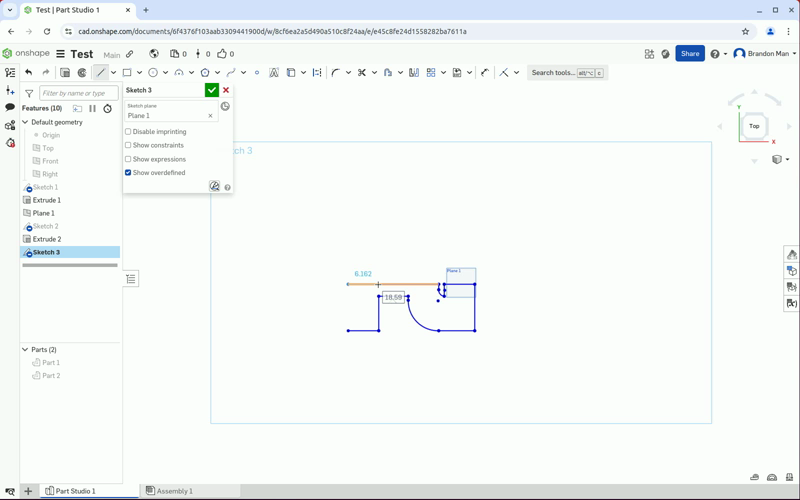
mouse_move(348, 330)
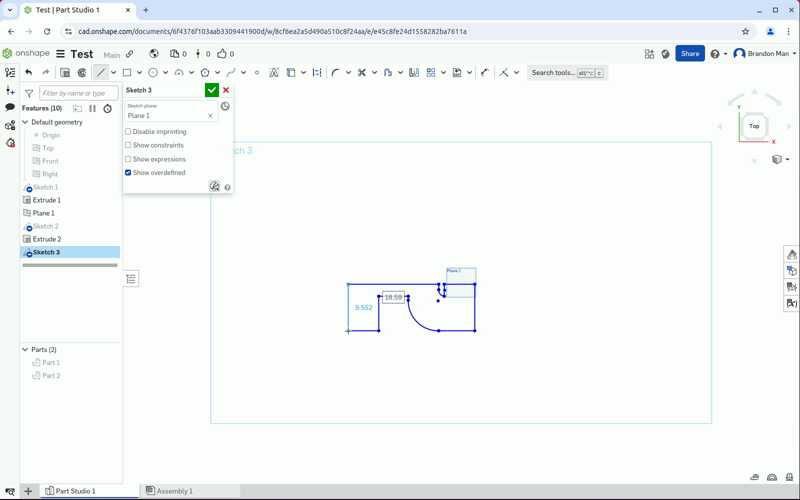
key_up(shift)
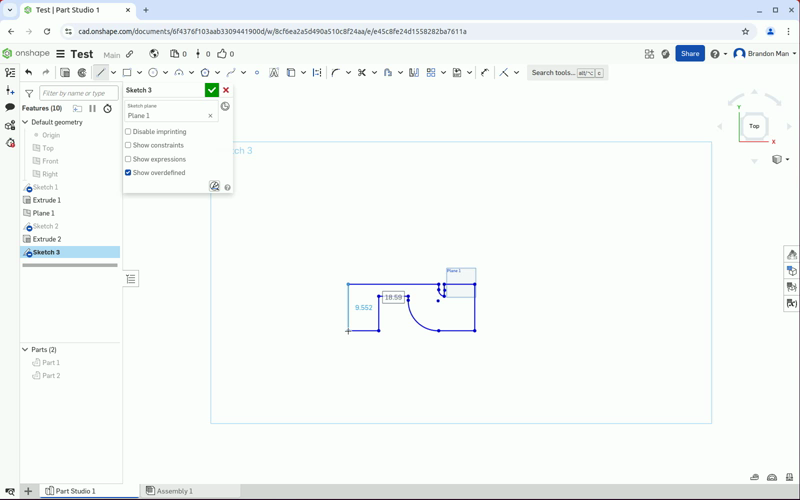
click(348, 330)
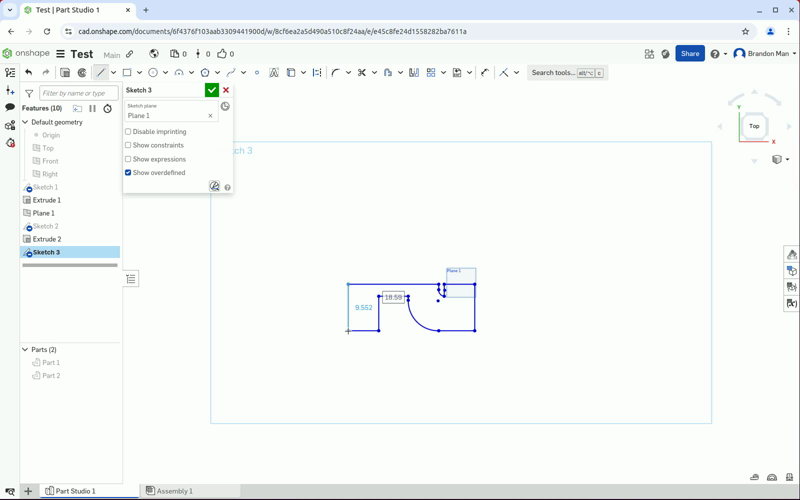
key(esc)
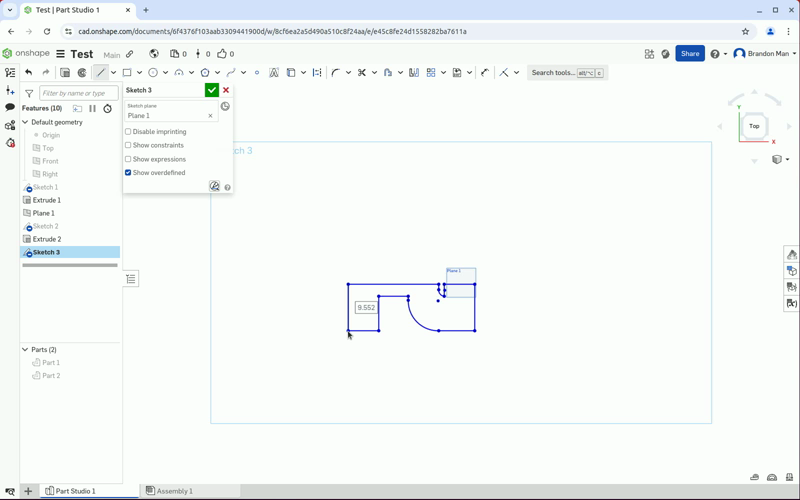
mouse_move(365, 315)
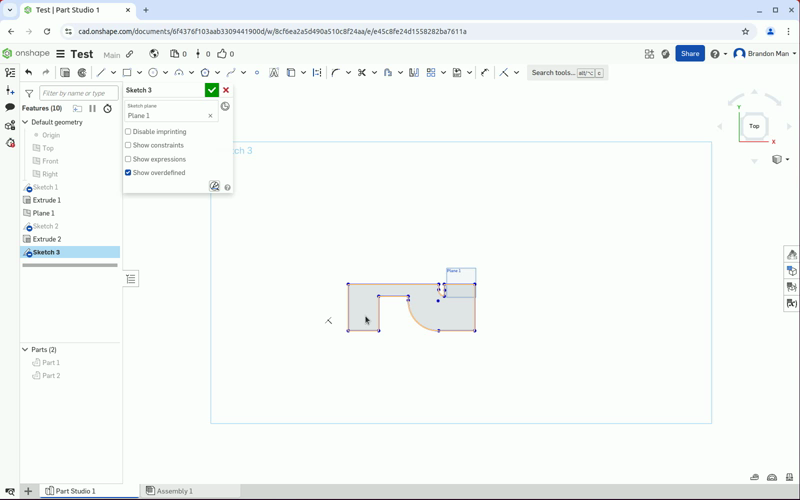
click(365, 315)
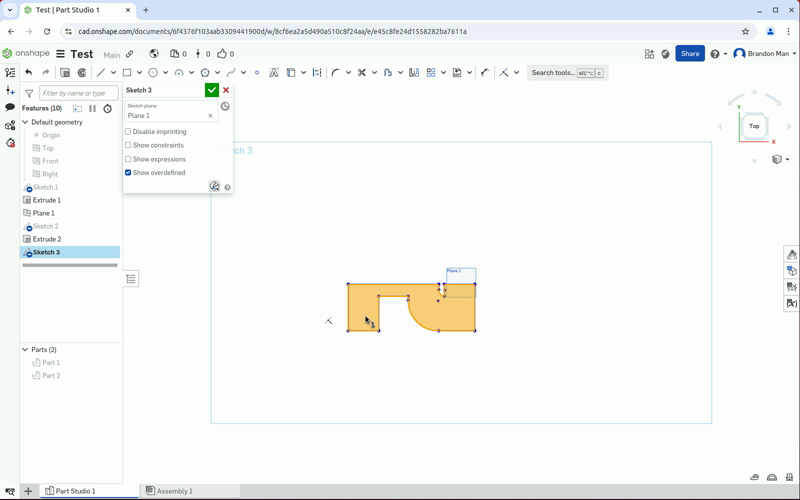
mouse_move(73, 352)
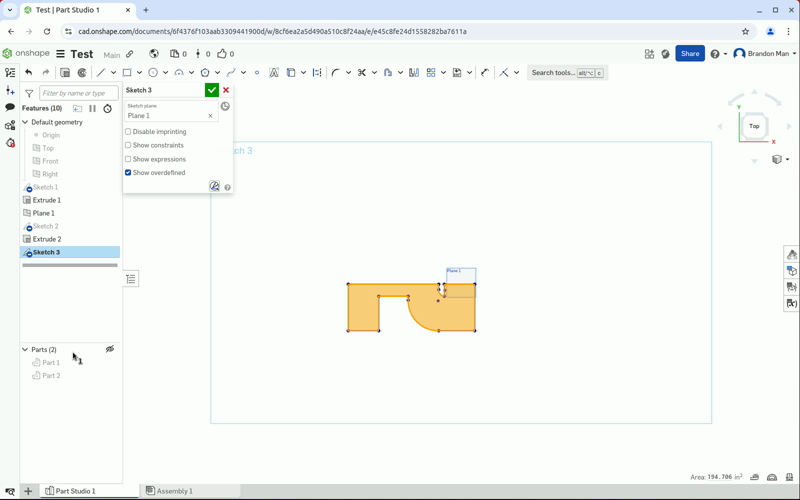
key(shift+y)
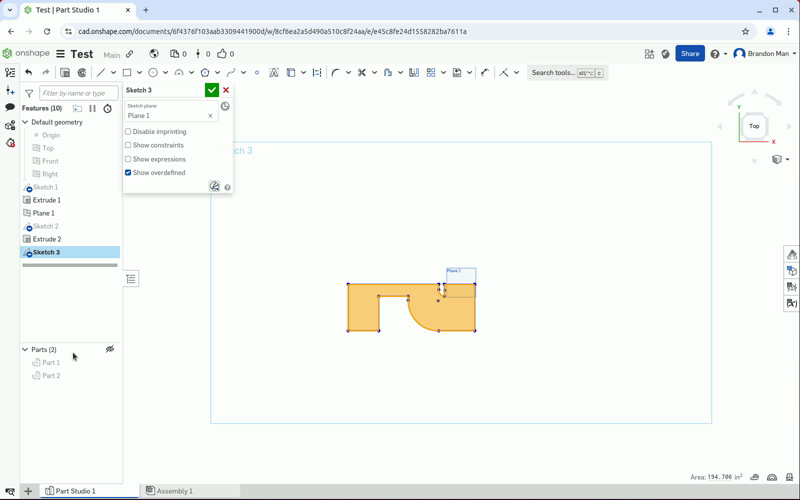
key(shift+e)
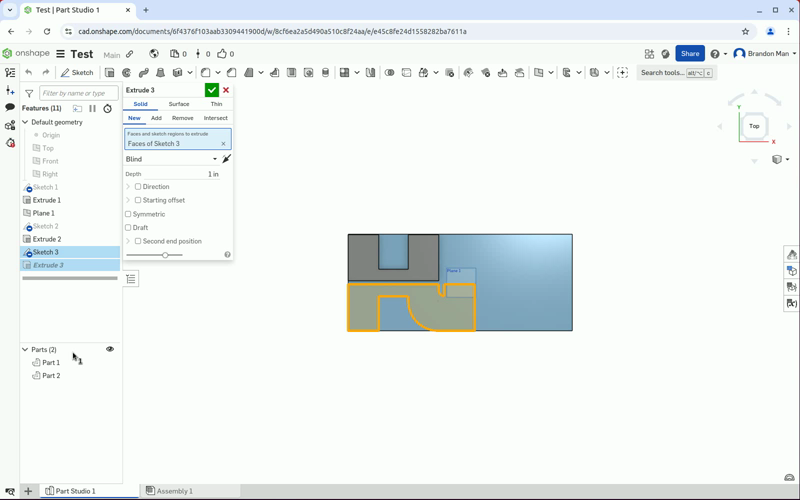
mouse_move(143, 106)
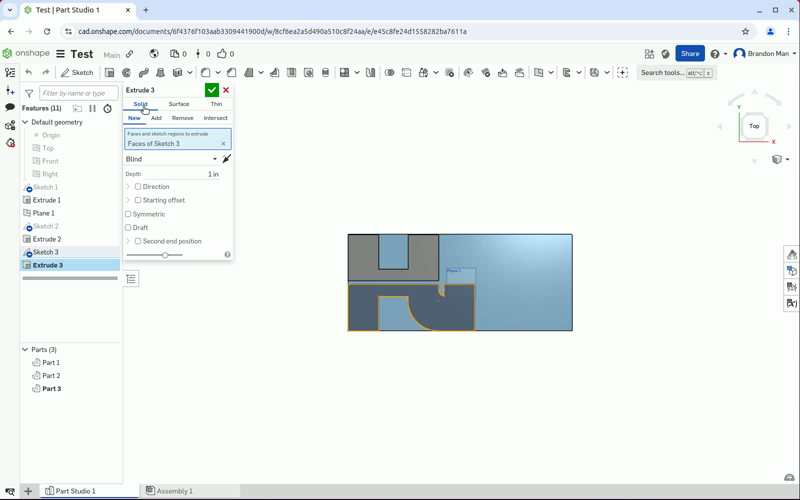
click(143, 106)
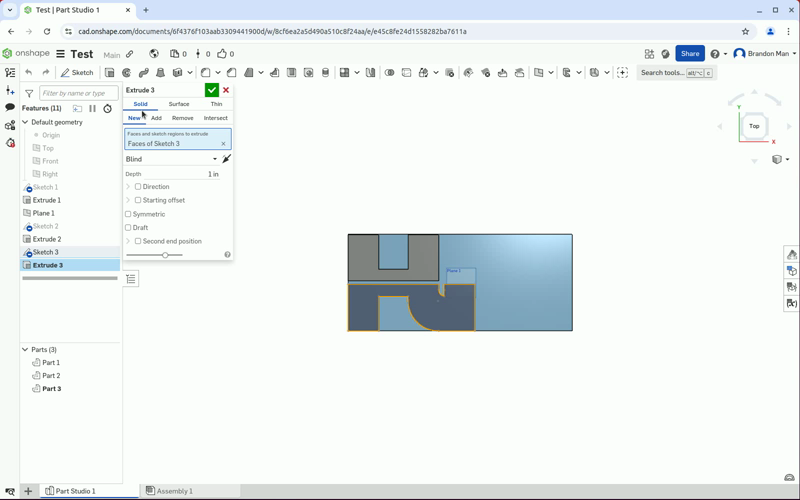
mouse_move(137, 120)
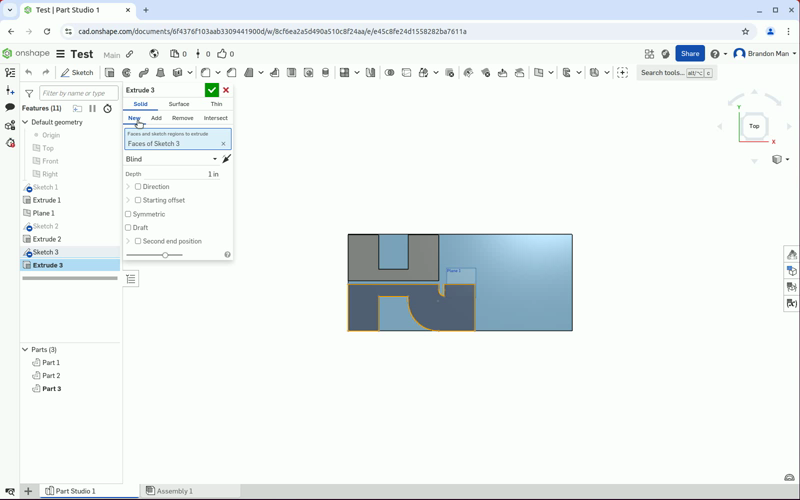
click(137, 120)
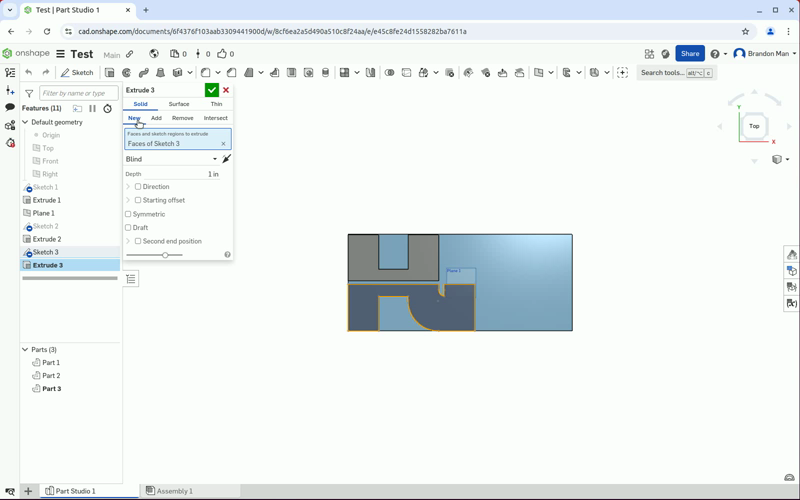
key(tab, 4)
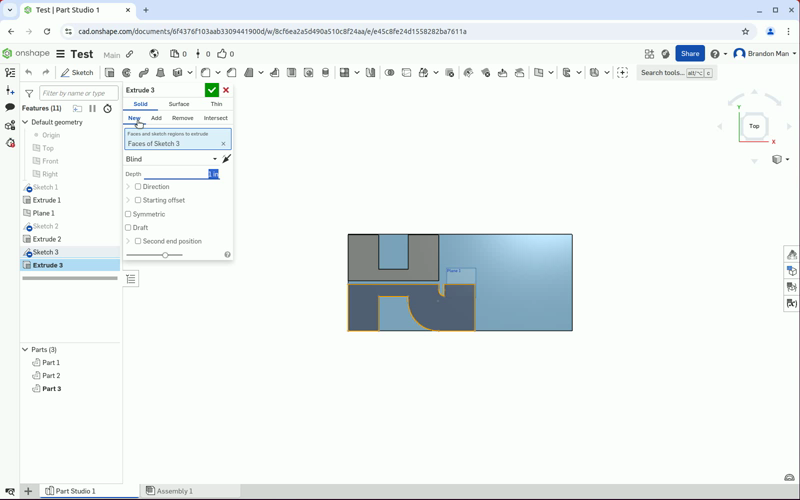
text(1.204)
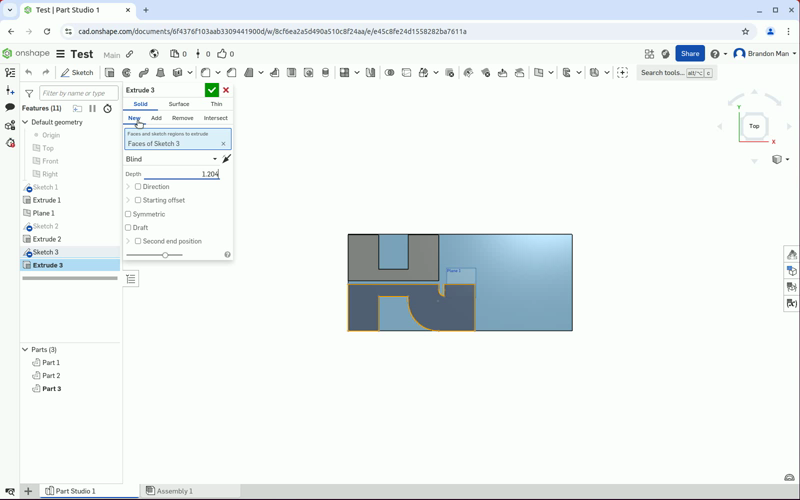
key(enter)
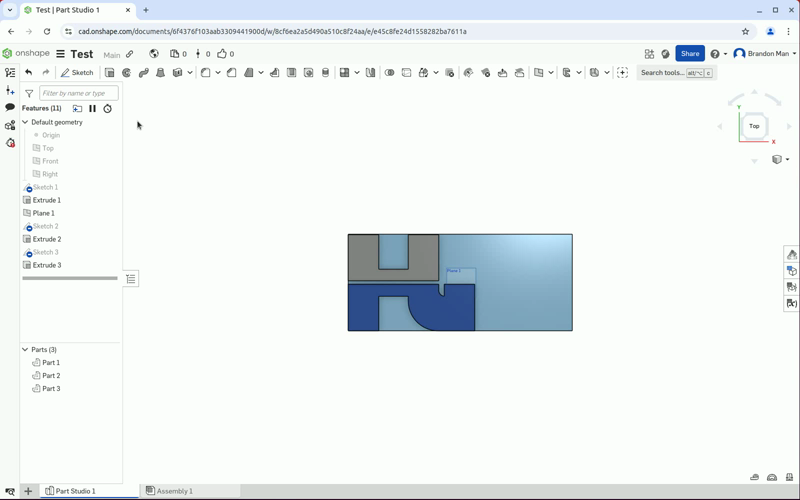
key(shift+h)
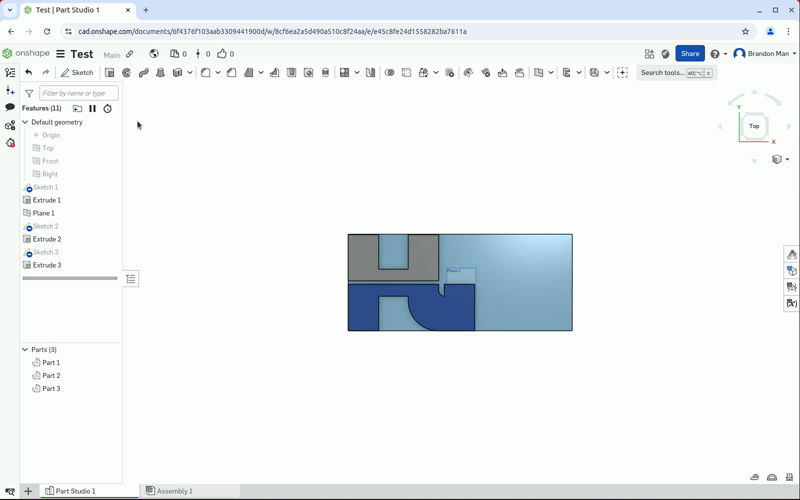
key(shift+h)
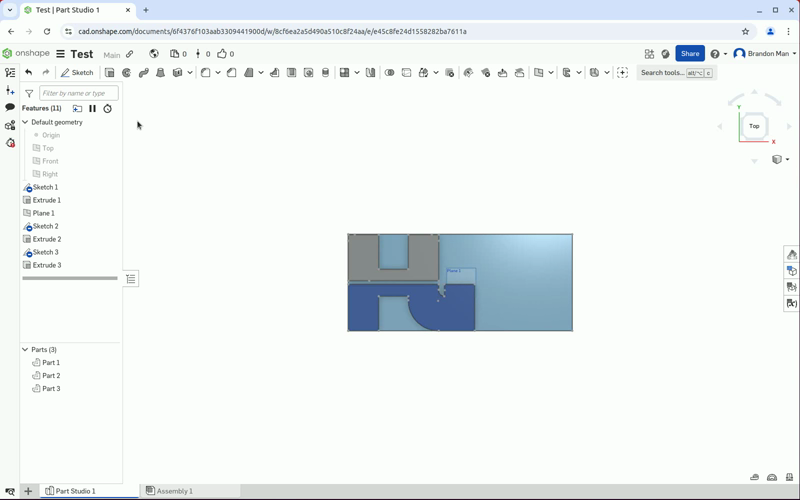
key(shift+7)
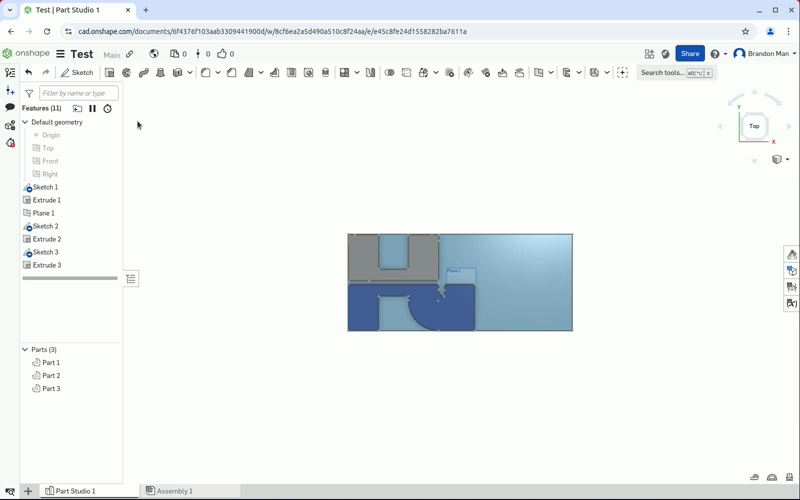
key(up, 3)
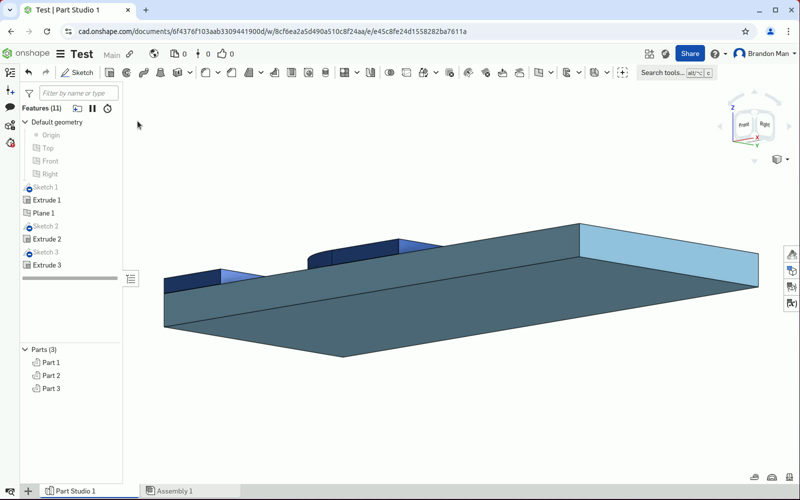
key(left, 3)
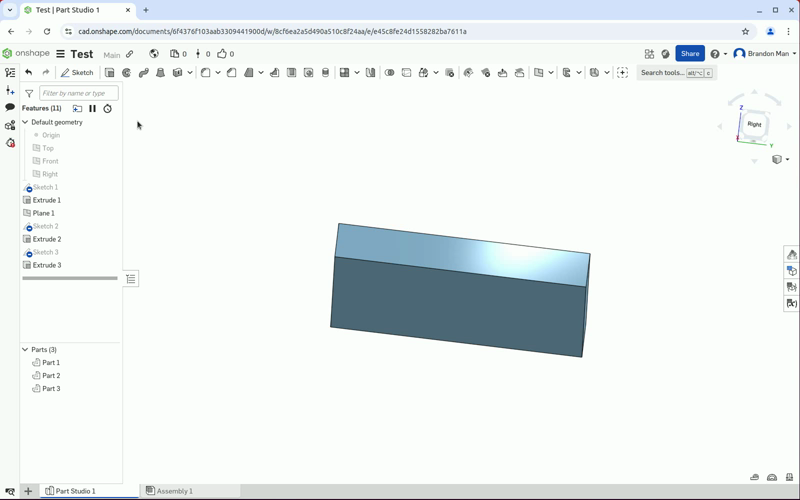
key(right, 3)
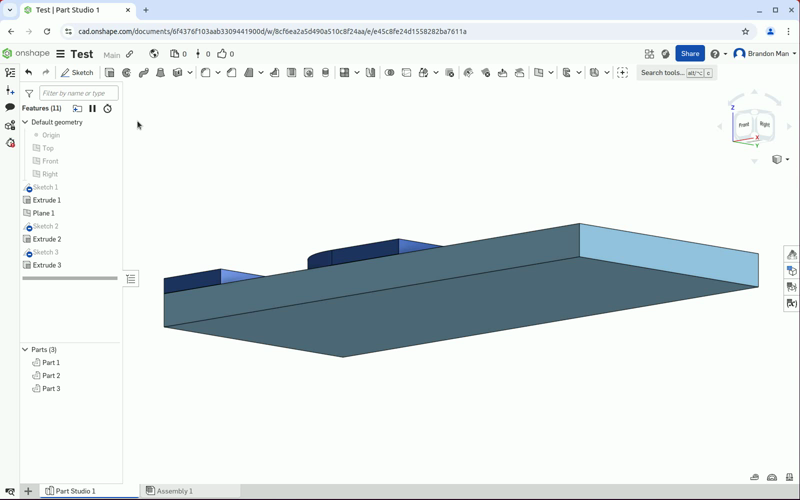
key(down, 3)
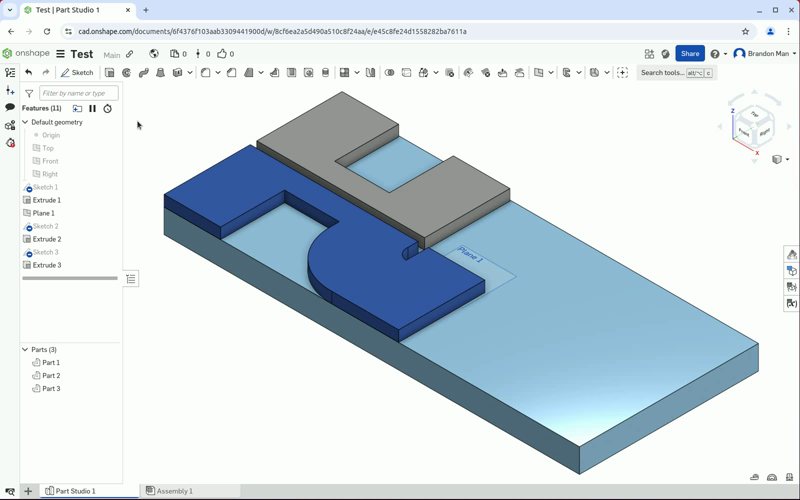
mouse_move(73, 189)
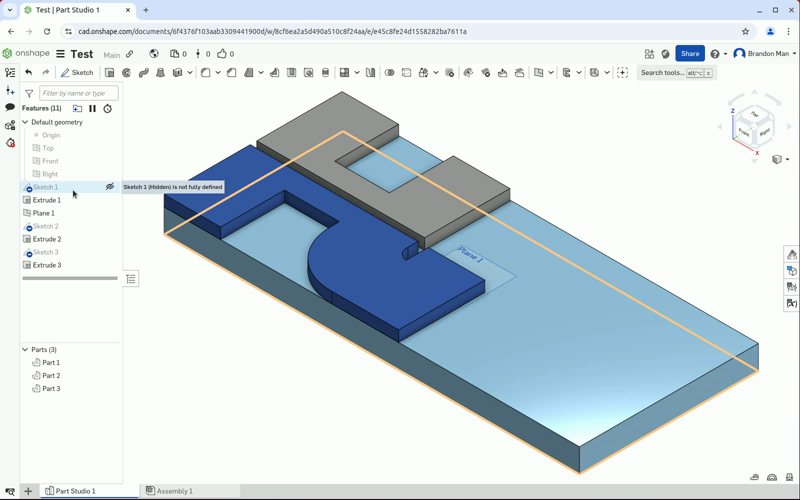
click(73, 189)